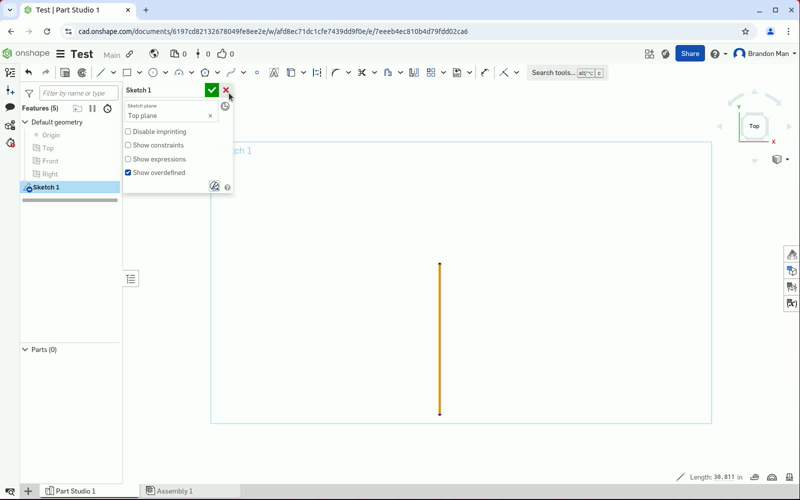
key(shift+h)
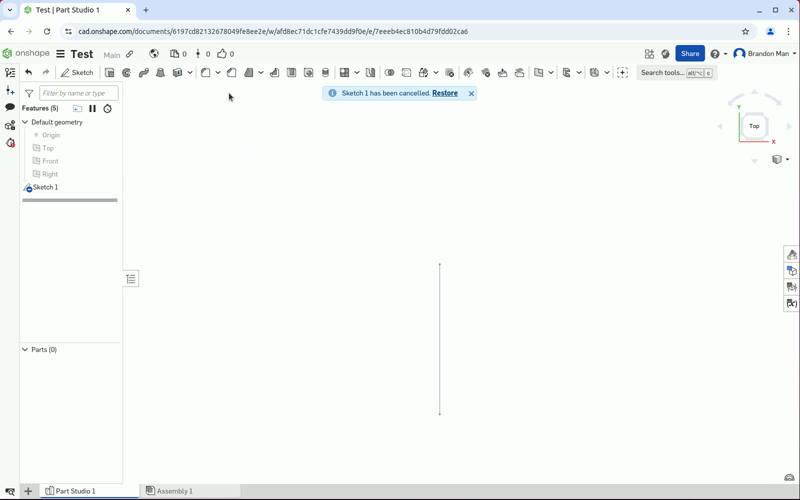
key(shift+s)
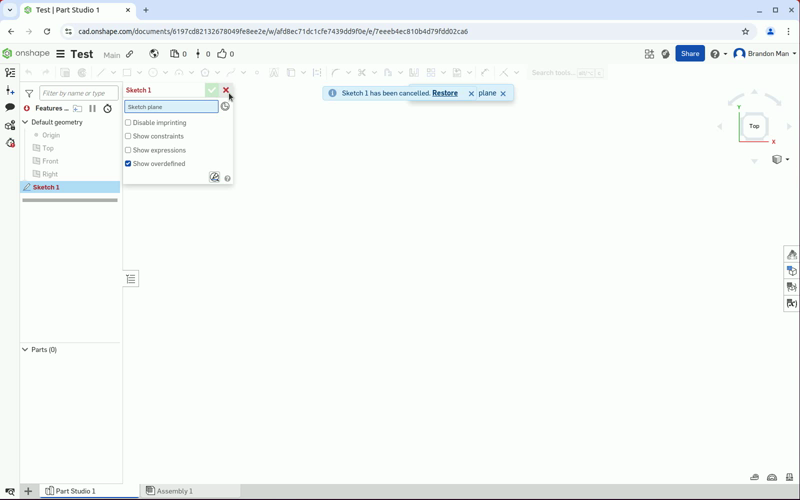
mouse_move(73, 150)
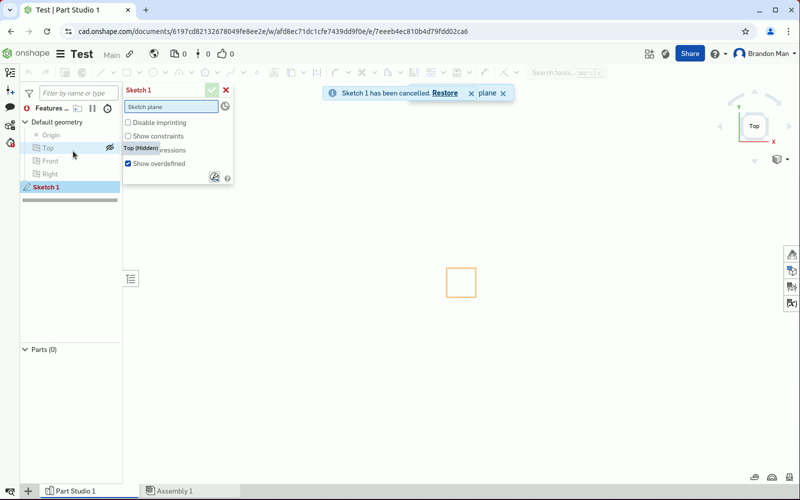
click(73, 150)
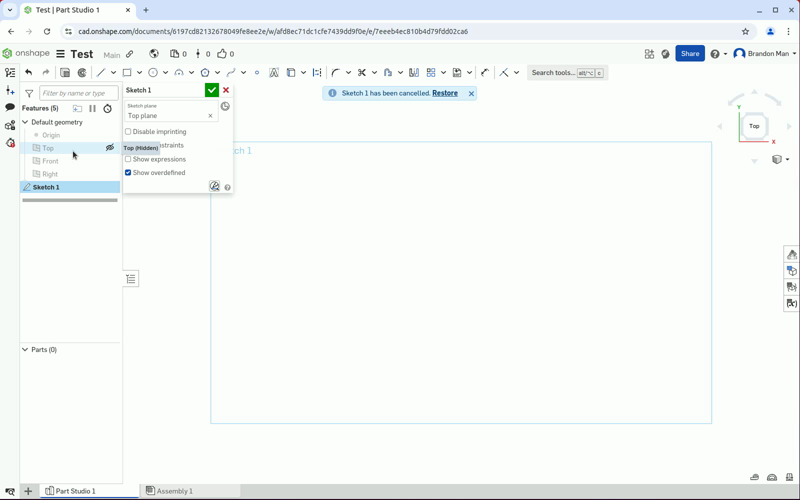
mouse_move(73, 352)
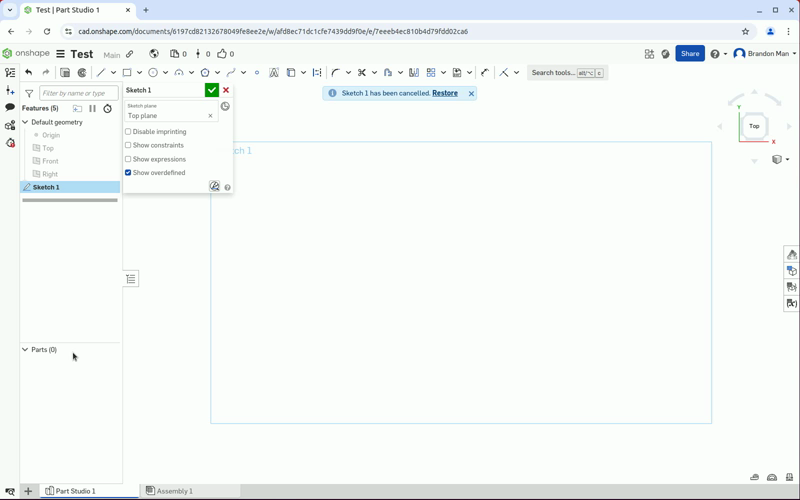
key(y)
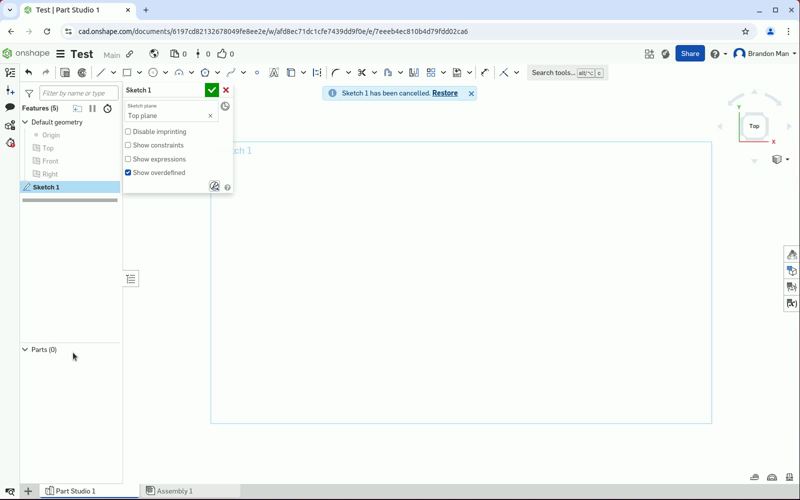
key(l)
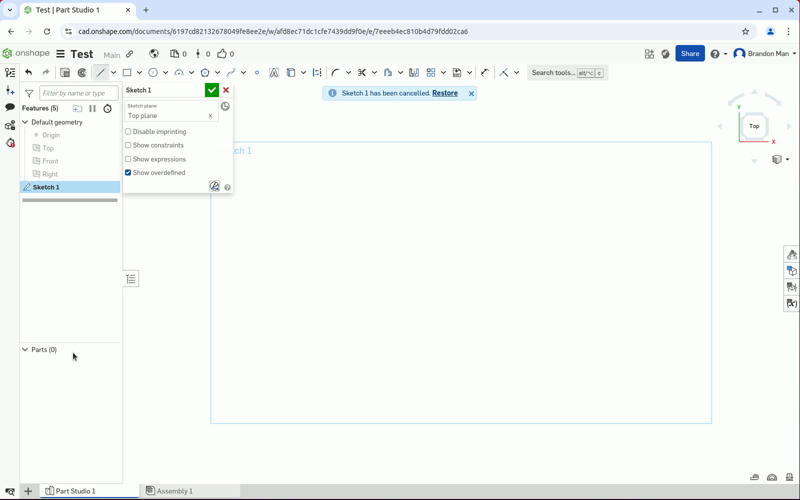
key_down(shift)
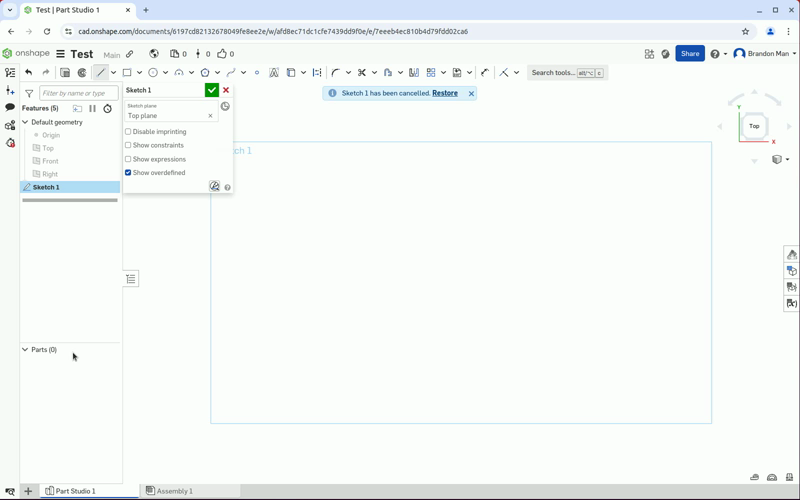
mouse_move(390, 395)
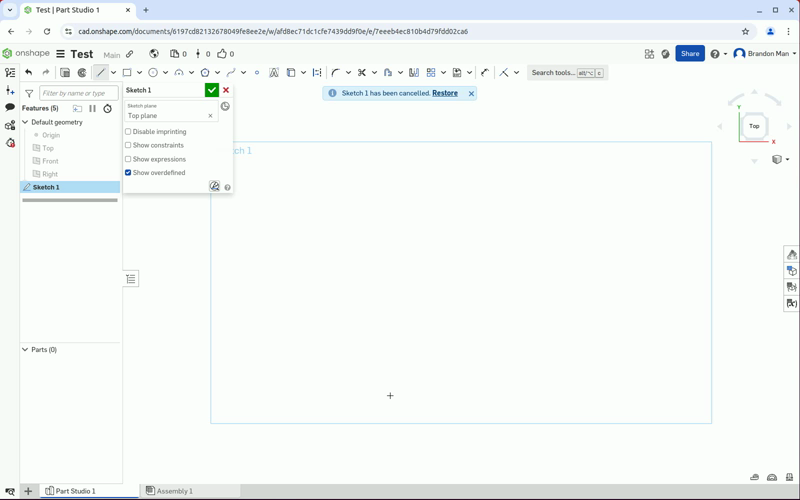
click(390, 395)
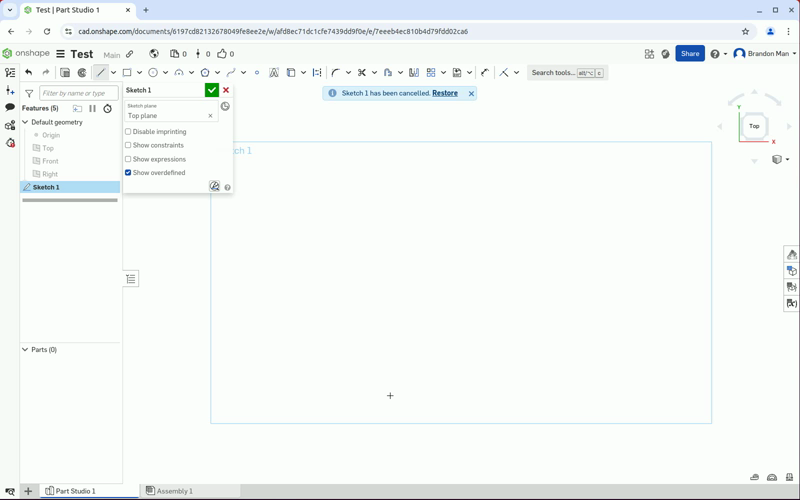
key_up(shift)
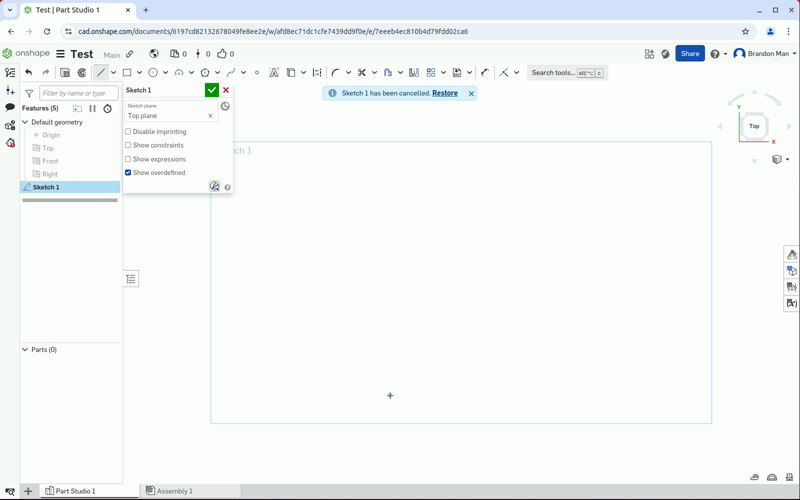
key_down(shift)
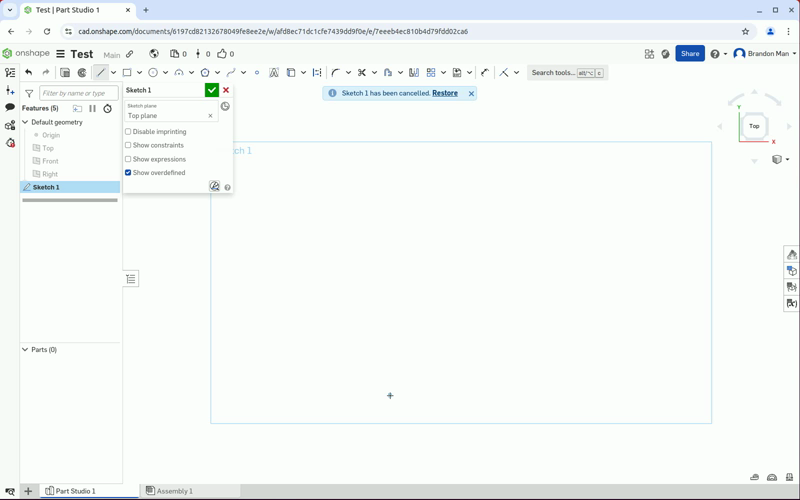
mouse_move(460, 395)
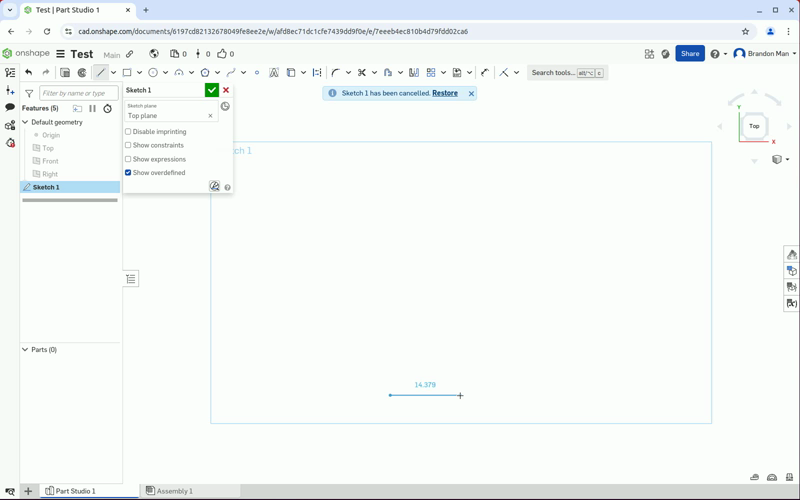
click(460, 395)
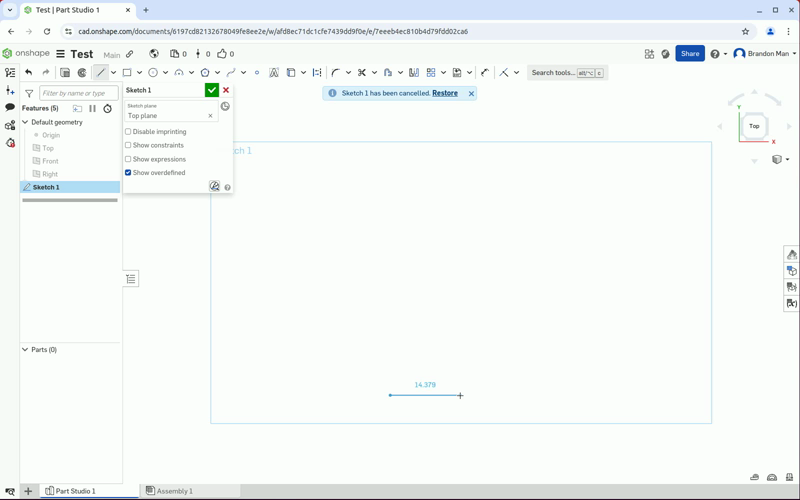
key_up(shift)
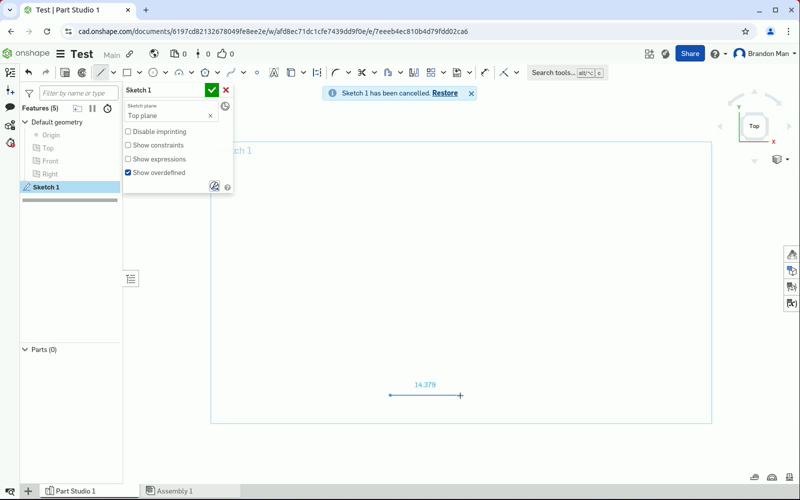
key_down(shift)
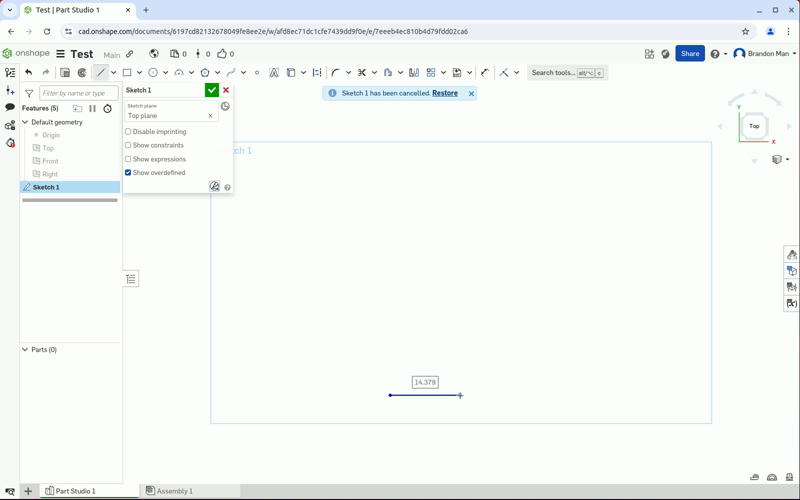
mouse_move(460, 282)
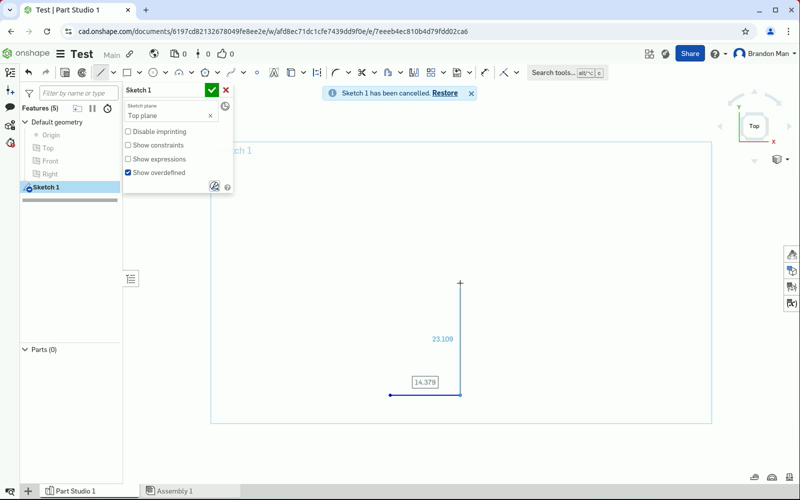
click(460, 282)
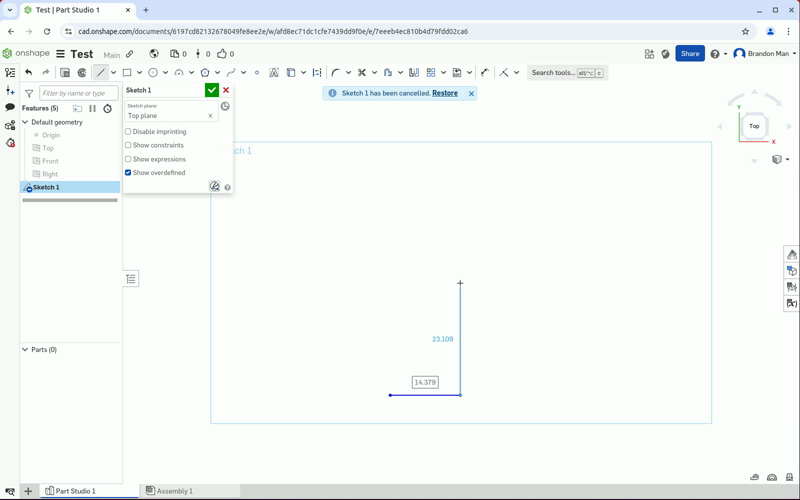
key_up(shift)
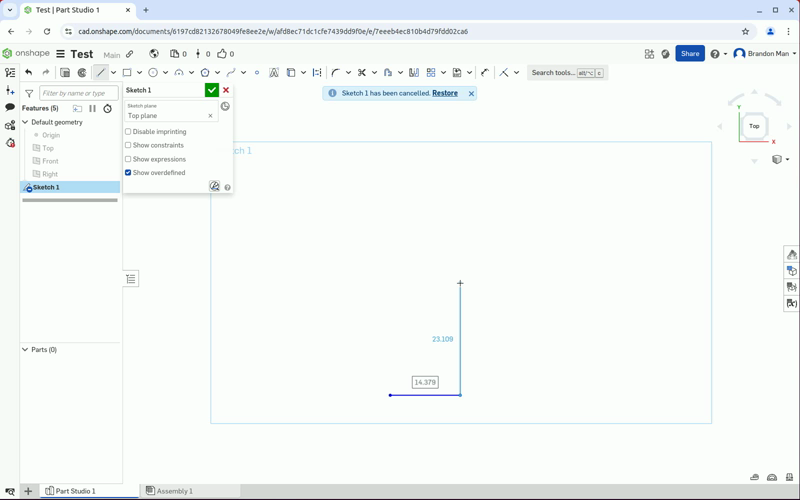
key_down(shift)
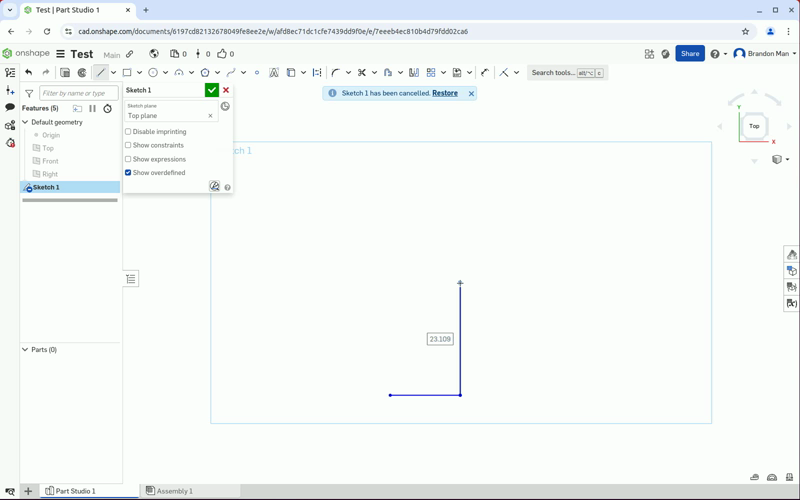
mouse_move(390, 282)
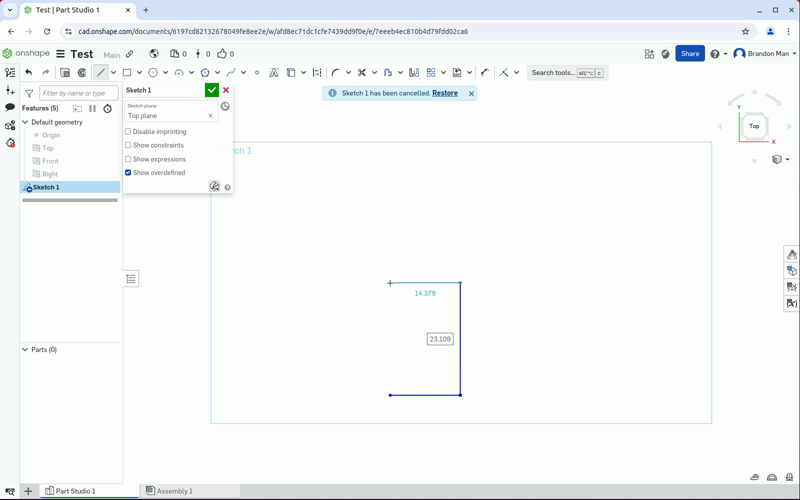
click(390, 282)
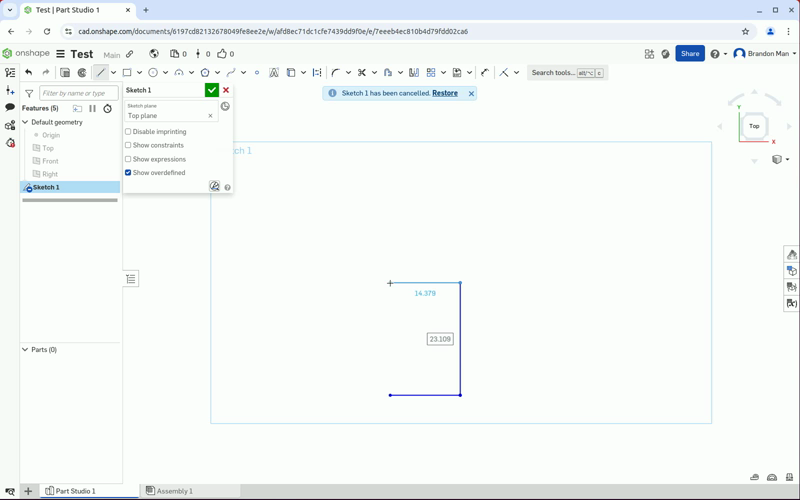
key_up(shift)
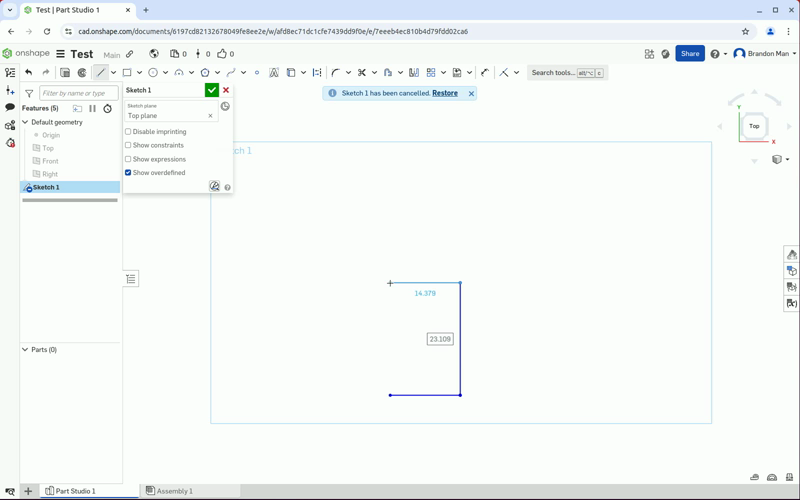
key_down(shift)
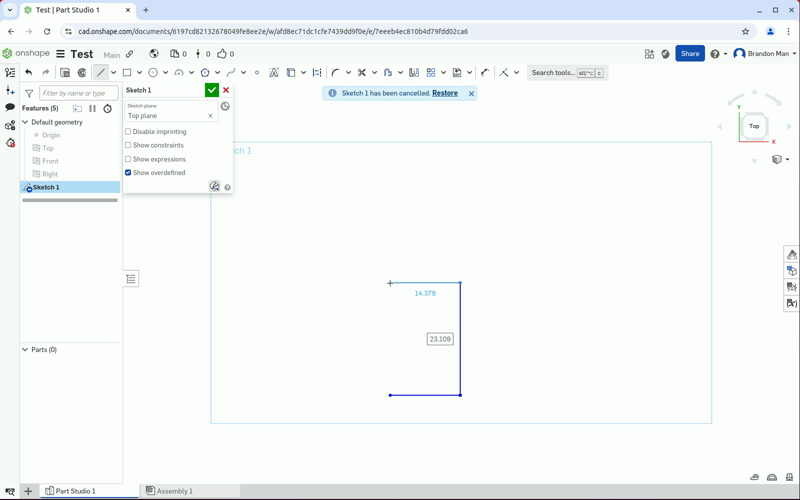
mouse_move(390, 395)
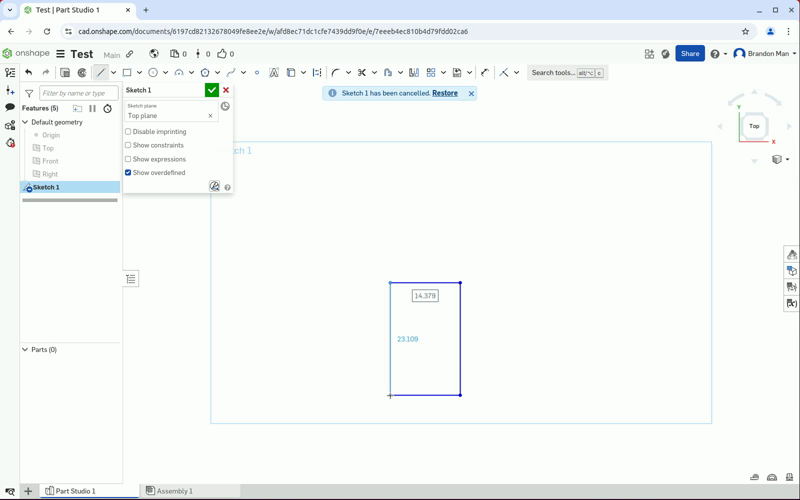
key_up(shift)
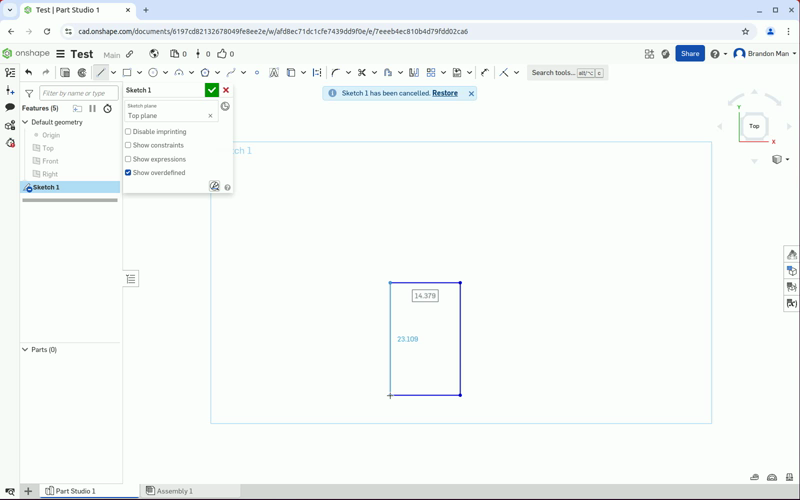
click(390, 395)
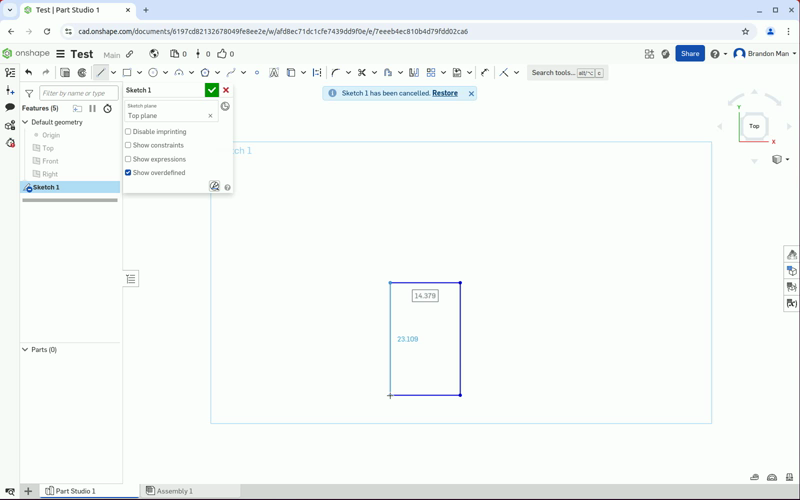
key(esc)
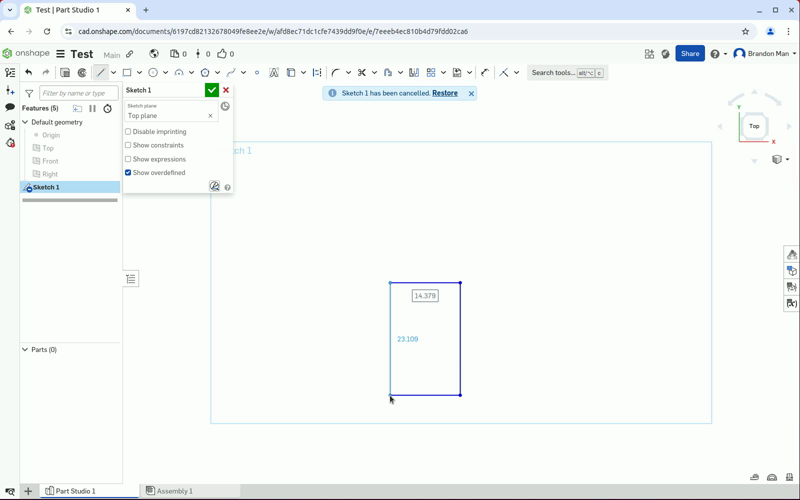
mouse_move(424, 384)
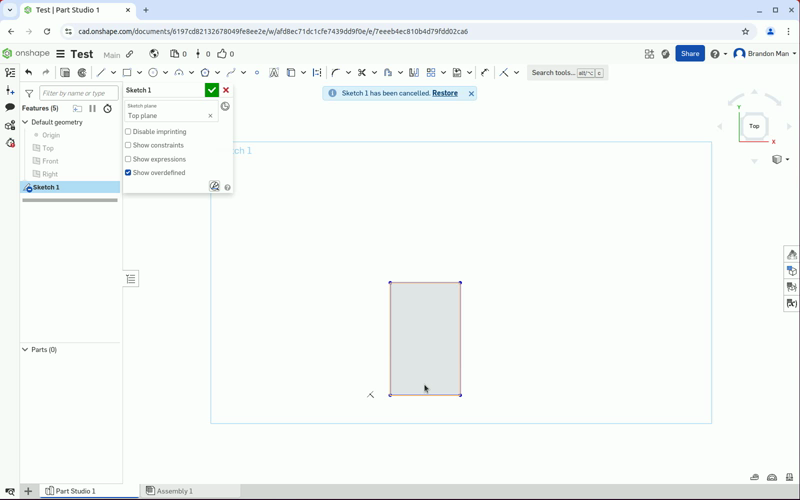
click(424, 384)
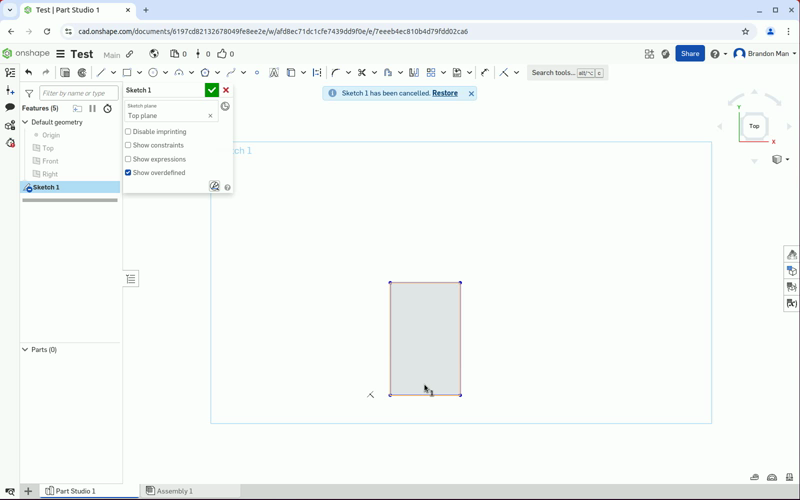
mouse_move(73, 352)
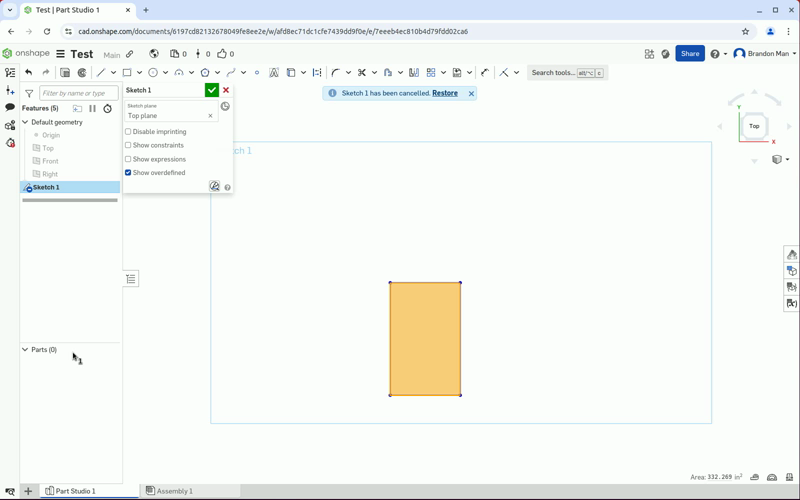
key(shift+y)
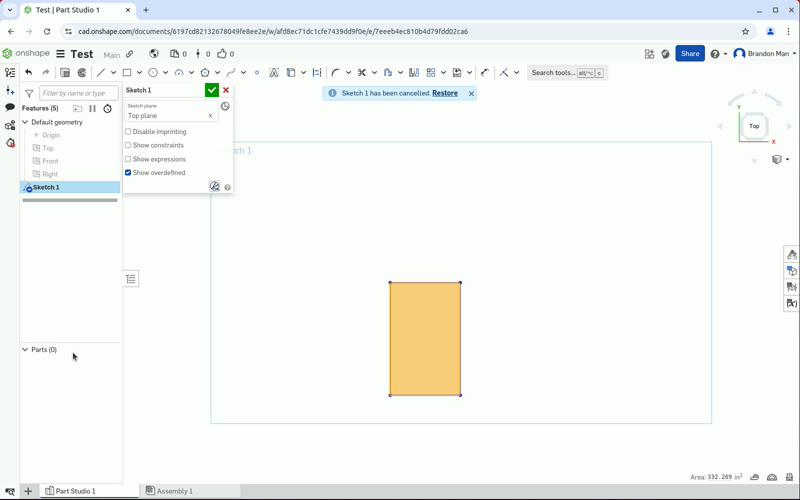
key(shift+e)
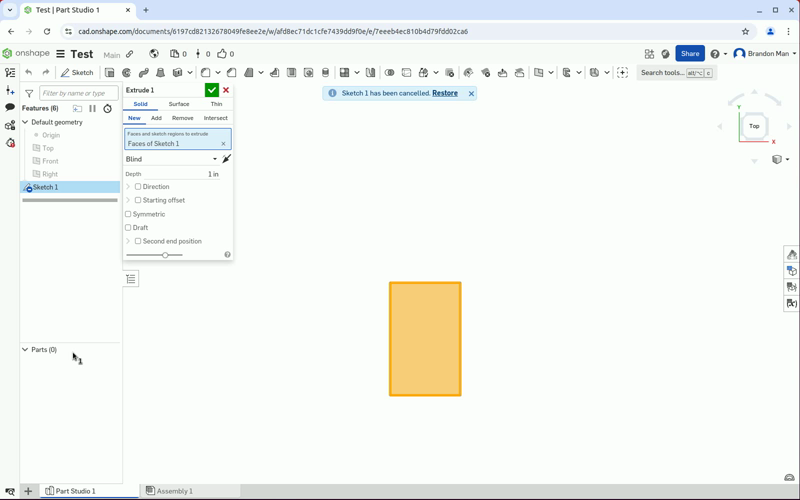
mouse_move(143, 106)
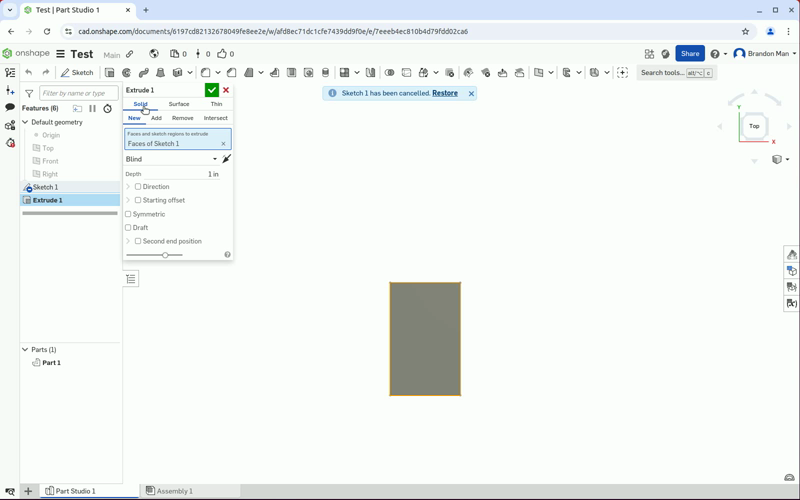
click(143, 106)
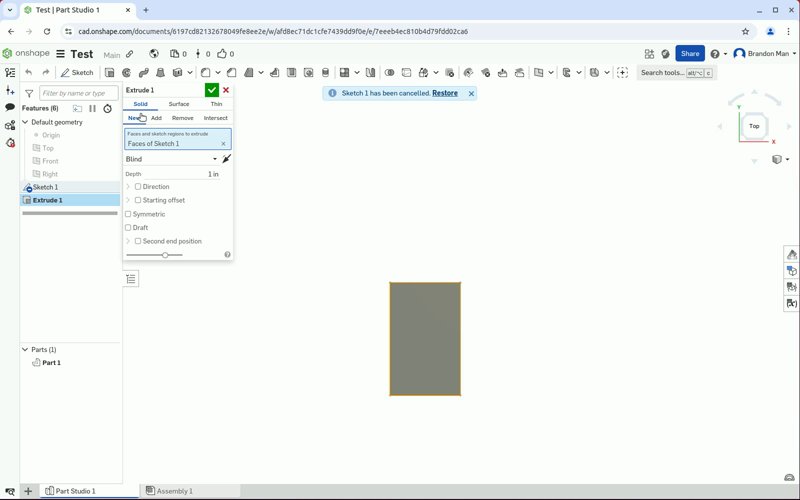
mouse_move(137, 120)
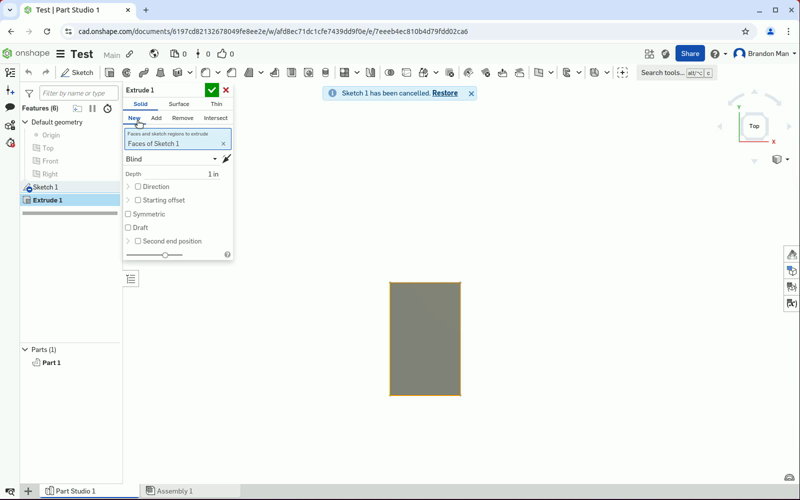
click(137, 120)
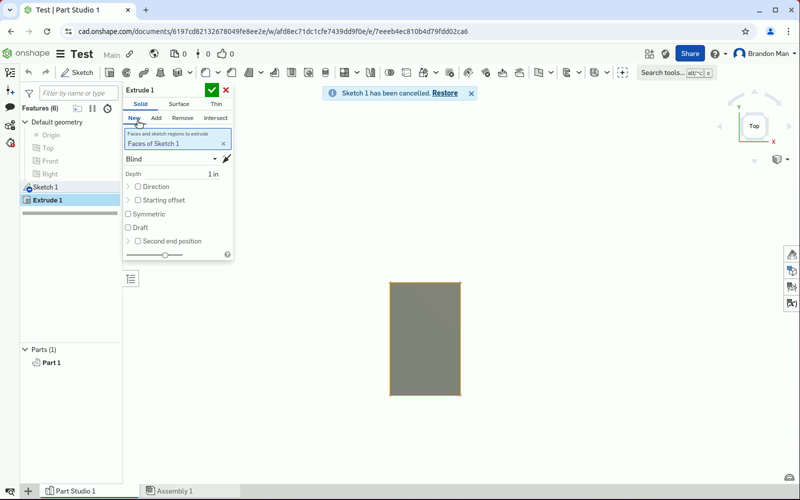
key(tab, 4)
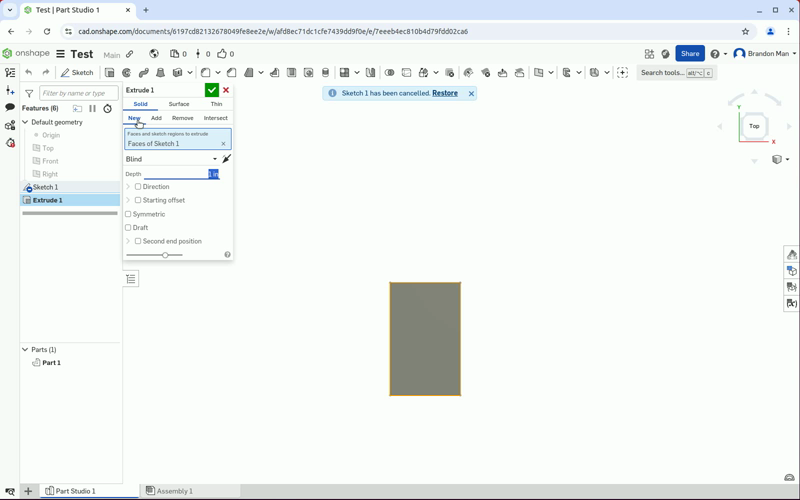
text(0.963)
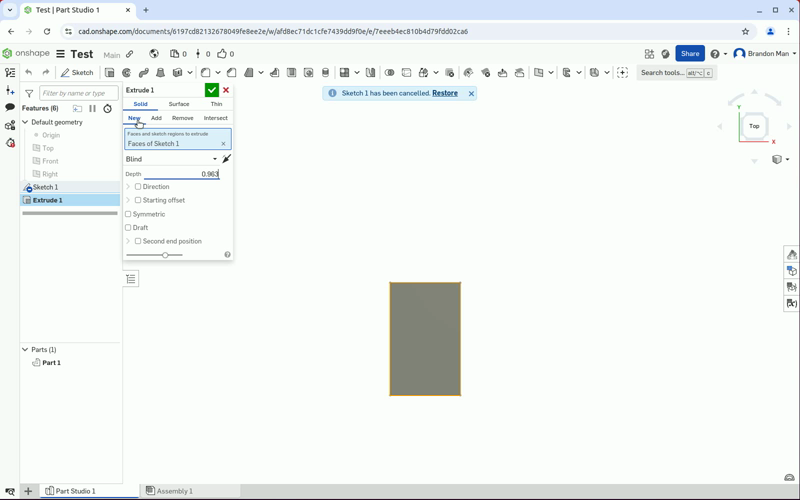
key(enter)
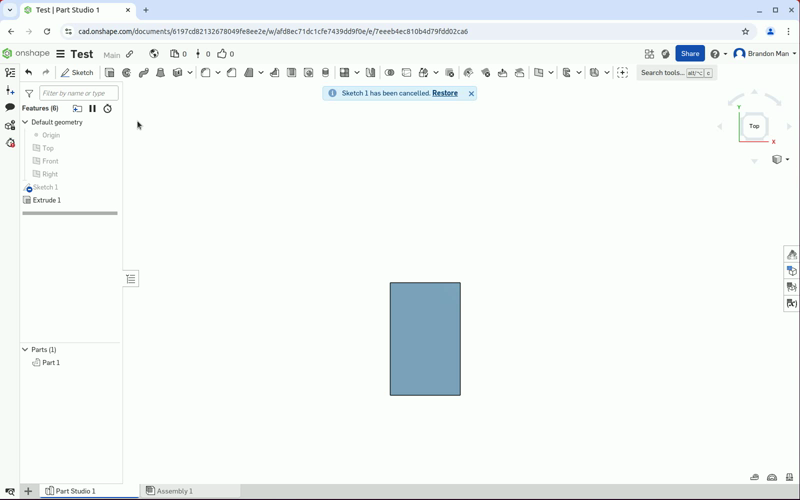
key(shift+h)
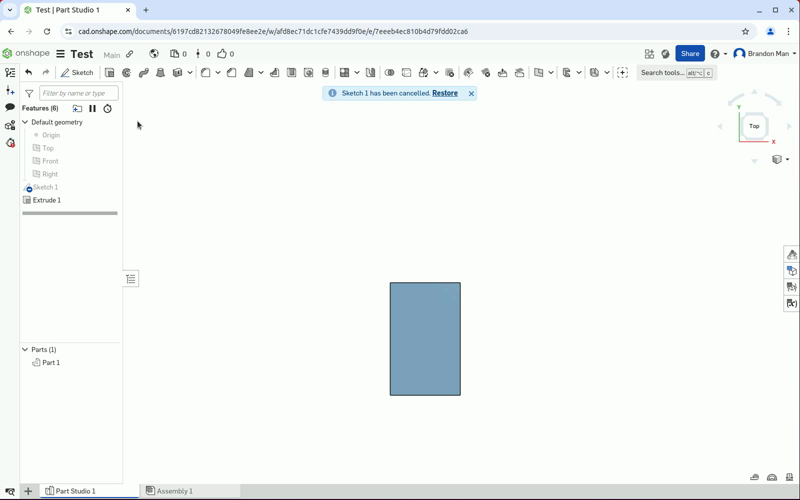
key(shift+h)
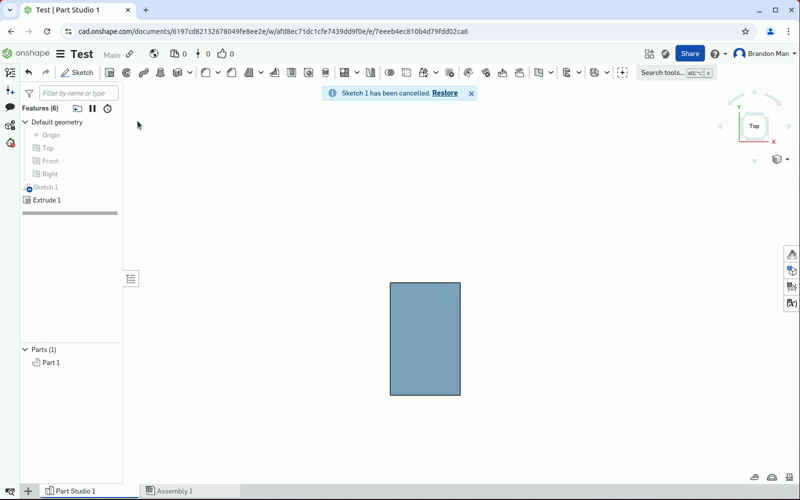
mouse_move(73, 189)
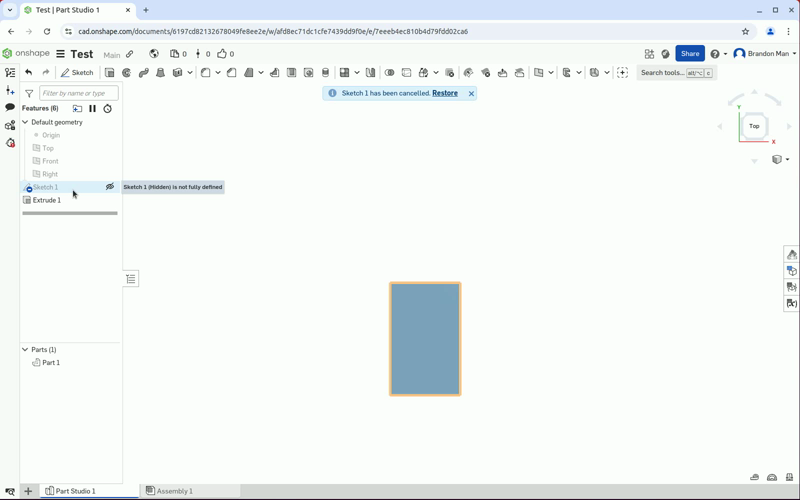
click(73, 189)
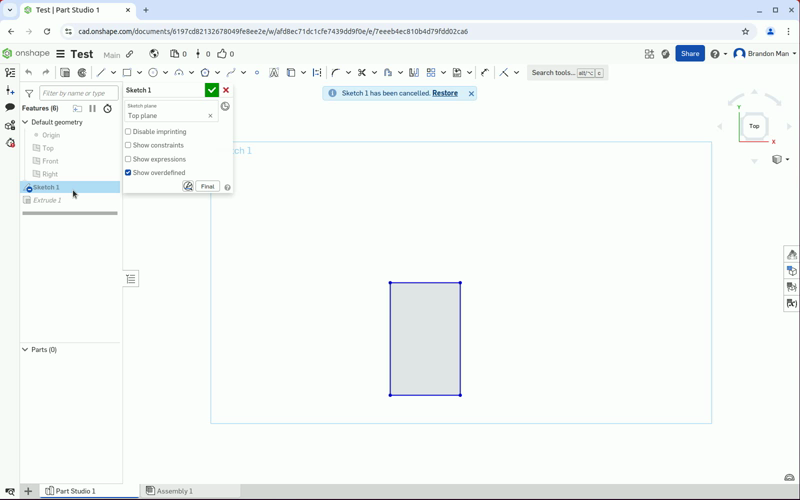
mouse_move(229, 92)
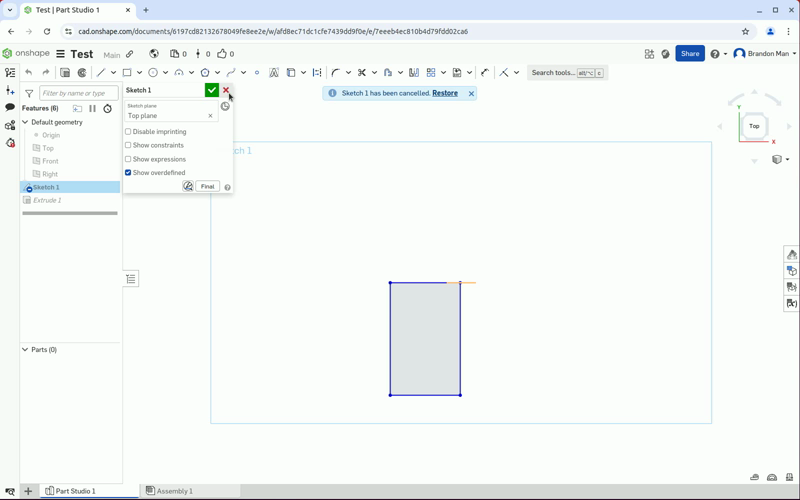
click(229, 92)
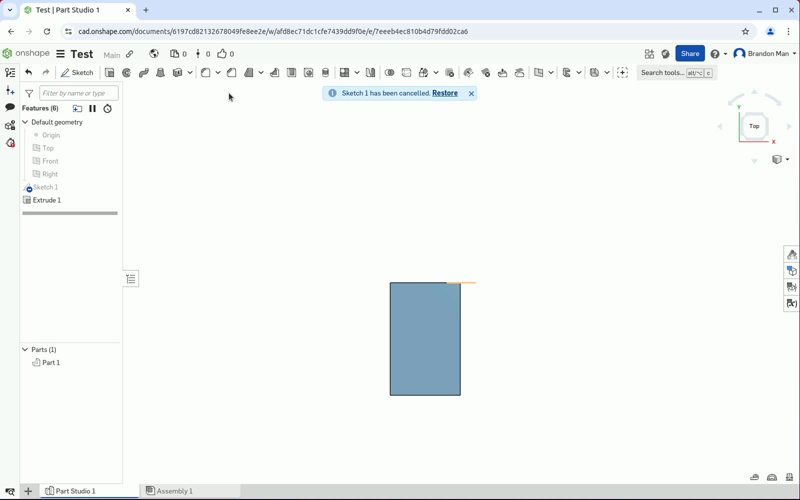
mouse_move(541, 75)
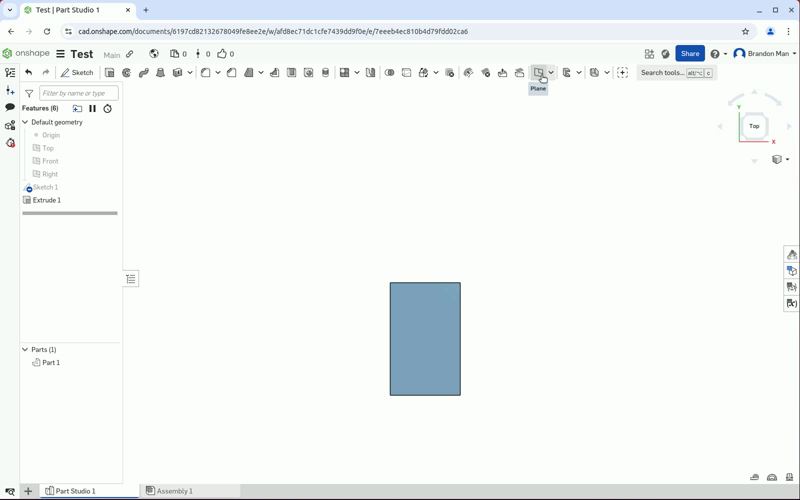
click(541, 75)
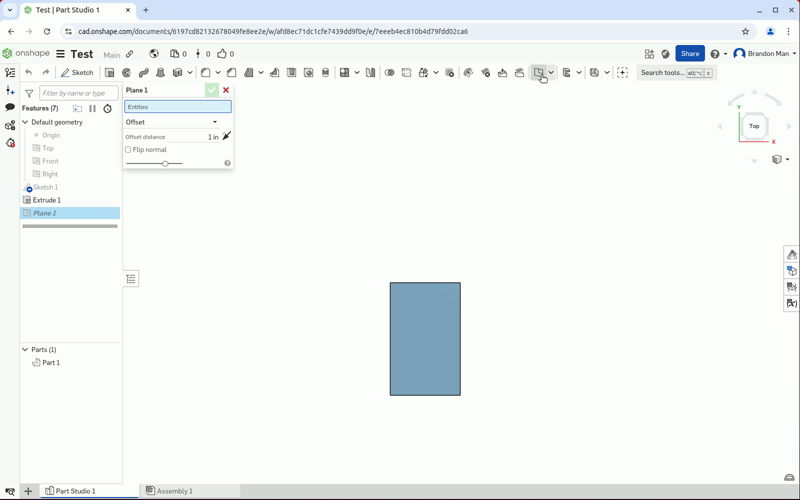
mouse_move(73, 150)
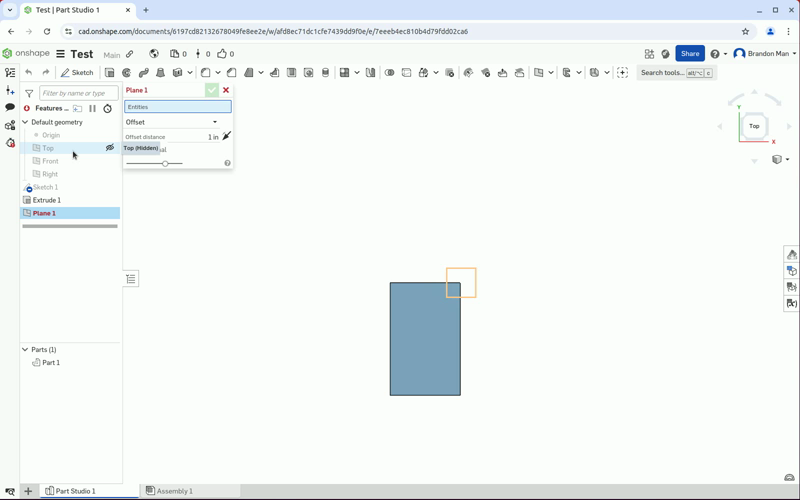
click(73, 150)
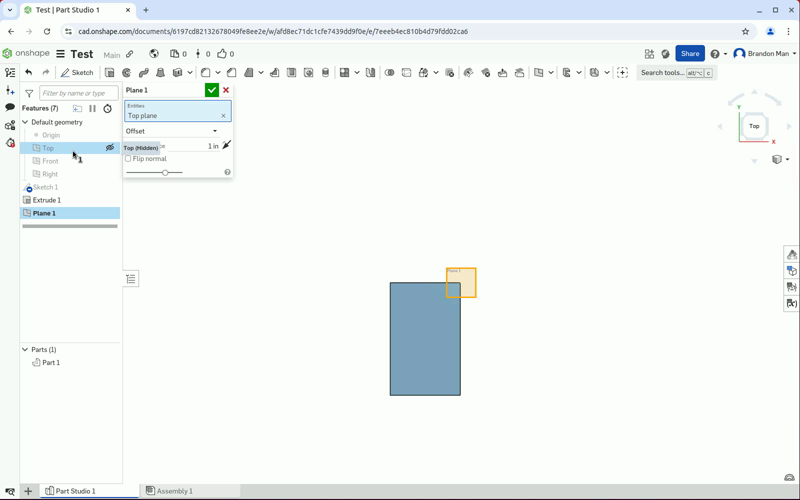
key(tab, 2)
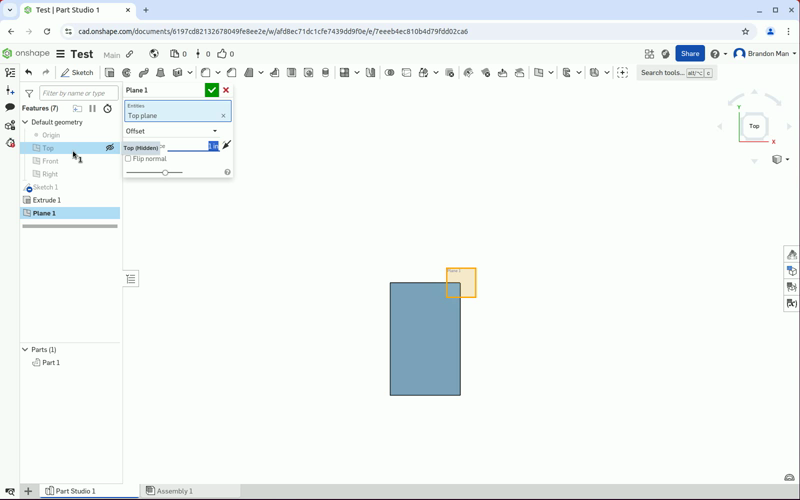
text(0.955)
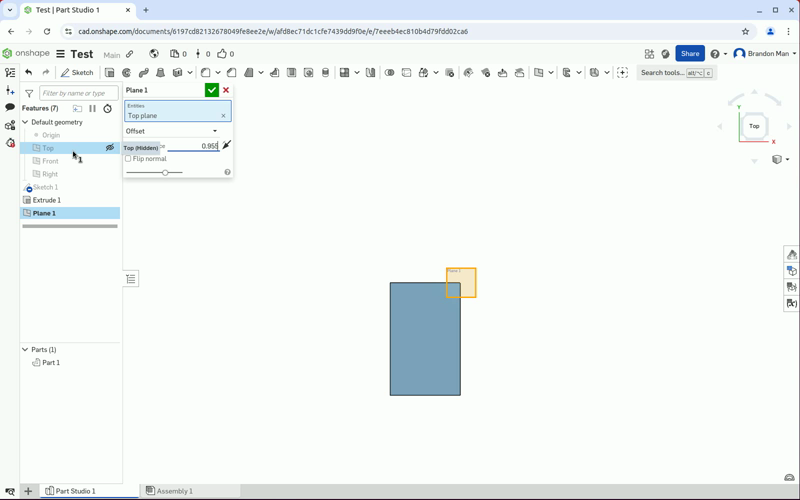
key(enter, 2)
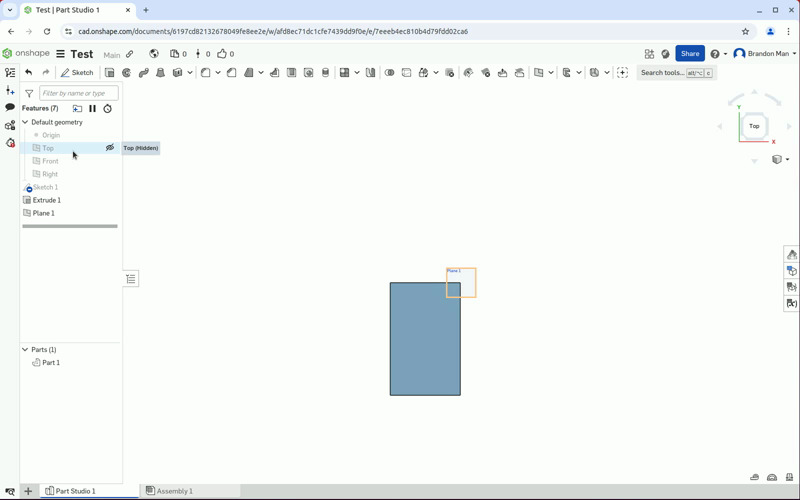
key(shift+s)
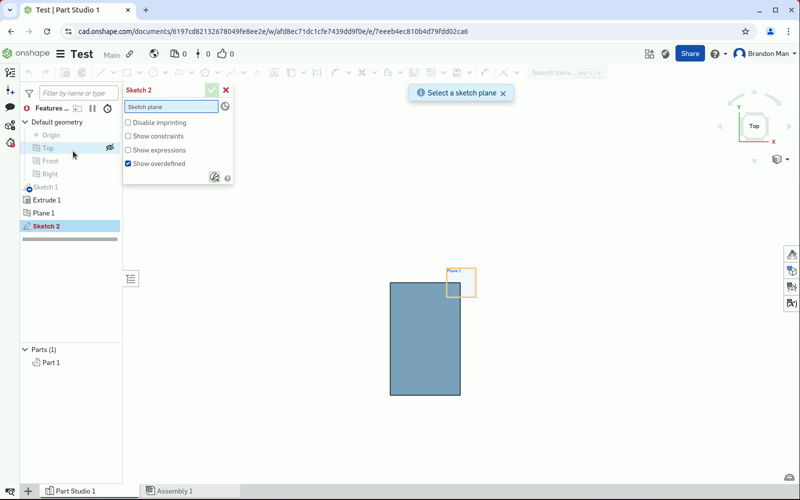
mouse_move(73, 215)
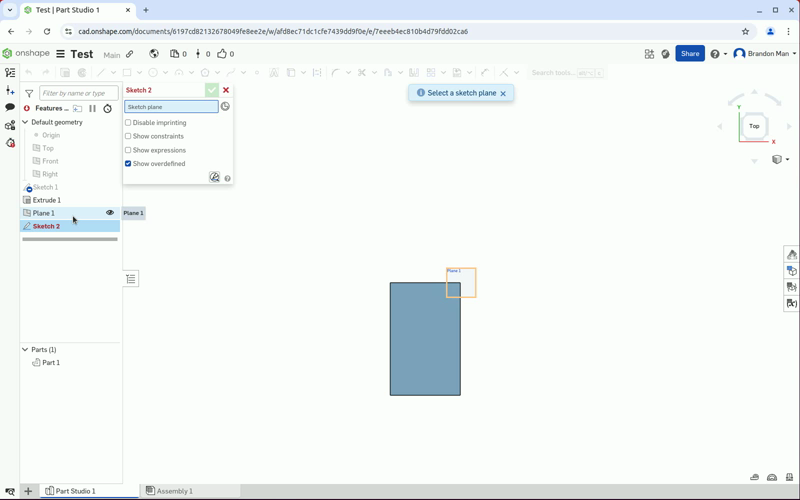
click(73, 215)
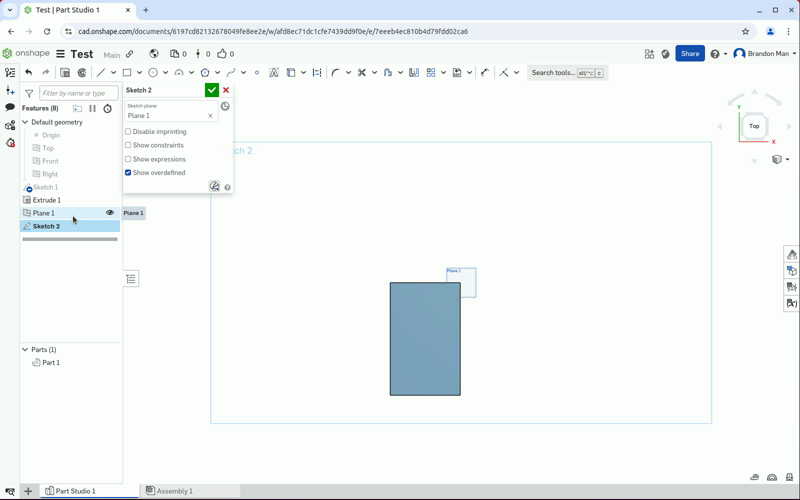
mouse_move(73, 352)
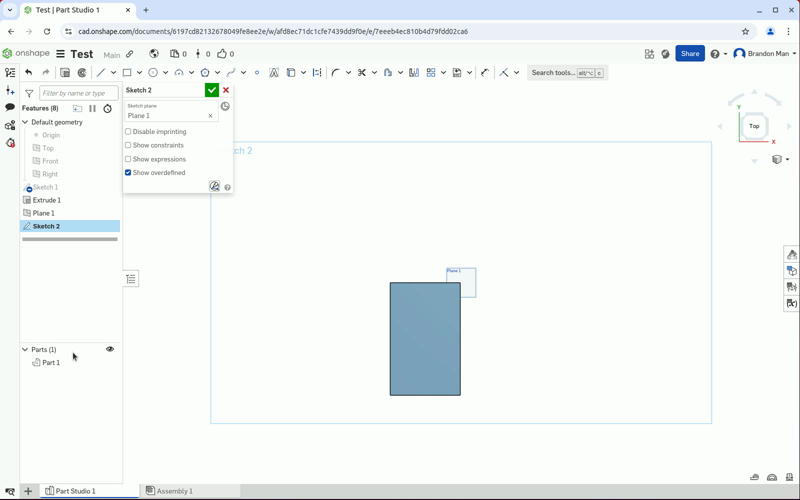
key(y)
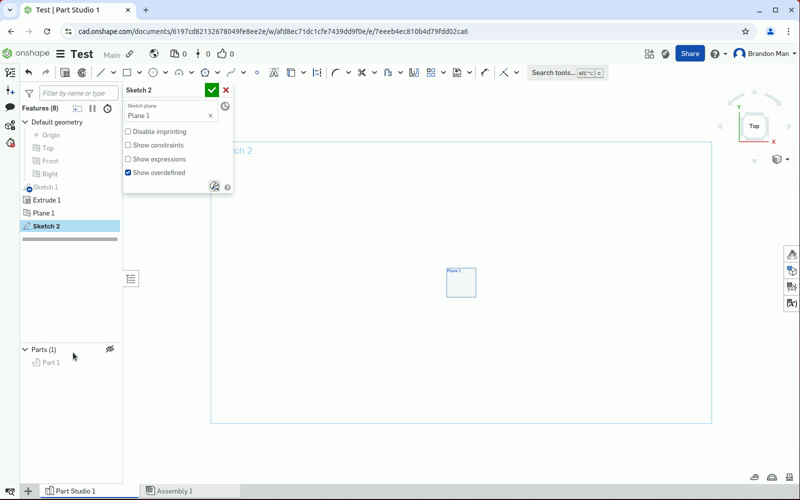
key(c)
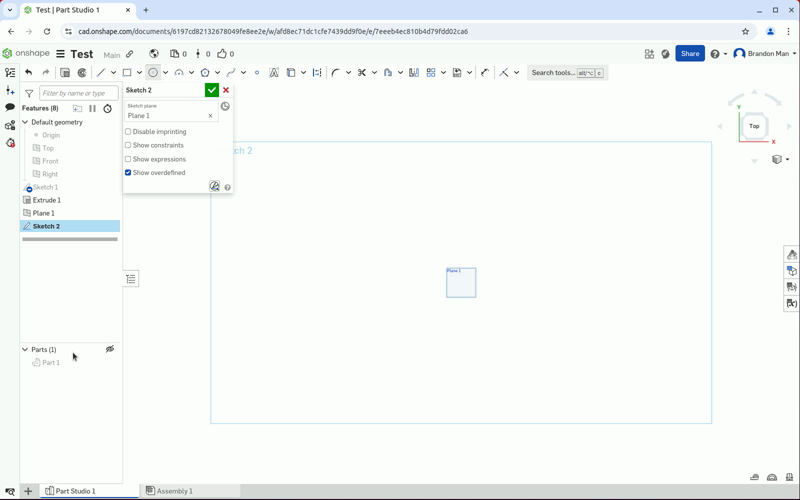
key_down(shift)
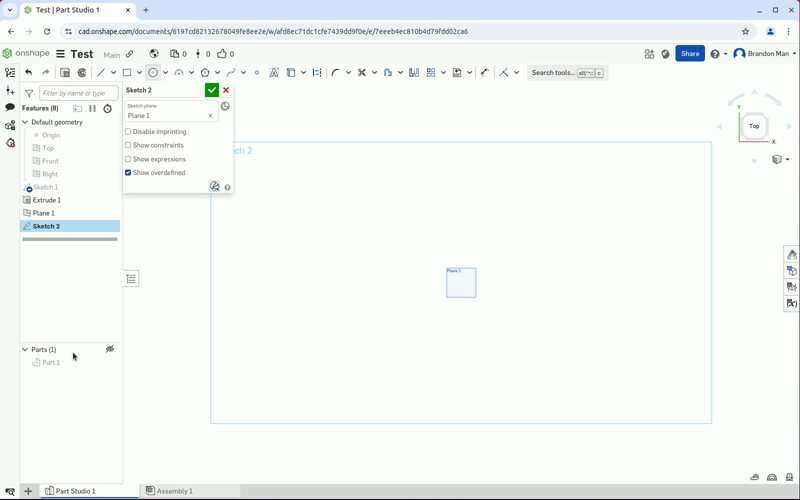
mouse_move(403, 311)
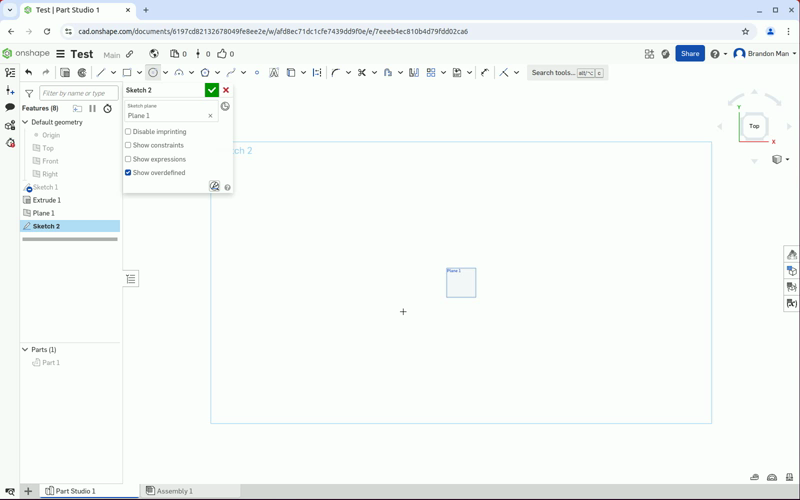
click(403, 311)
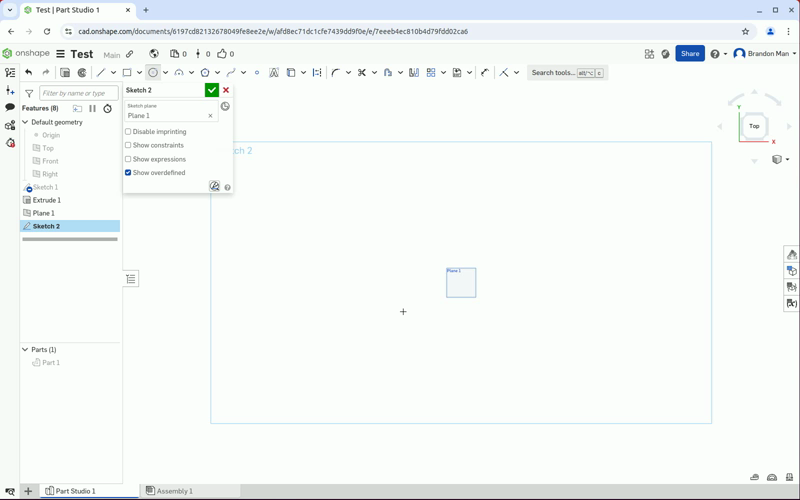
key_up(shift)
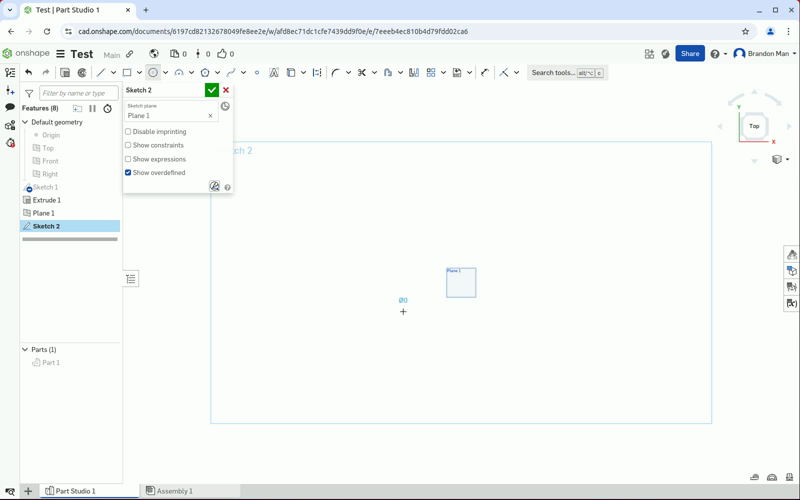
mouse_move(404, 311)
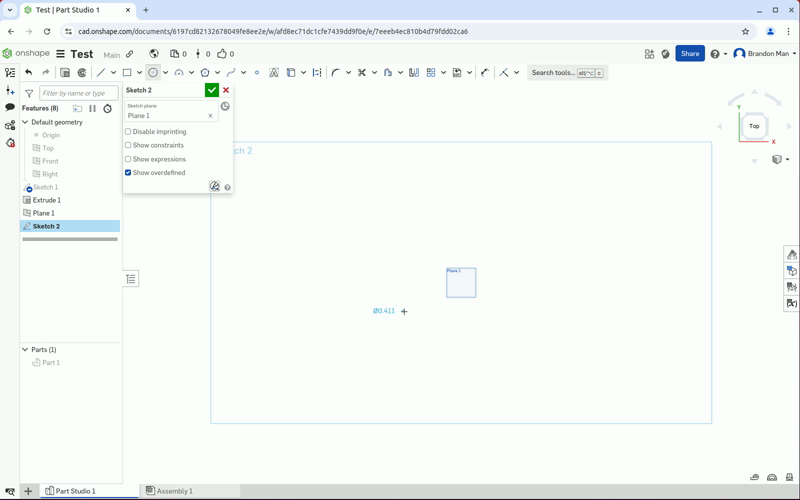
scroll(6)
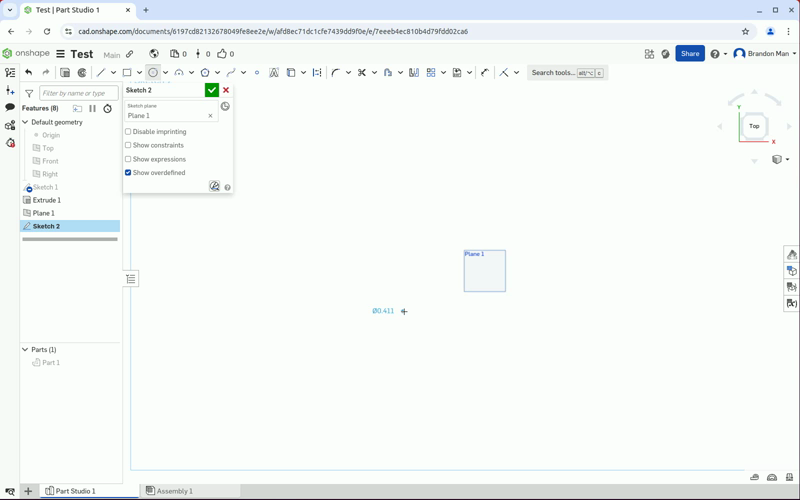
scroll(6)
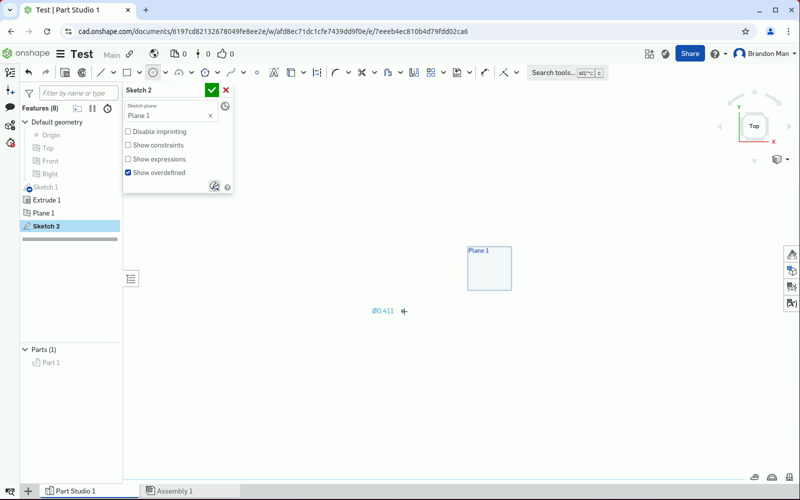
scroll(6)
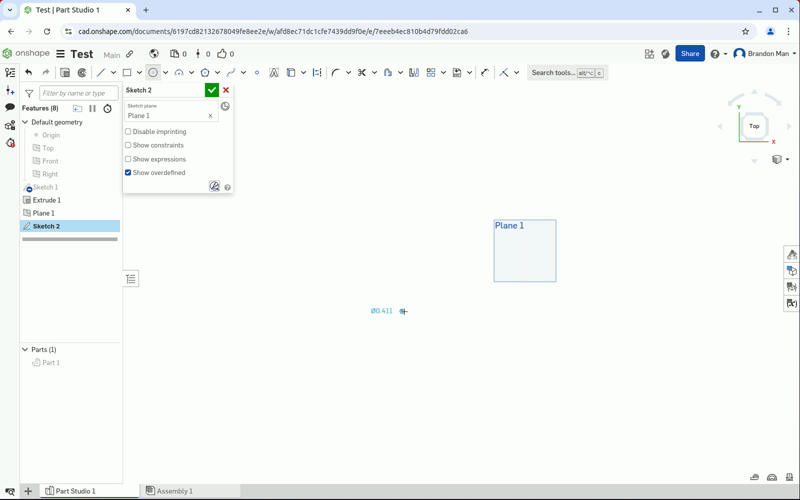
scroll(6)
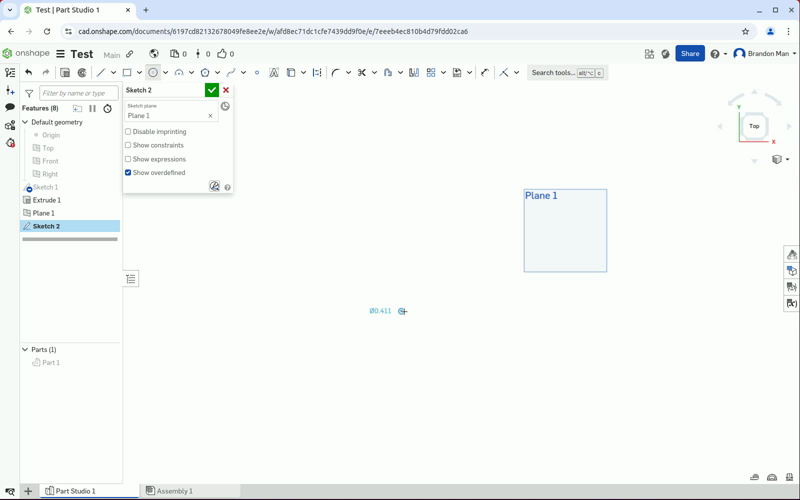
scroll(6)
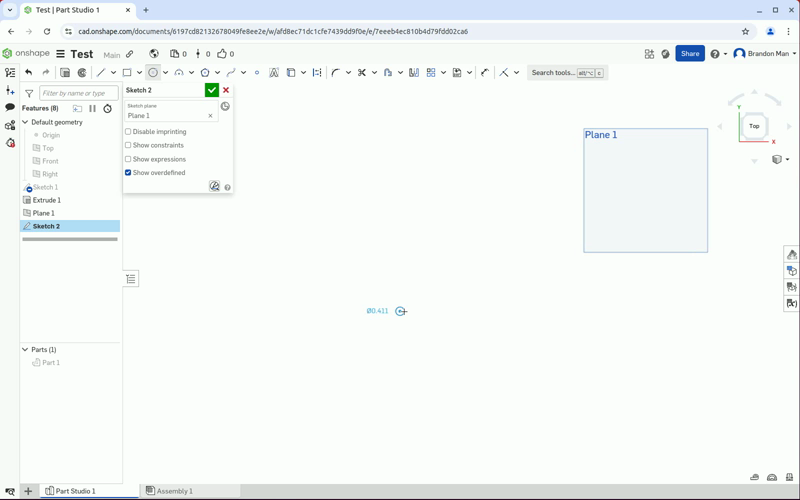
scroll(6)
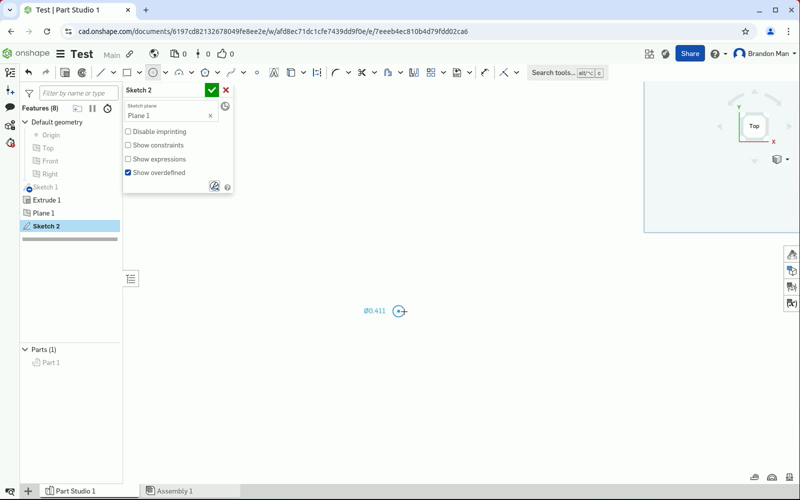
scroll(6)
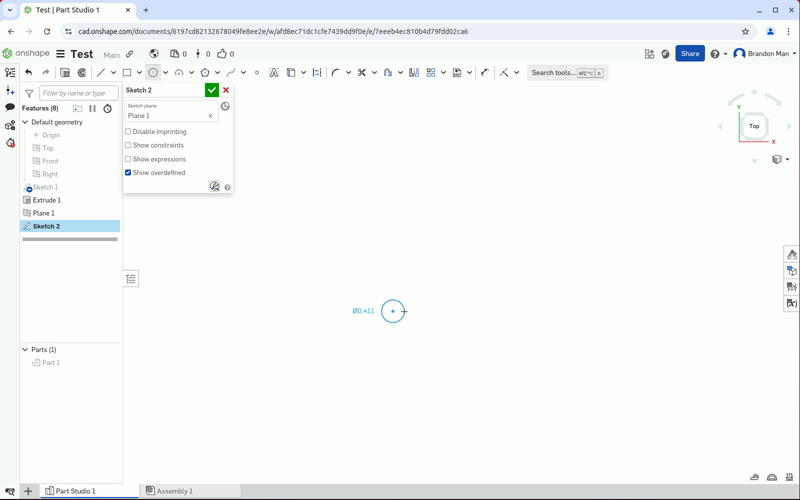
click(404, 311)
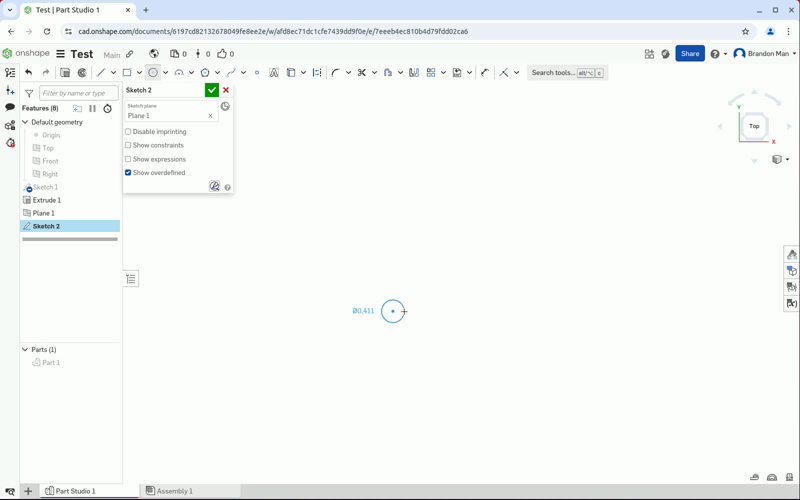
scroll(-6)
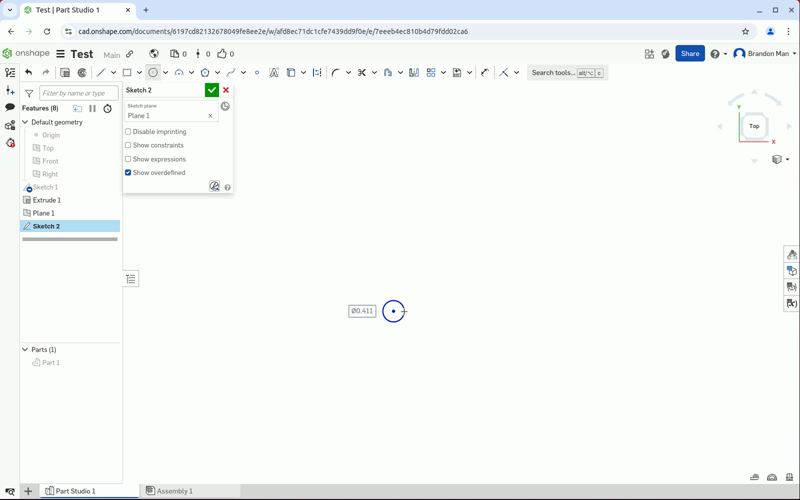
scroll(-6)
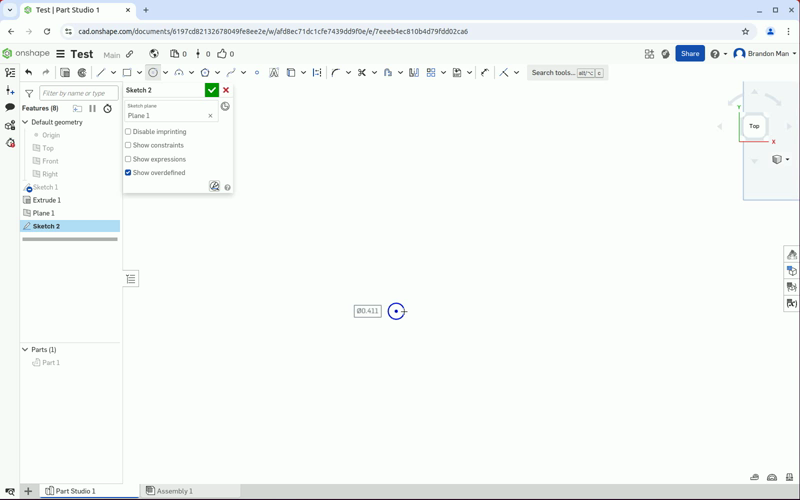
scroll(-6)
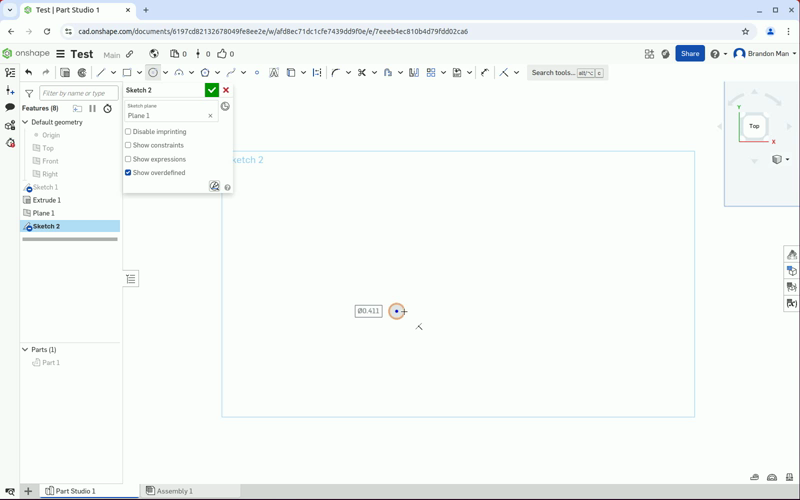
scroll(-6)
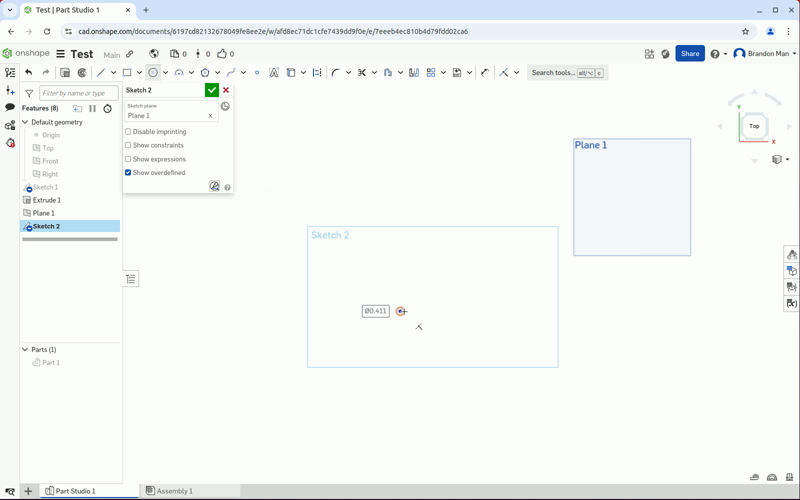
scroll(-6)
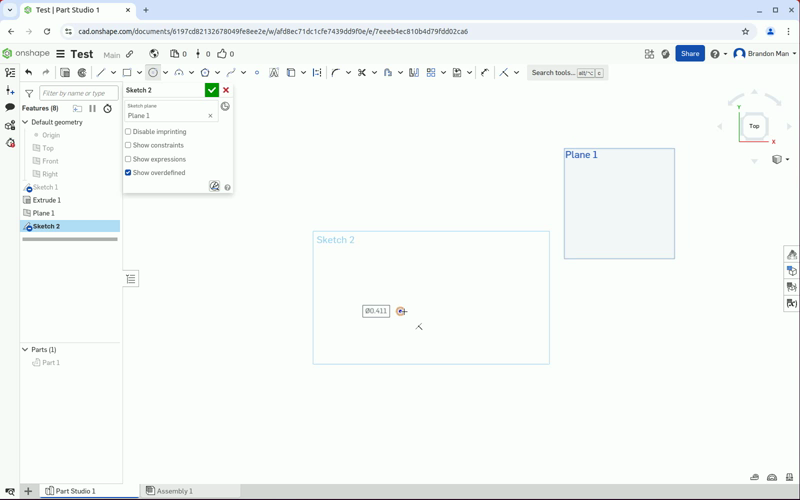
scroll(-6)
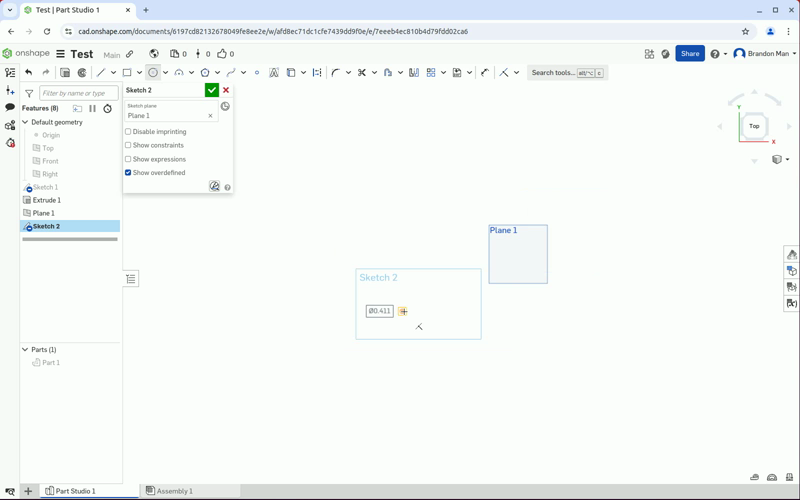
scroll(-6)
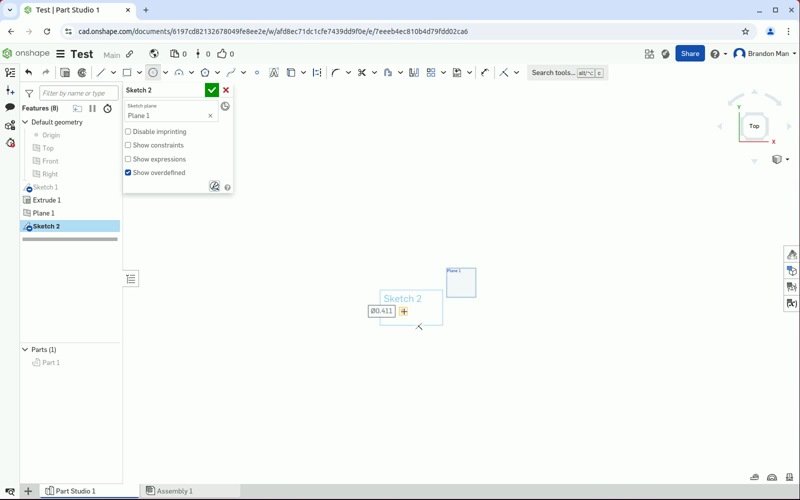
key(esc)
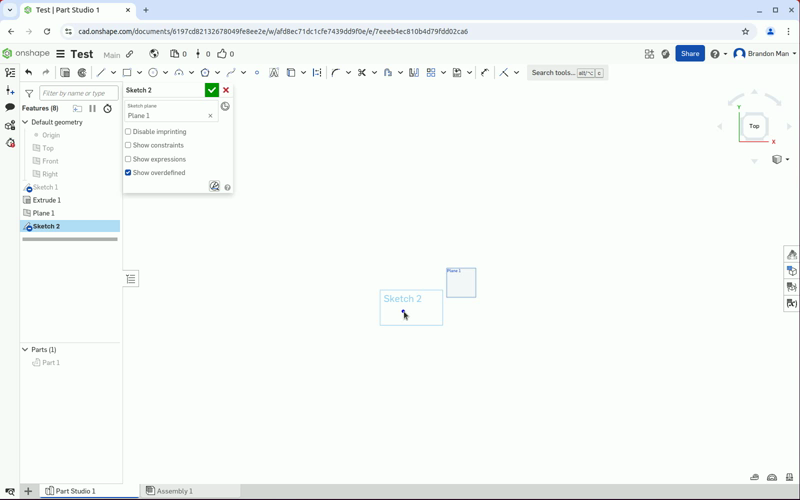
mouse_move(402, 311)
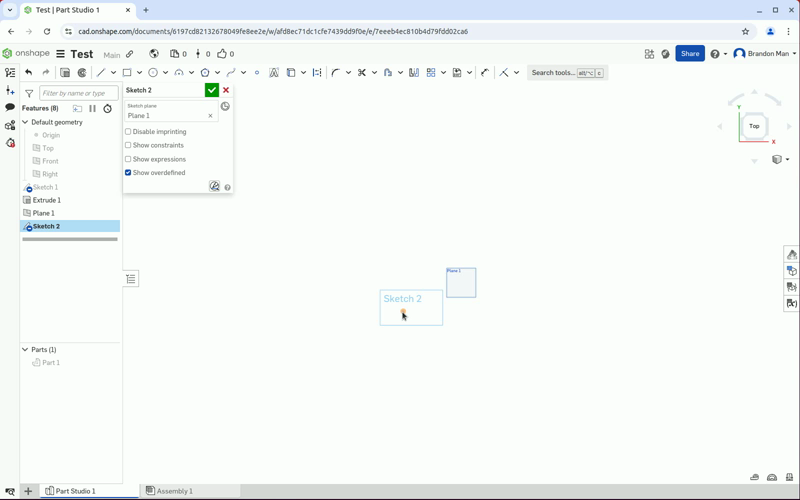
scroll(6)
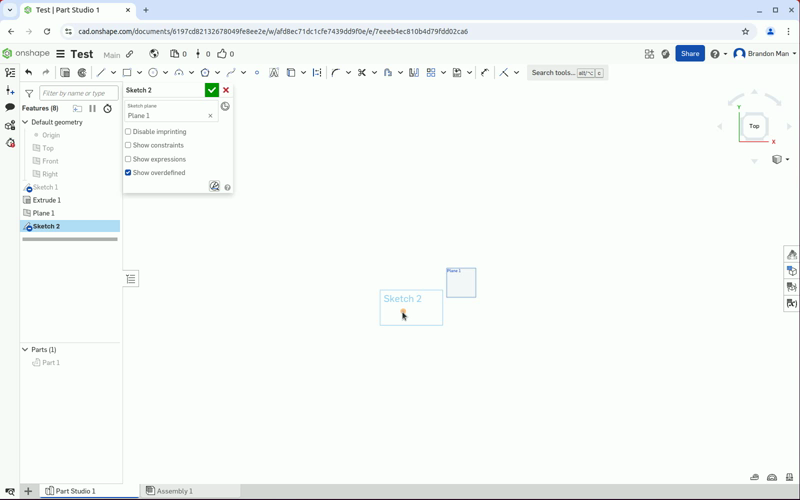
scroll(6)
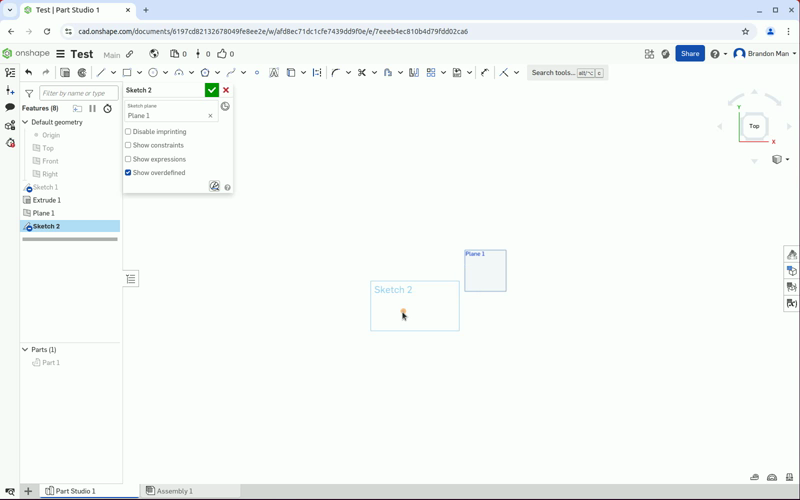
scroll(6)
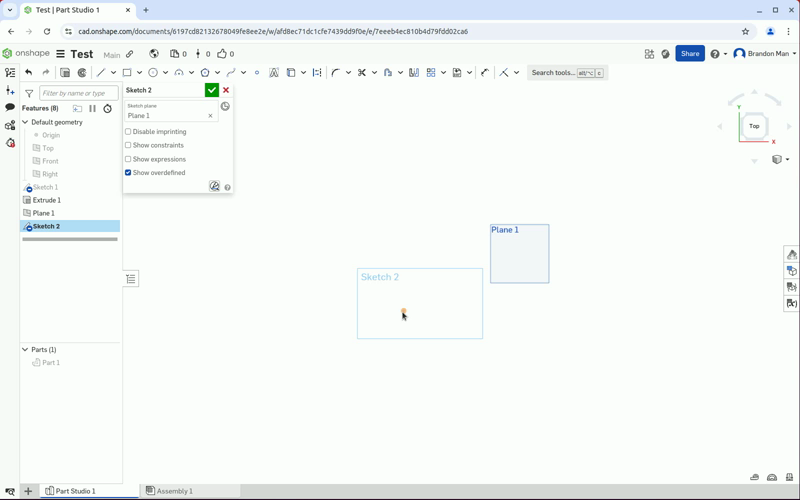
scroll(6)
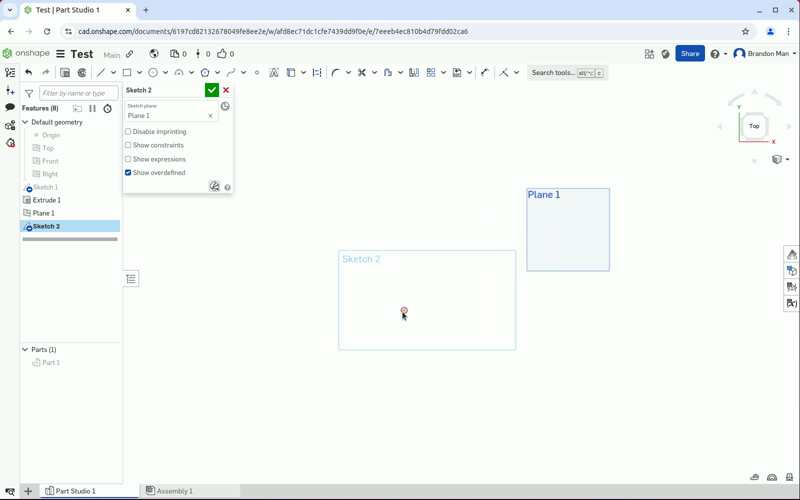
scroll(6)
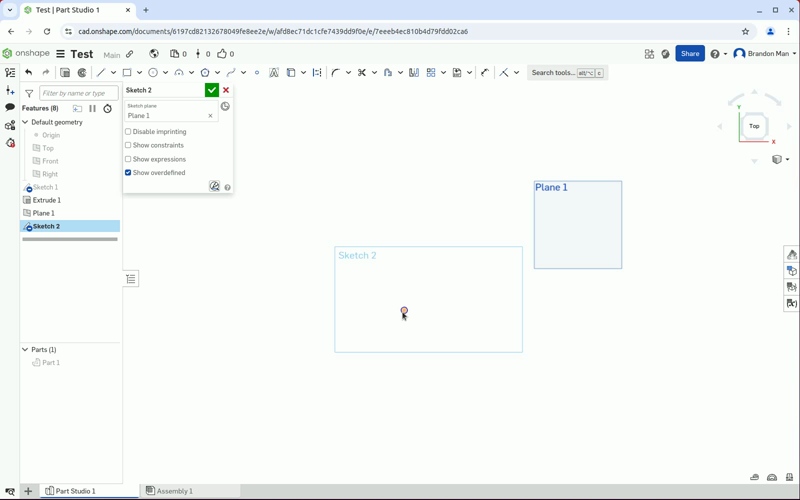
scroll(6)
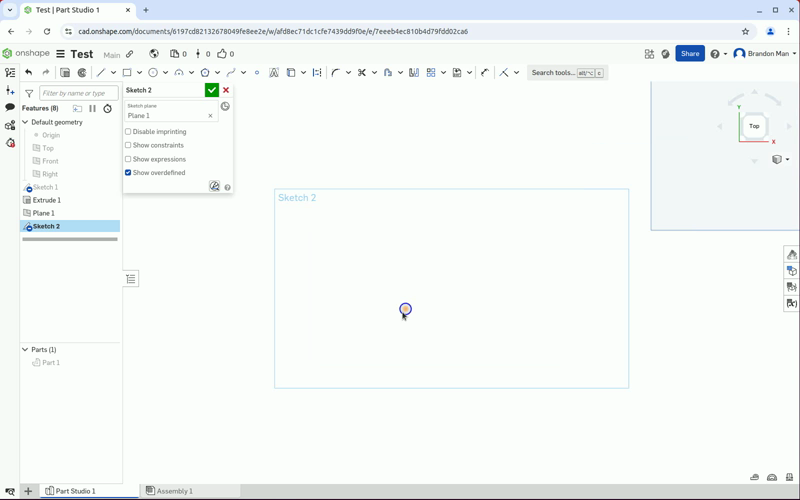
scroll(6)
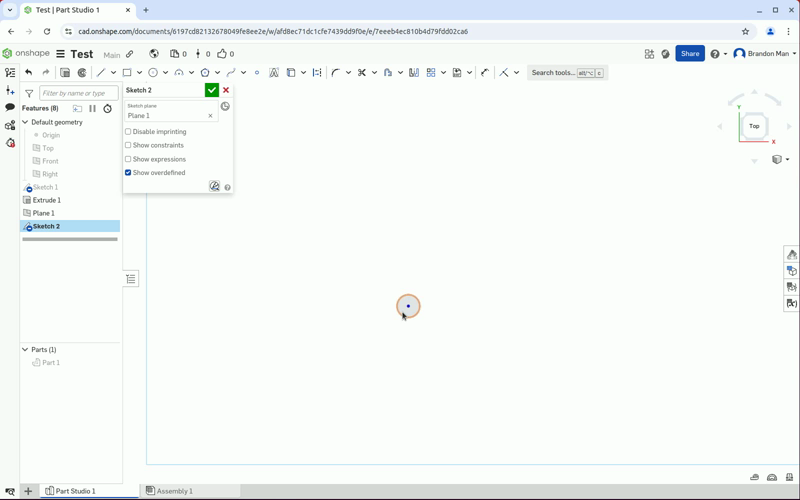
click(402, 311)
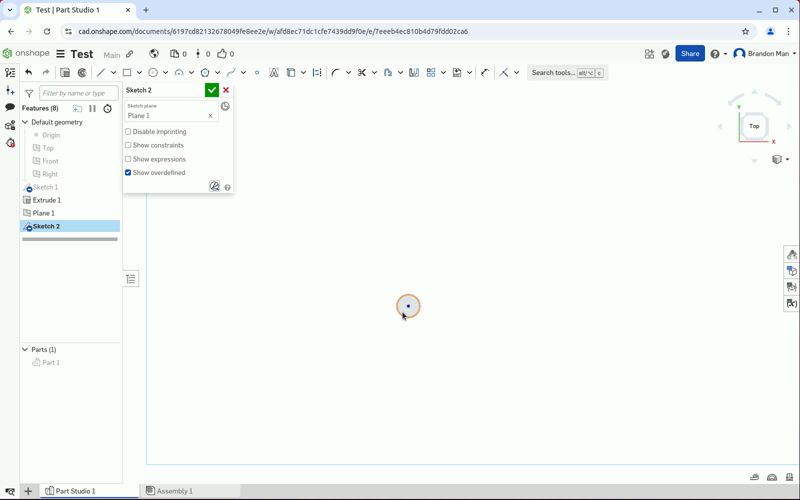
scroll(-6)
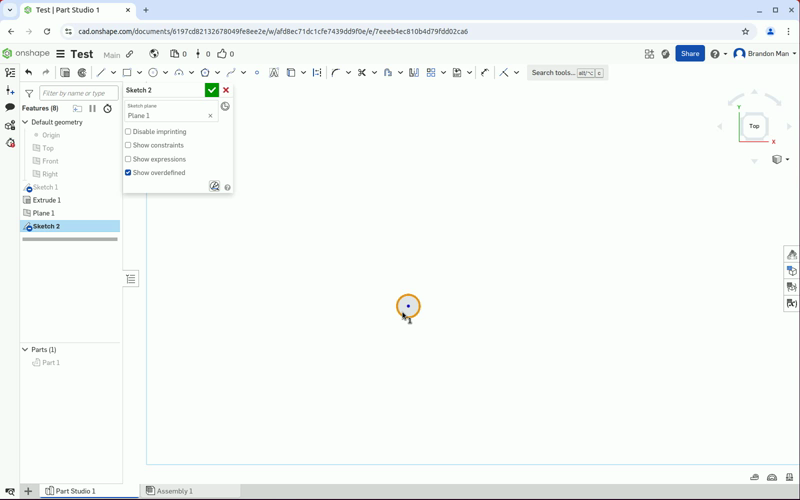
scroll(-6)
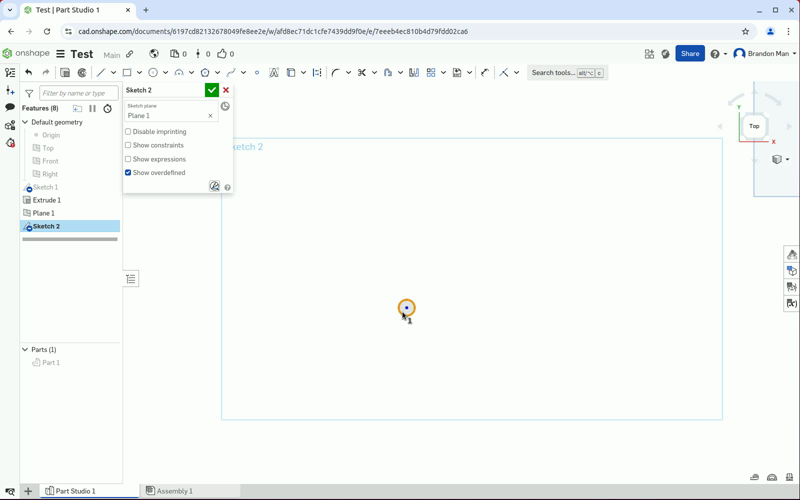
scroll(-6)
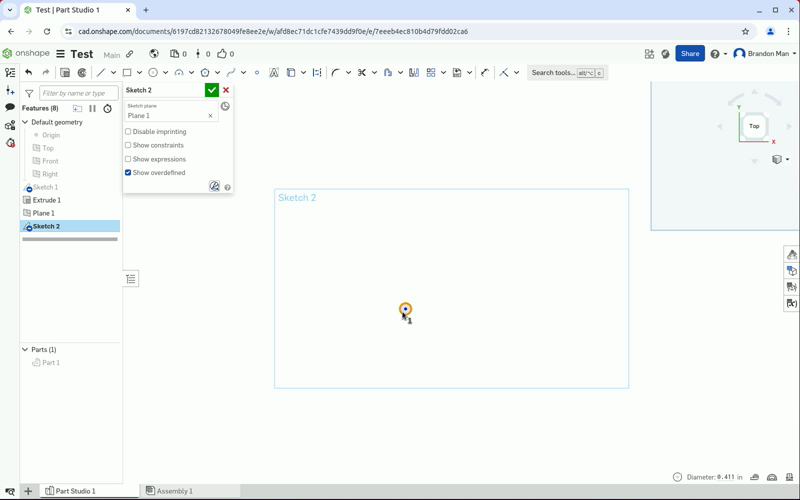
scroll(-6)
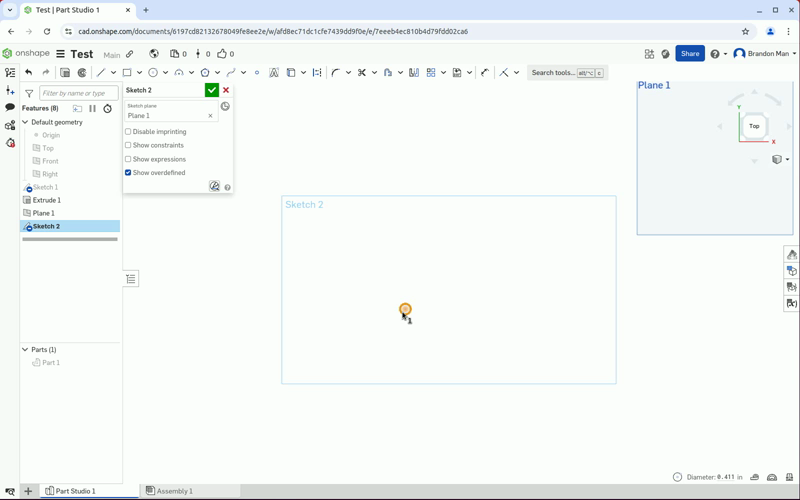
scroll(-6)
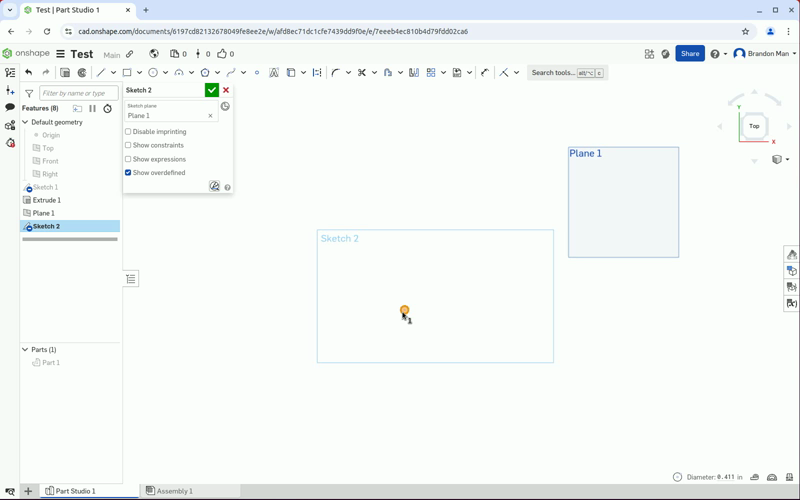
scroll(-6)
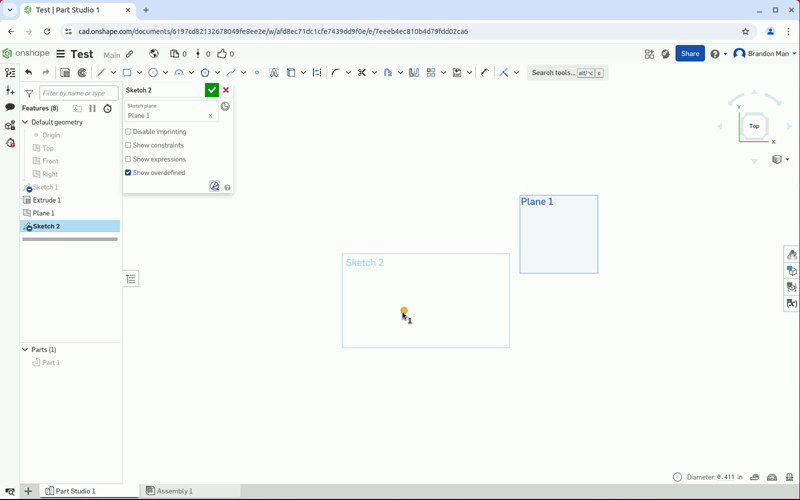
scroll(-6)
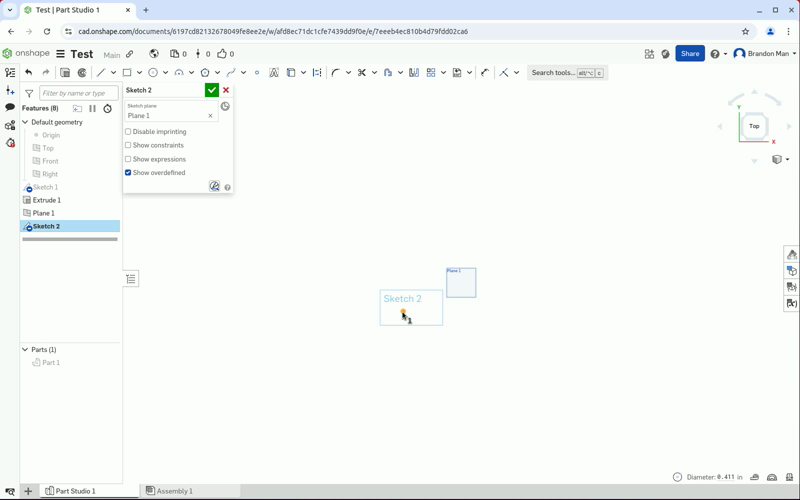
mouse_move(73, 352)
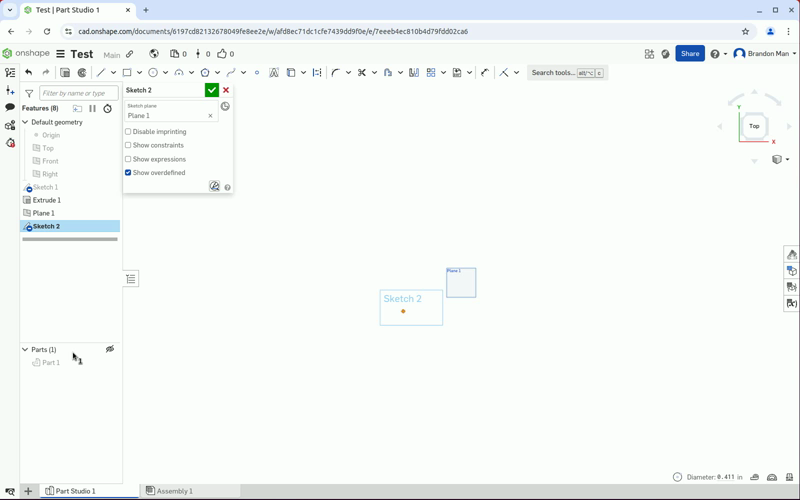
key(shift+y)
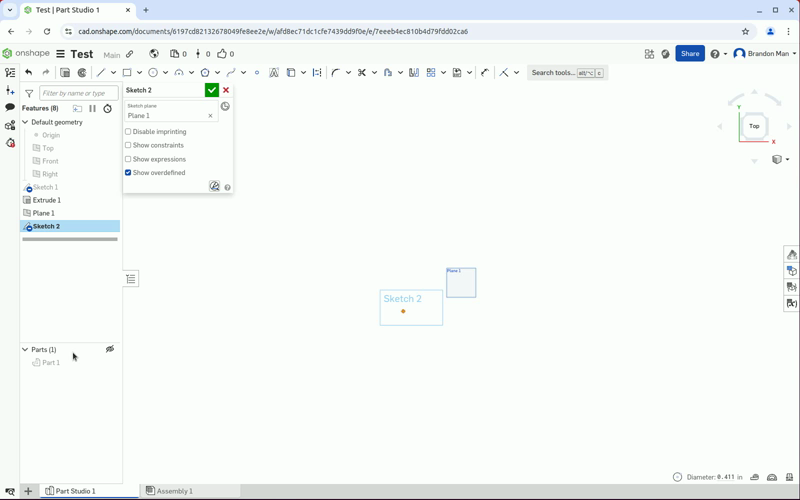
key(shift+e)
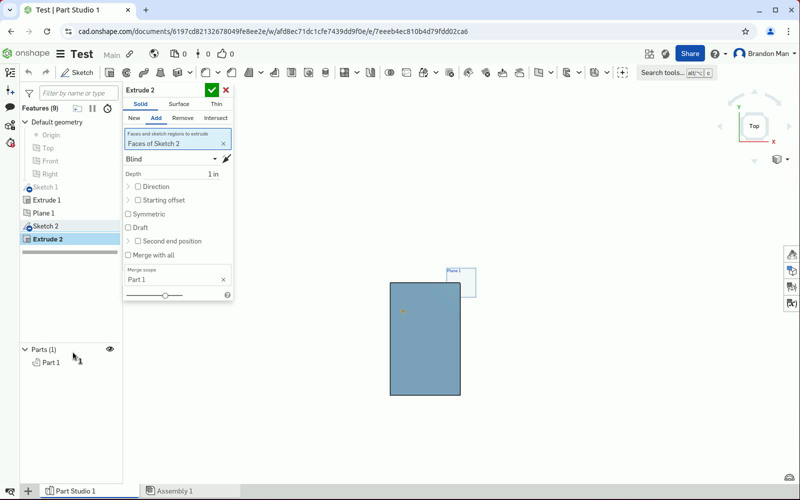
mouse_move(143, 106)
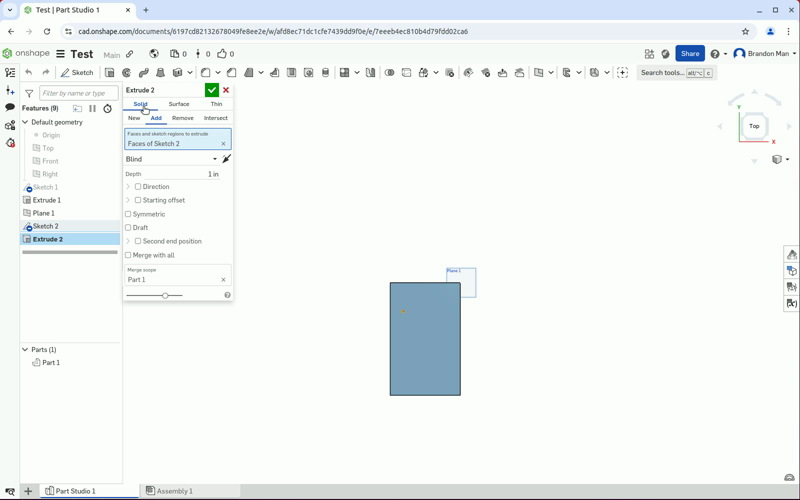
click(143, 106)
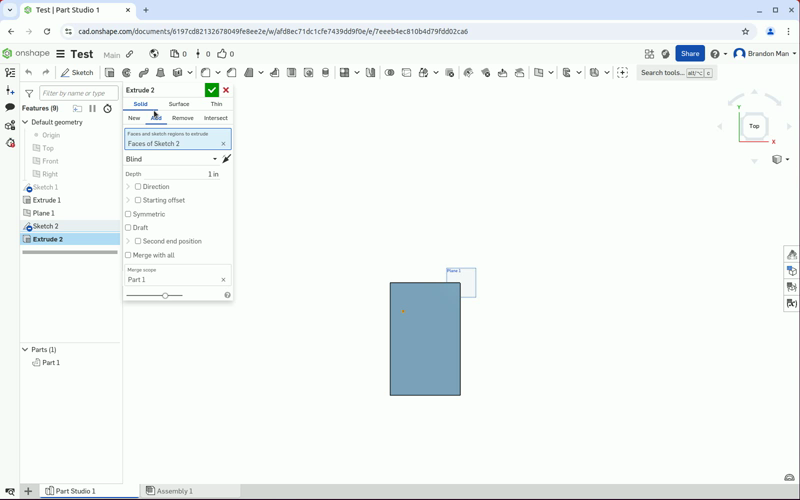
mouse_move(186, 120)
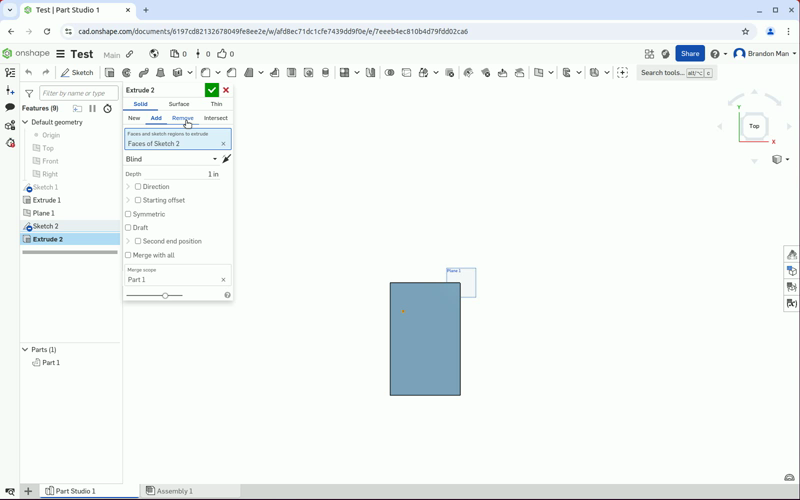
click(186, 120)
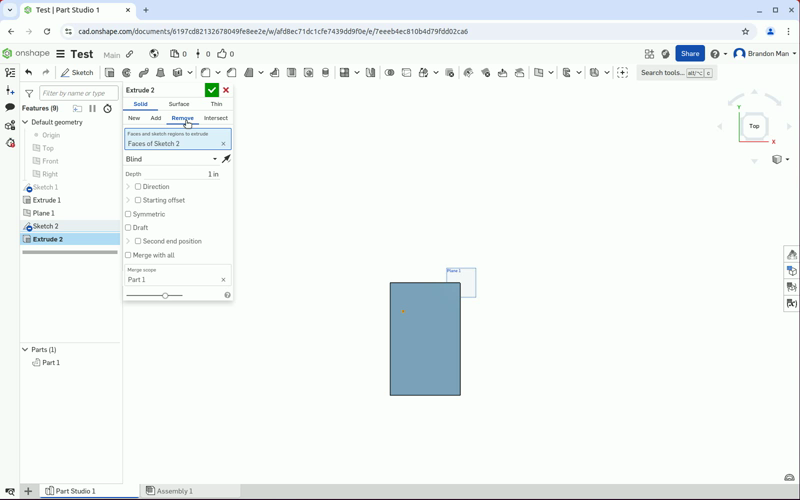
key(tab, 4)
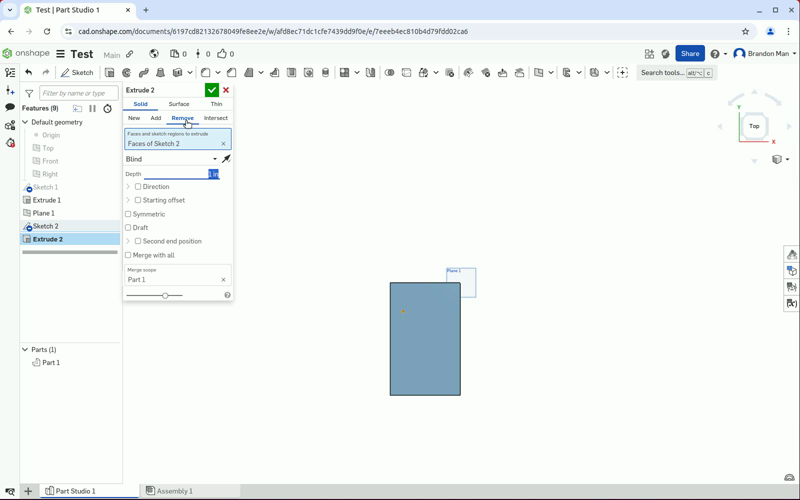
text(0.963)
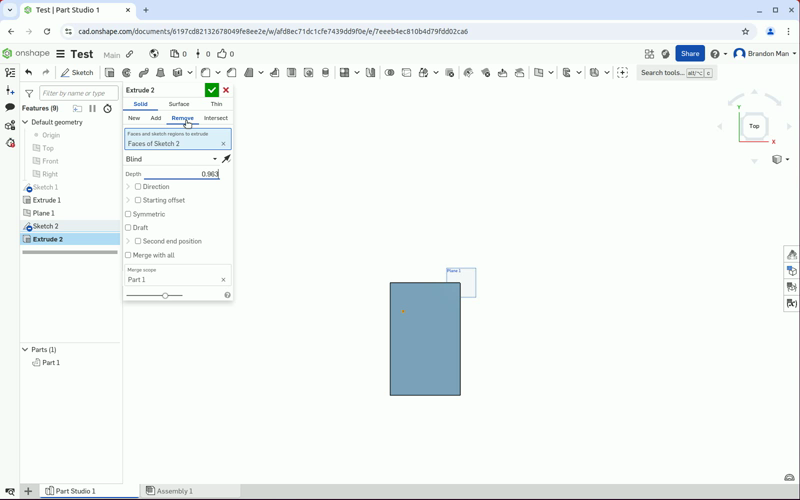
key(tab, 6)
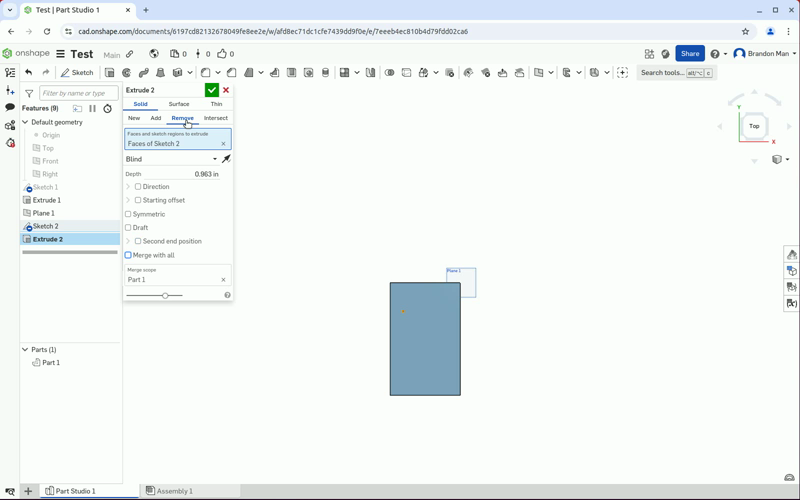
key(space)
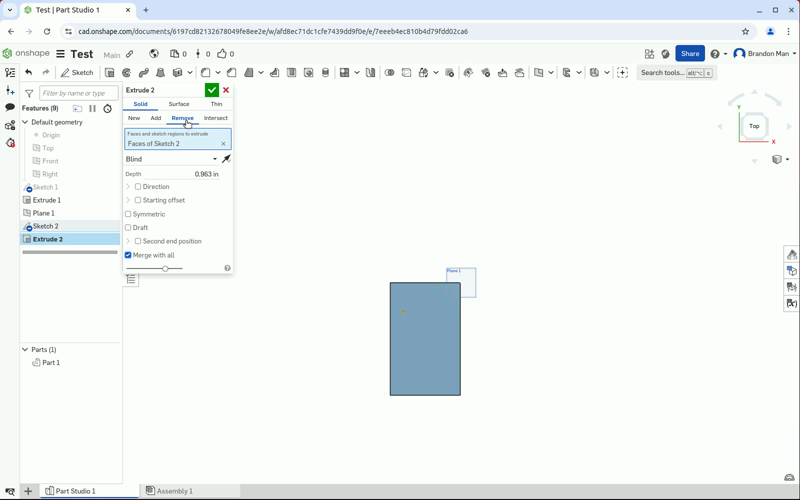
key(enter)
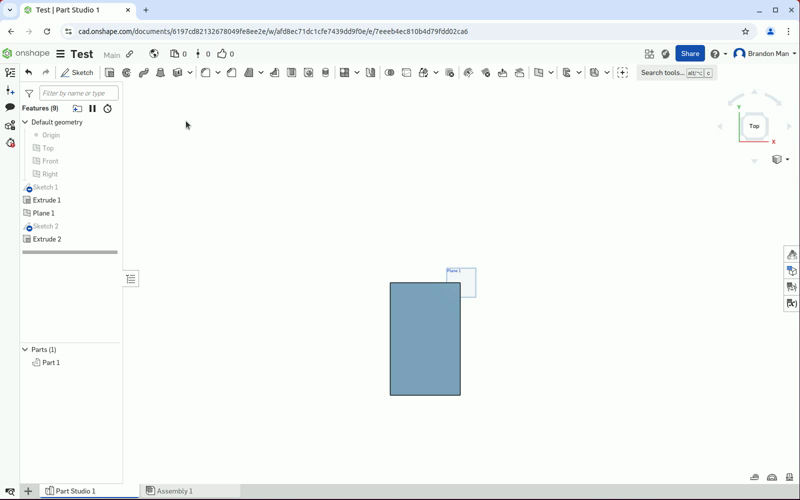
key(shift+h)
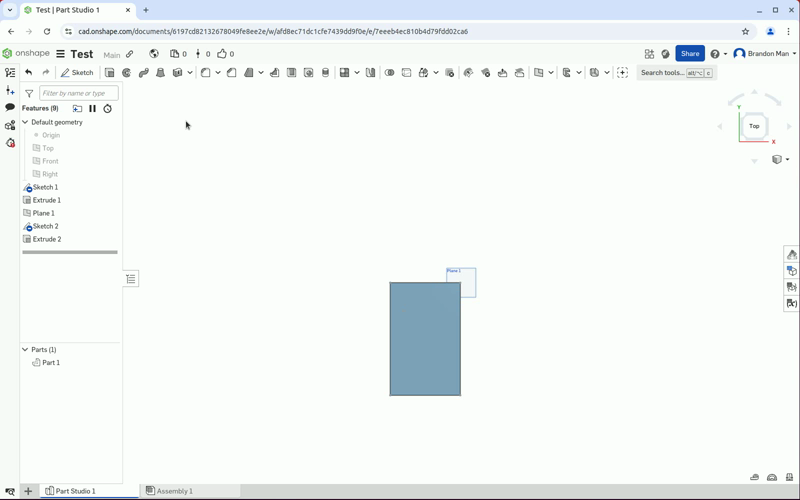
key(shift+h)
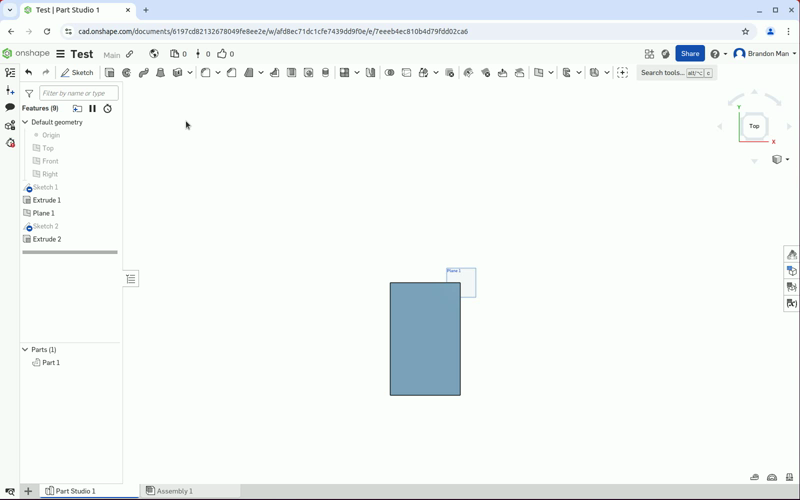
mouse_move(73, 189)
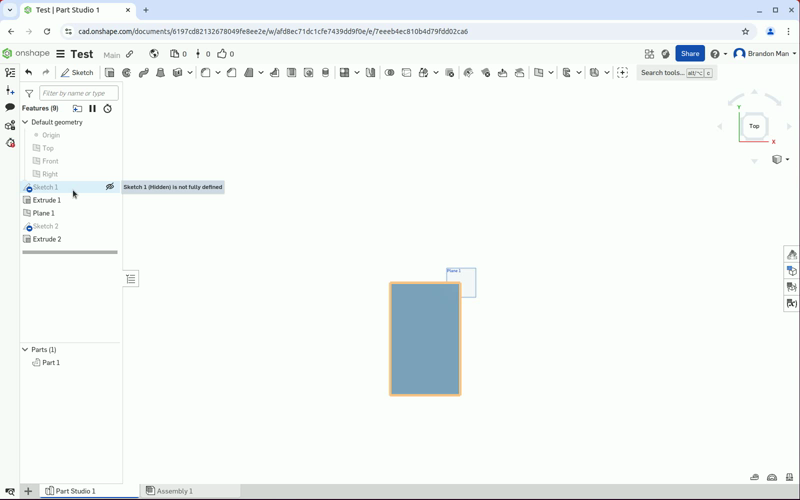
click(73, 189)
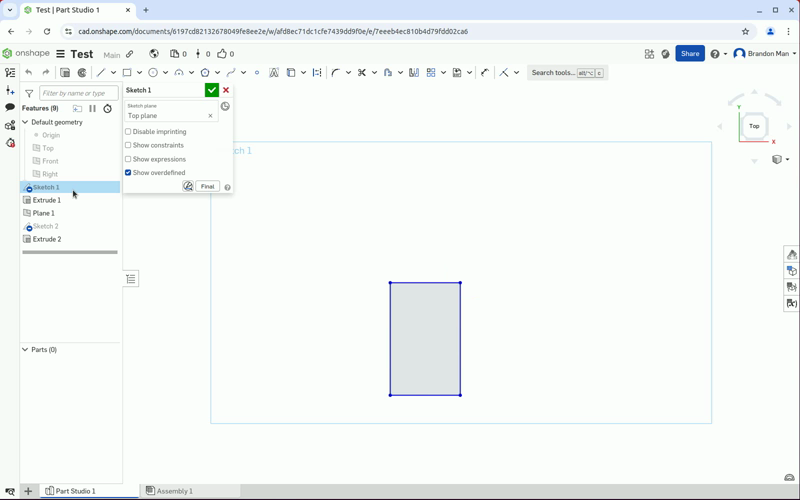
mouse_move(229, 92)
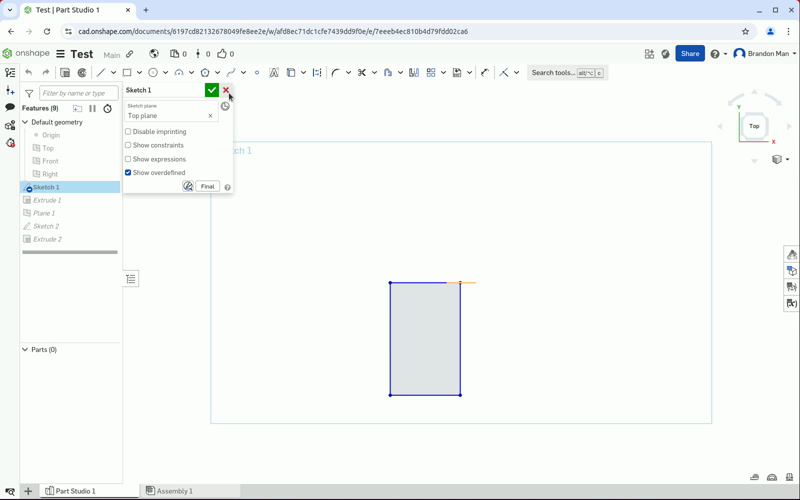
click(229, 92)
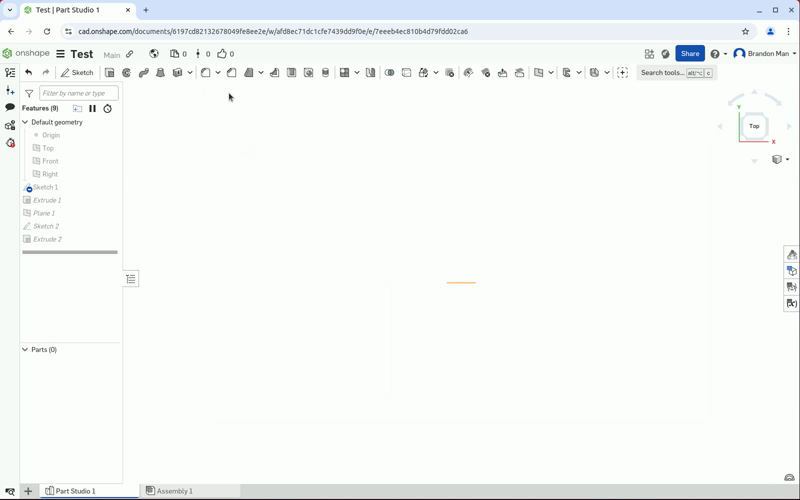
key(shift+s)
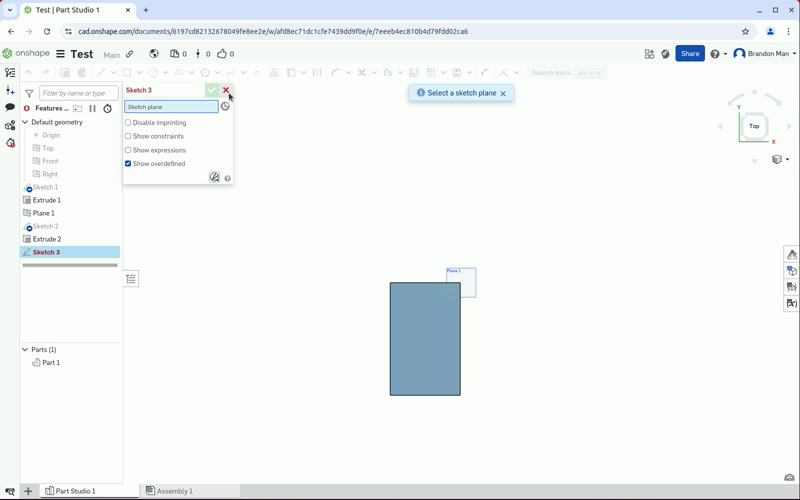
mouse_move(73, 215)
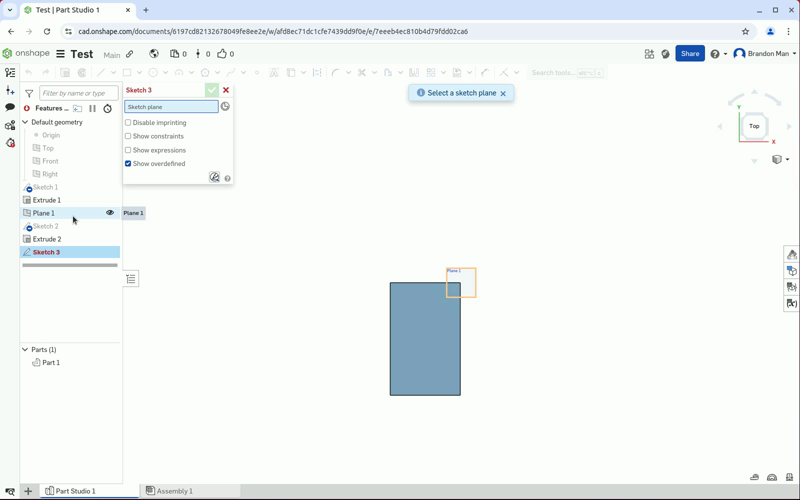
click(73, 215)
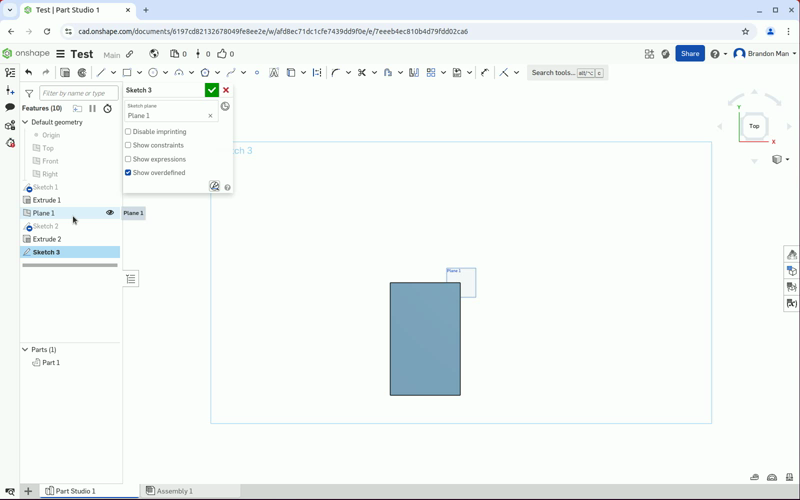
mouse_move(73, 352)
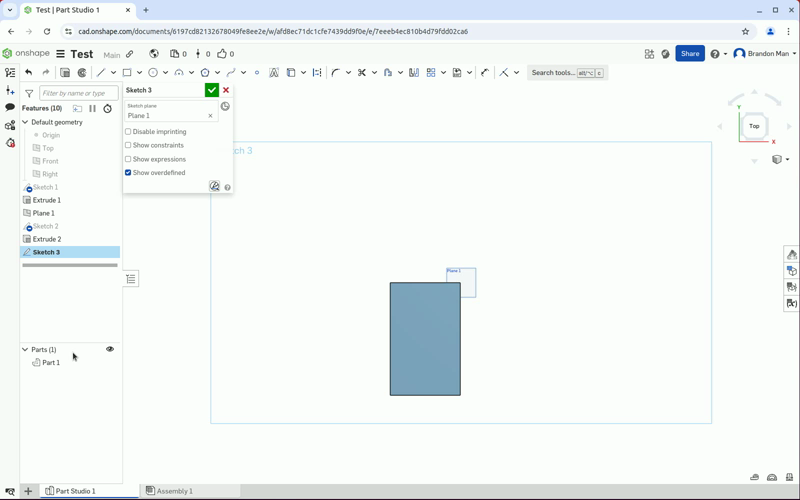
key(y)
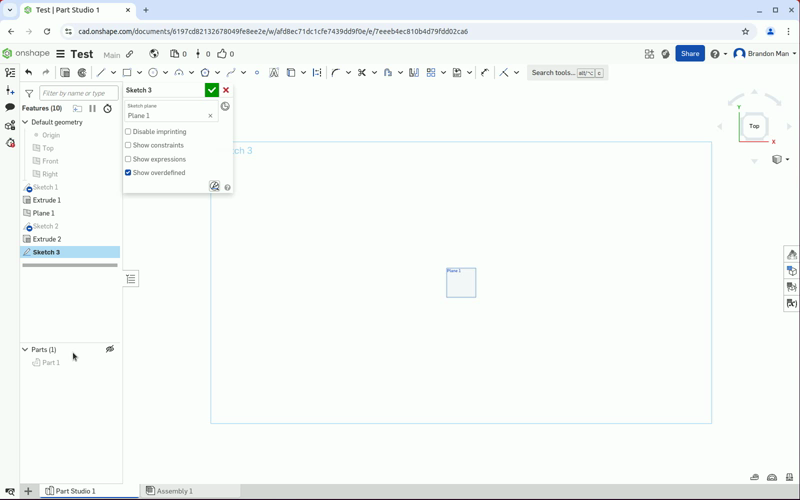
key(c)
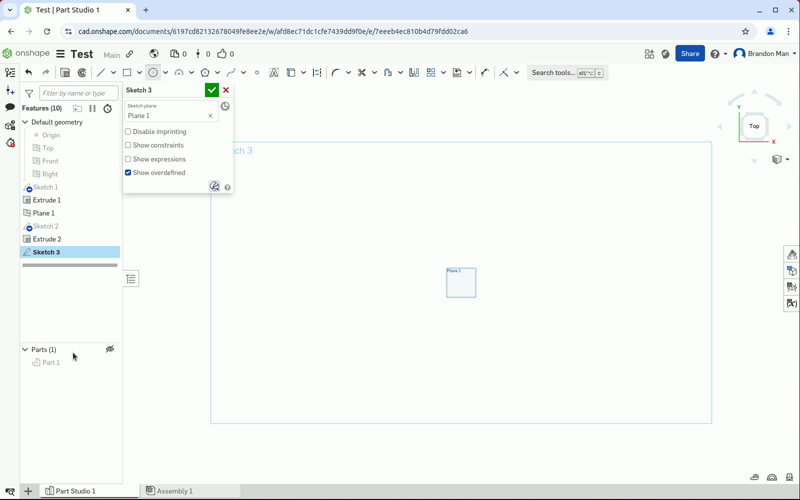
key_down(shift)
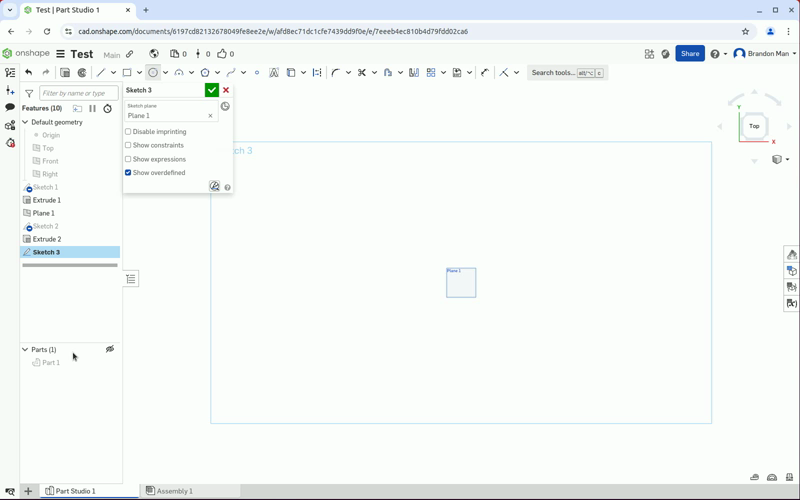
mouse_move(450, 311)
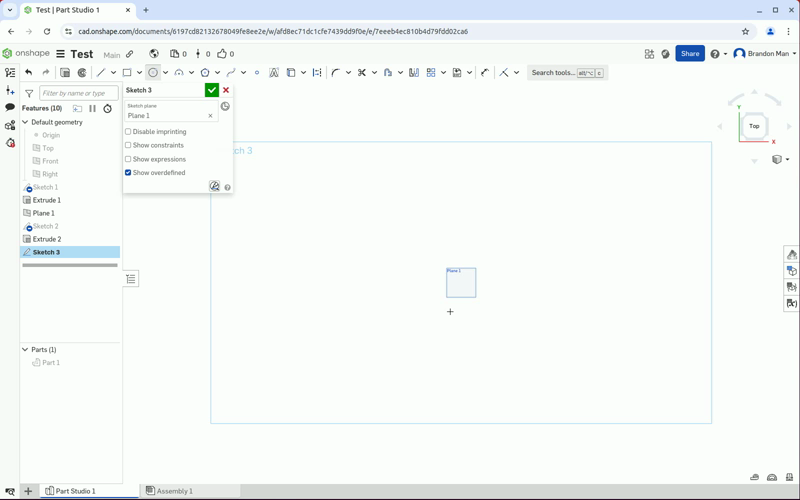
click(450, 311)
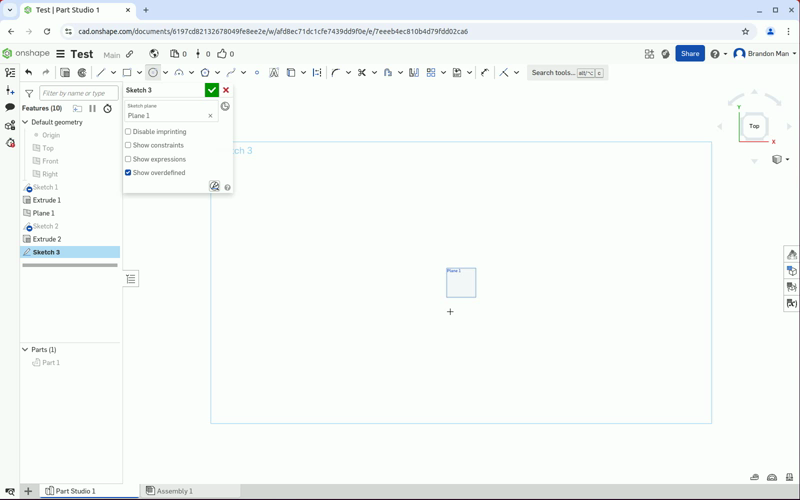
key_up(shift)
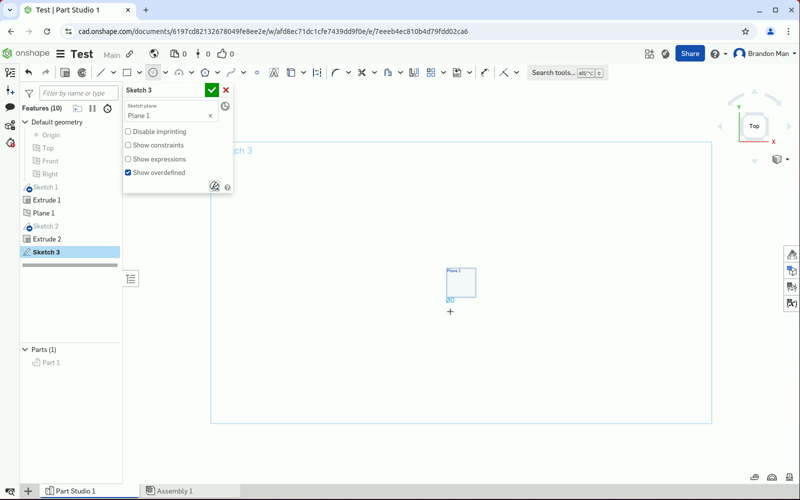
mouse_move(451, 311)
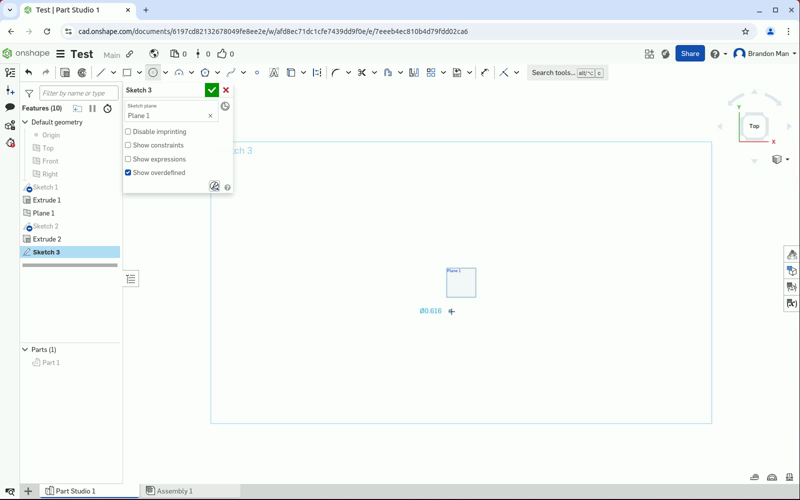
scroll(6)
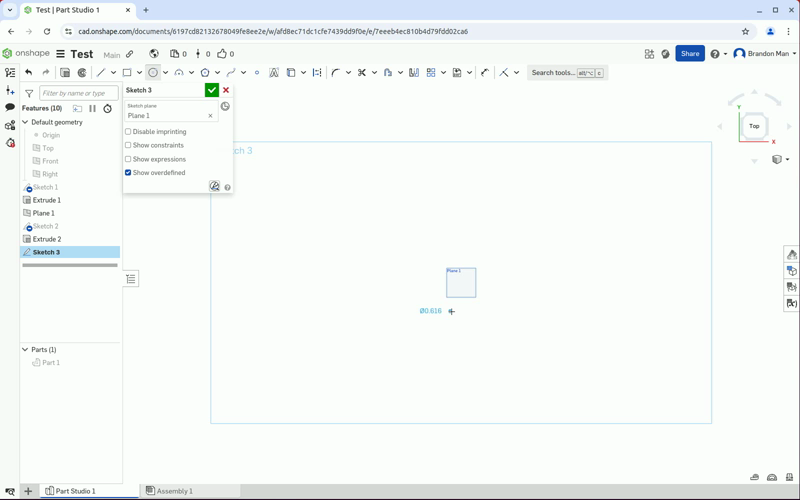
scroll(6)
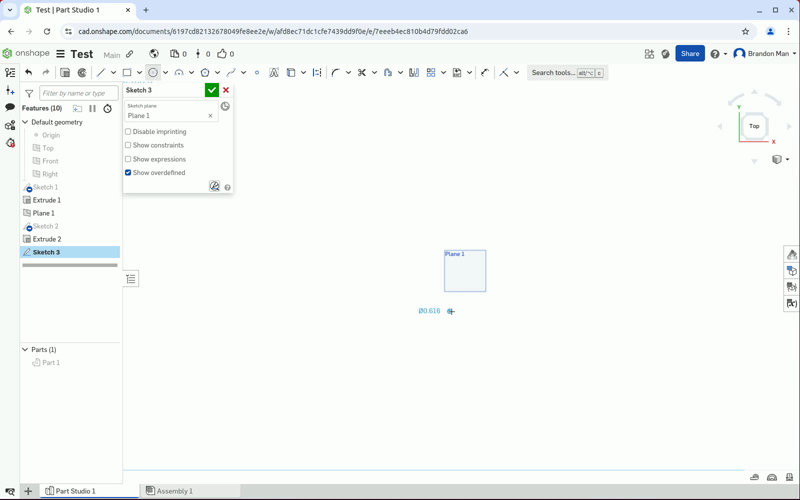
scroll(6)
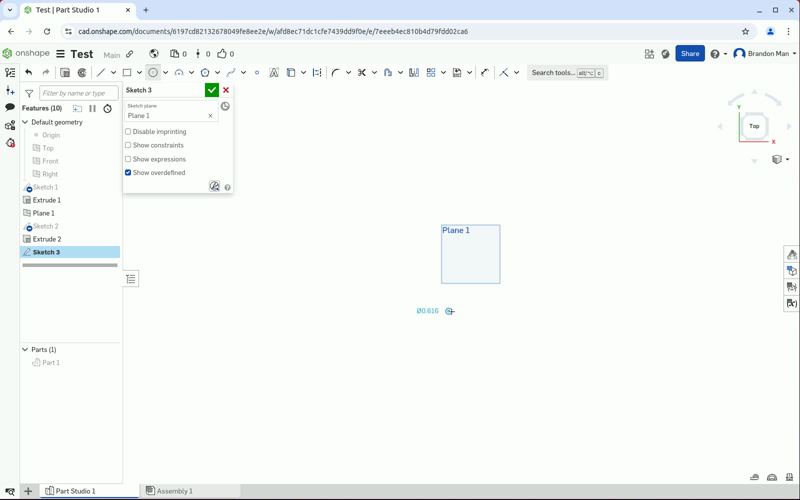
scroll(6)
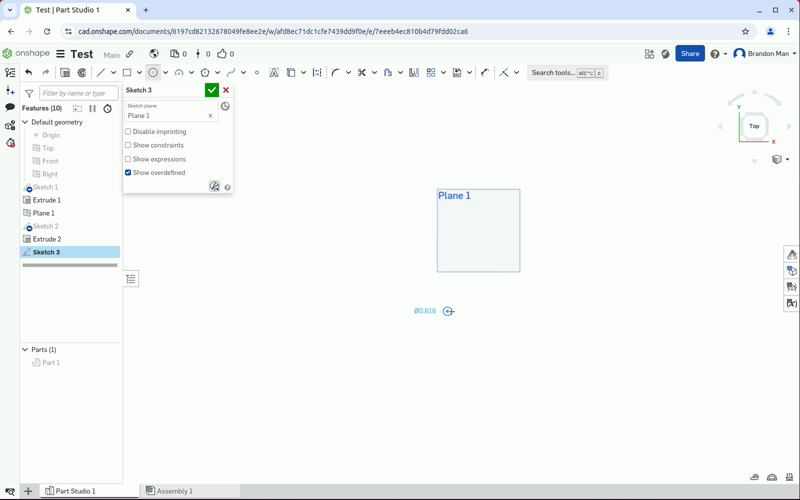
scroll(6)
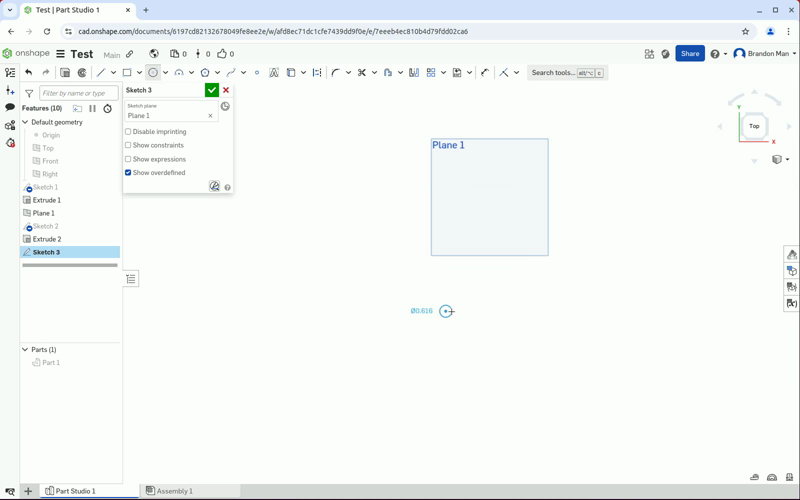
scroll(6)
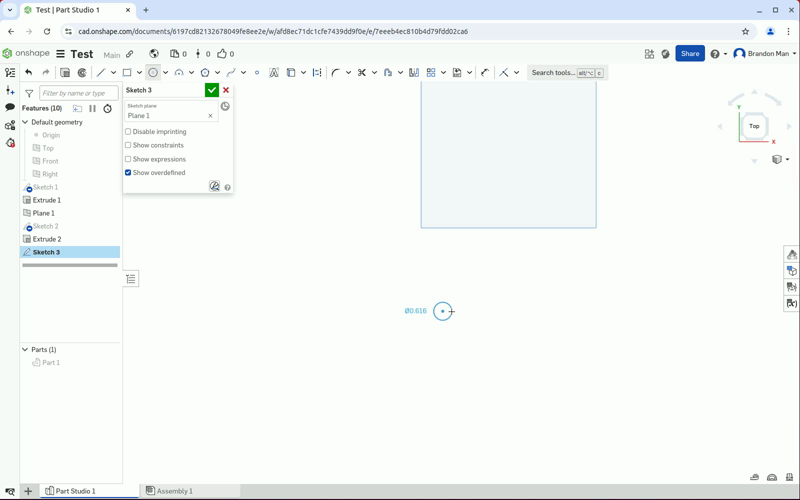
scroll(6)
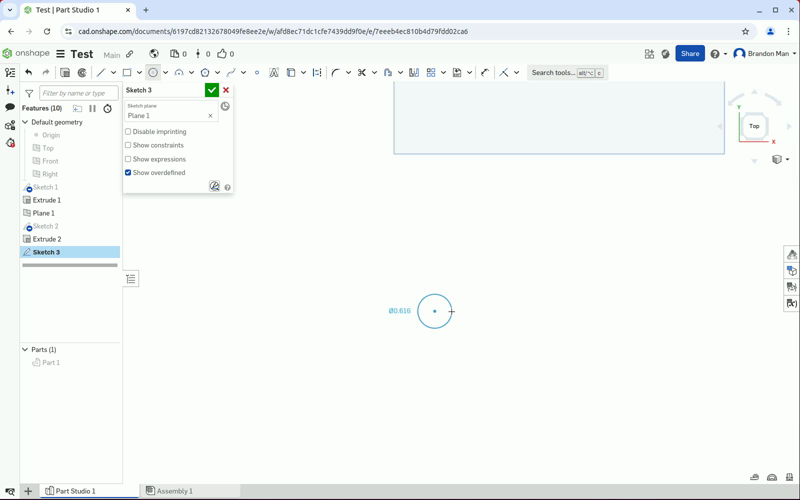
click(451, 311)
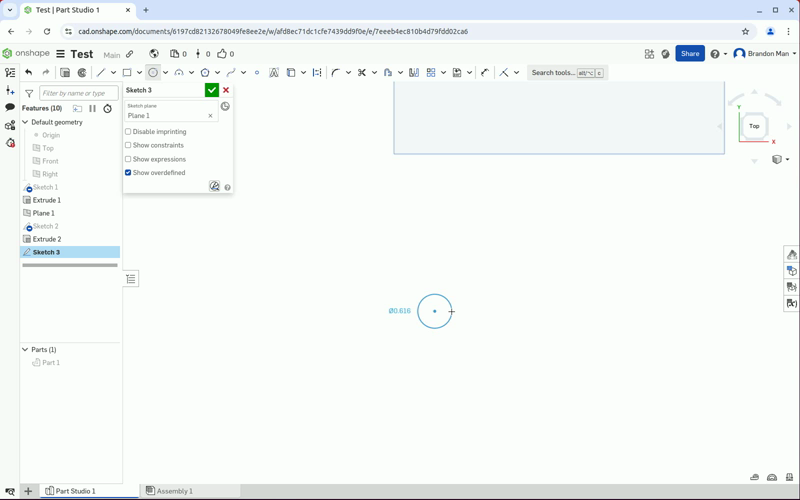
scroll(-6)
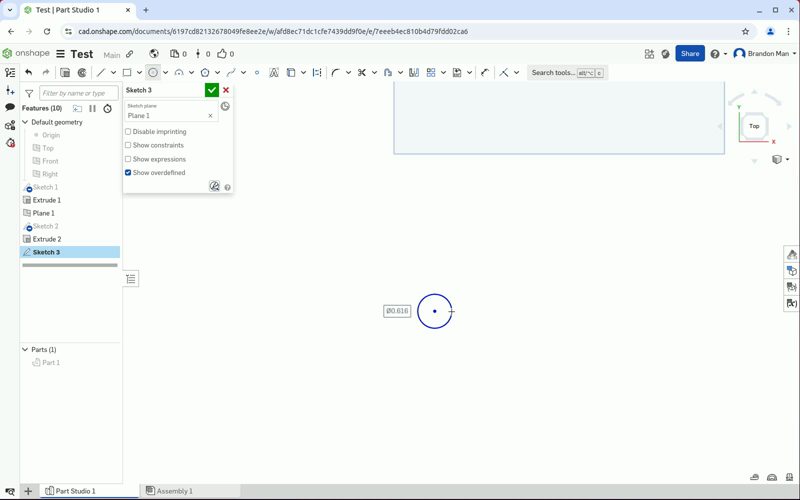
scroll(-6)
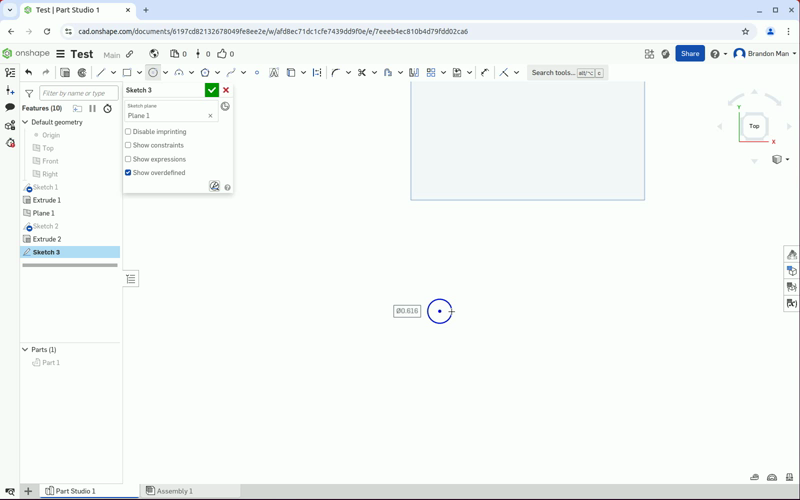
scroll(-6)
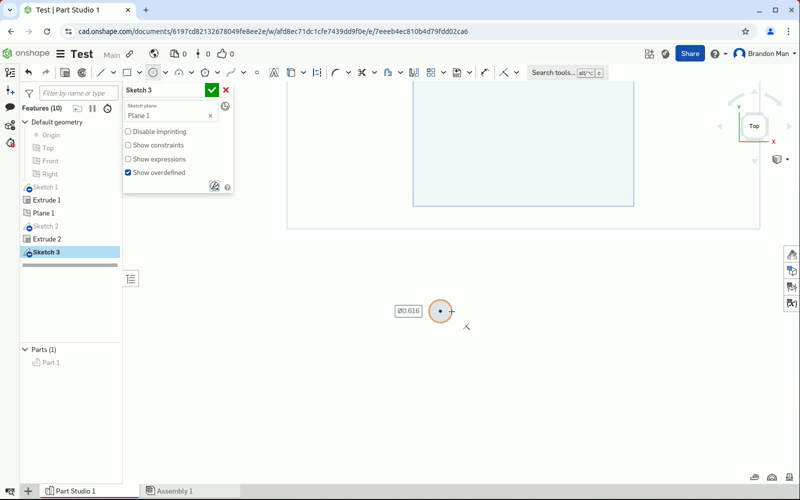
scroll(-6)
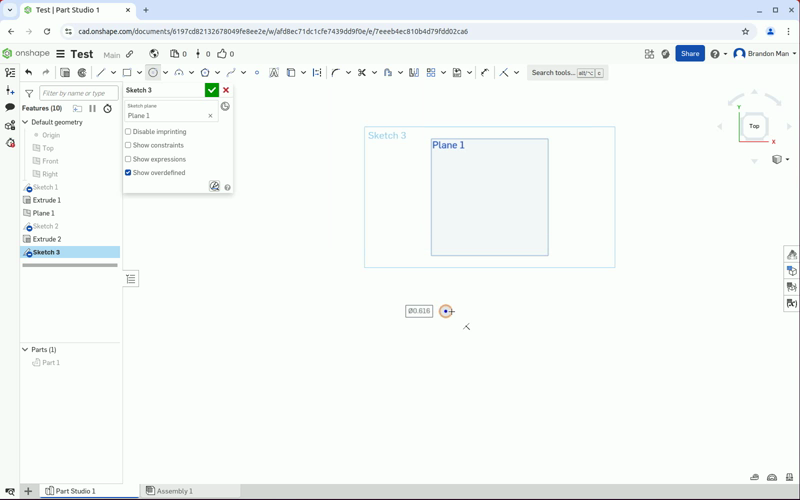
scroll(-6)
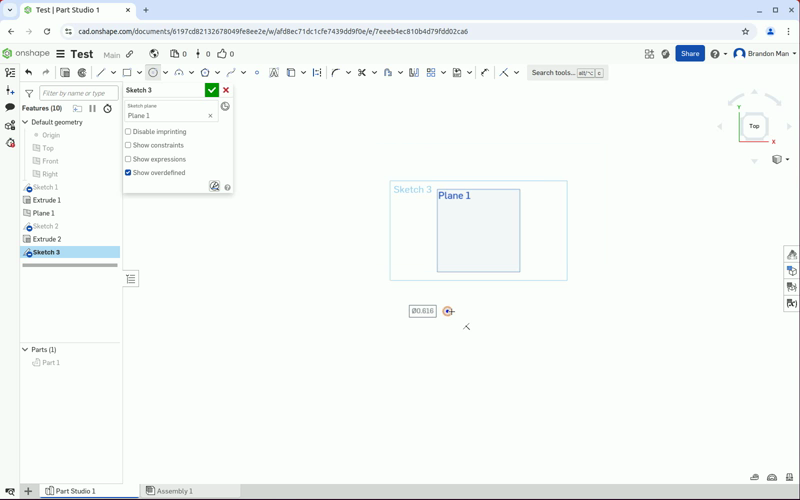
scroll(-6)
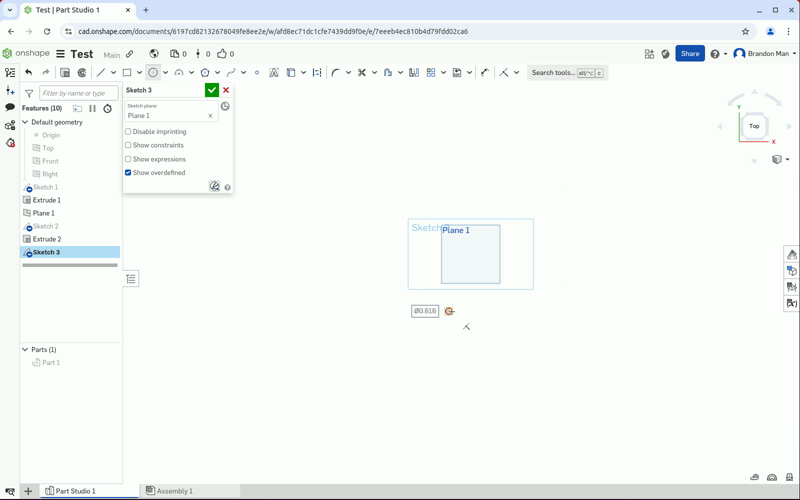
scroll(-6)
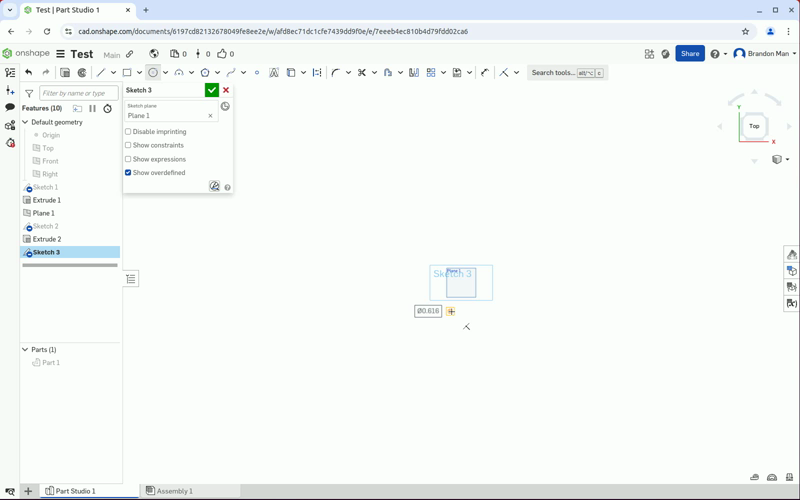
key(esc)
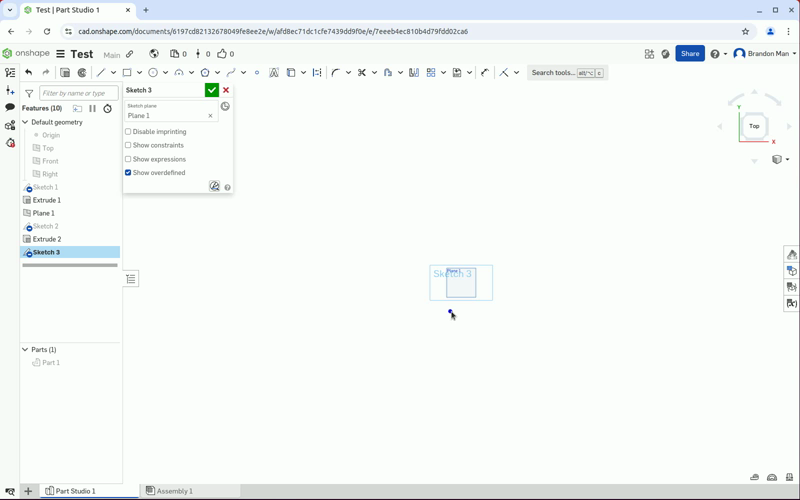
mouse_move(450, 310)
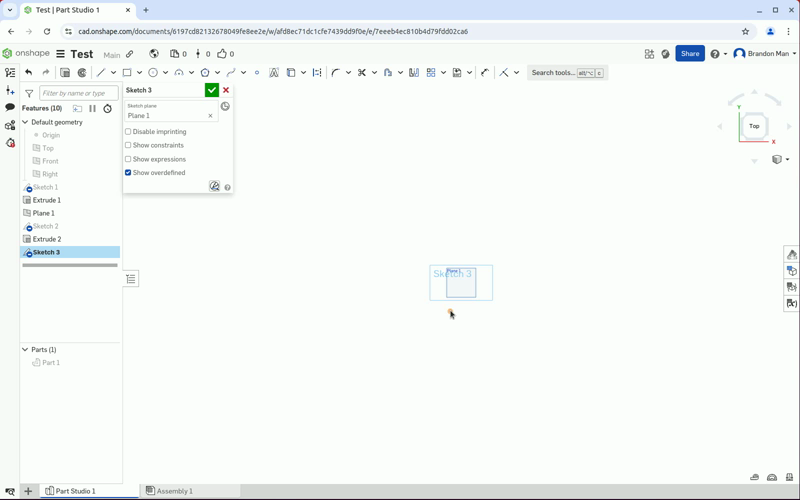
scroll(6)
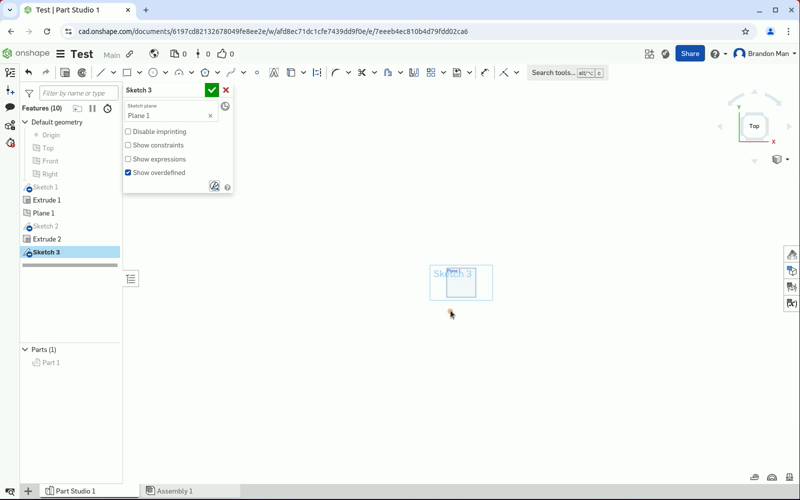
scroll(6)
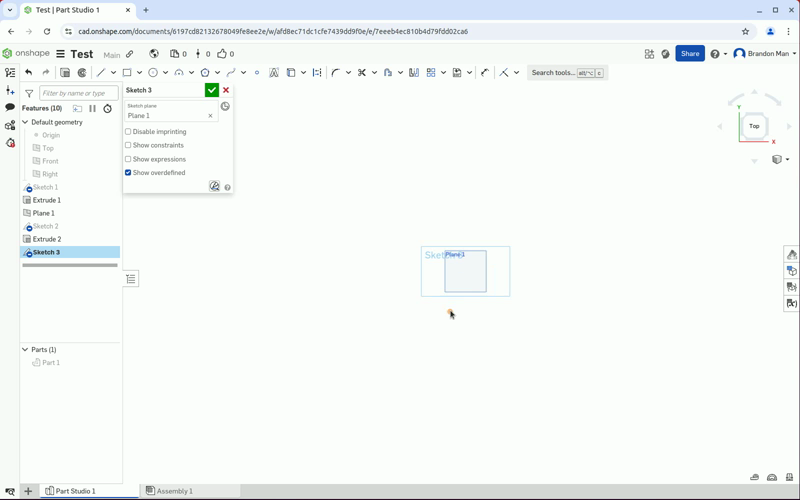
scroll(6)
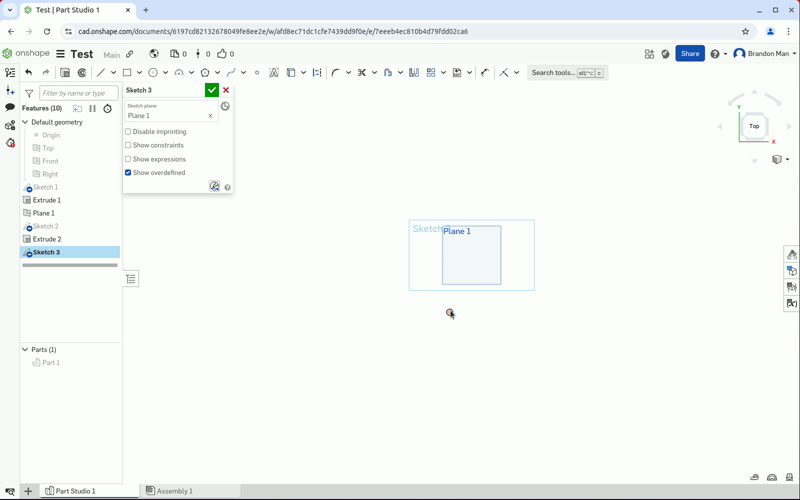
scroll(6)
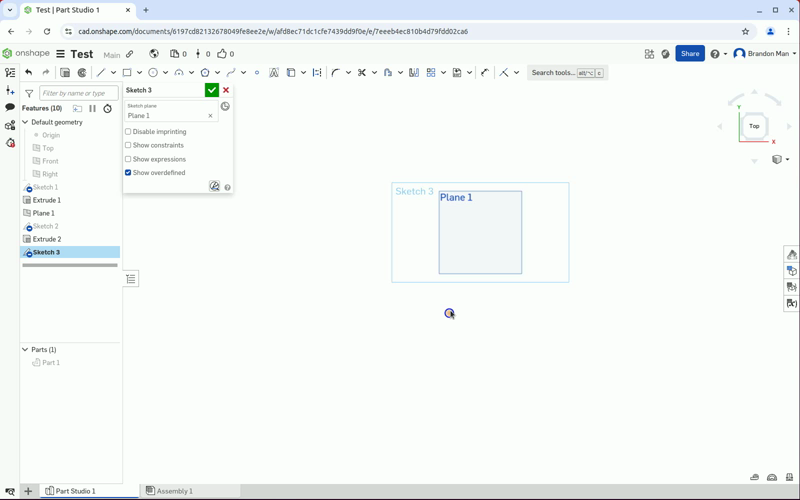
scroll(6)
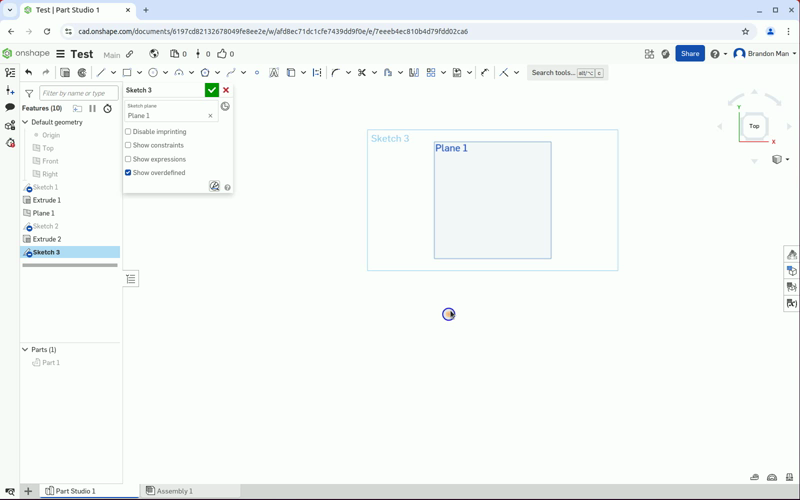
scroll(6)
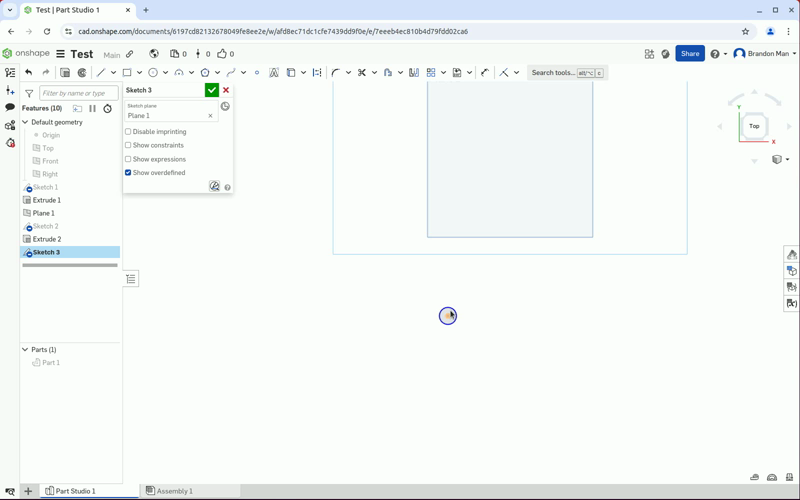
scroll(6)
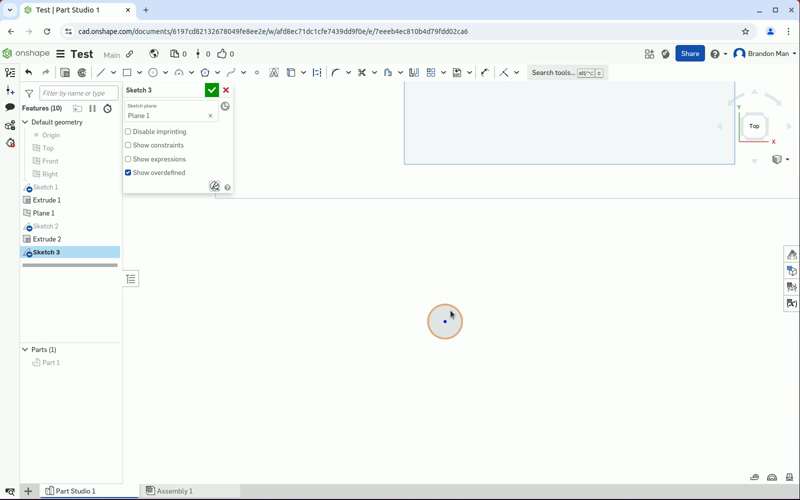
click(450, 310)
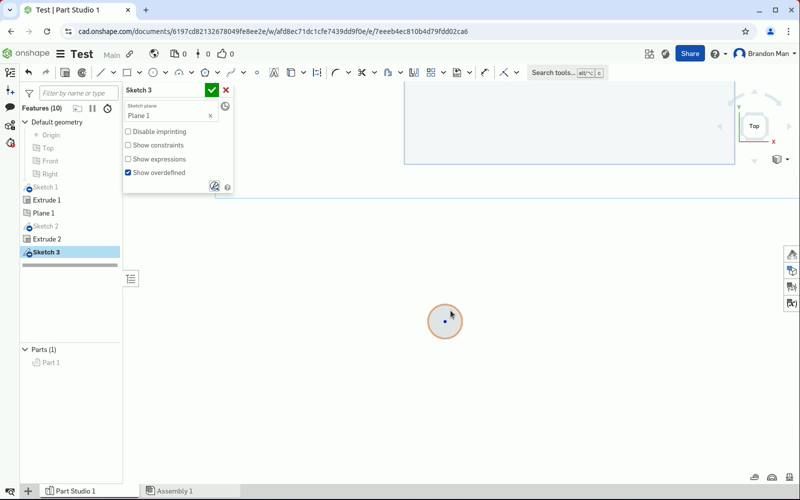
scroll(-6)
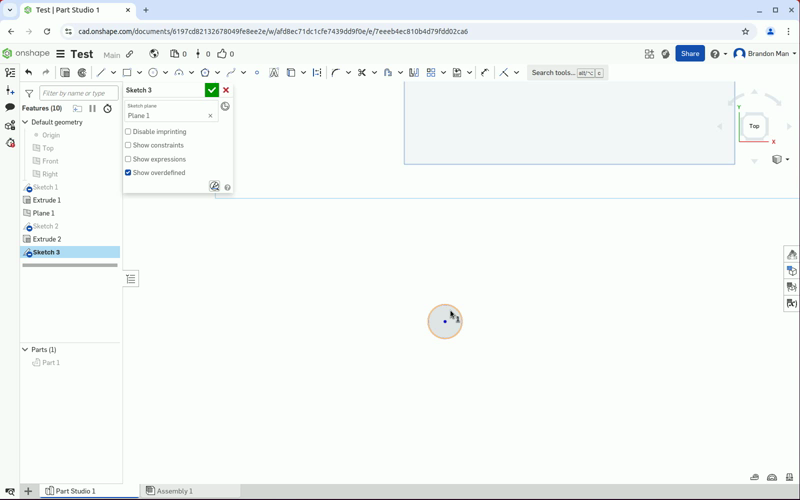
scroll(-6)
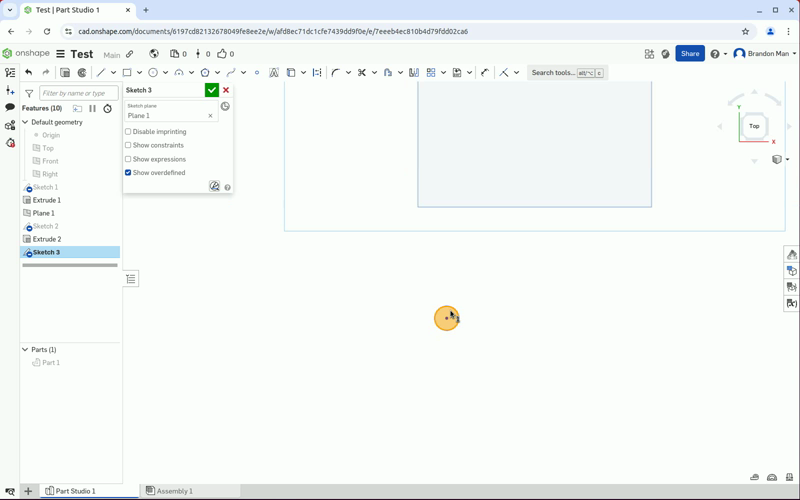
scroll(-6)
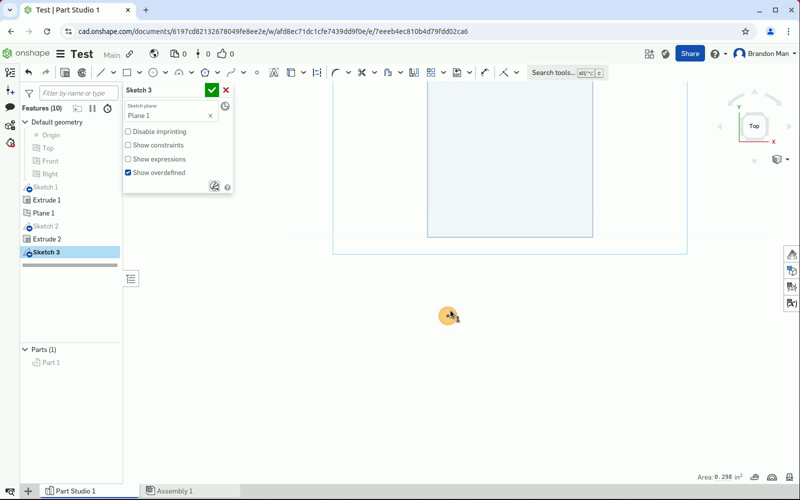
scroll(-6)
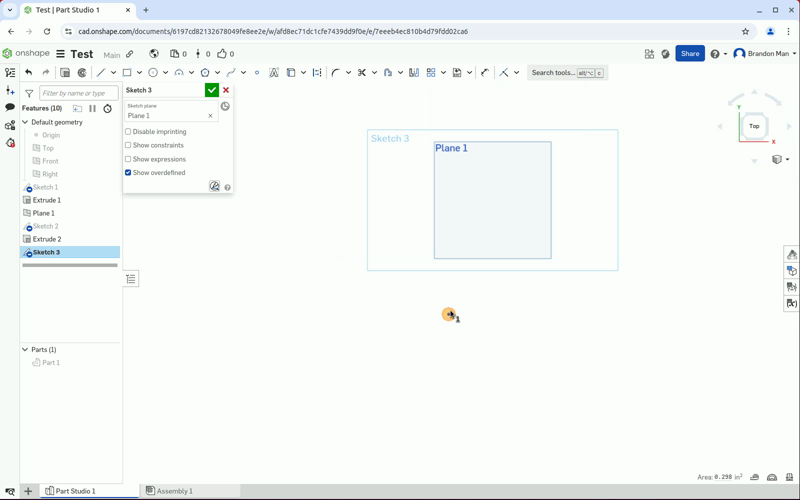
scroll(-6)
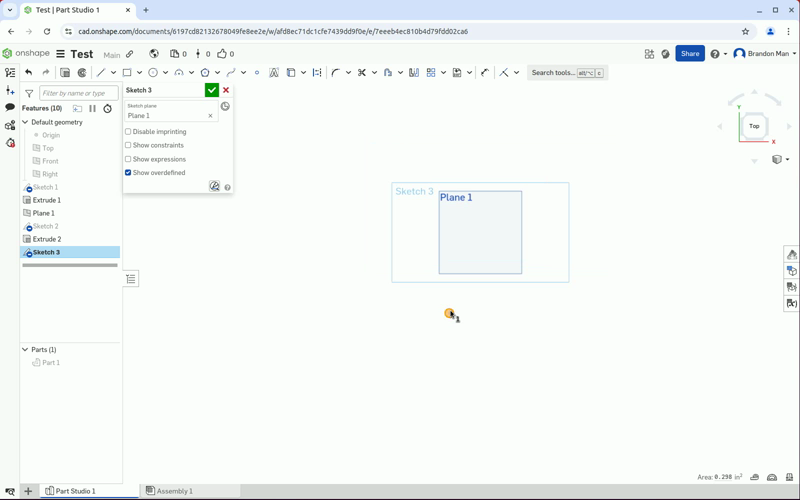
scroll(-6)
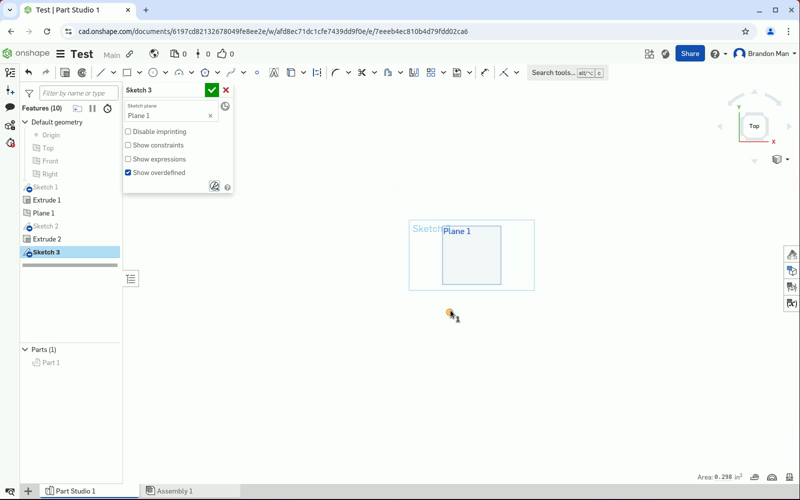
scroll(-6)
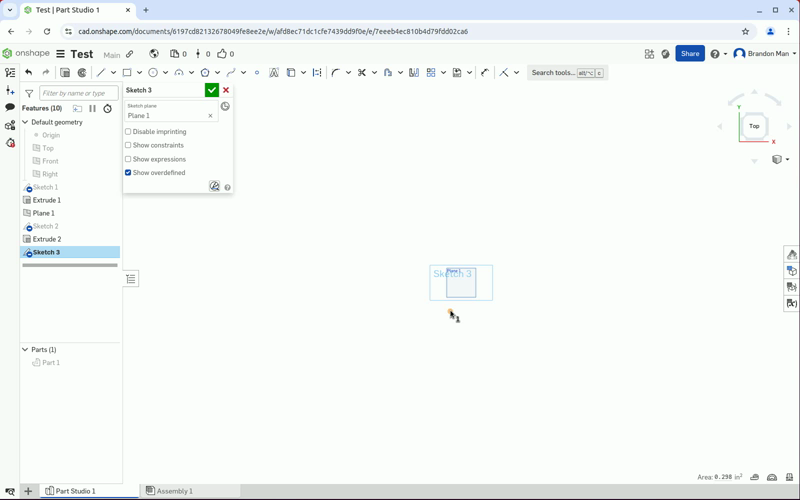
mouse_move(73, 352)
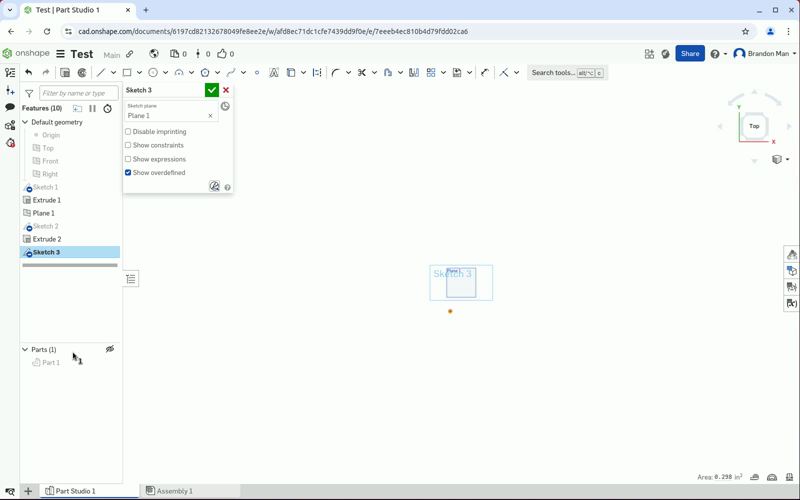
key(shift+y)
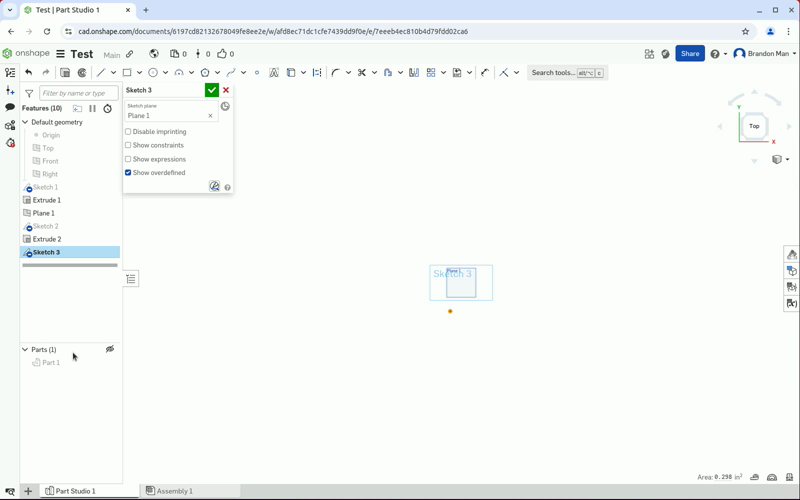
key(shift+e)
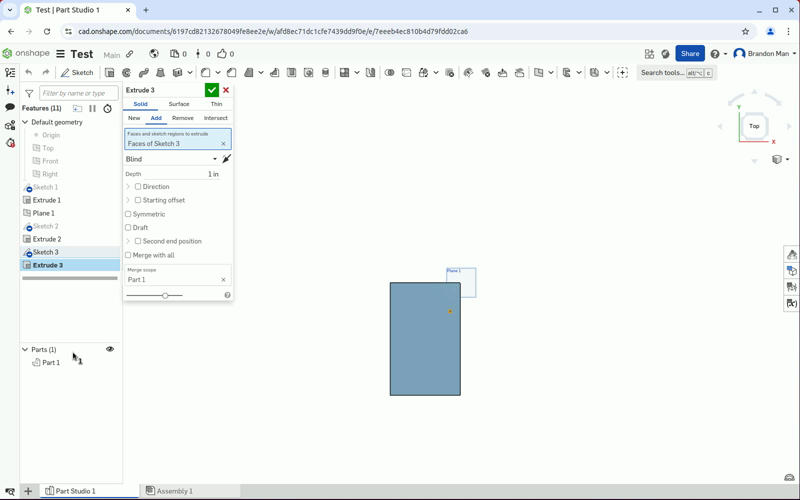
mouse_move(143, 106)
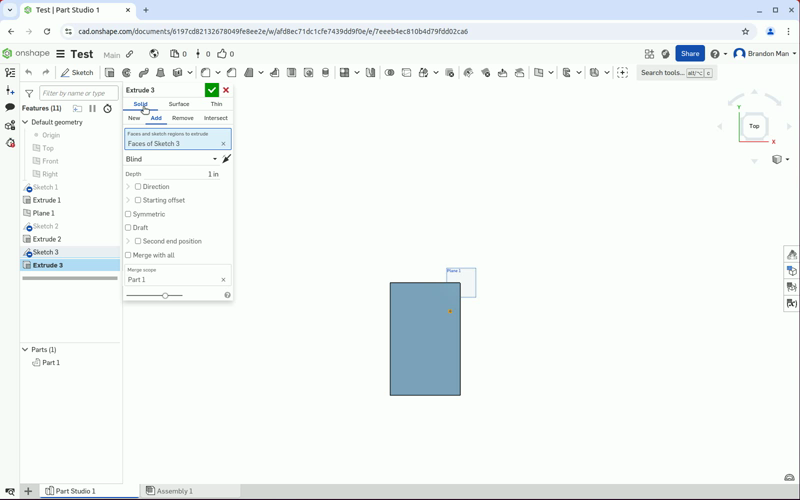
click(143, 106)
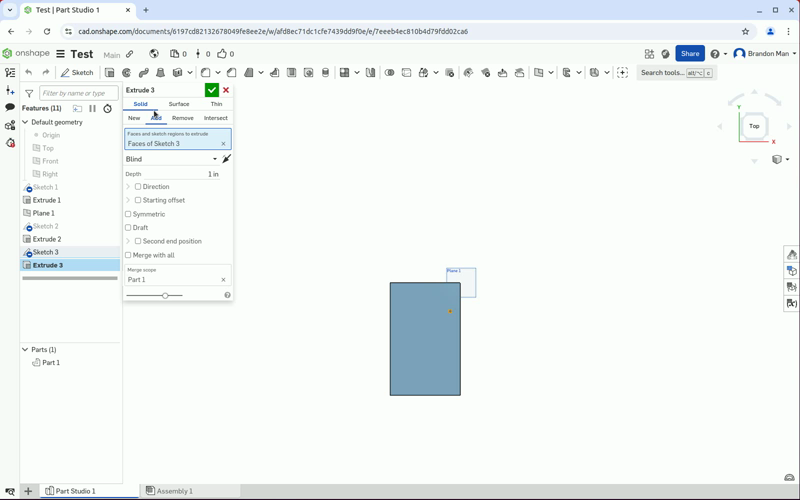
mouse_move(186, 120)
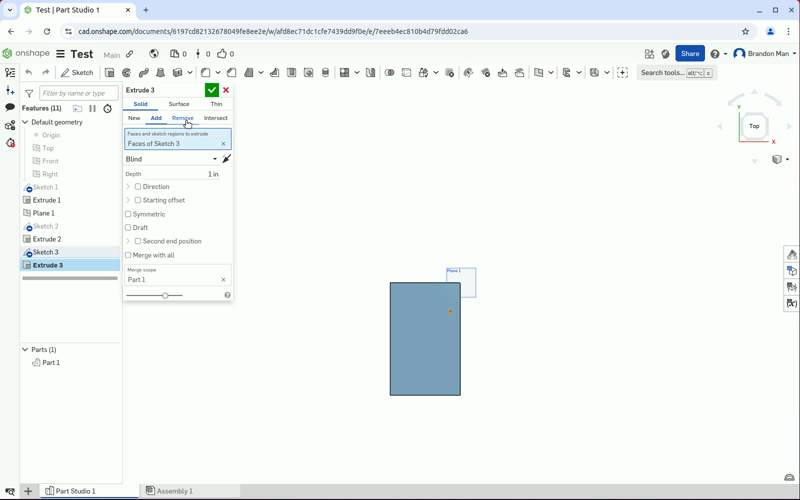
click(186, 120)
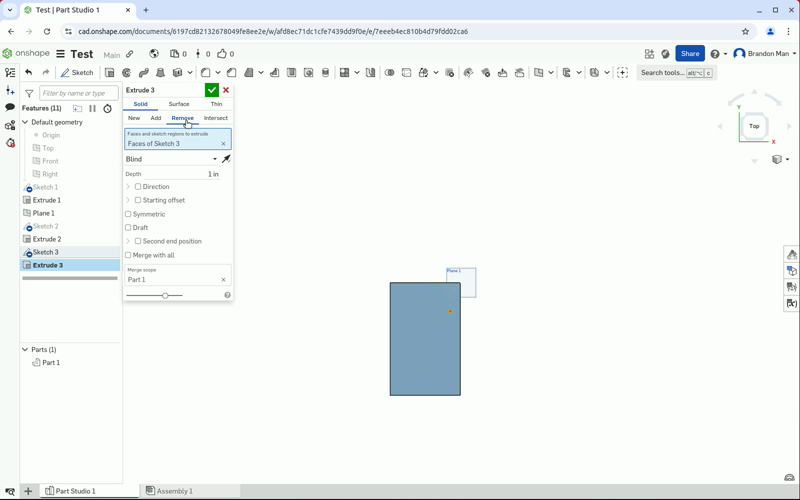
key(tab, 4)
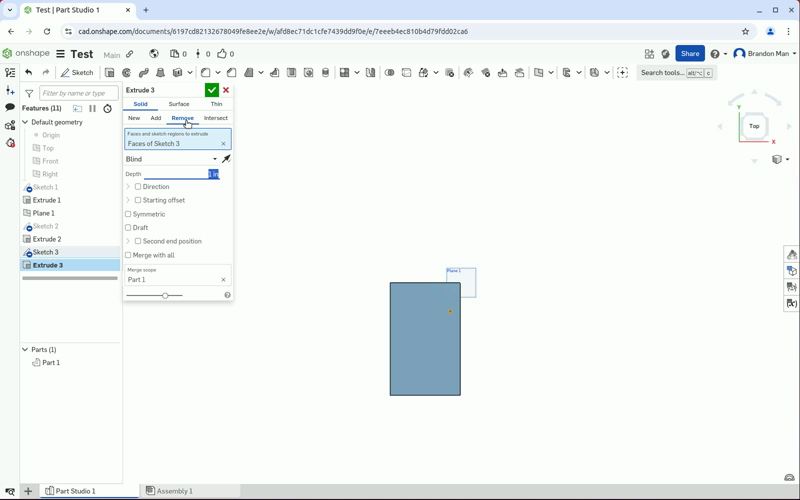
text(0.963)
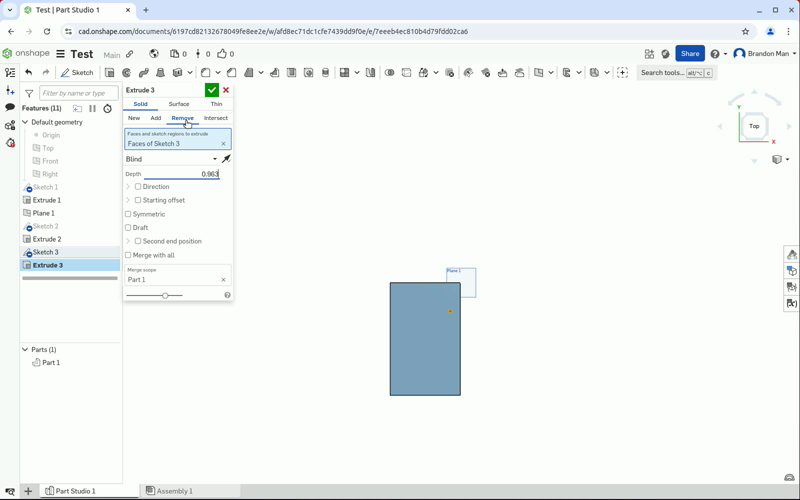
key(tab, 6)
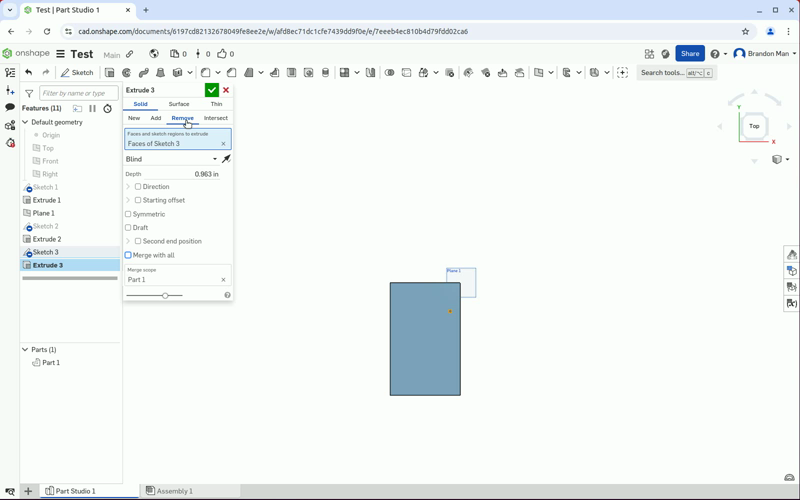
key(space)
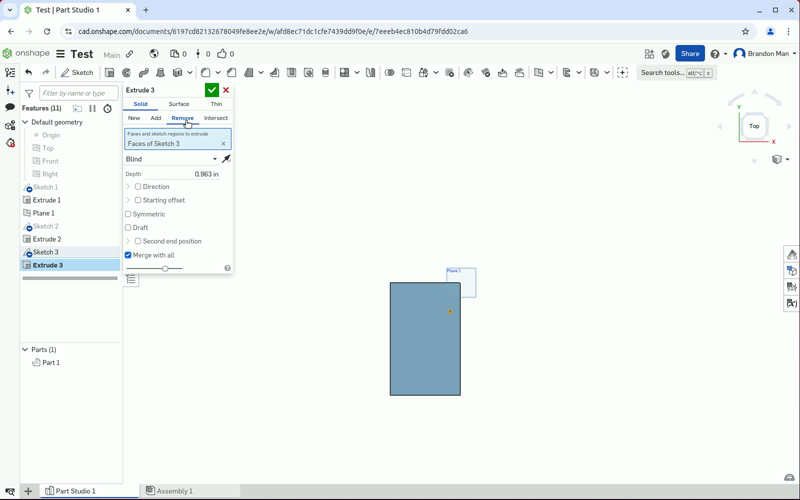
key(enter)
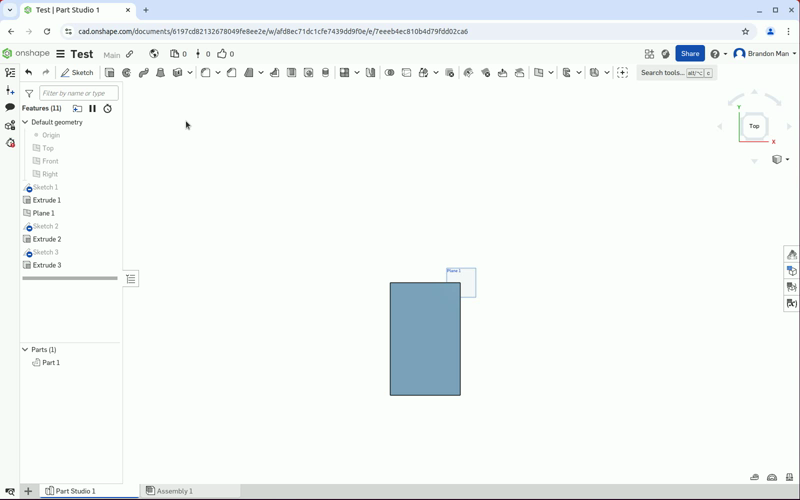
key(shift+h)
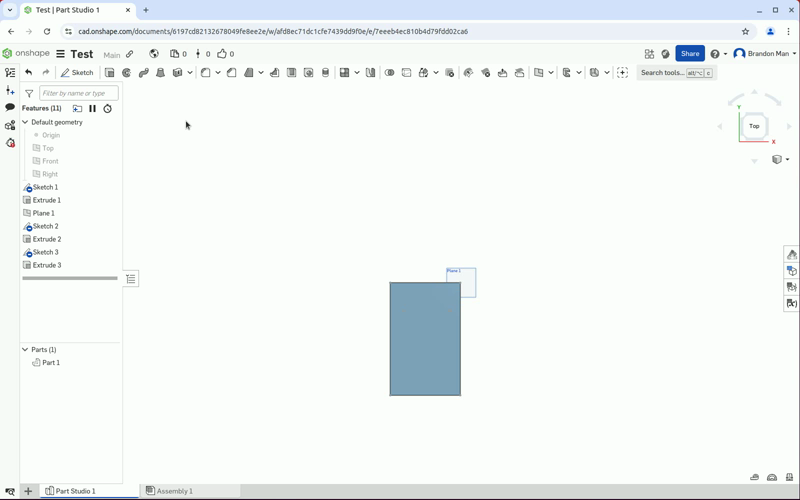
key(shift+h)
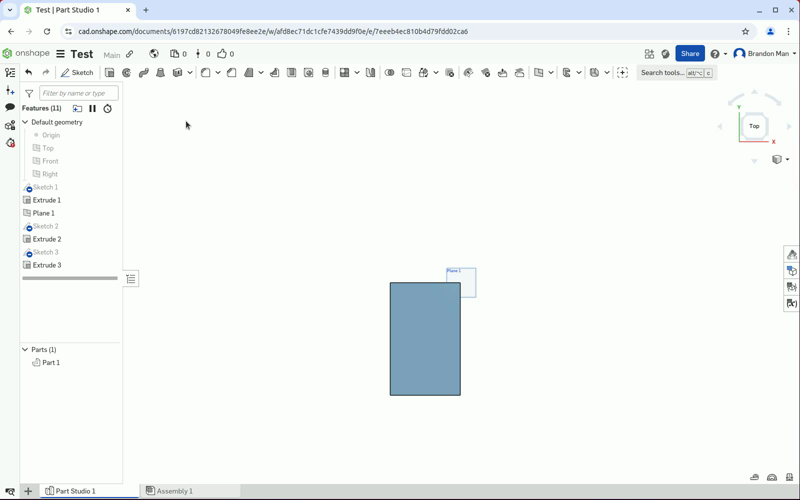
mouse_move(73, 189)
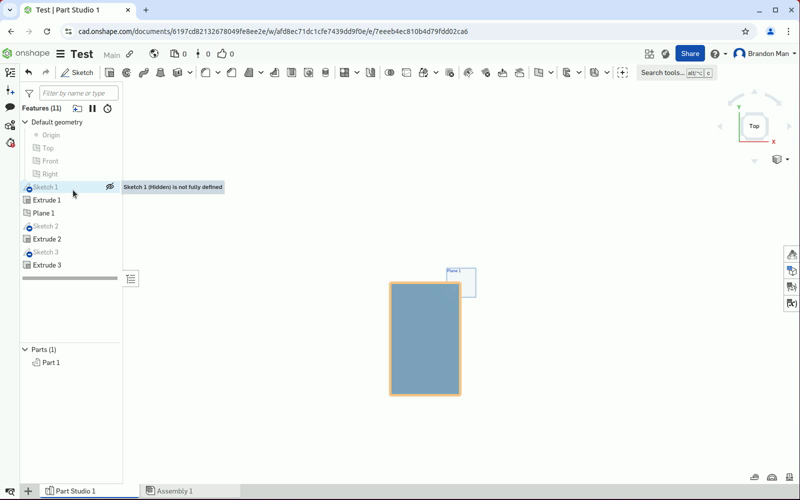
click(73, 189)
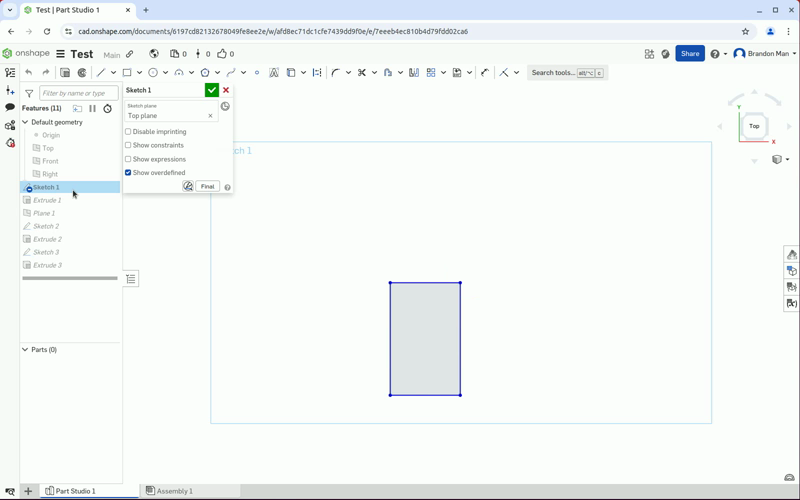
mouse_move(229, 92)
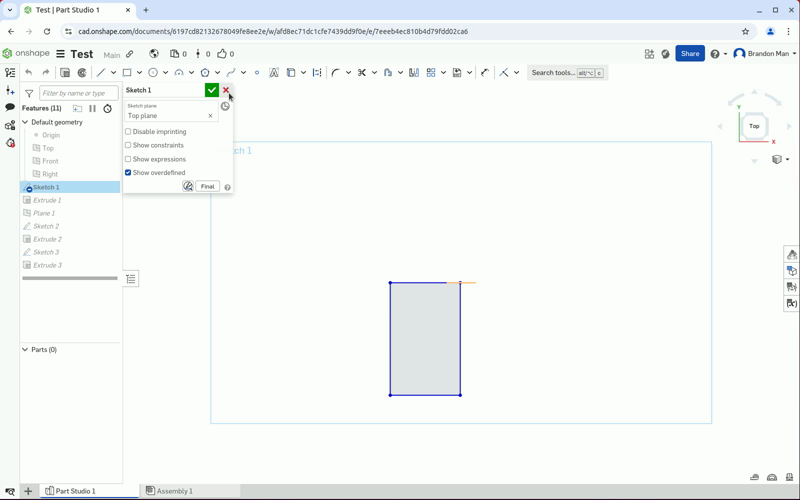
click(229, 92)
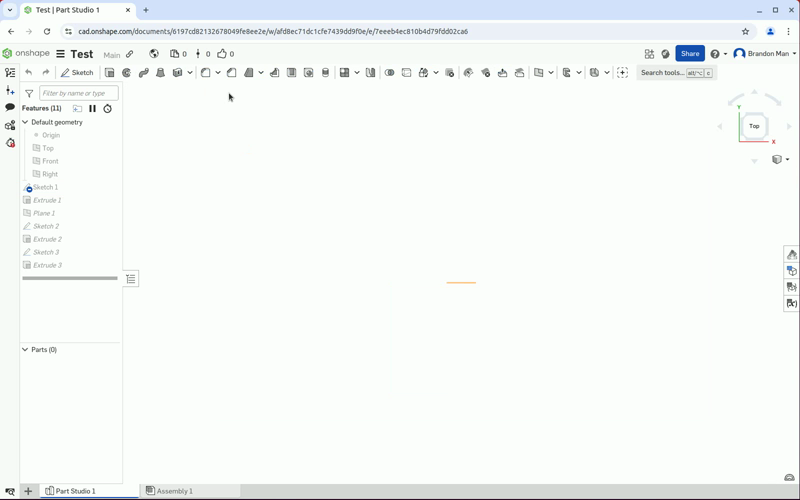
key(shift+s)
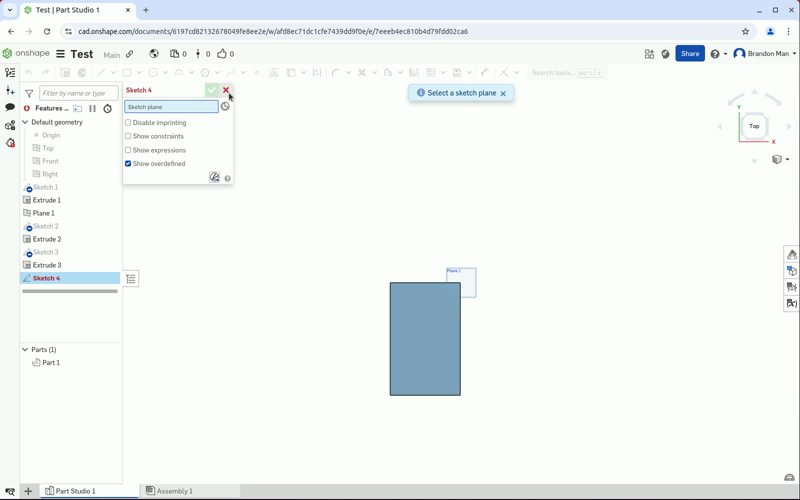
mouse_move(73, 215)
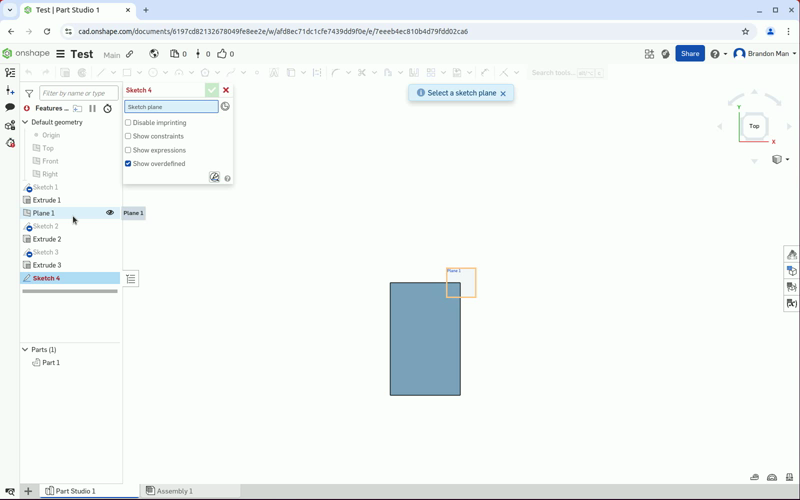
click(73, 215)
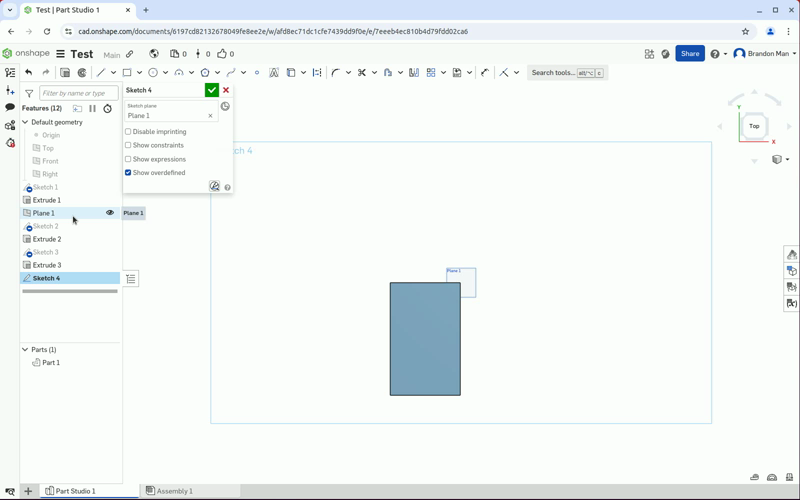
mouse_move(73, 352)
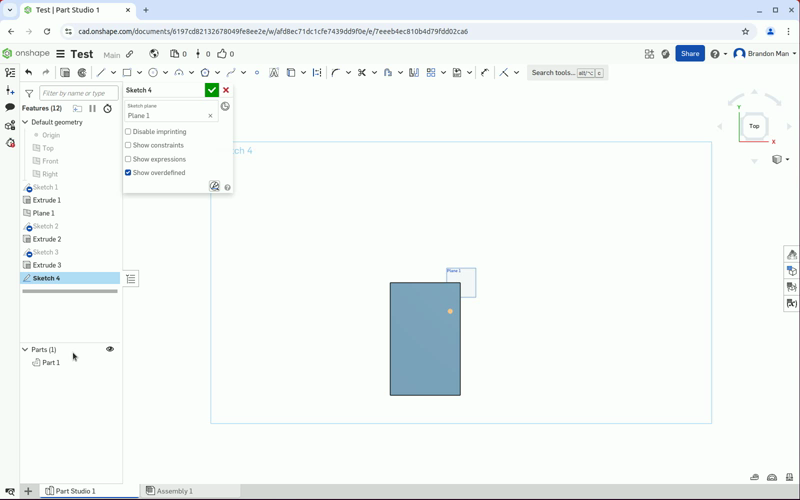
key(y)
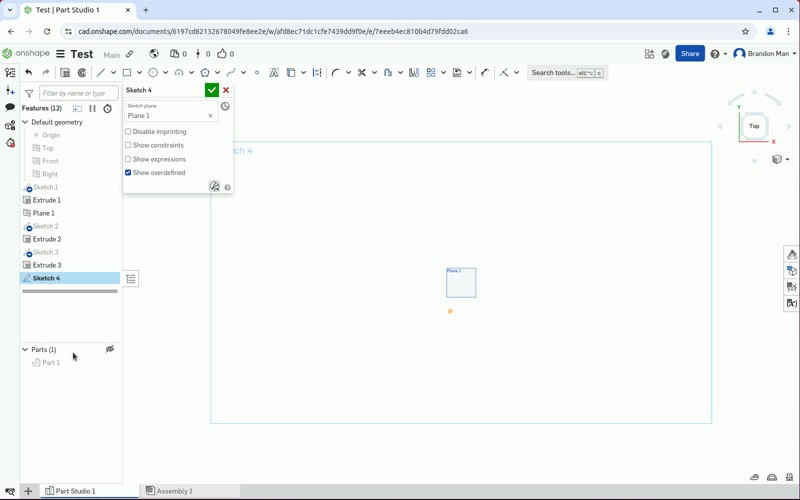
key(c)
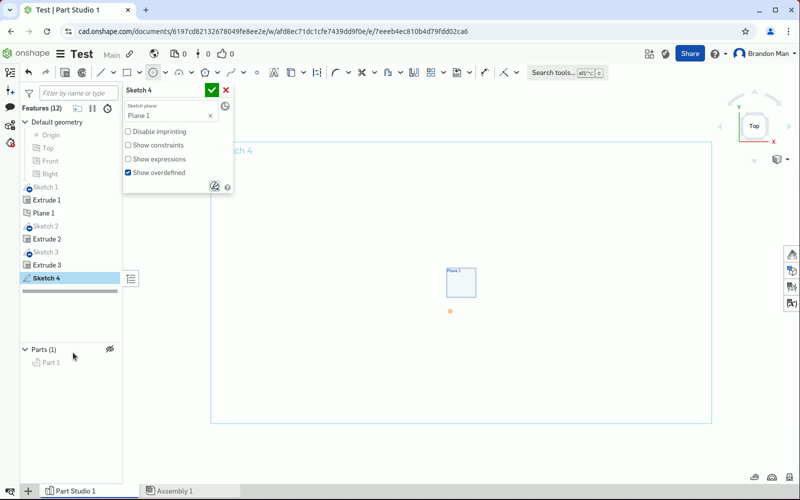
key_down(shift)
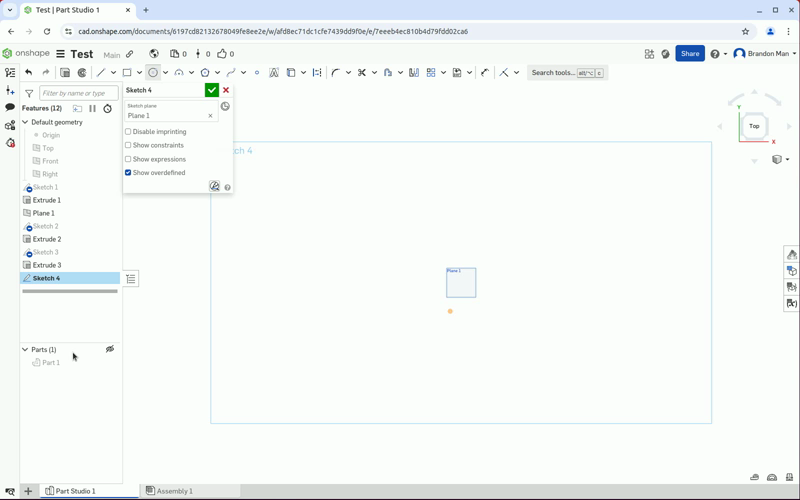
mouse_move(403, 365)
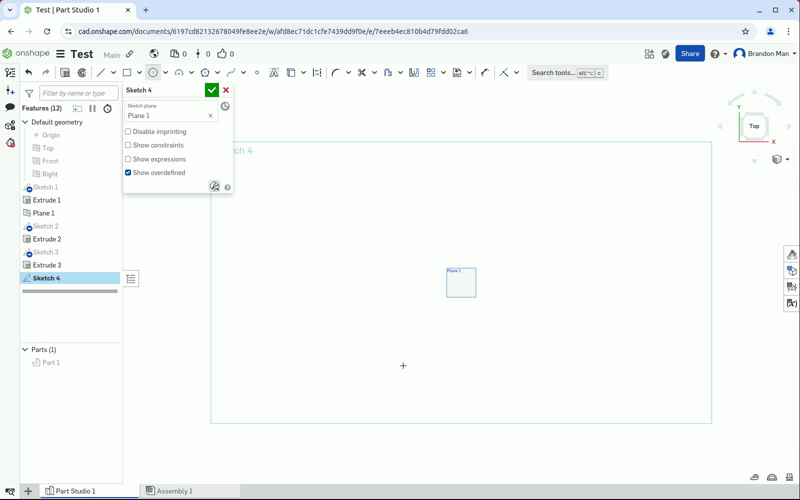
click(403, 365)
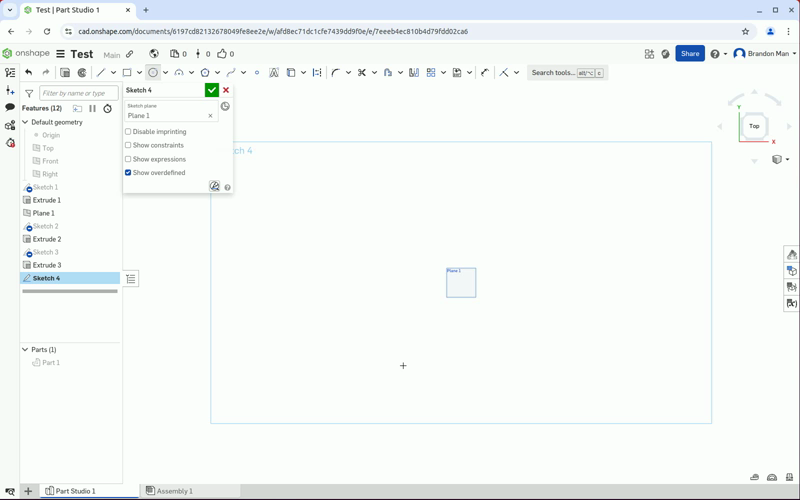
key_up(shift)
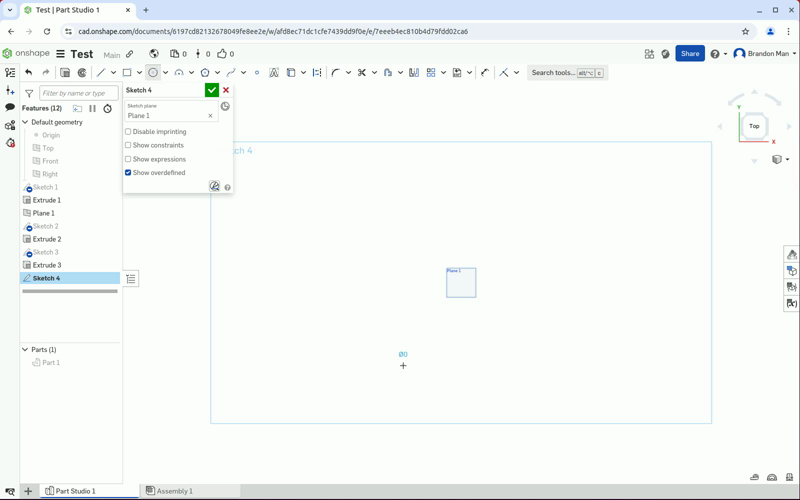
mouse_move(404, 365)
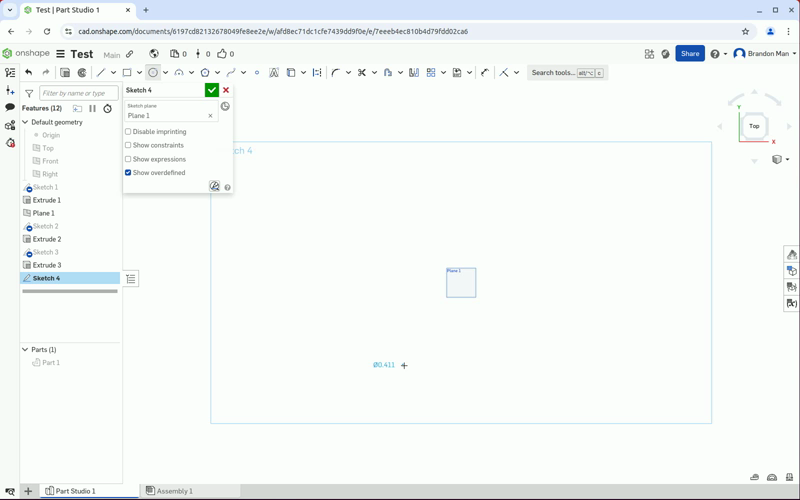
scroll(6)
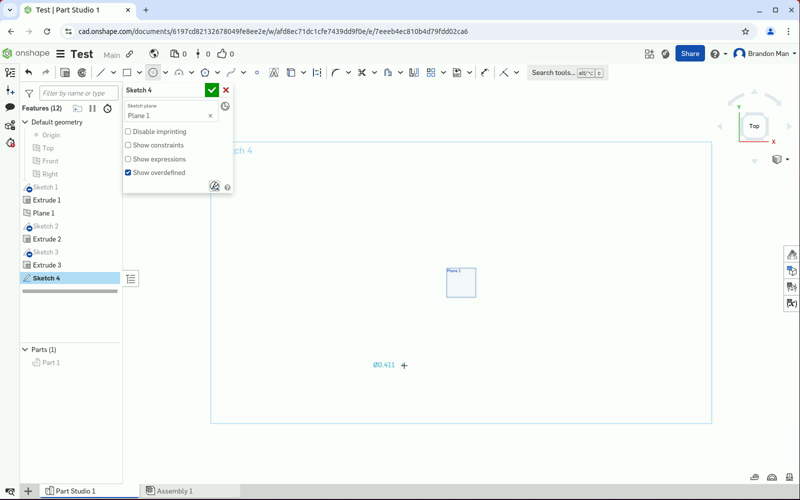
scroll(6)
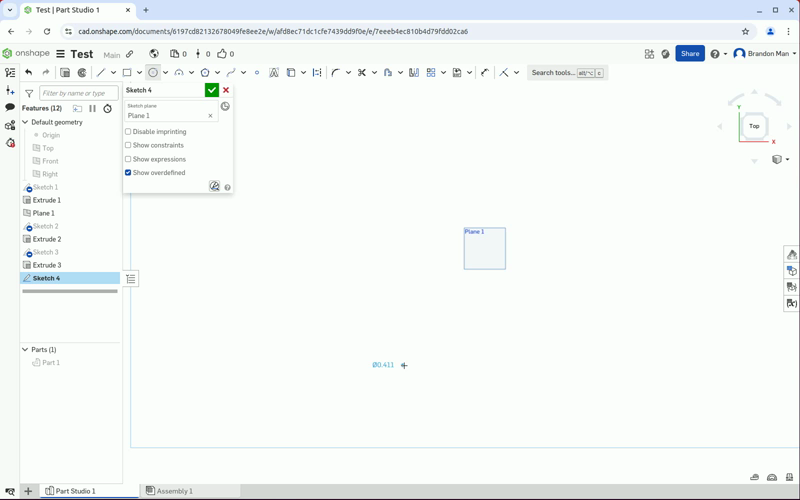
scroll(6)
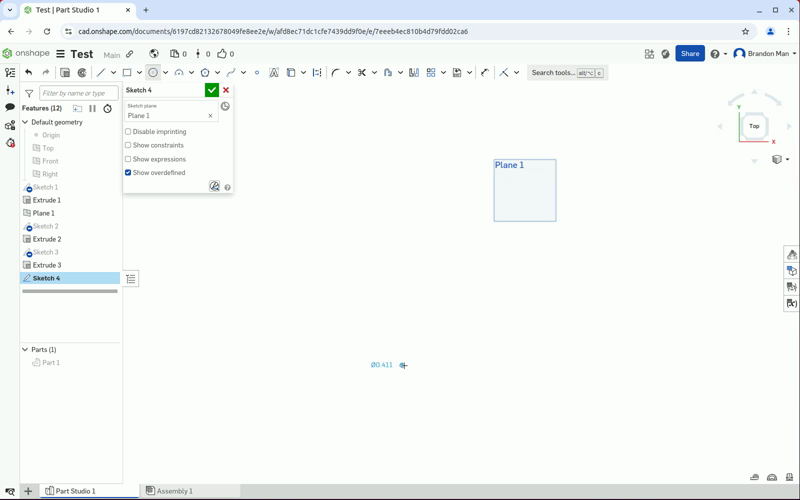
scroll(6)
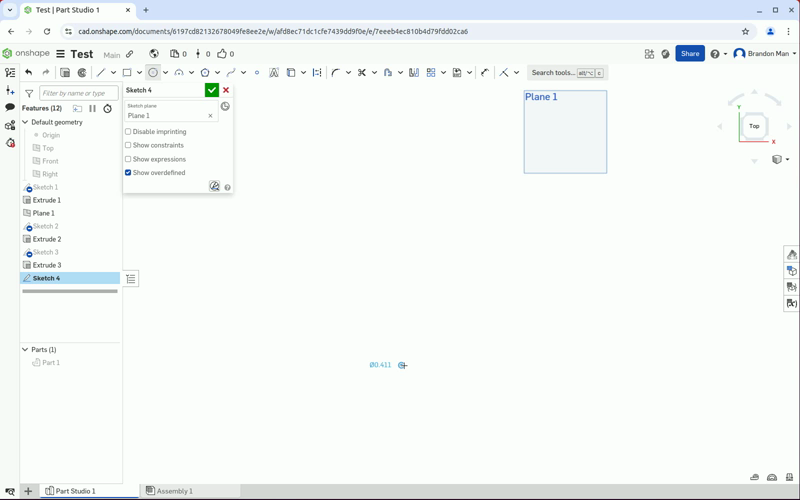
scroll(6)
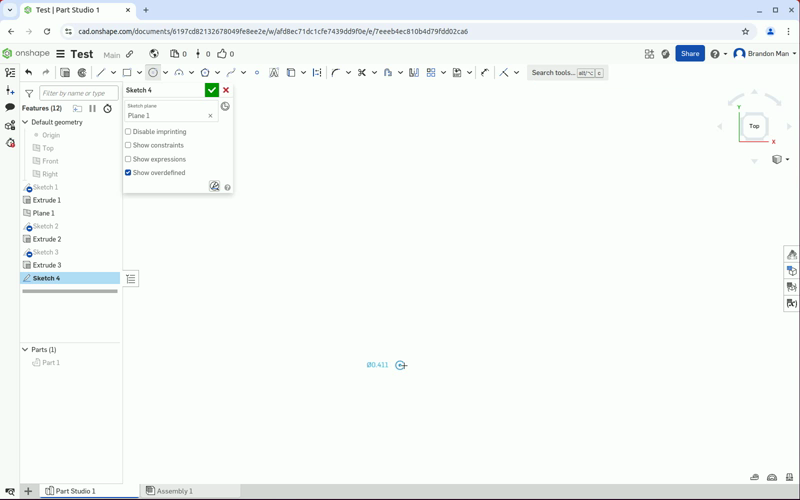
scroll(6)
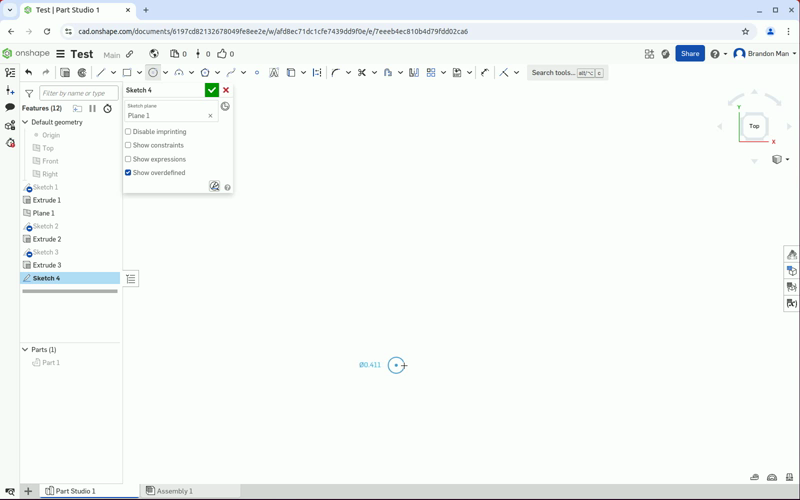
scroll(6)
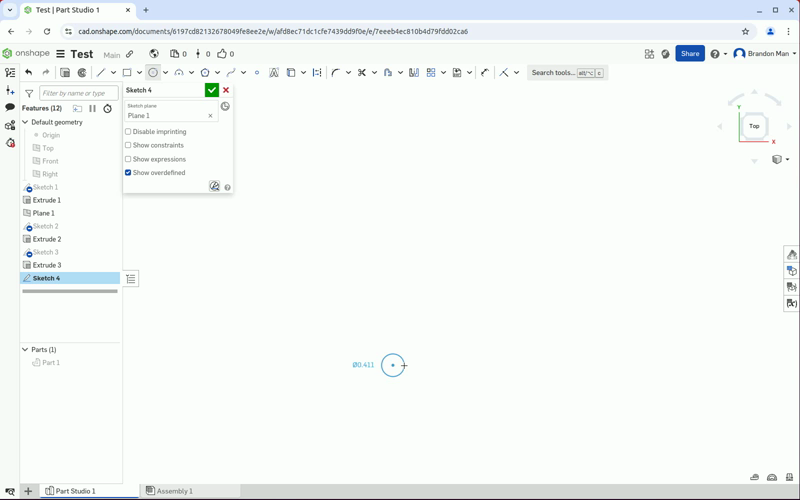
click(404, 365)
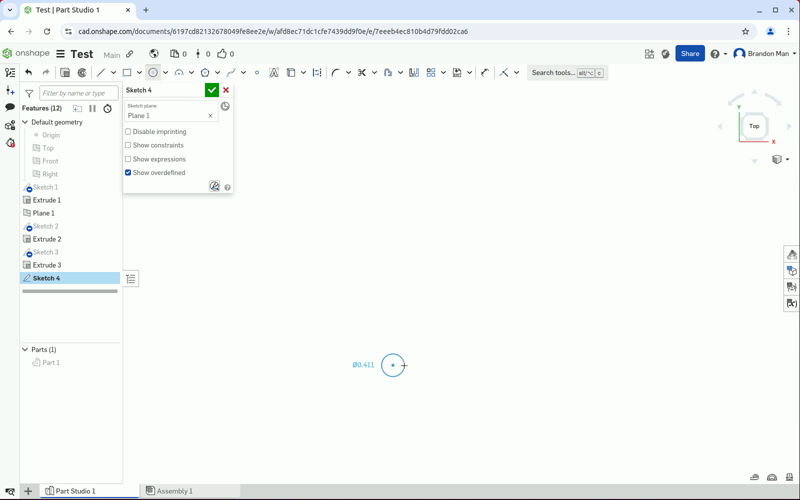
scroll(-6)
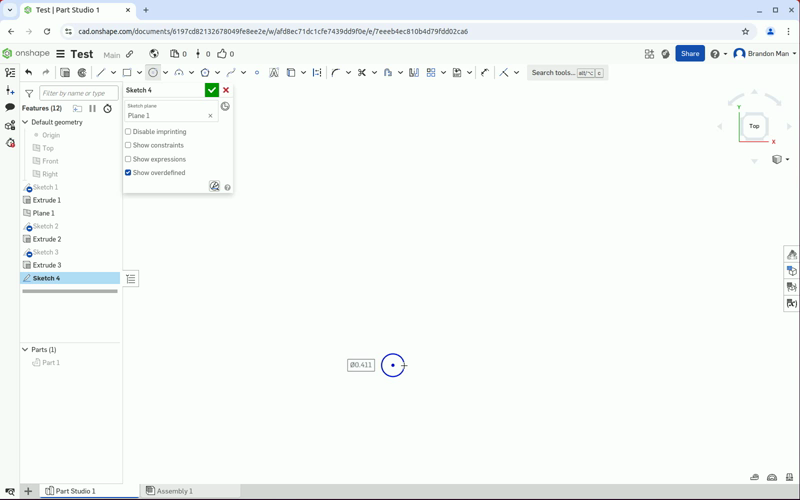
scroll(-6)
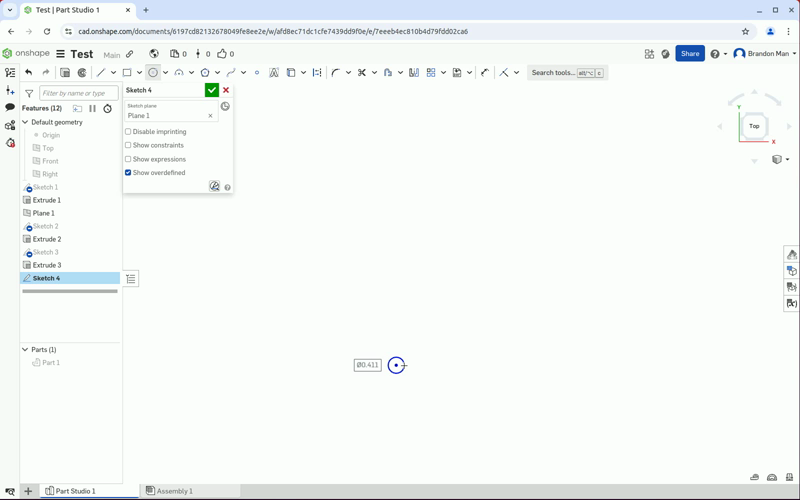
scroll(-6)
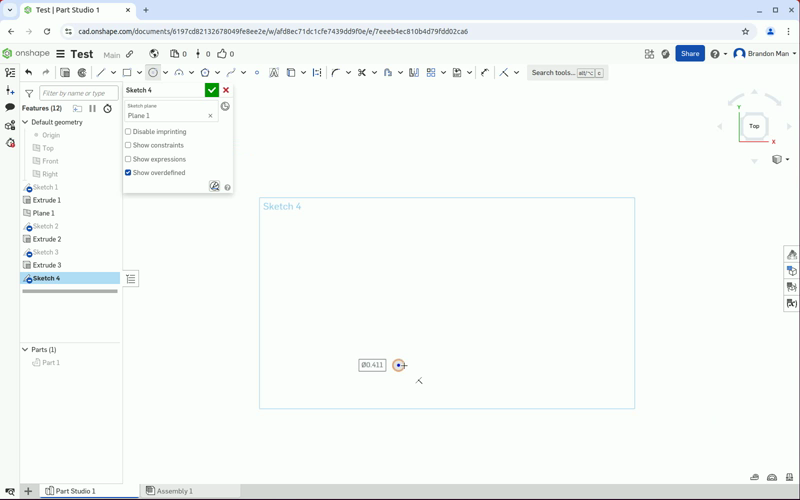
scroll(-6)
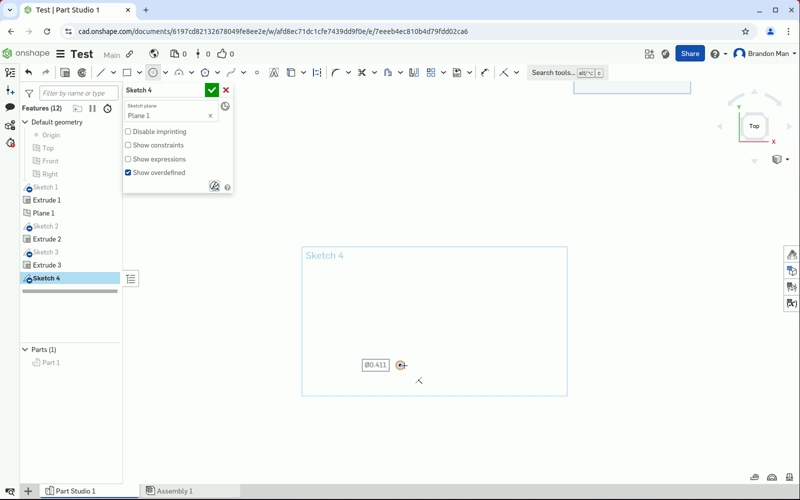
scroll(-6)
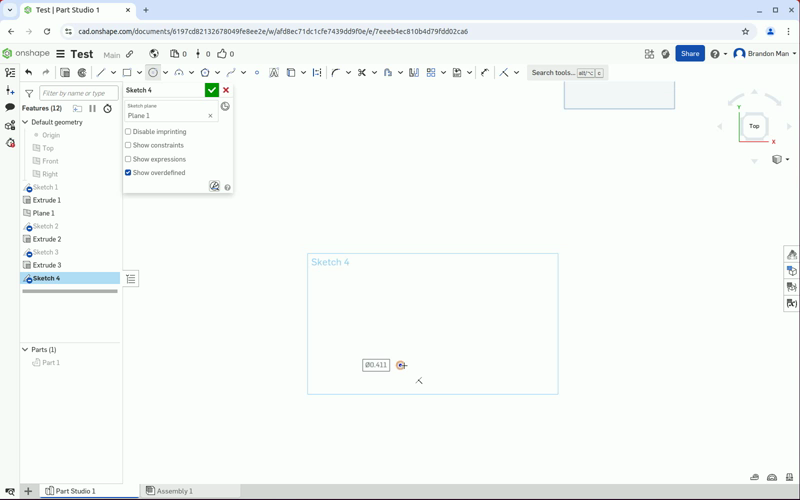
scroll(-6)
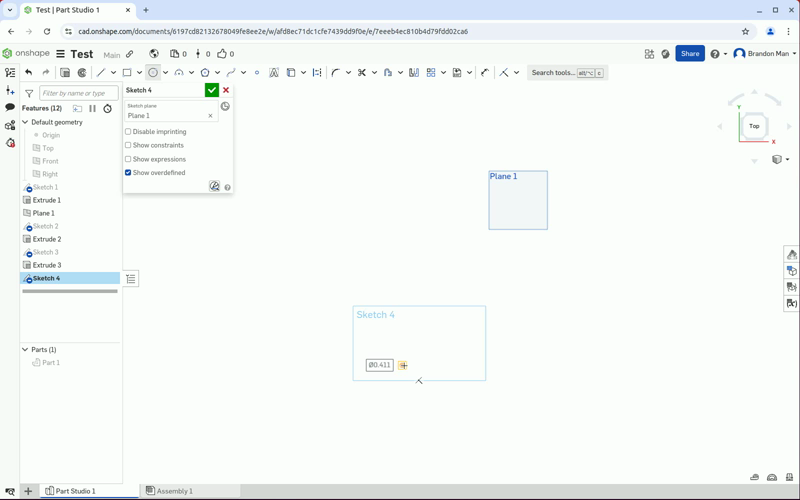
scroll(-6)
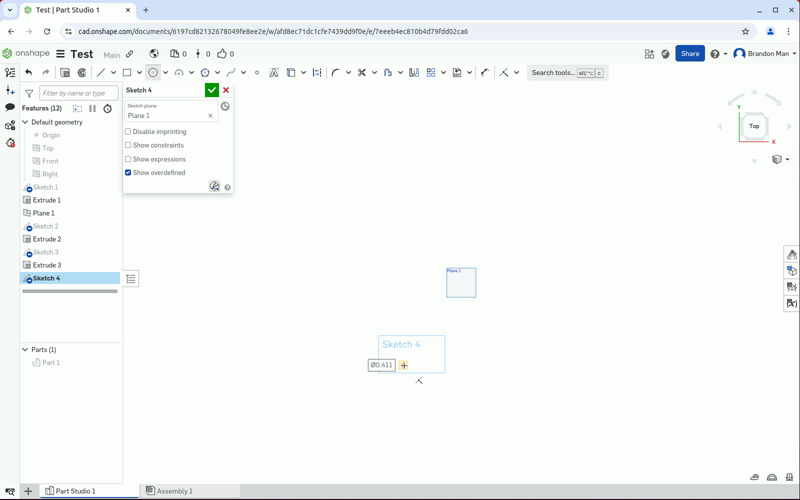
key(esc)
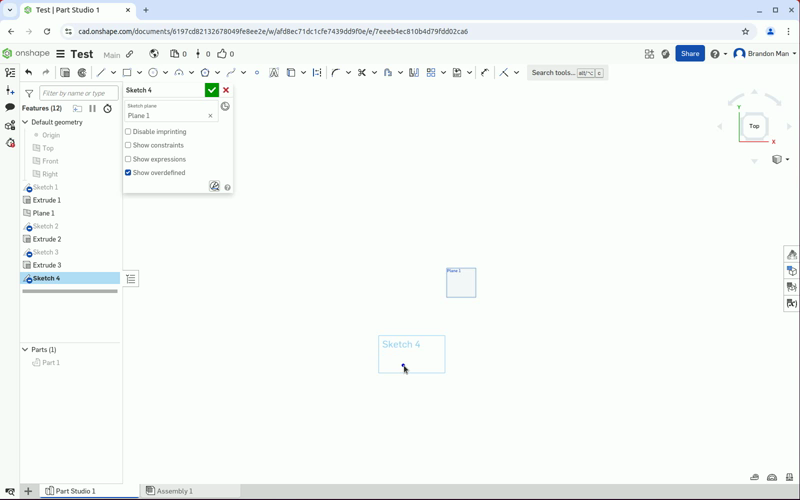
mouse_move(402, 364)
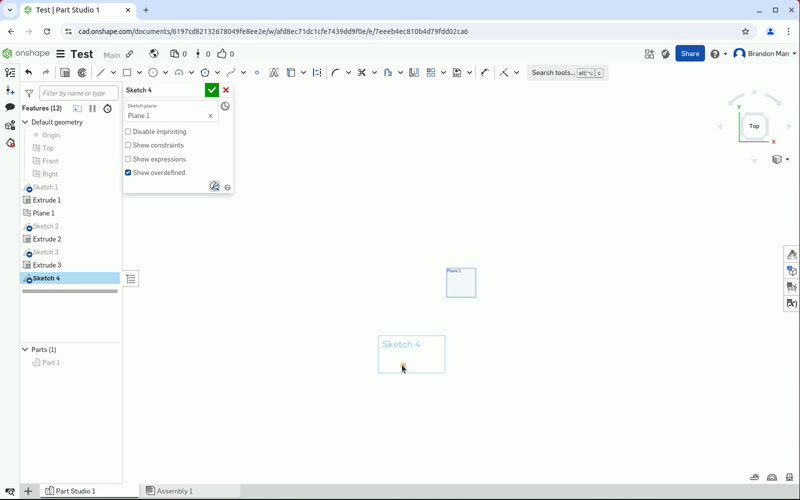
scroll(6)
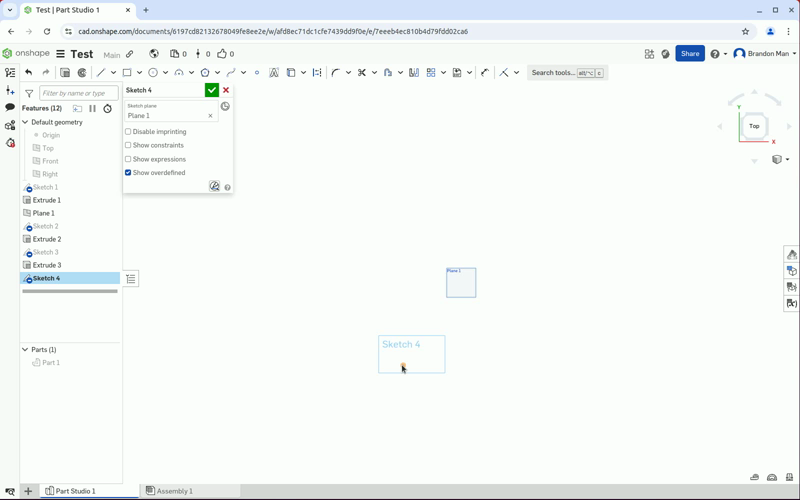
scroll(6)
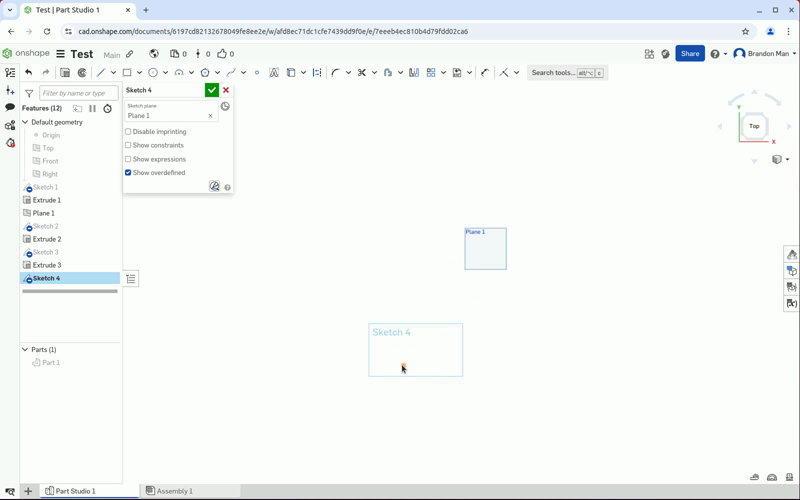
scroll(6)
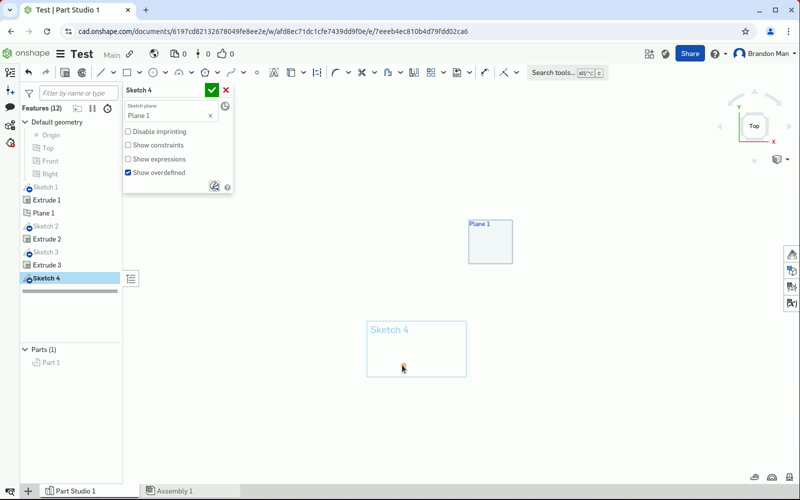
scroll(6)
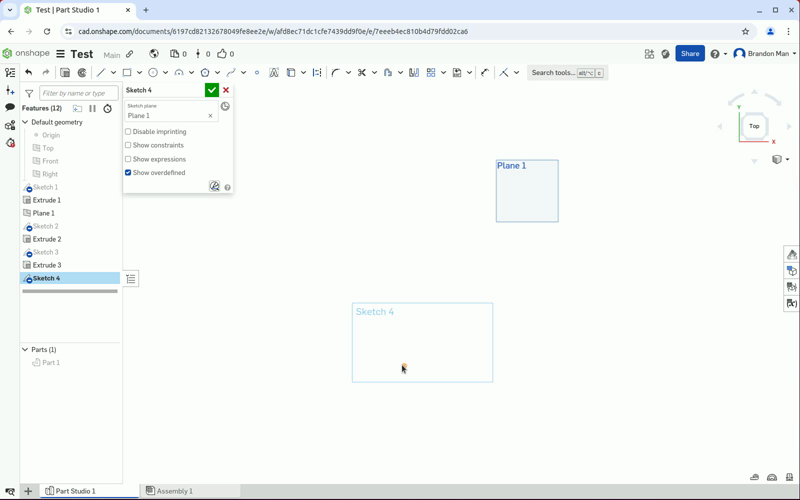
scroll(6)
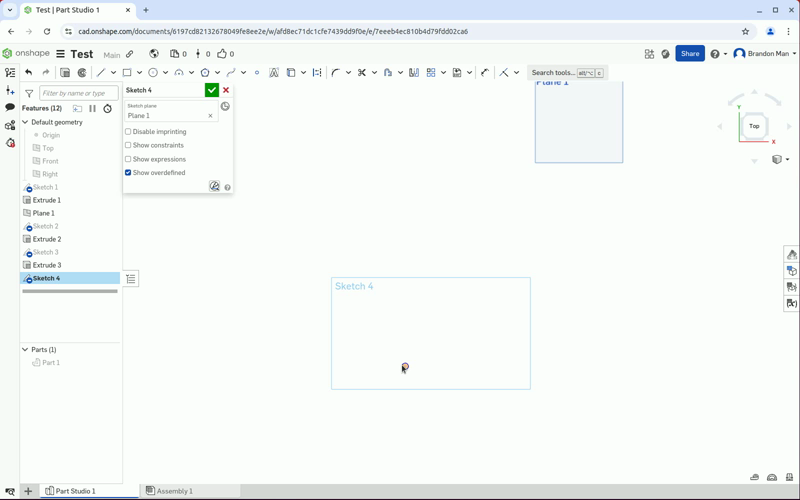
scroll(6)
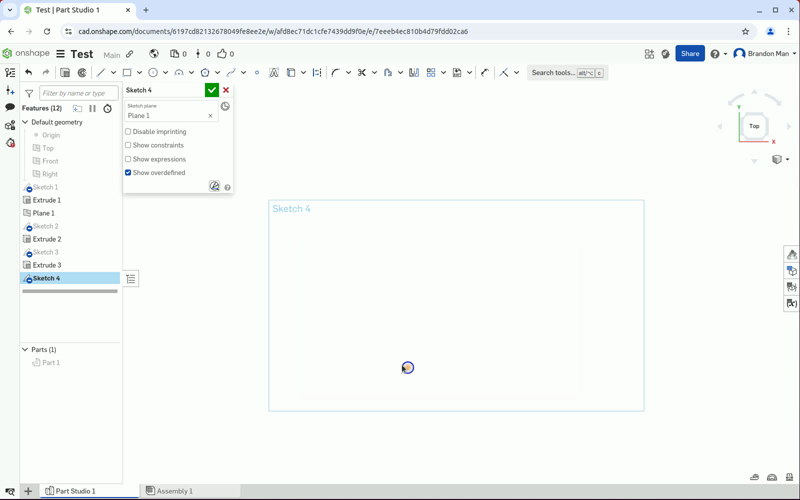
scroll(6)
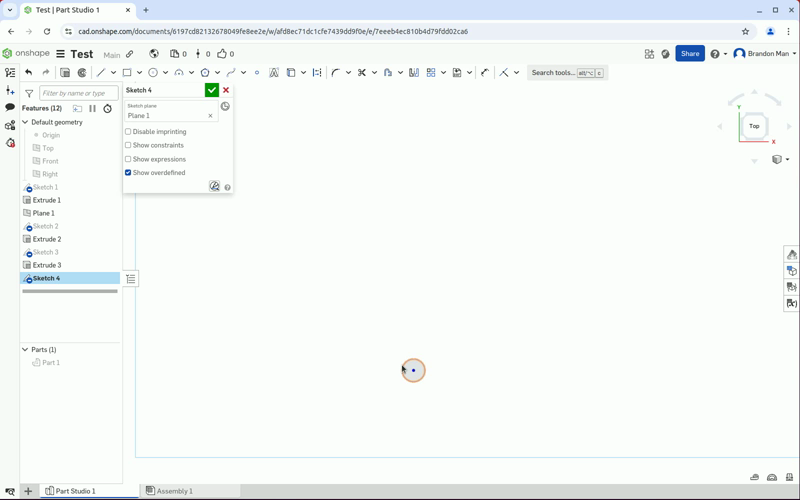
click(402, 364)
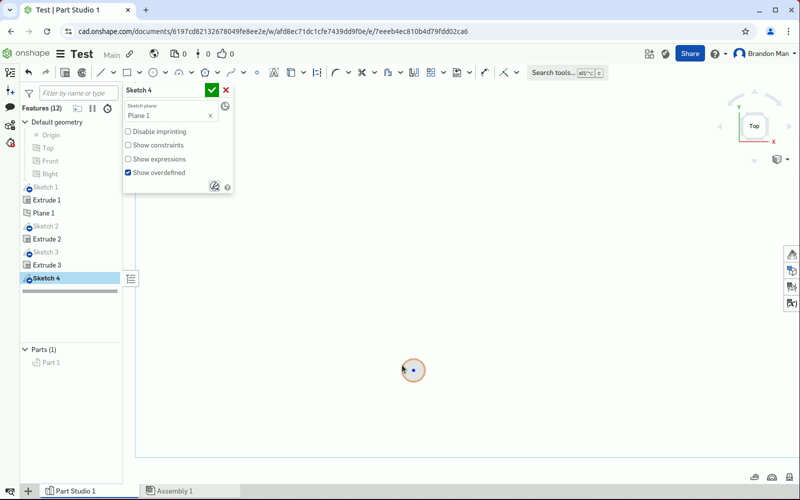
scroll(-6)
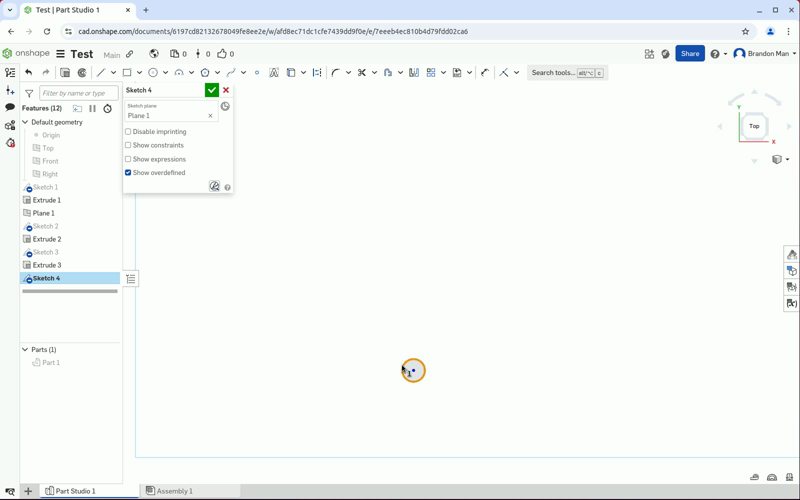
scroll(-6)
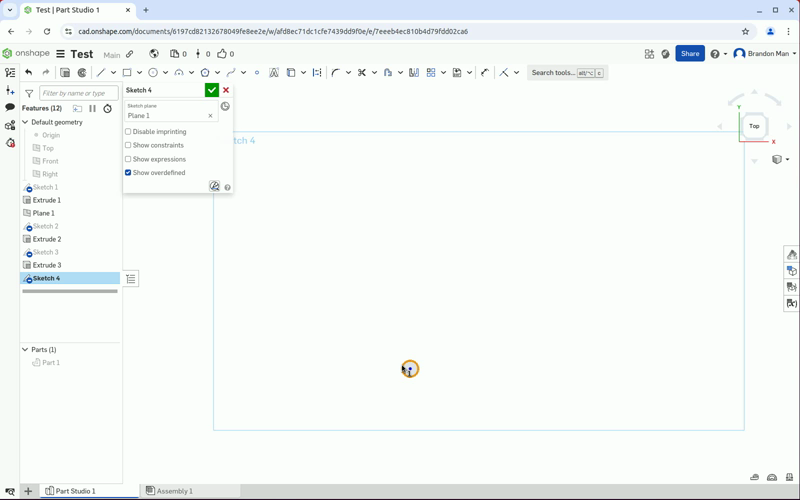
scroll(-6)
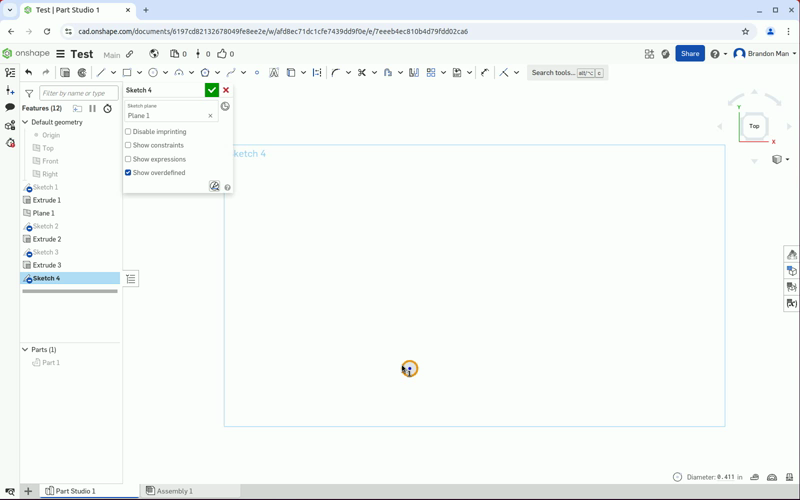
scroll(-6)
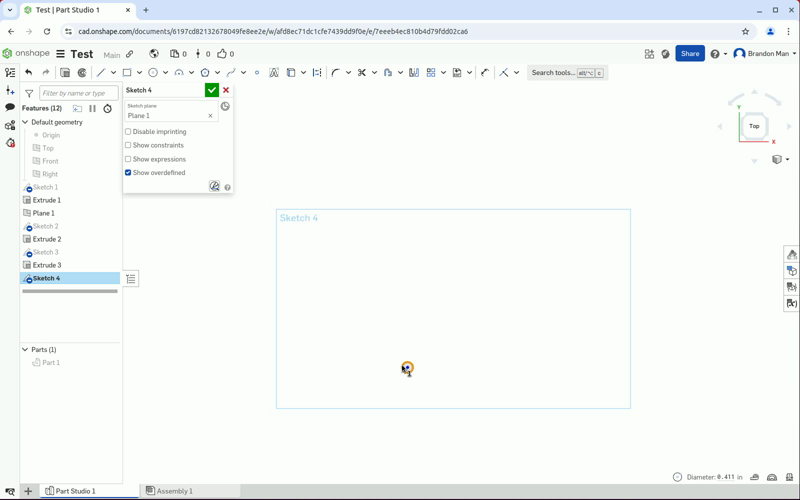
scroll(-6)
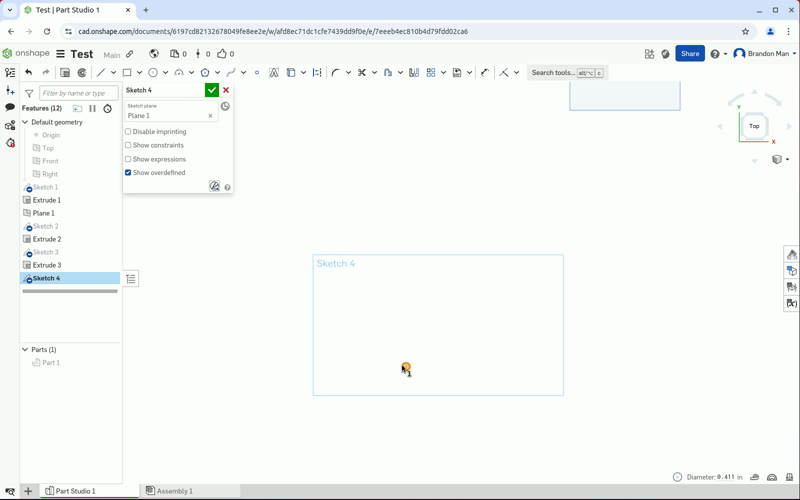
scroll(-6)
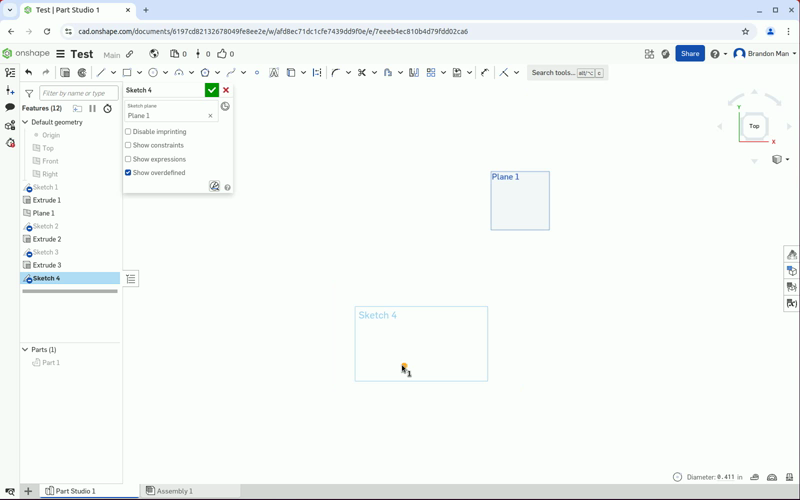
scroll(-6)
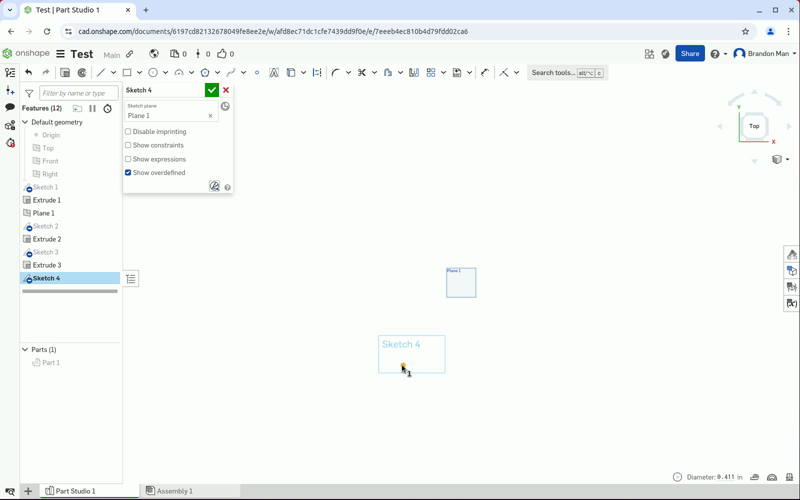
mouse_move(73, 352)
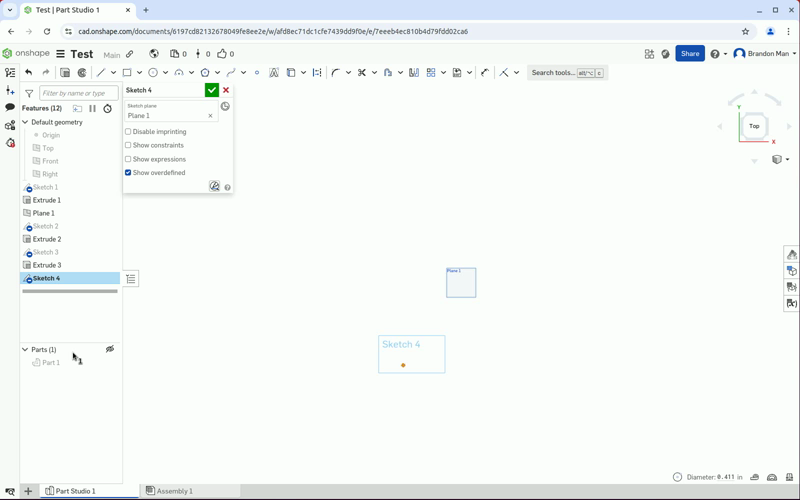
key(shift+y)
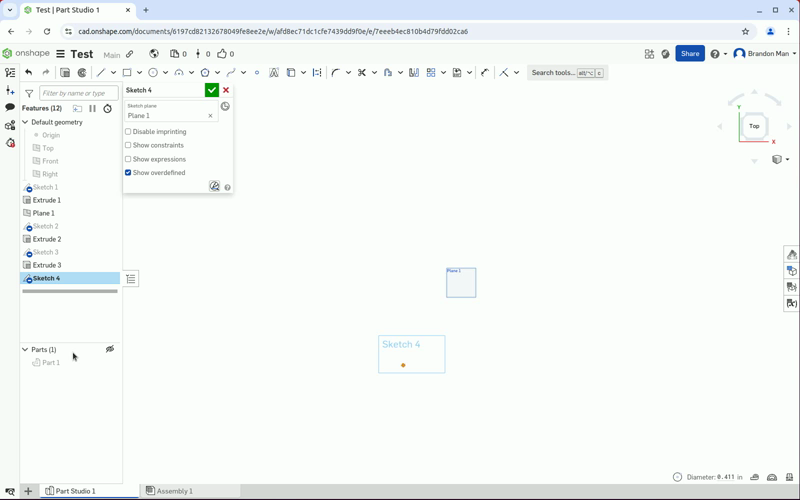
key(shift+e)
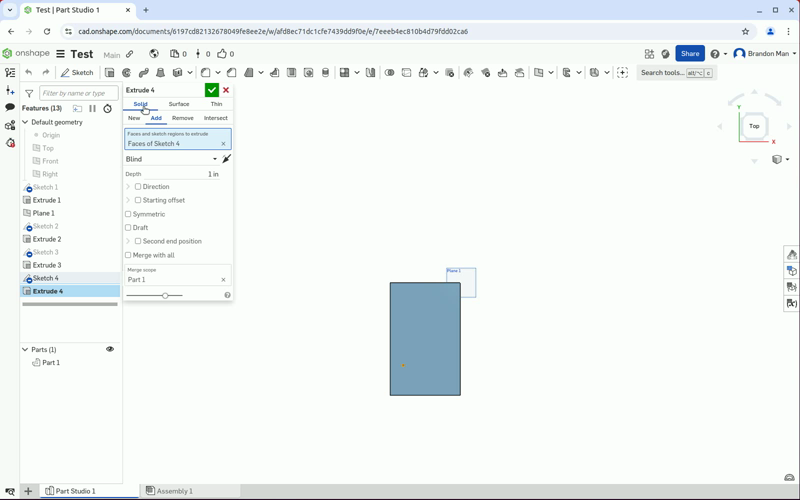
mouse_move(143, 106)
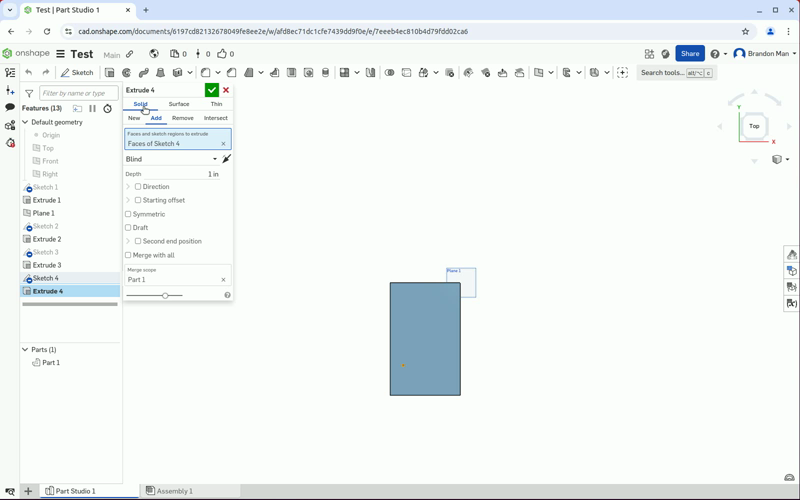
click(143, 106)
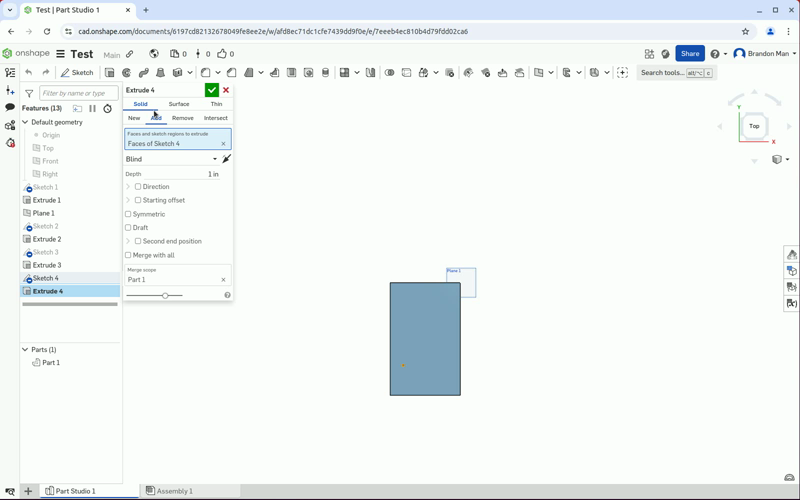
mouse_move(186, 120)
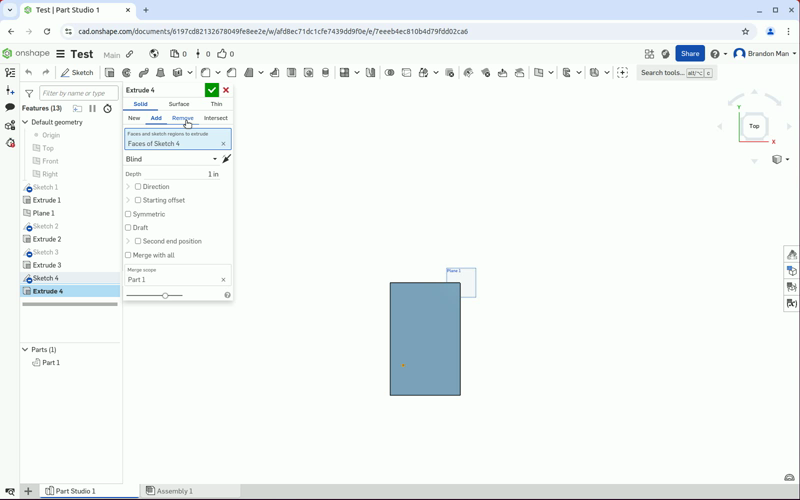
click(186, 120)
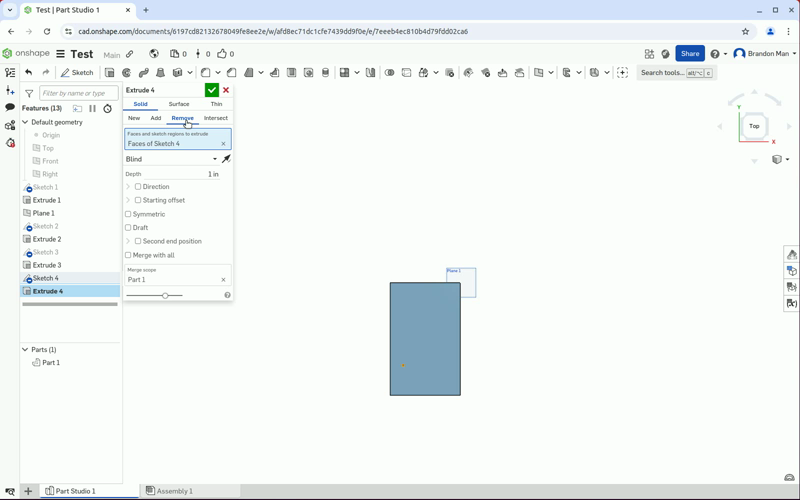
key(tab, 4)
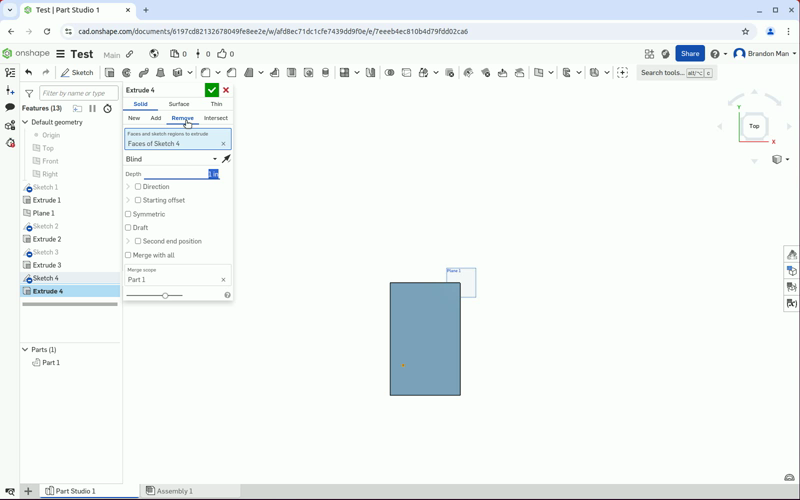
text(0.963)
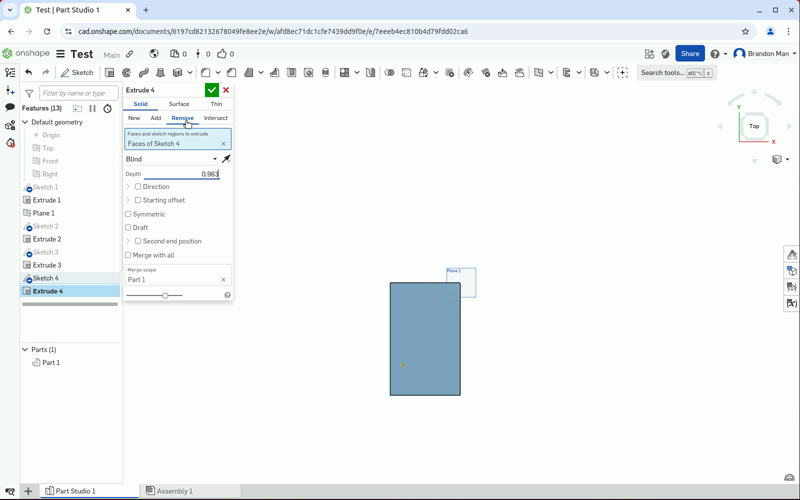
key(tab, 6)
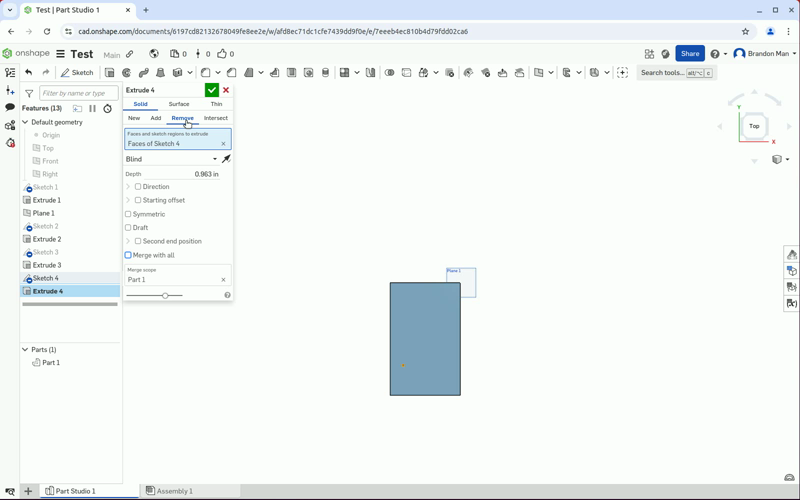
key(space)
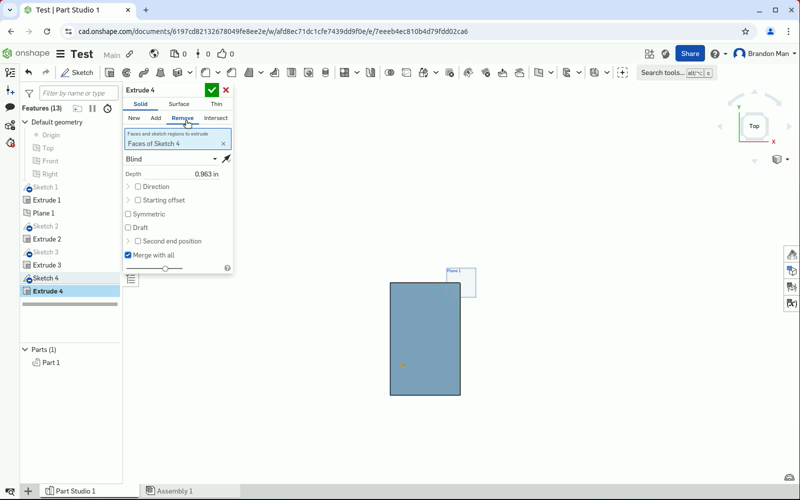
key(enter)
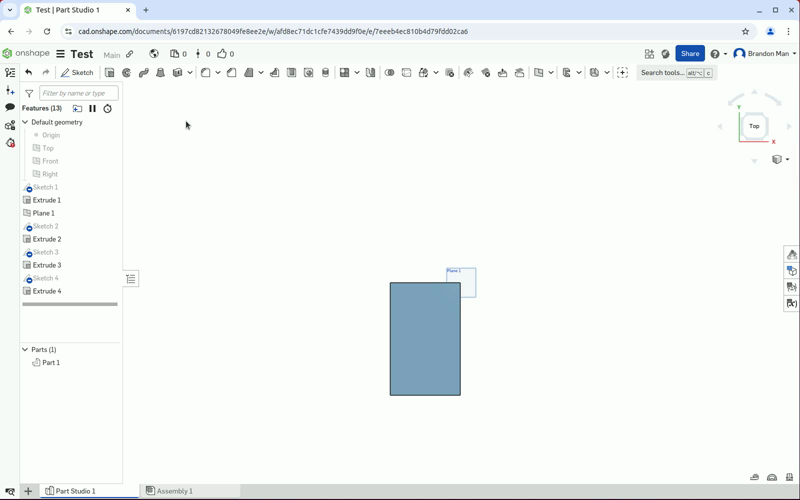
key(shift+h)
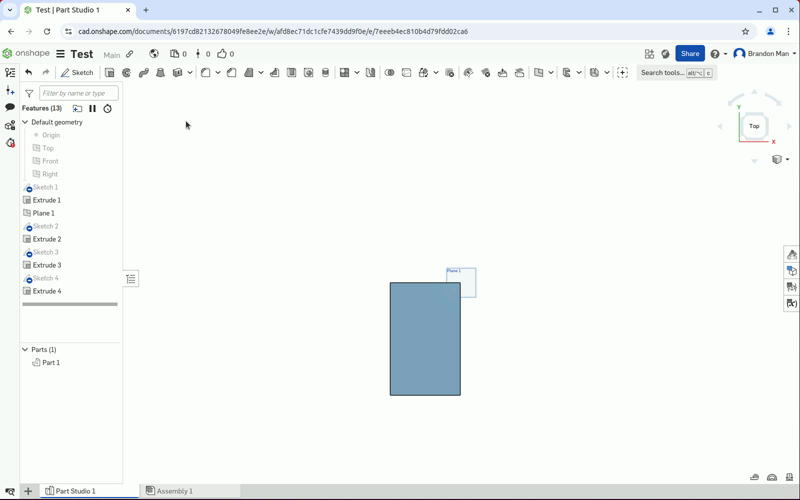
key(shift+h)
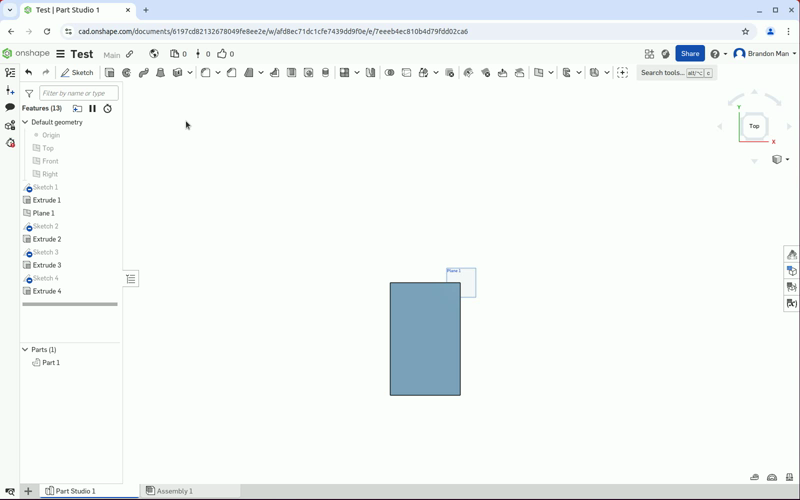
mouse_move(73, 189)
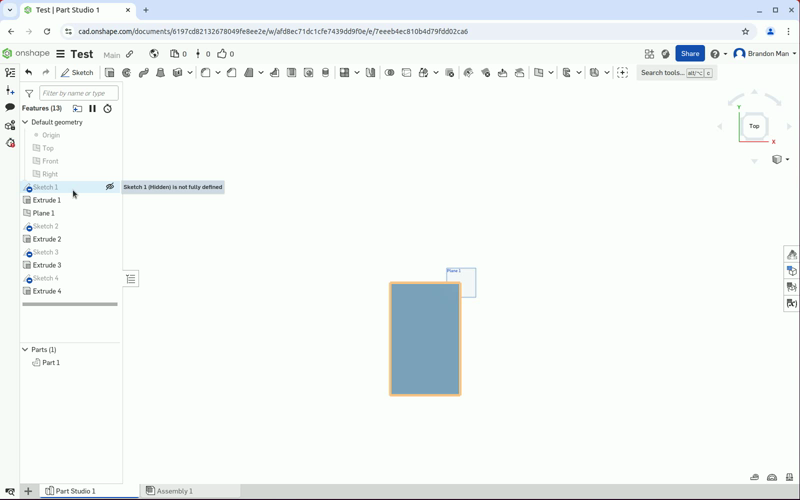
click(73, 189)
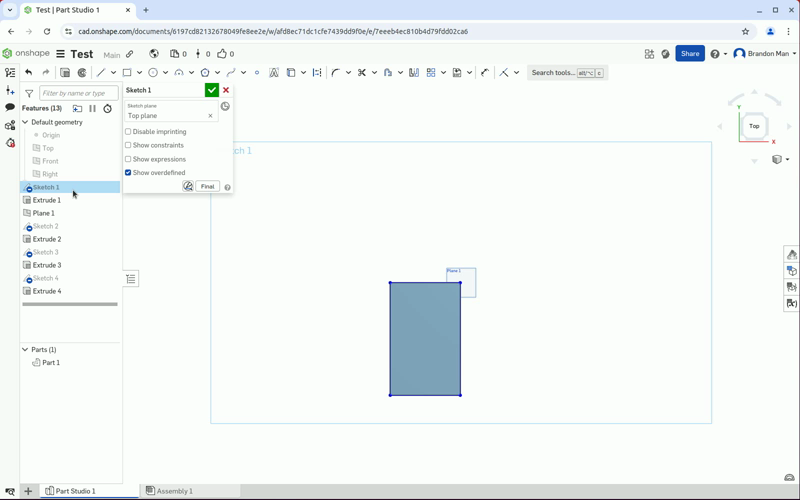
mouse_move(229, 92)
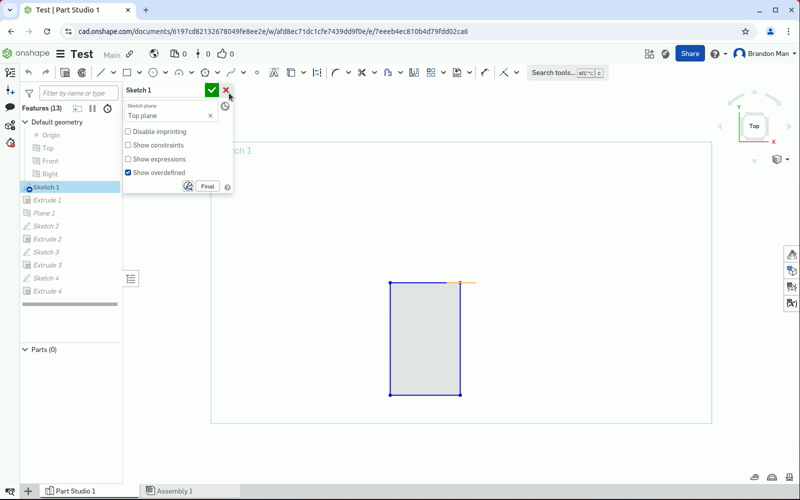
click(229, 92)
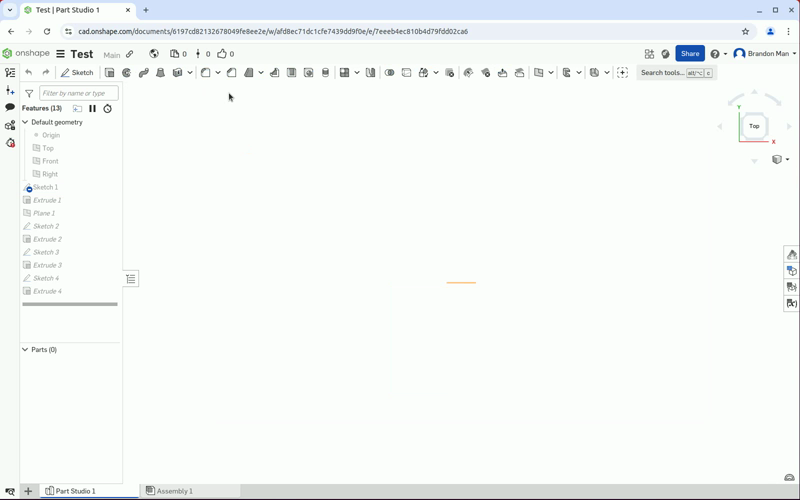
key(shift+s)
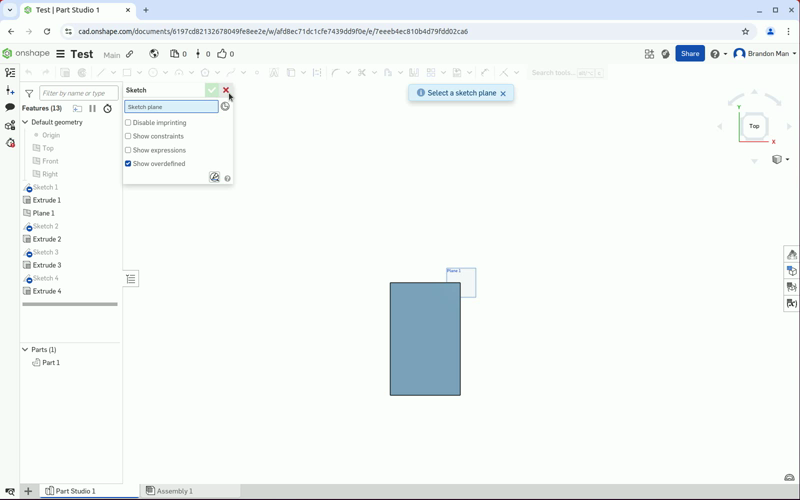
mouse_move(73, 215)
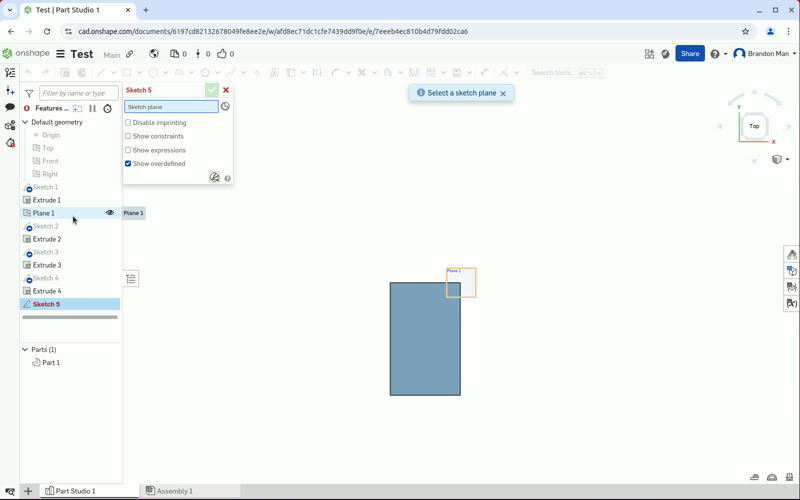
click(73, 215)
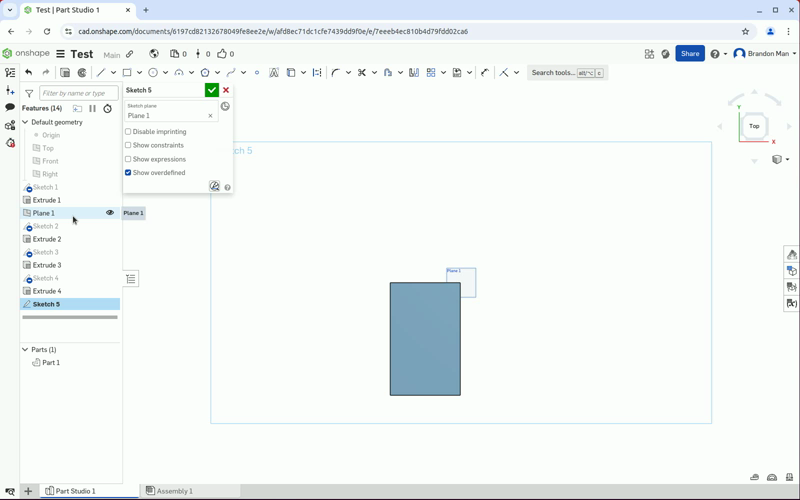
mouse_move(73, 352)
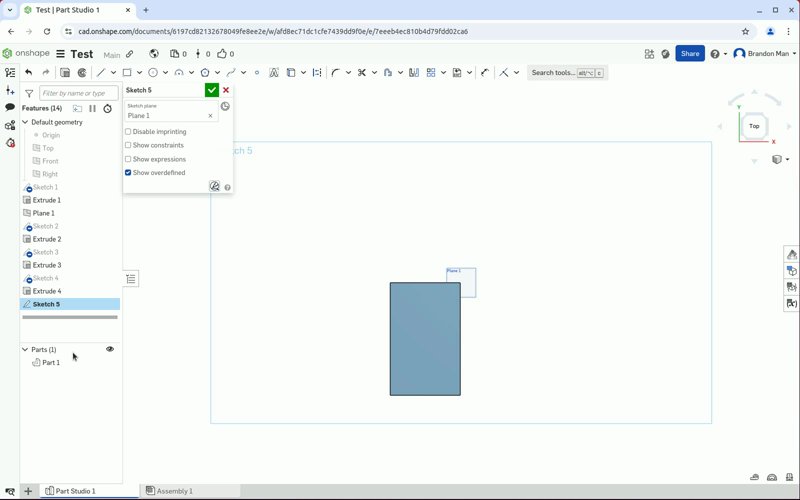
key(y)
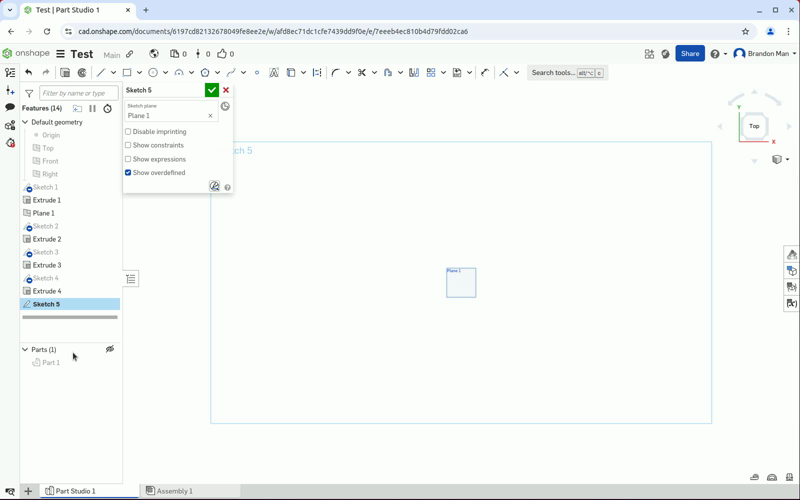
key(c)
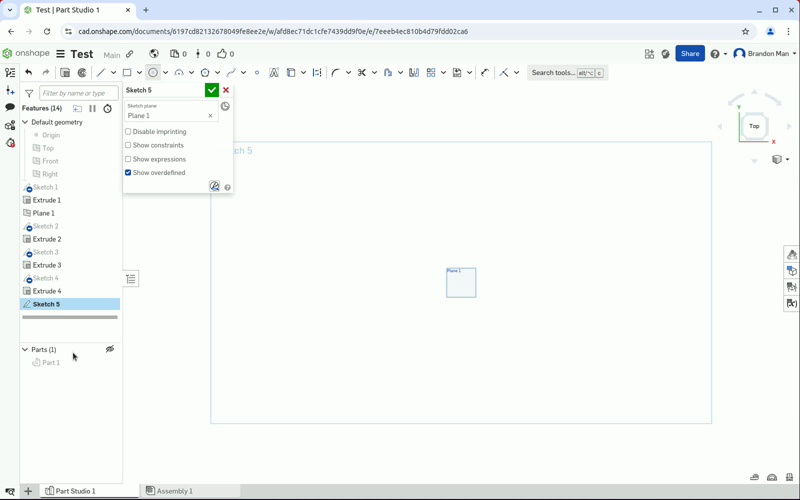
key_down(shift)
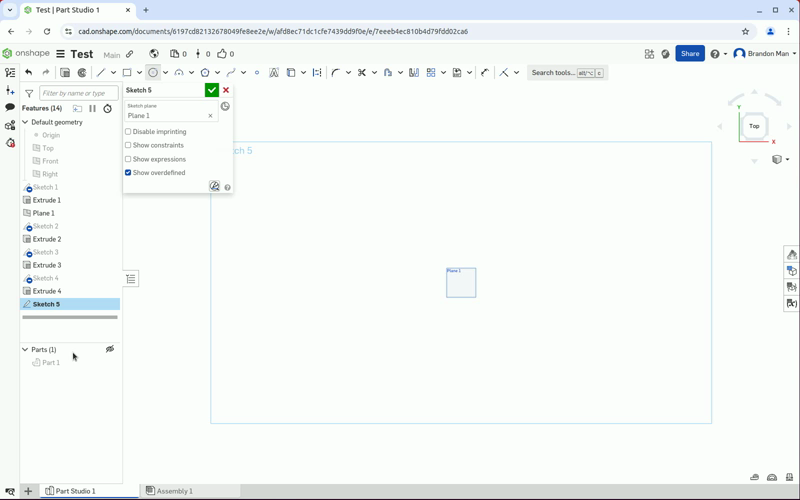
mouse_move(450, 365)
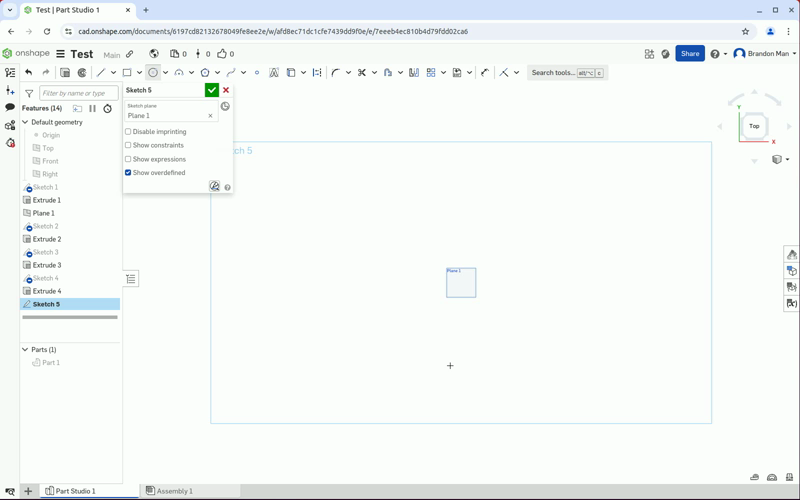
click(450, 365)
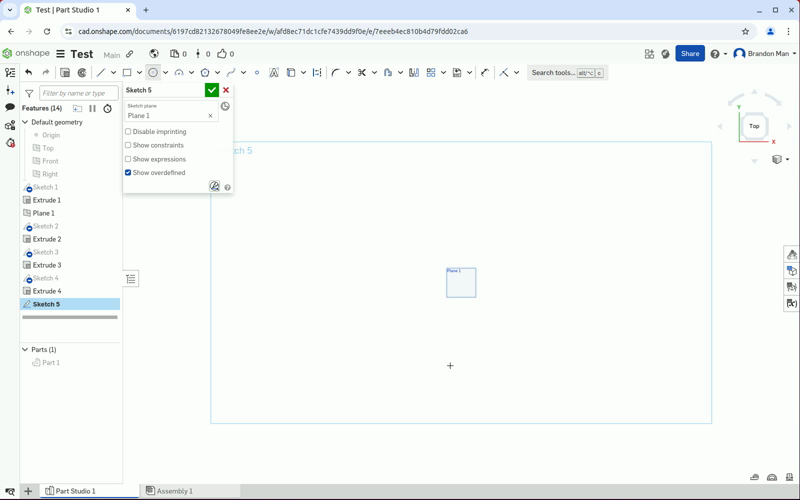
key_up(shift)
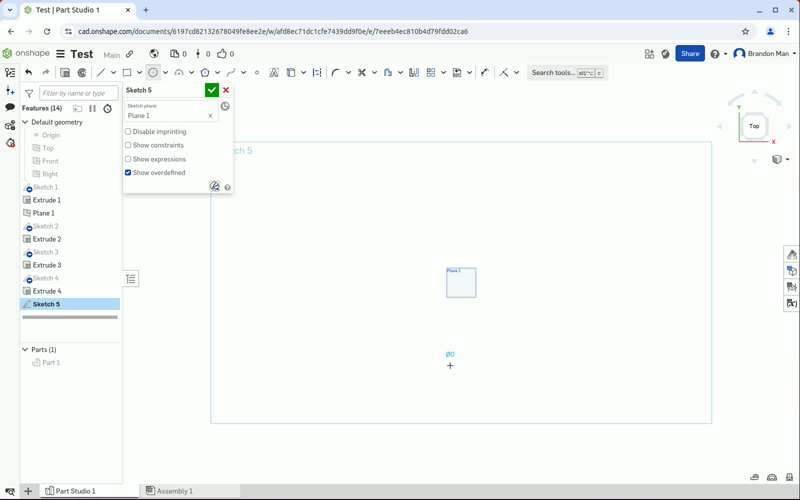
mouse_move(451, 365)
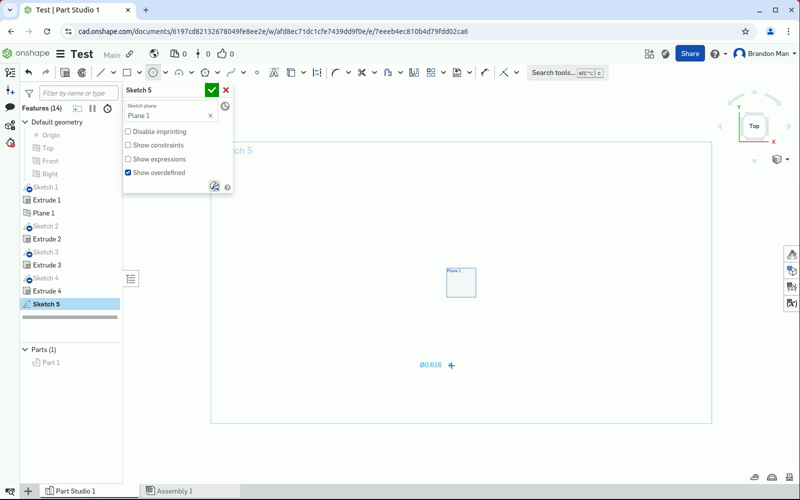
scroll(6)
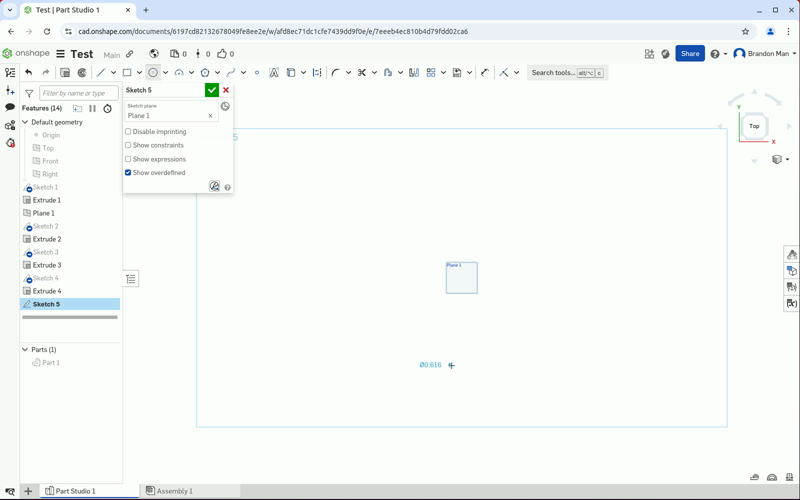
scroll(6)
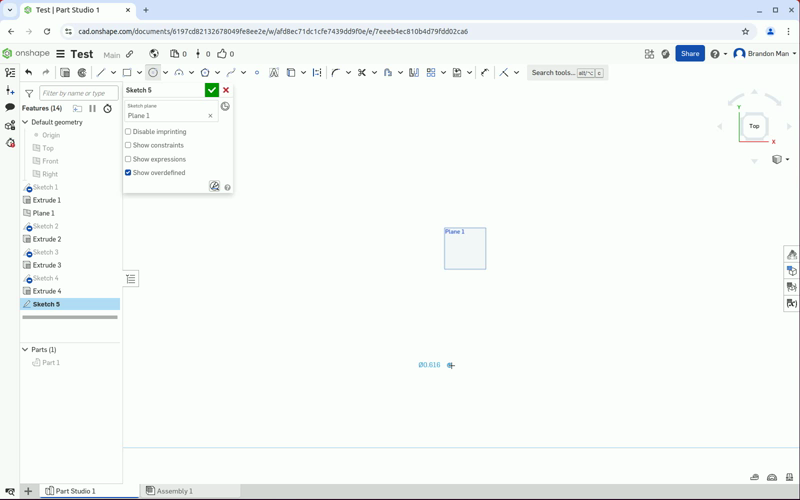
scroll(6)
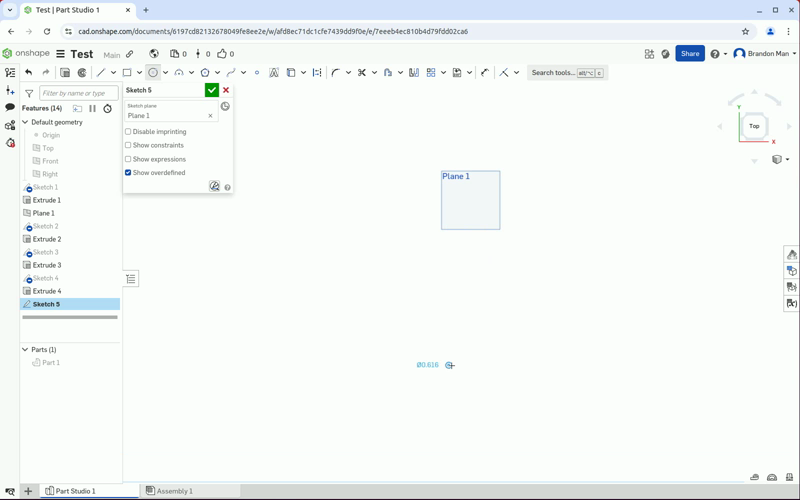
scroll(6)
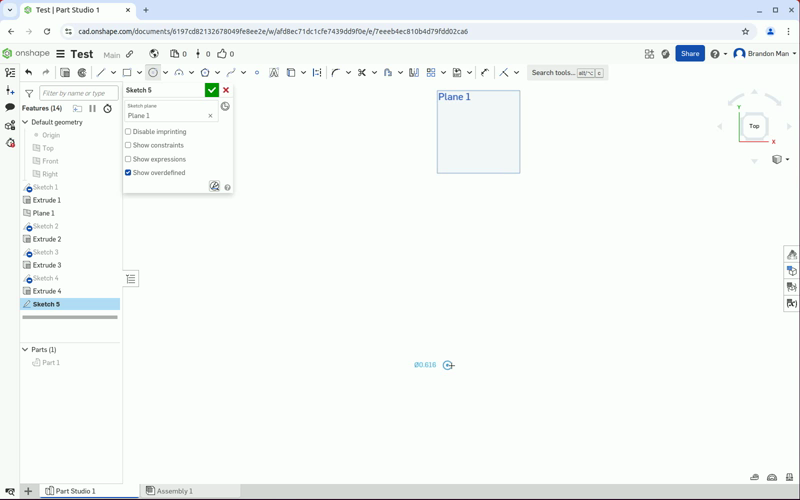
scroll(6)
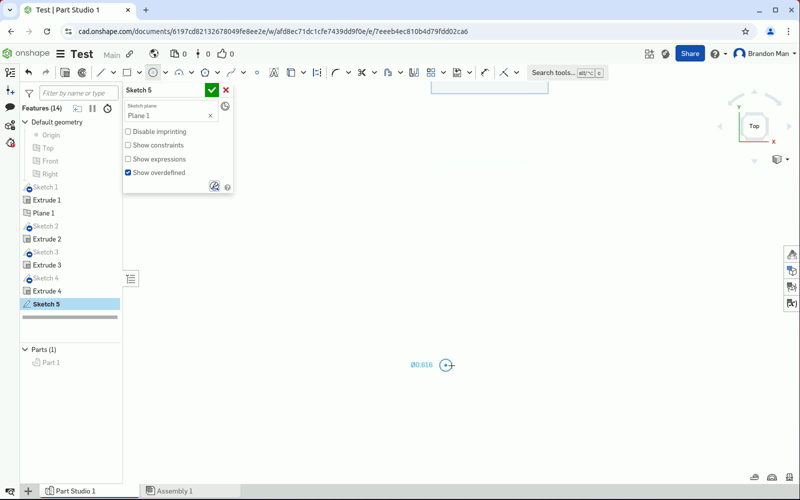
scroll(6)
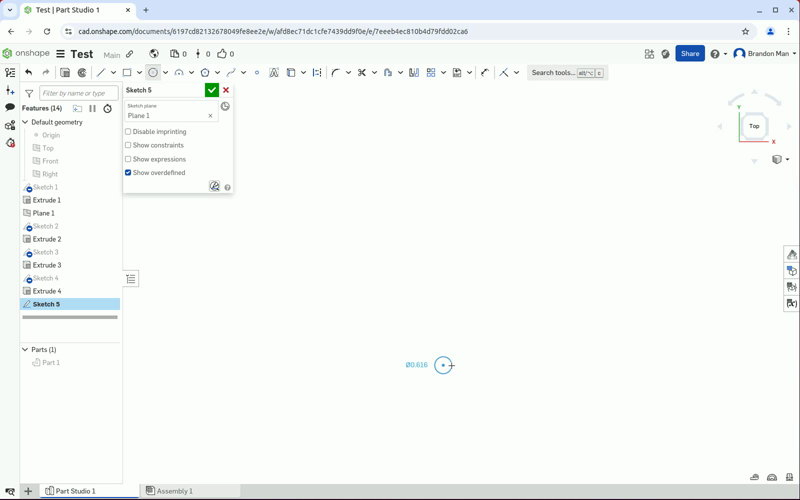
scroll(6)
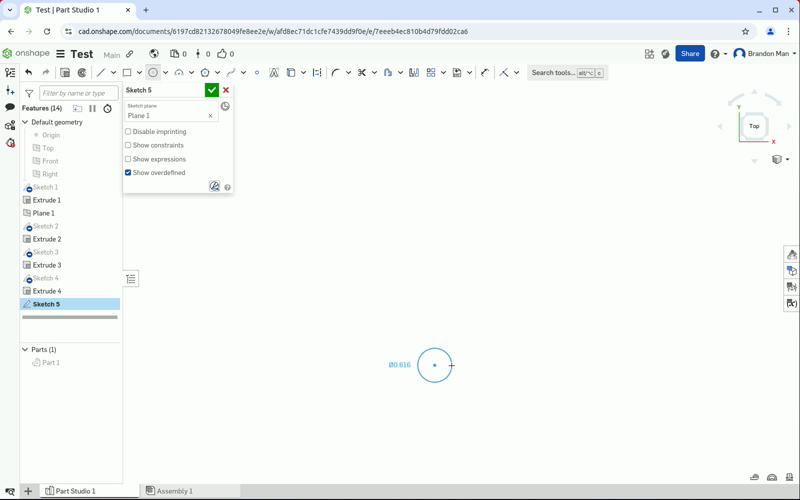
click(451, 365)
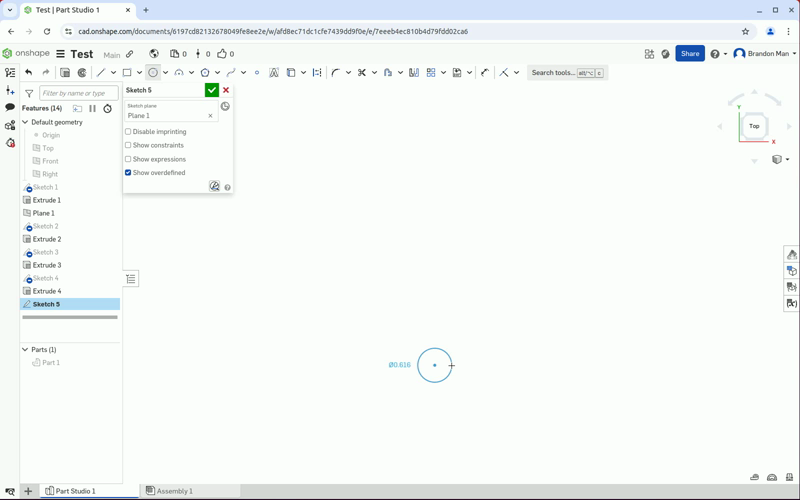
scroll(-6)
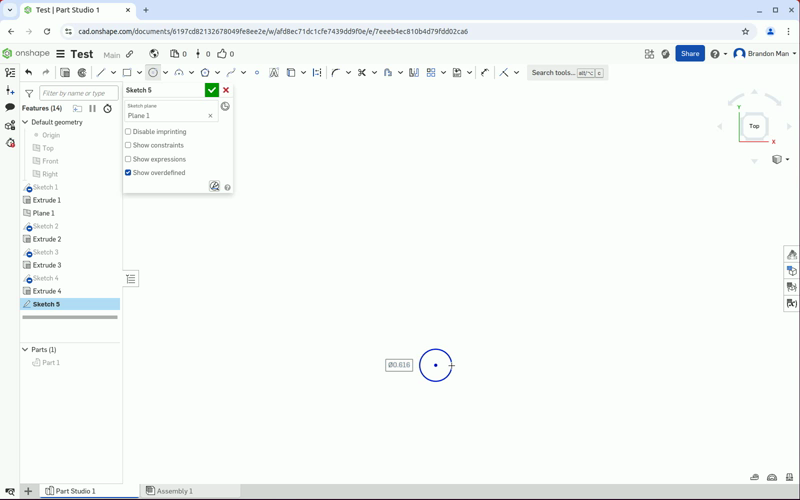
scroll(-6)
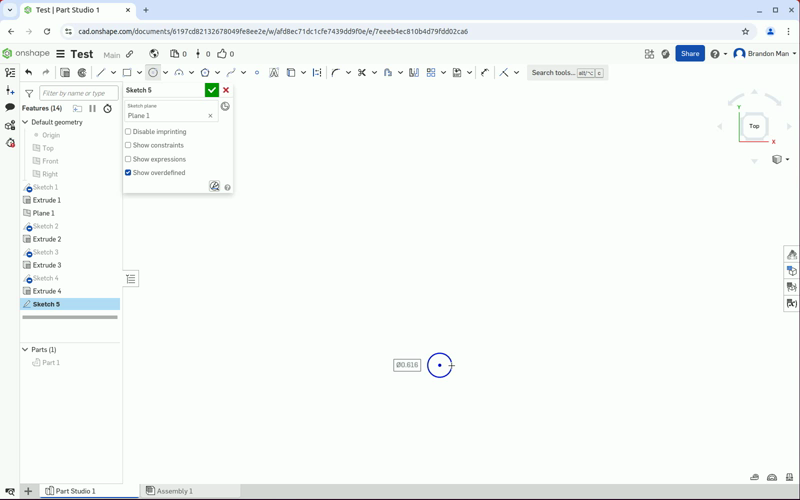
scroll(-6)
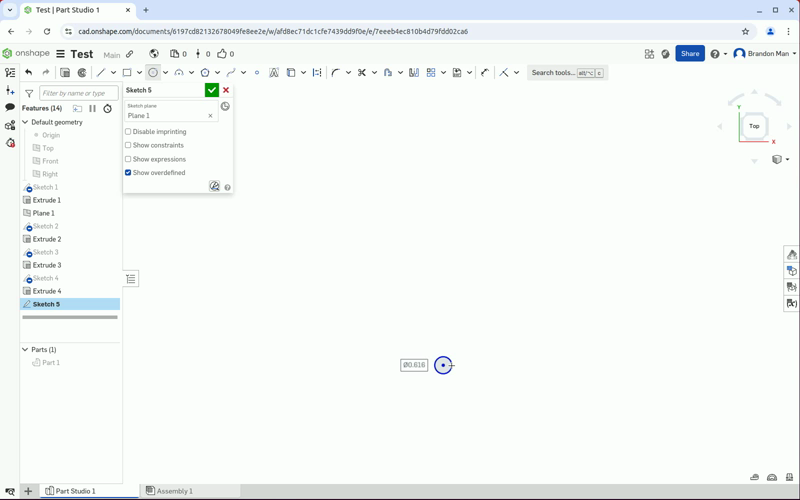
scroll(-6)
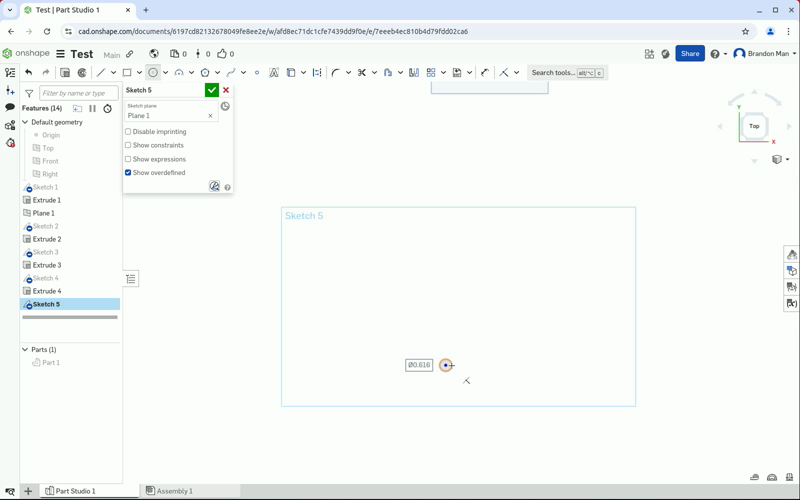
scroll(-6)
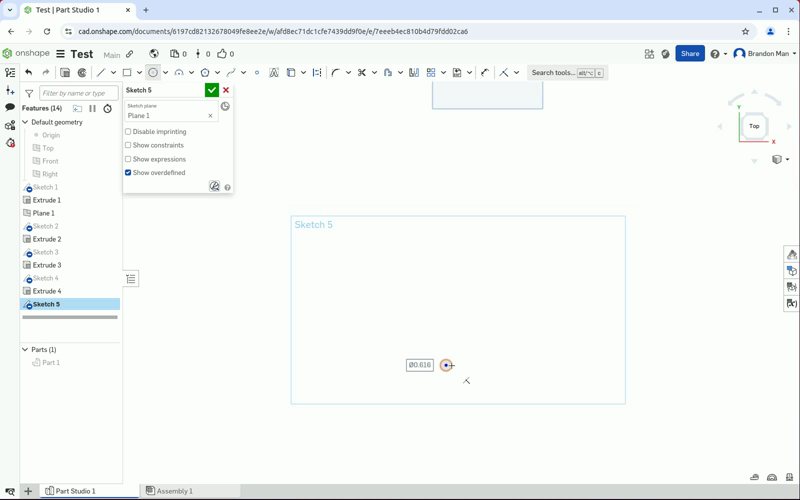
scroll(-6)
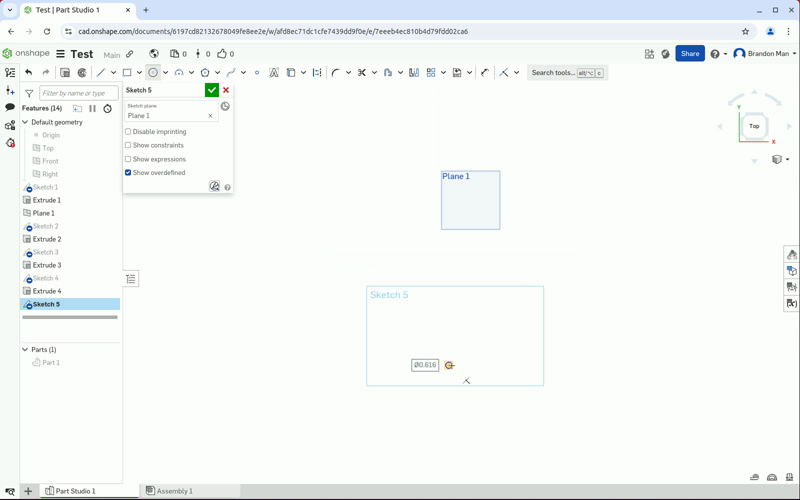
scroll(-6)
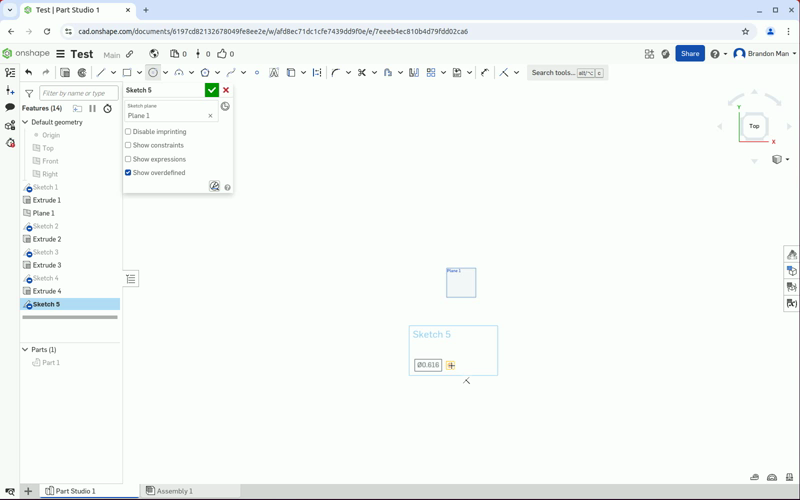
key(esc)
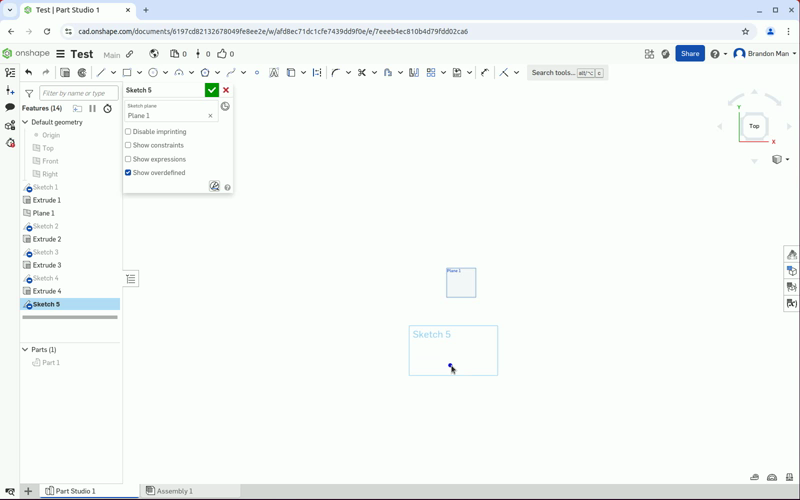
mouse_move(449, 364)
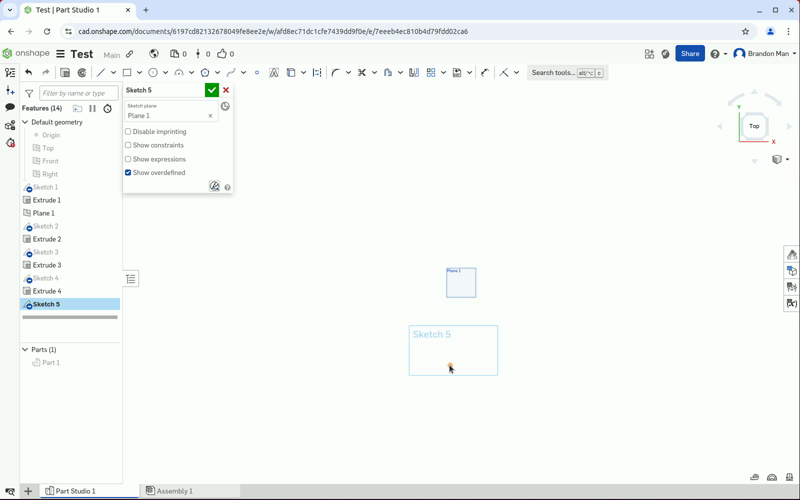
scroll(6)
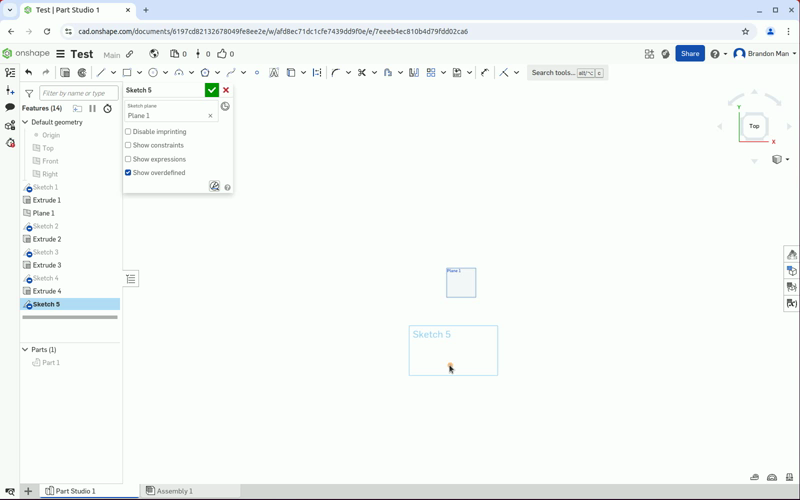
scroll(6)
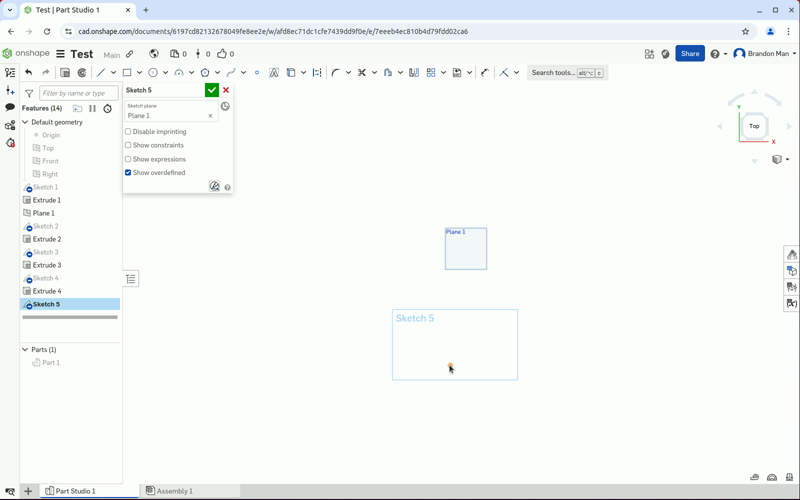
scroll(6)
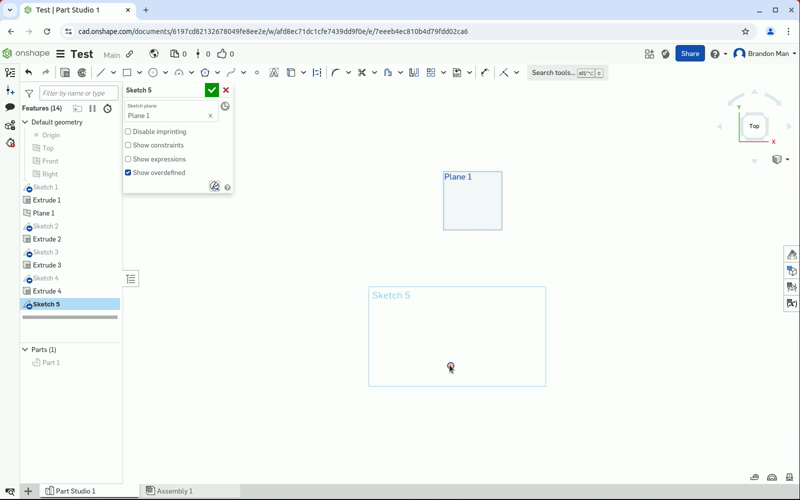
scroll(6)
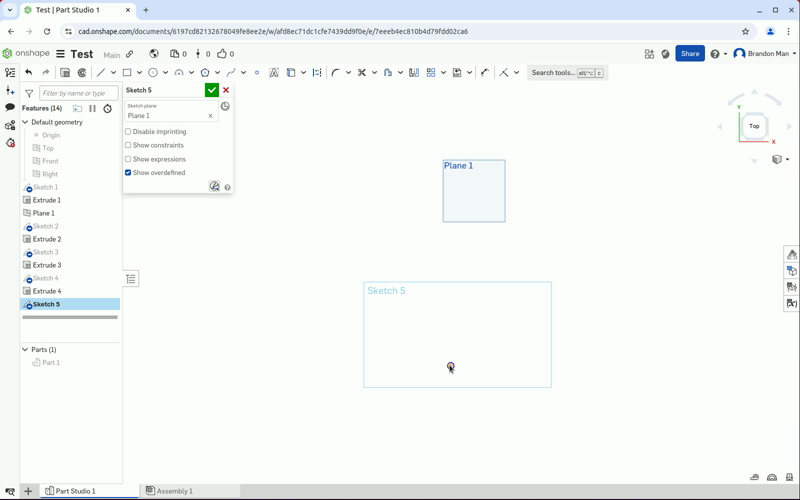
scroll(6)
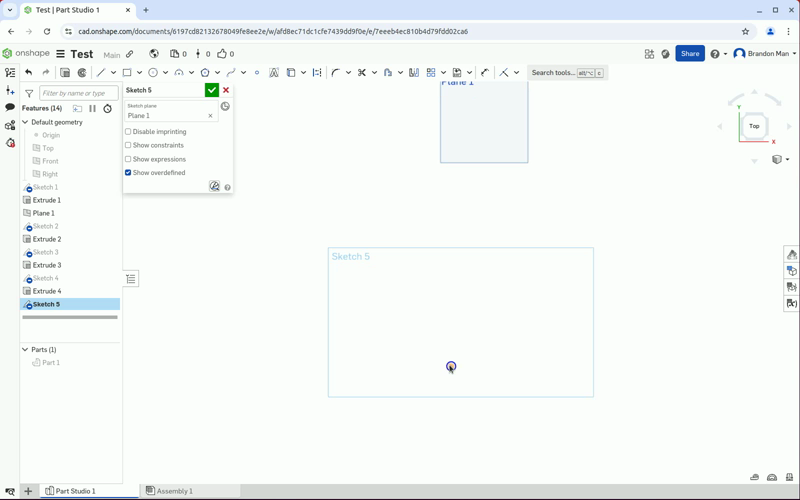
scroll(6)
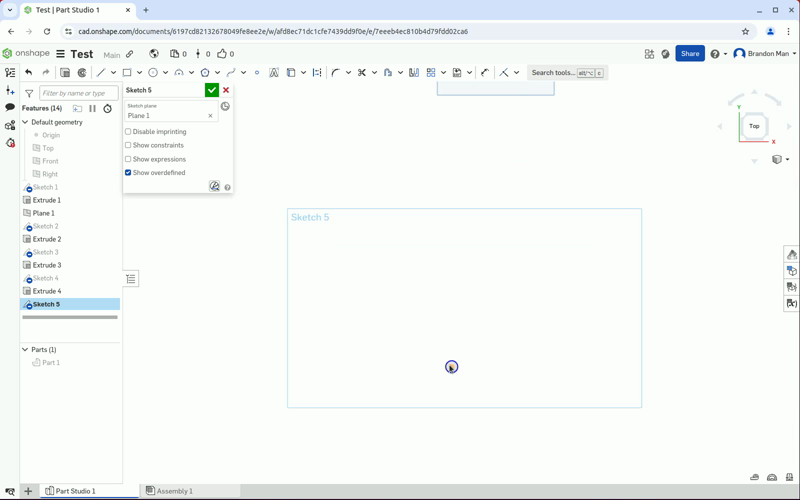
scroll(6)
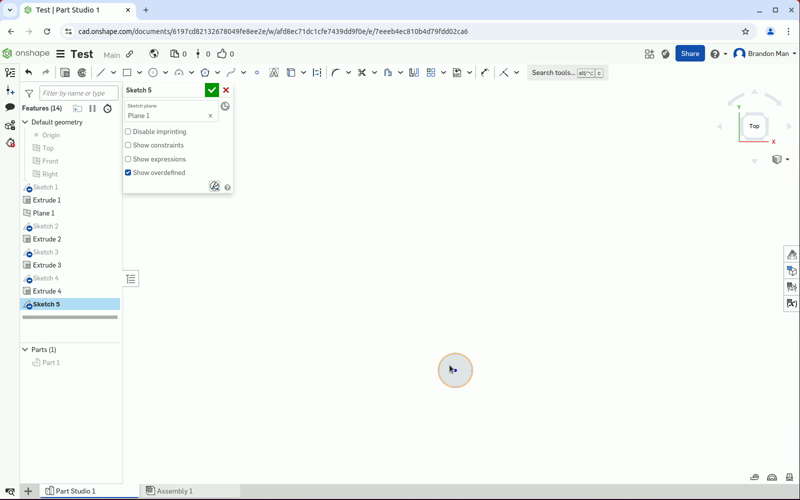
click(449, 364)
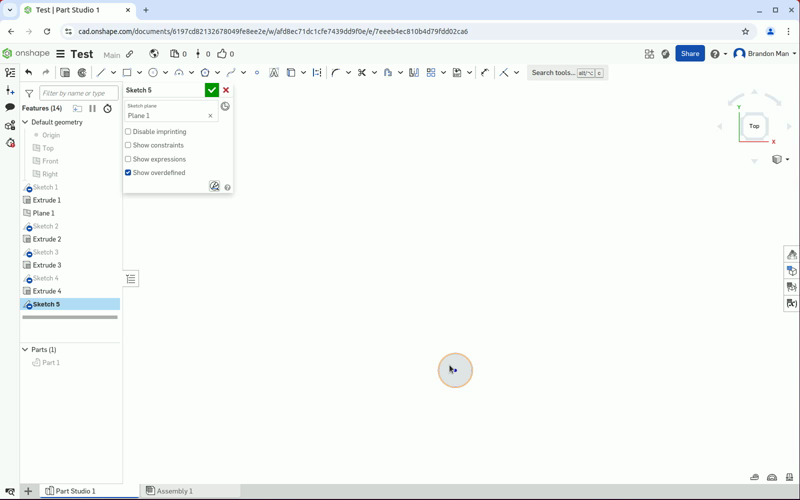
scroll(-6)
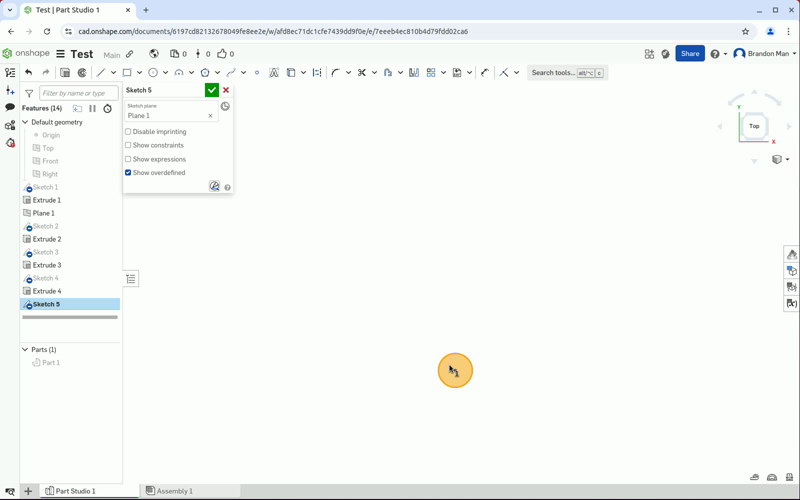
scroll(-6)
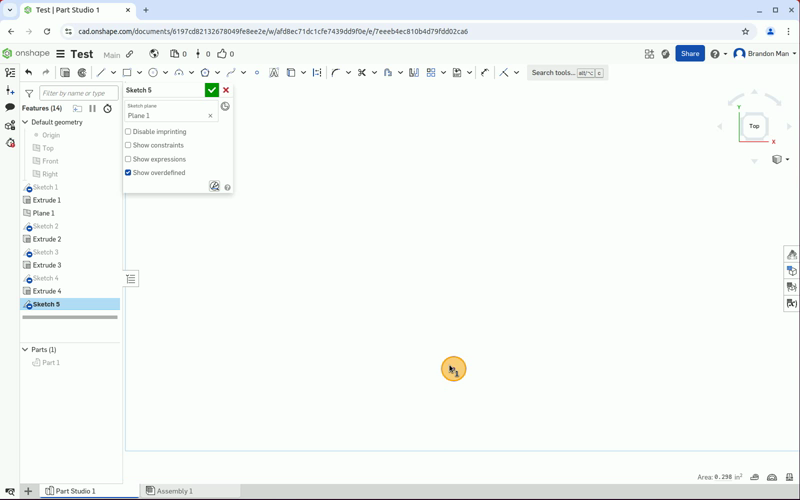
scroll(-6)
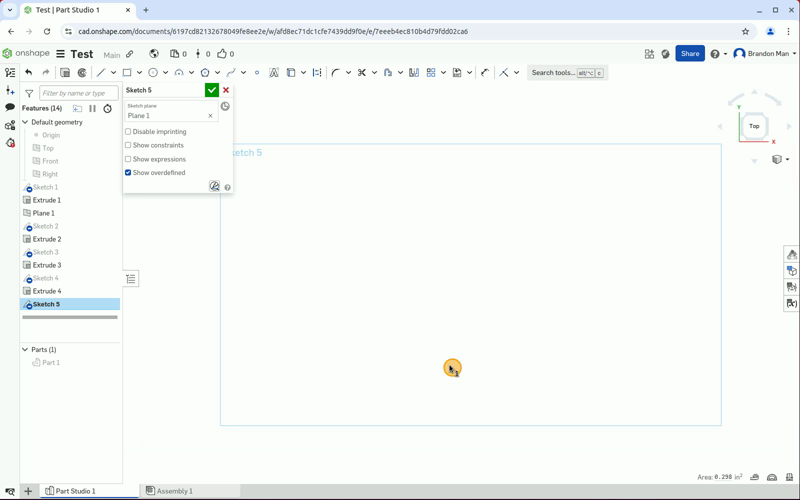
scroll(-6)
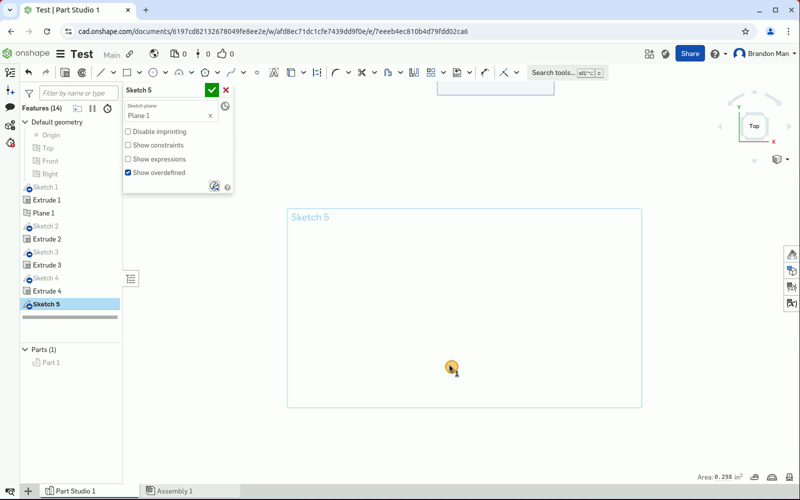
scroll(-6)
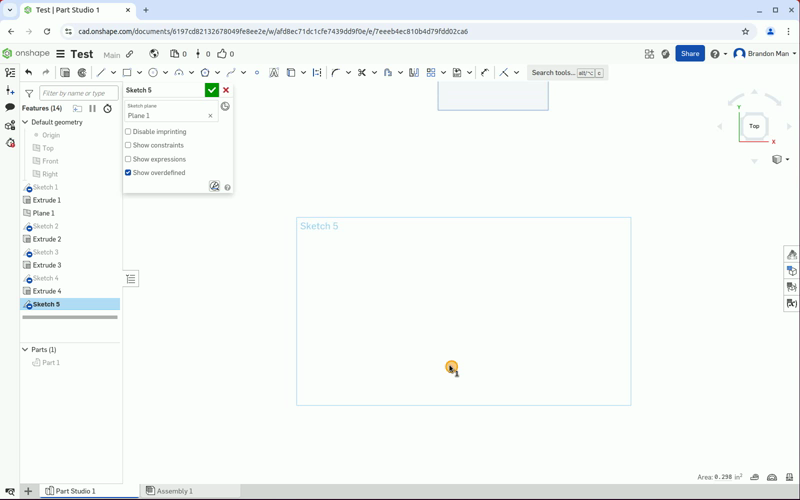
scroll(-6)
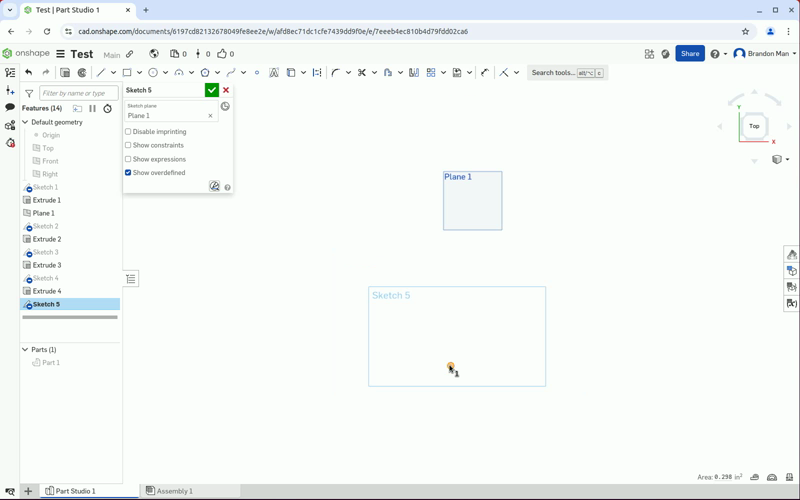
scroll(-6)
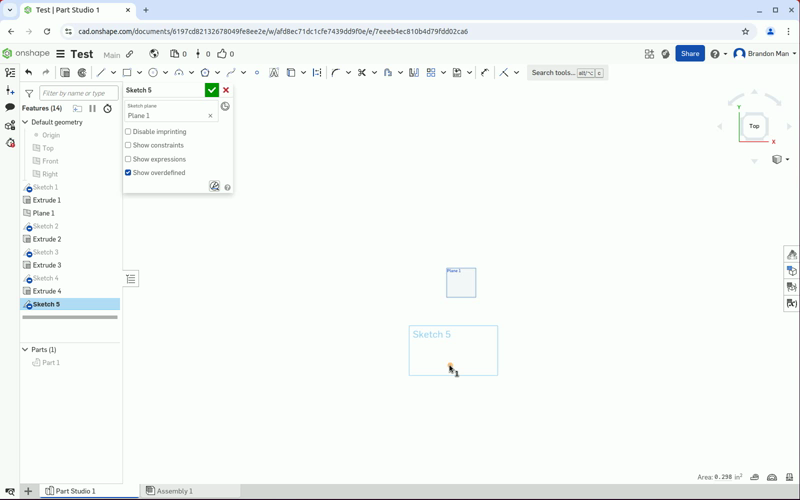
mouse_move(73, 352)
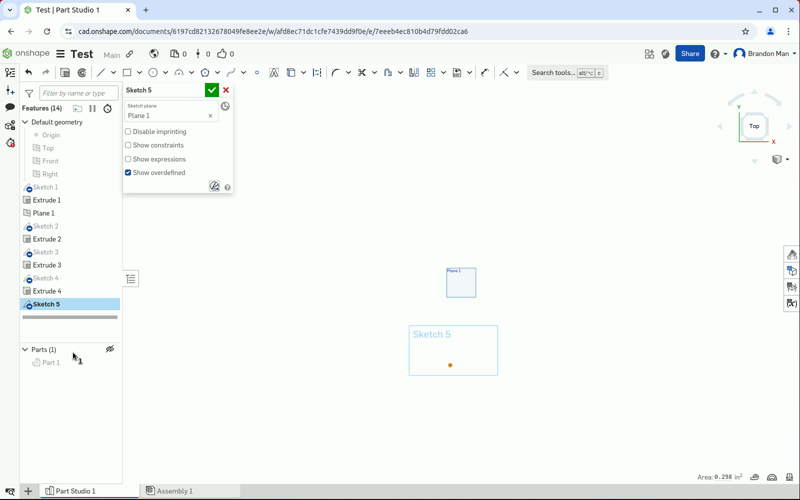
key(shift+y)
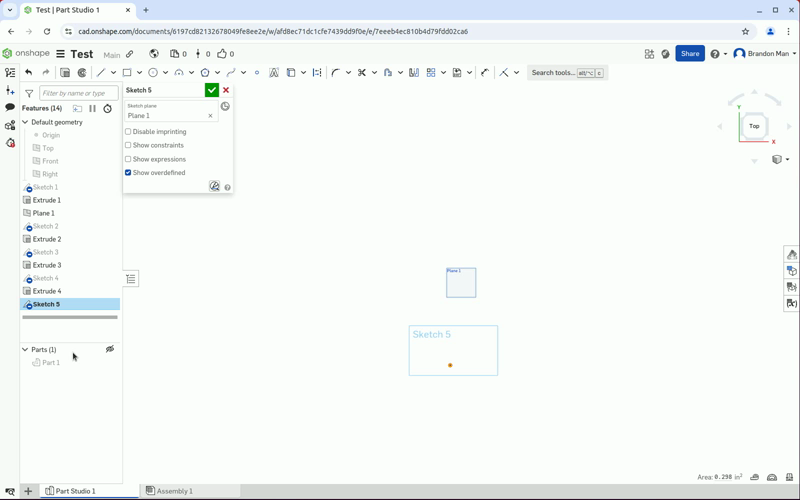
key(shift+e)
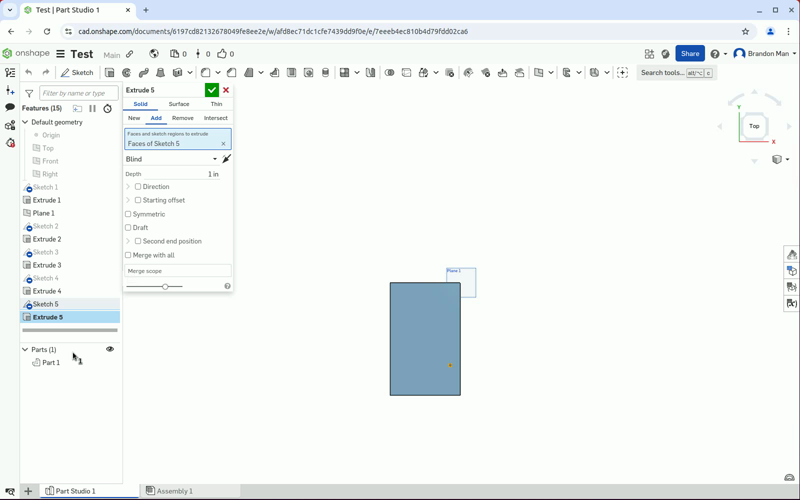
mouse_move(143, 106)
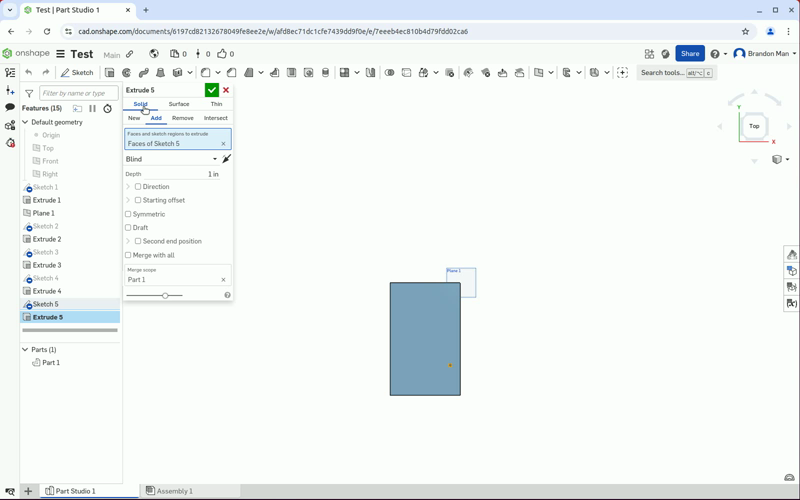
click(143, 106)
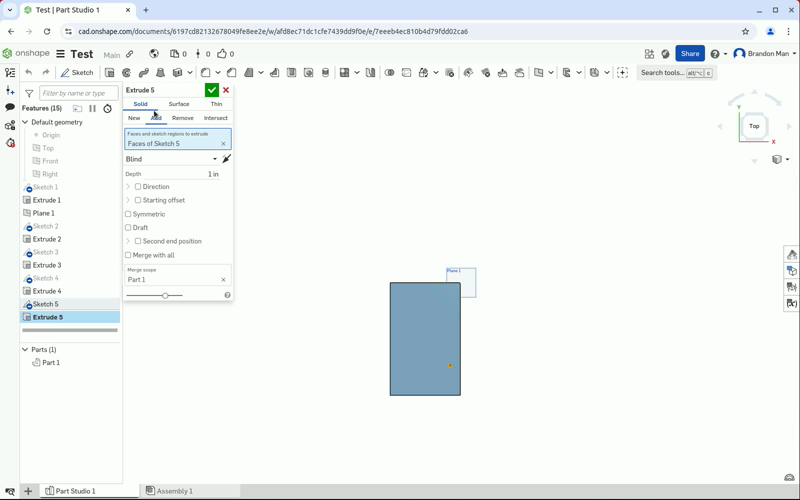
mouse_move(186, 120)
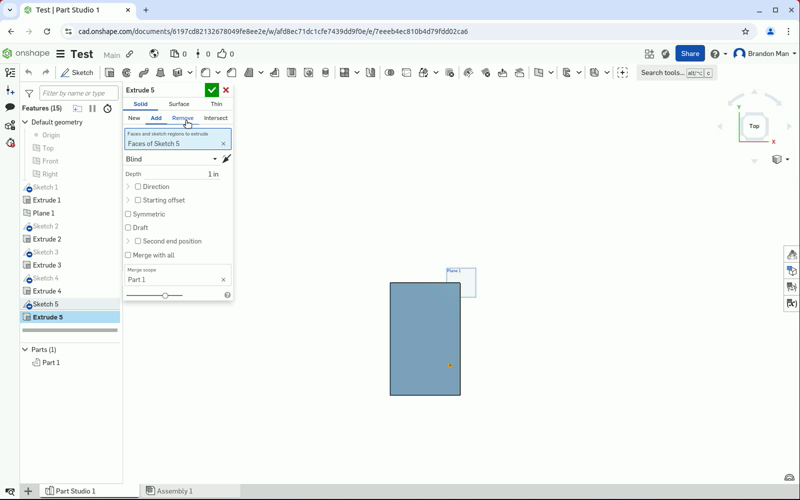
click(186, 120)
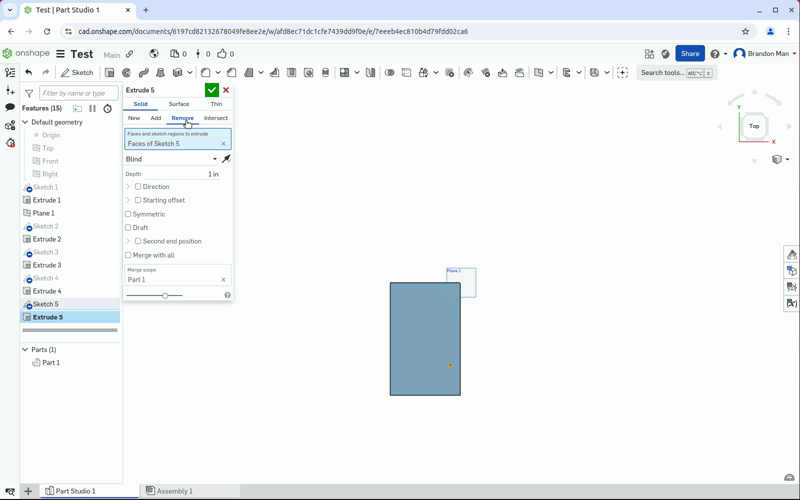
key(tab, 4)
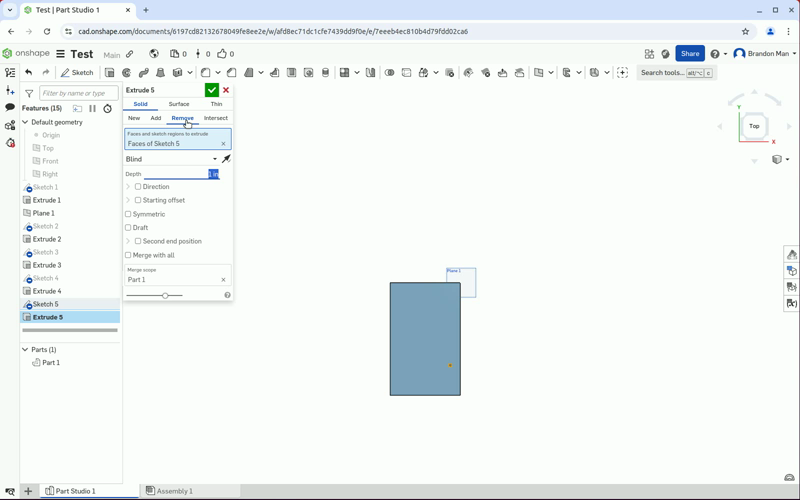
text(0.963)
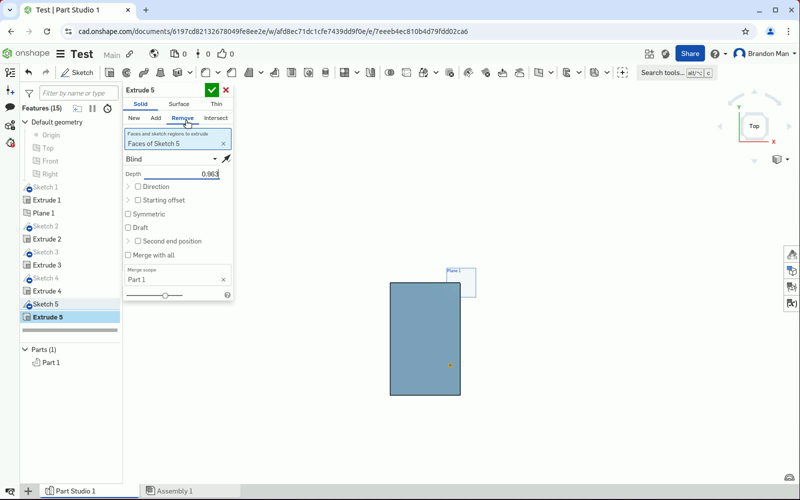
key(tab, 6)
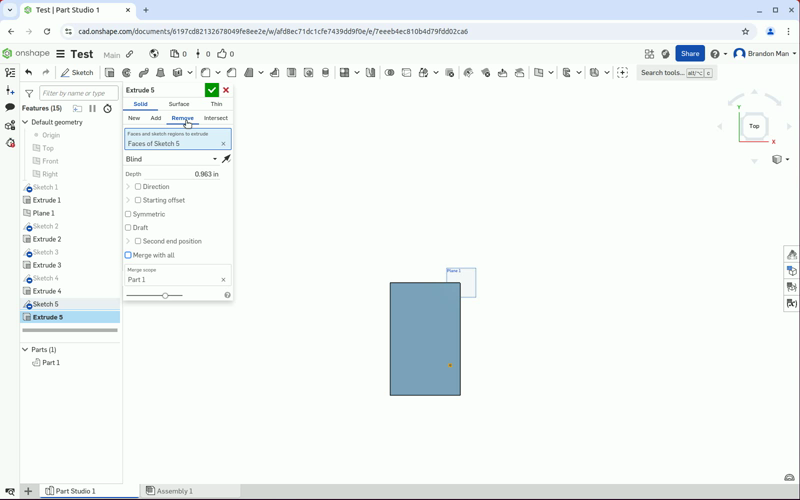
key(space)
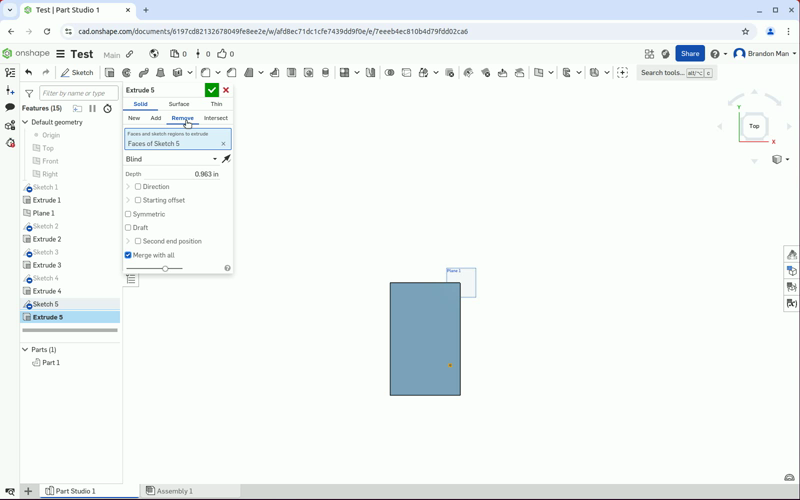
key(enter)
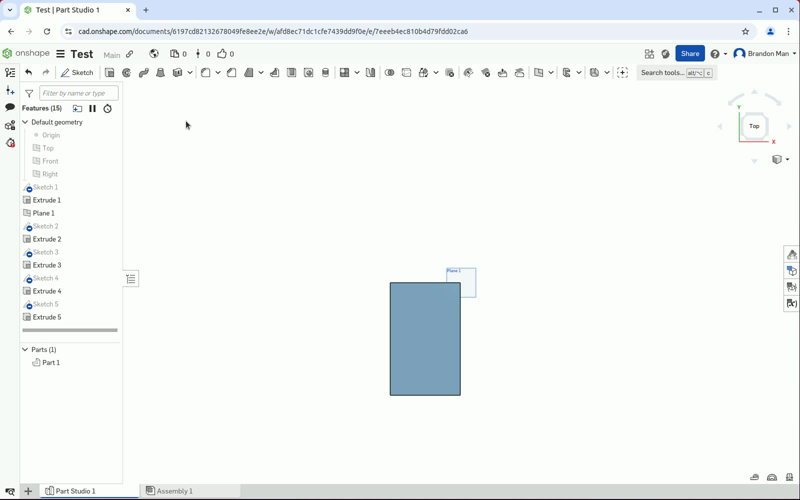
key(shift+h)
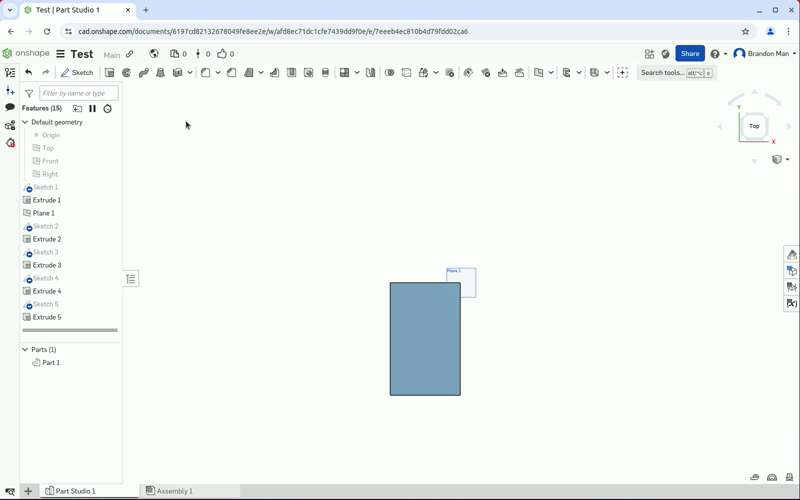
key(shift+h)
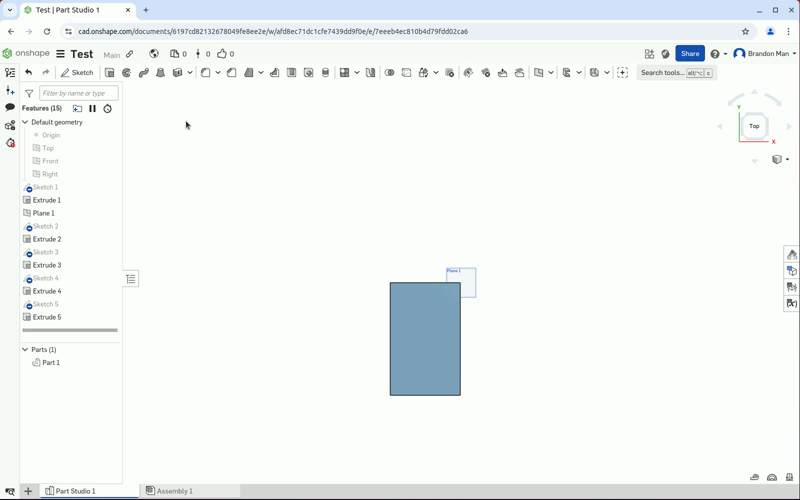
mouse_move(73, 189)
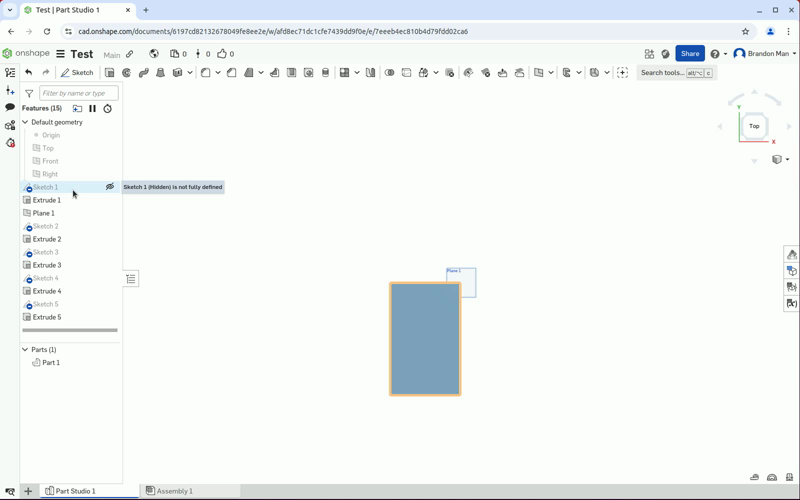
click(73, 189)
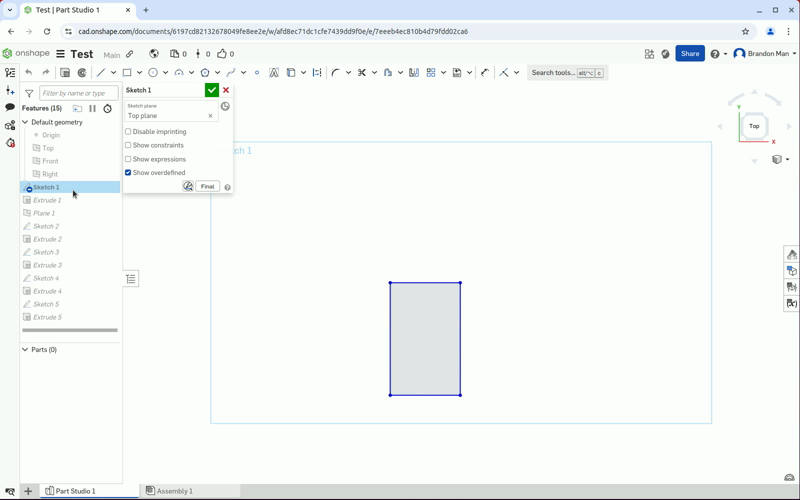
mouse_move(229, 92)
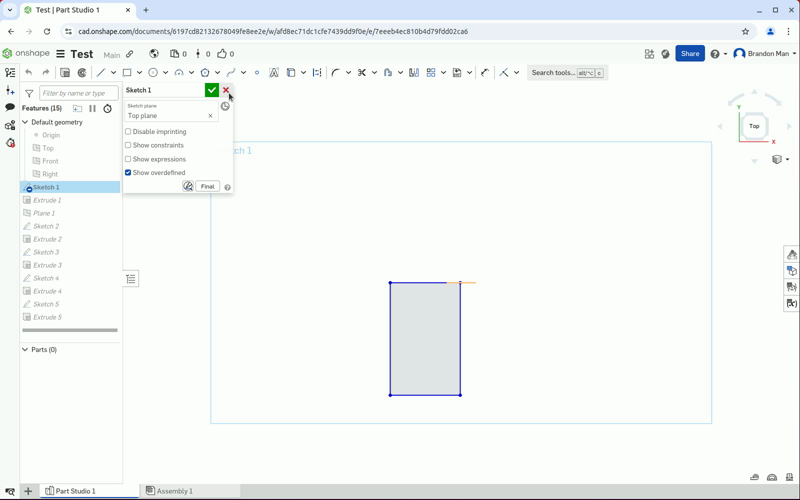
click(229, 92)
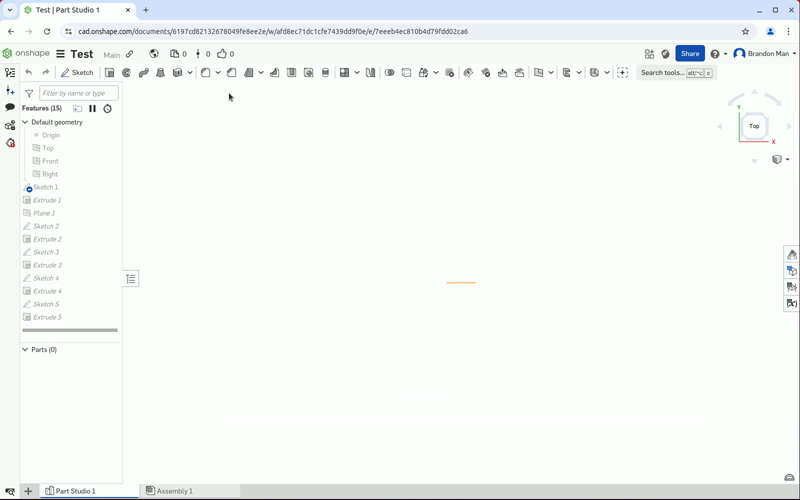
key(shift+s)
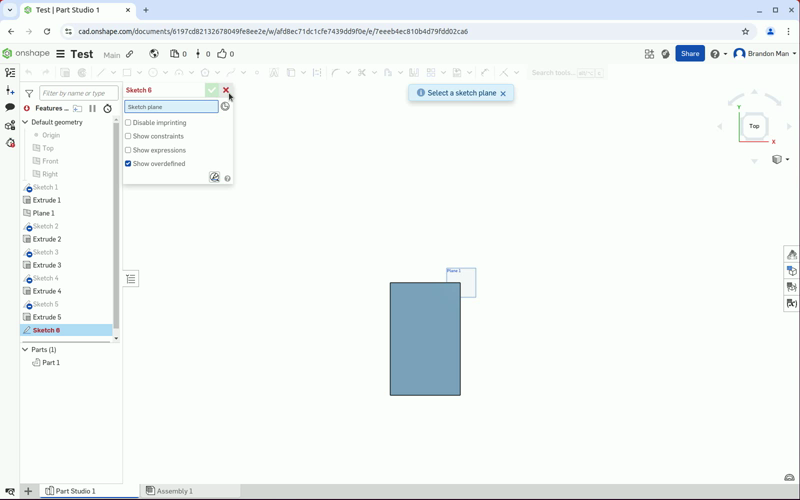
mouse_move(69, 215)
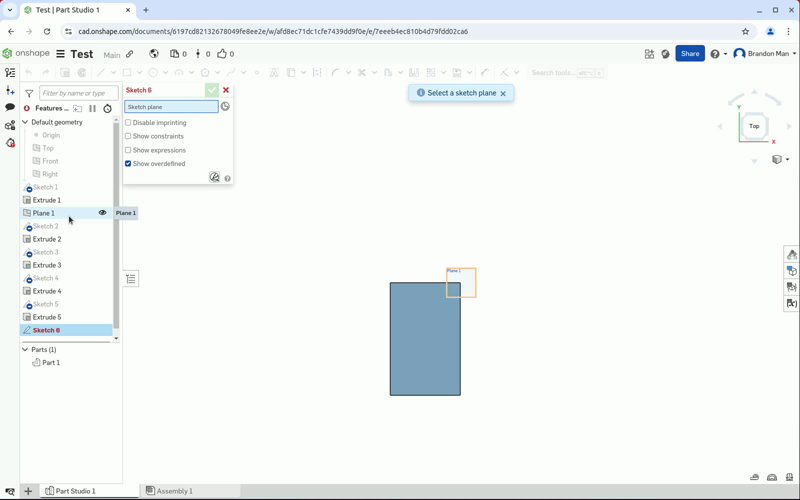
click(69, 215)
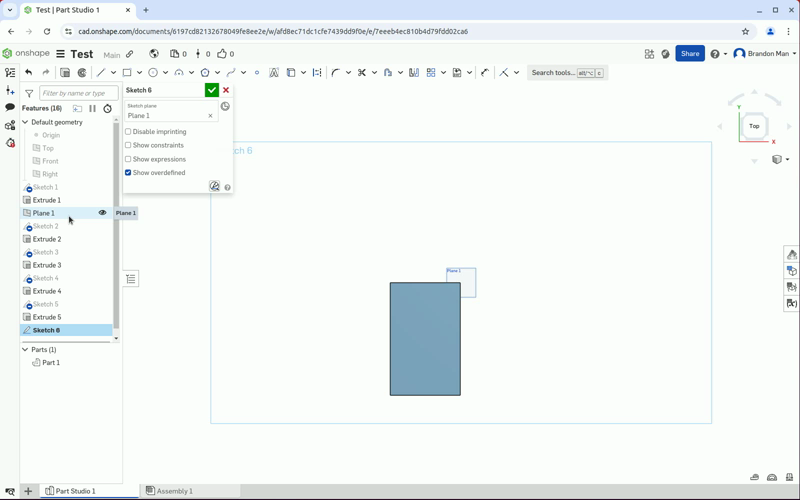
mouse_move(73, 352)
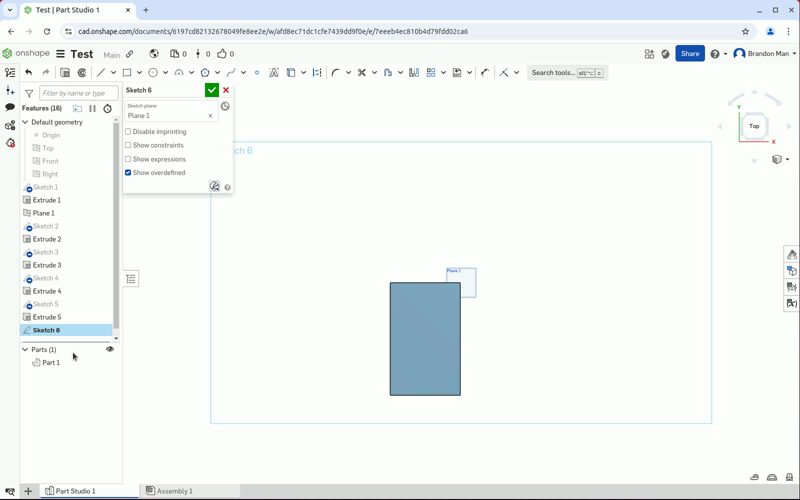
key(y)
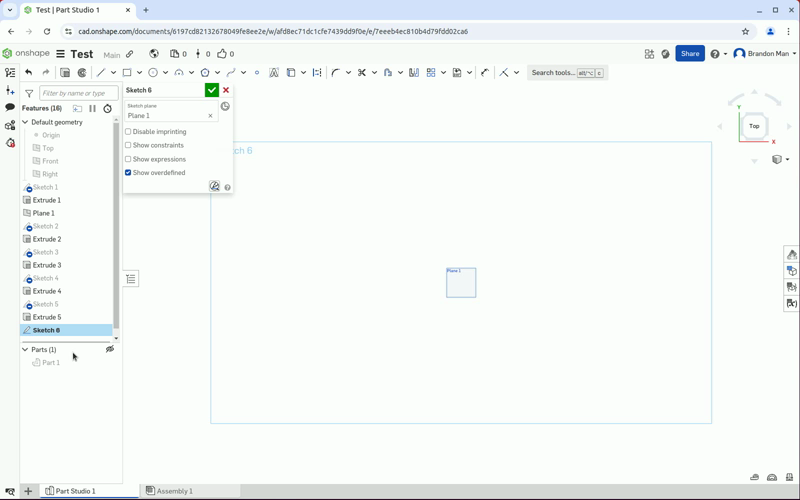
key(c)
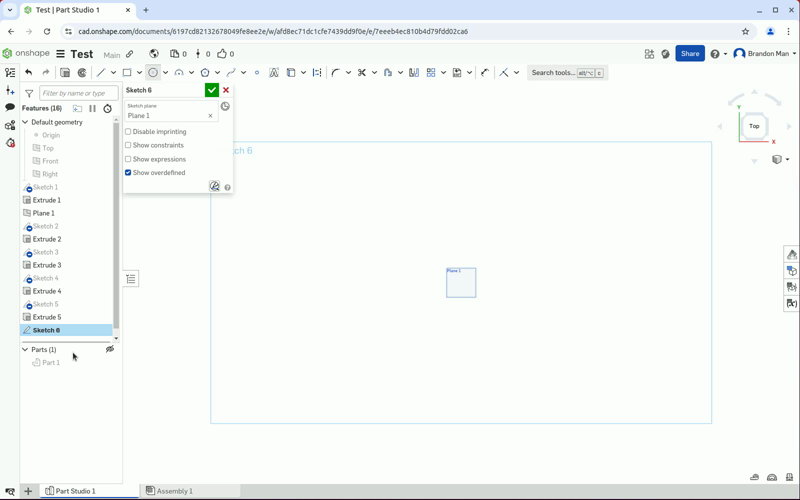
key_down(shift)
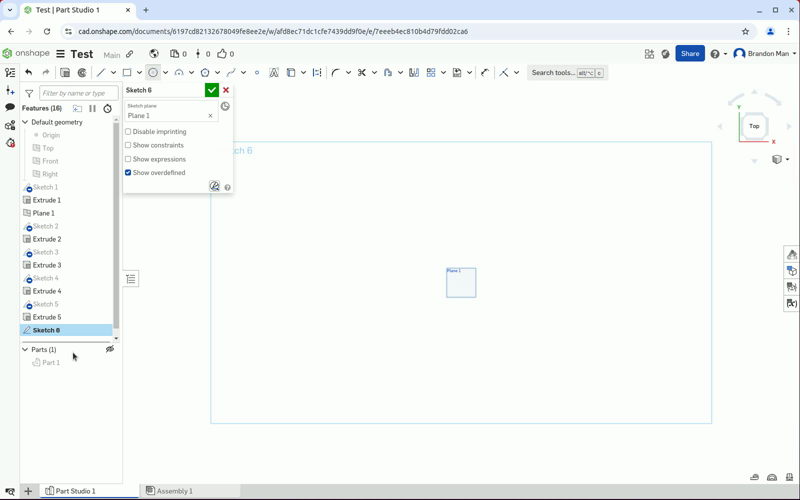
mouse_move(403, 393)
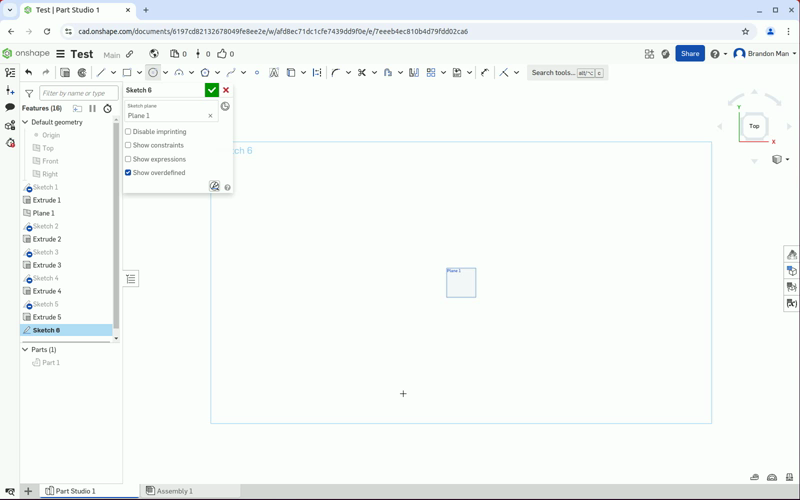
click(403, 393)
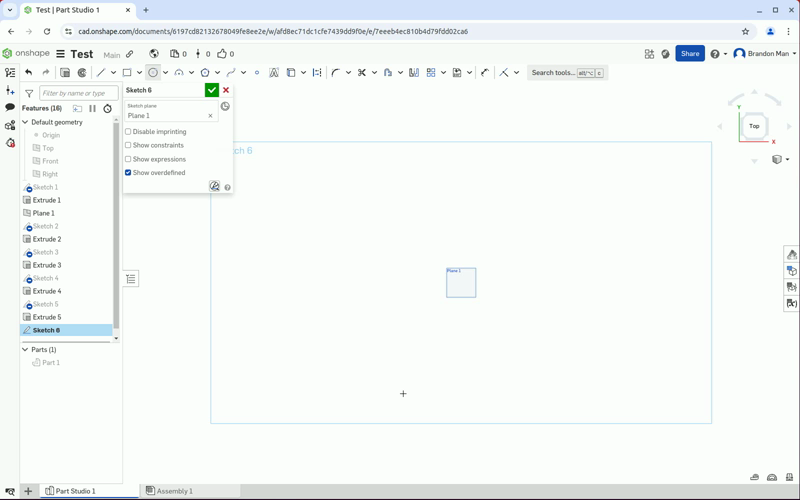
key_up(shift)
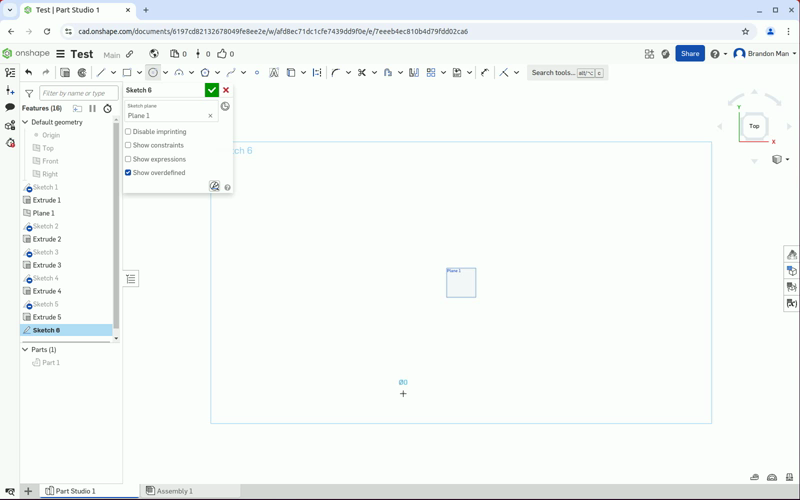
mouse_move(404, 393)
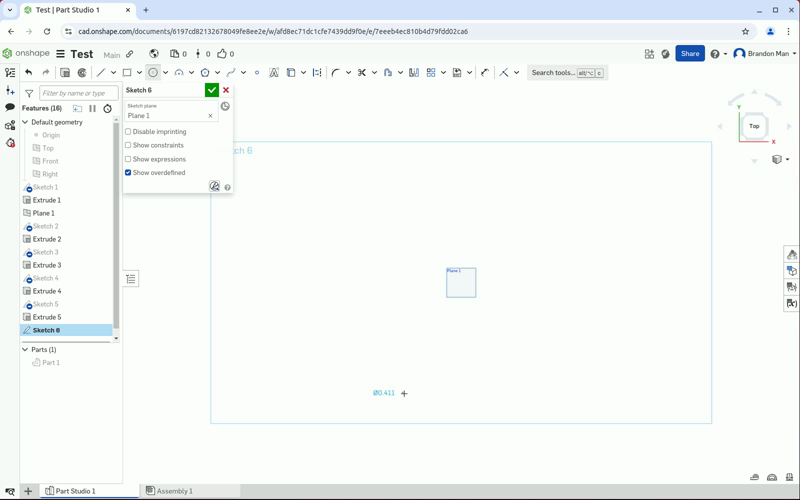
scroll(6)
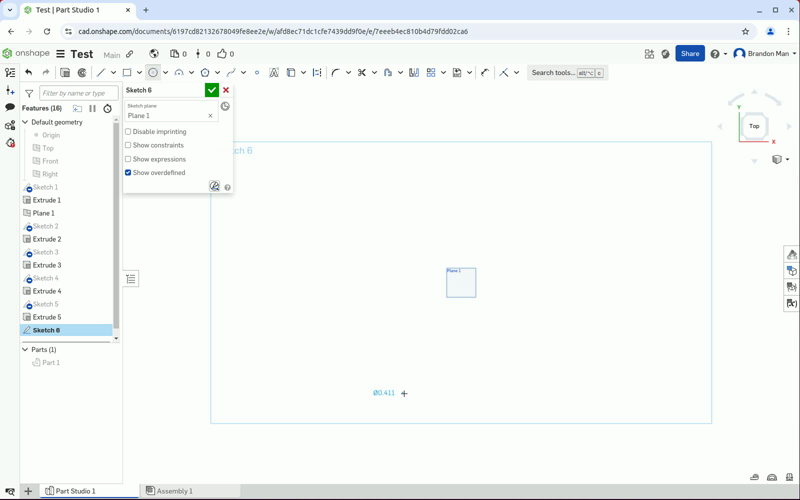
scroll(6)
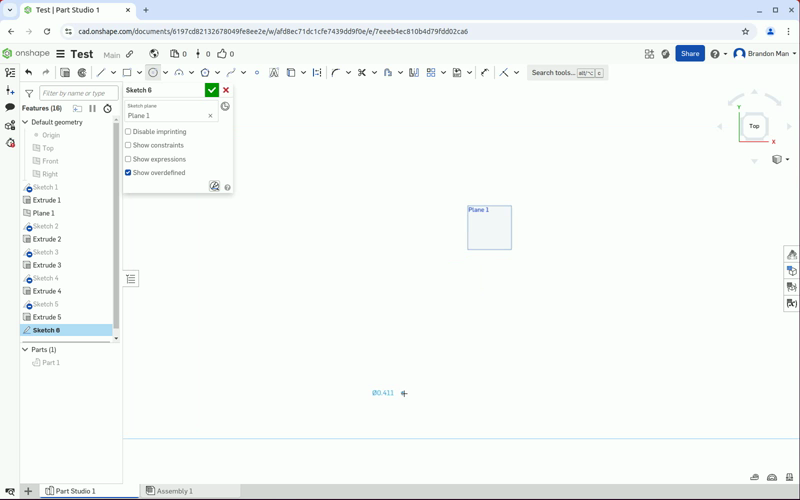
scroll(6)
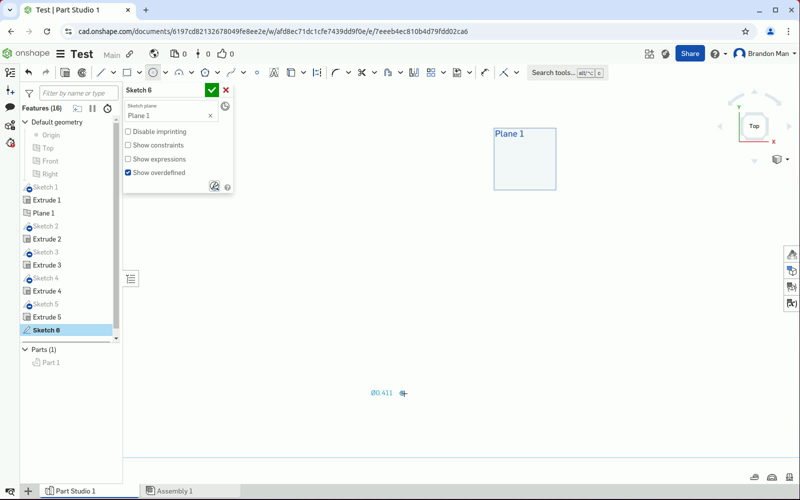
scroll(6)
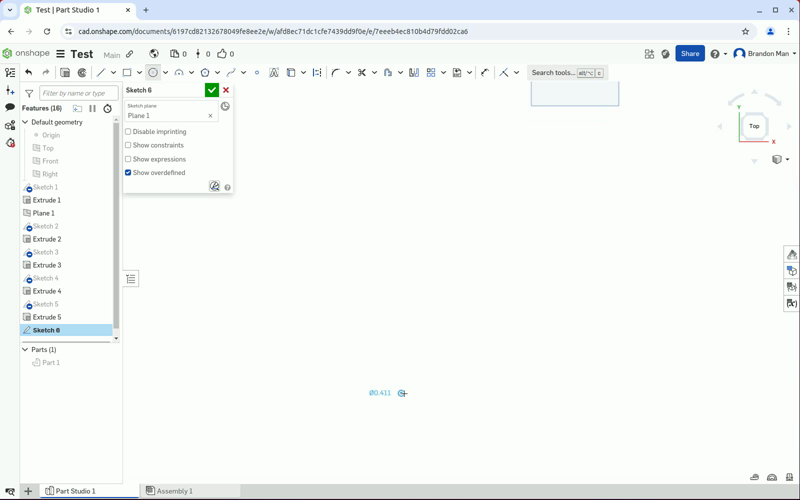
scroll(6)
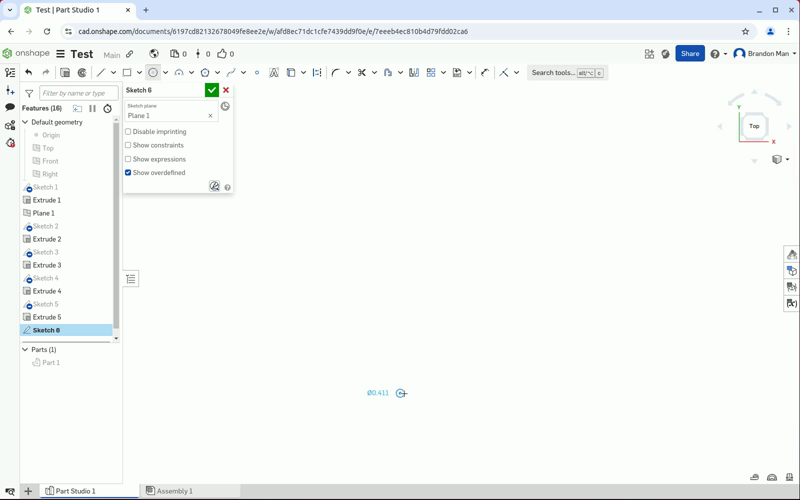
scroll(6)
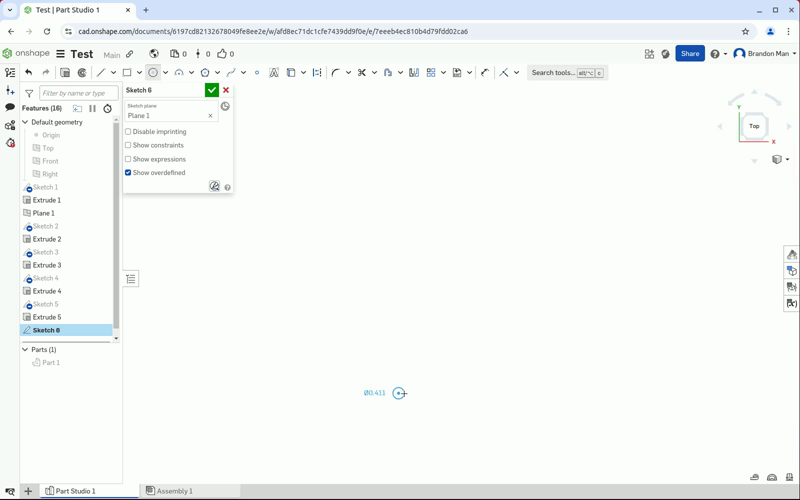
scroll(6)
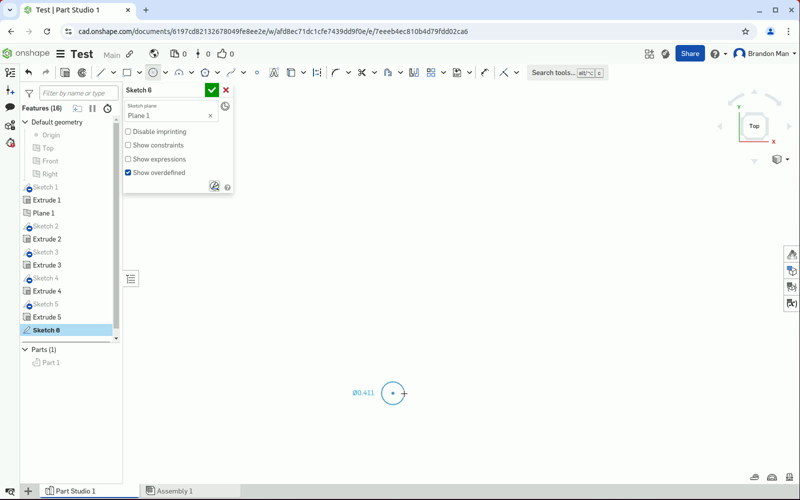
click(404, 393)
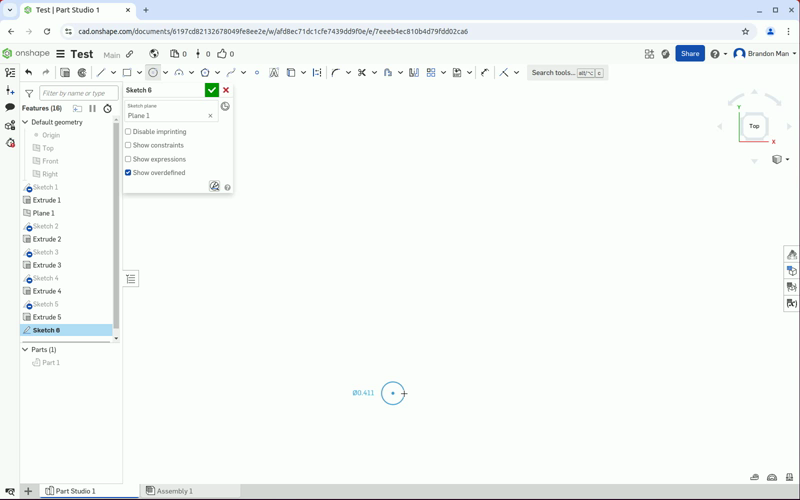
scroll(-6)
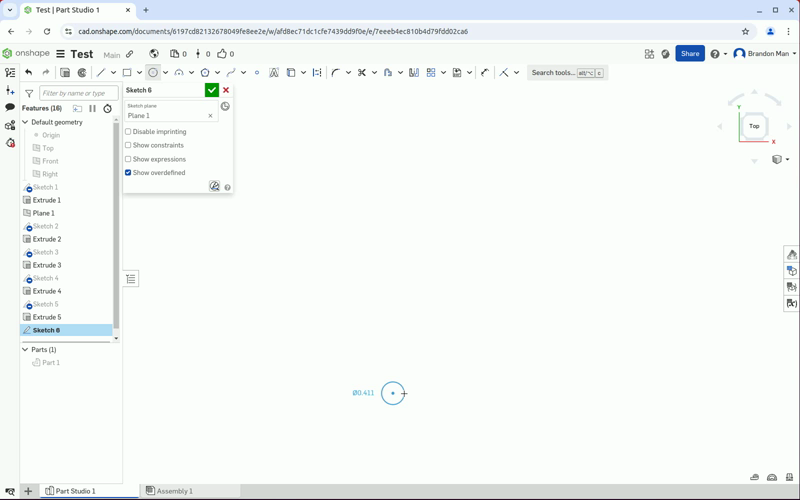
scroll(-6)
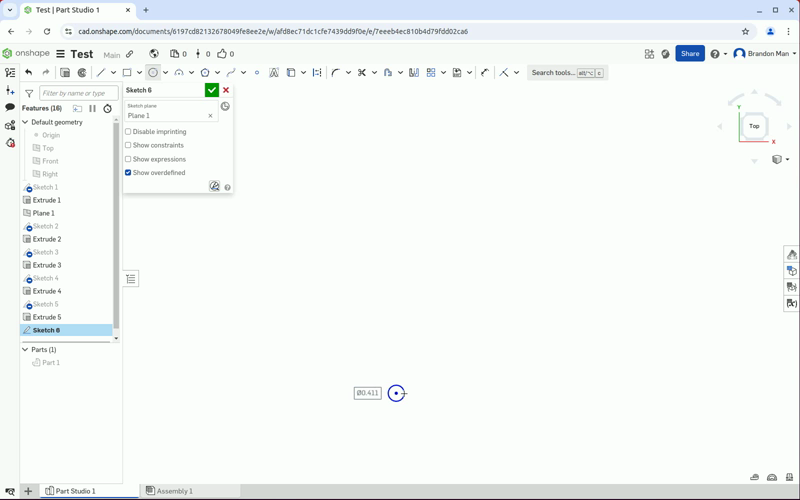
scroll(-6)
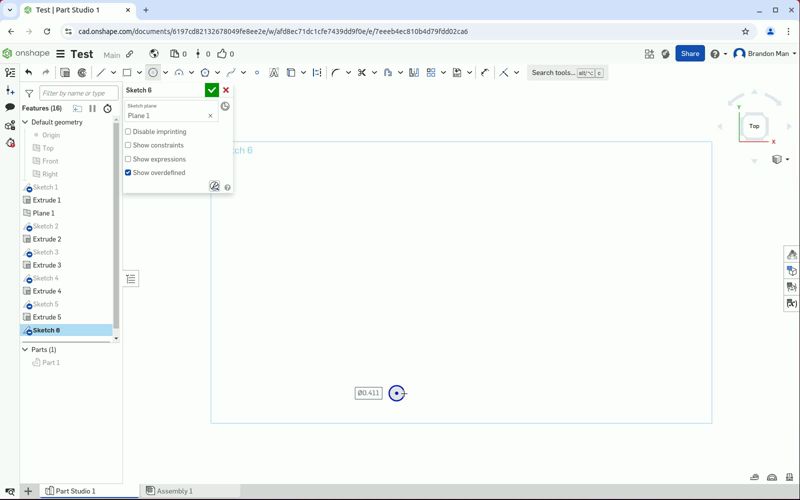
scroll(-6)
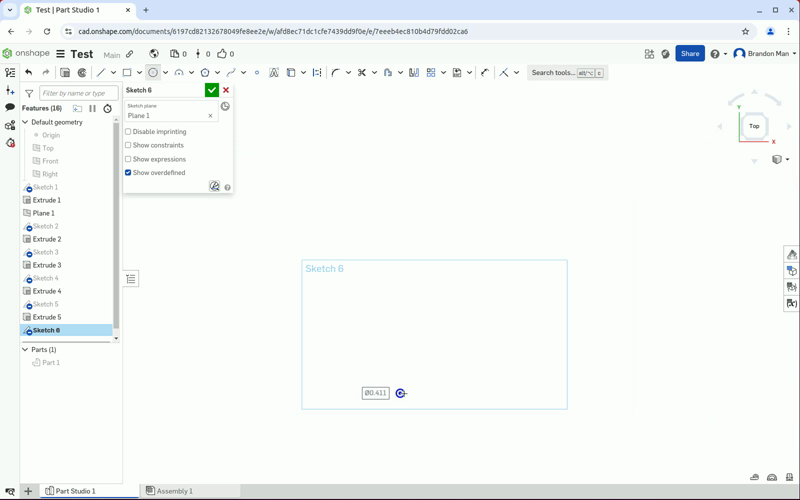
scroll(-6)
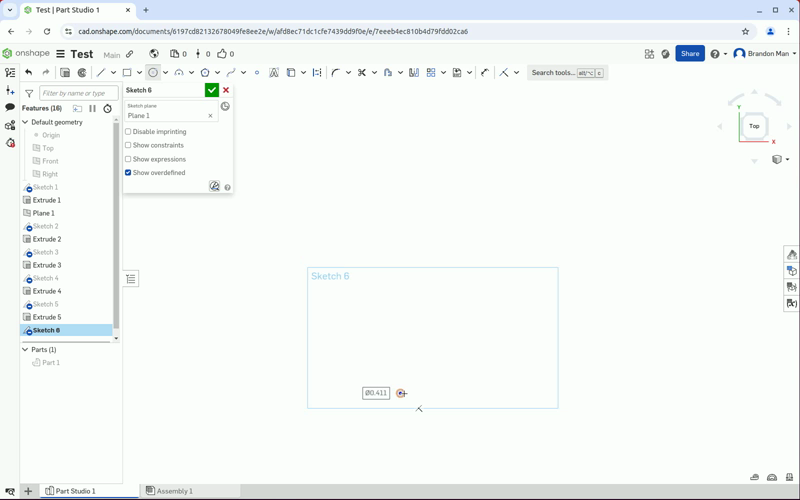
scroll(-6)
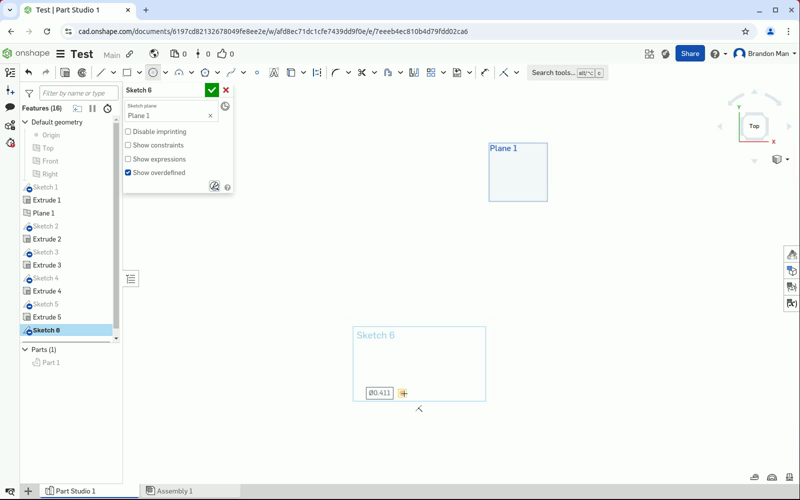
scroll(-6)
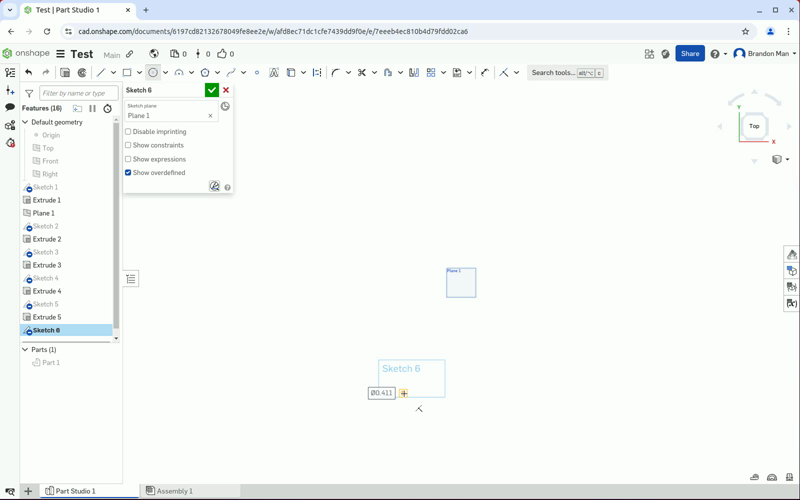
key(esc)
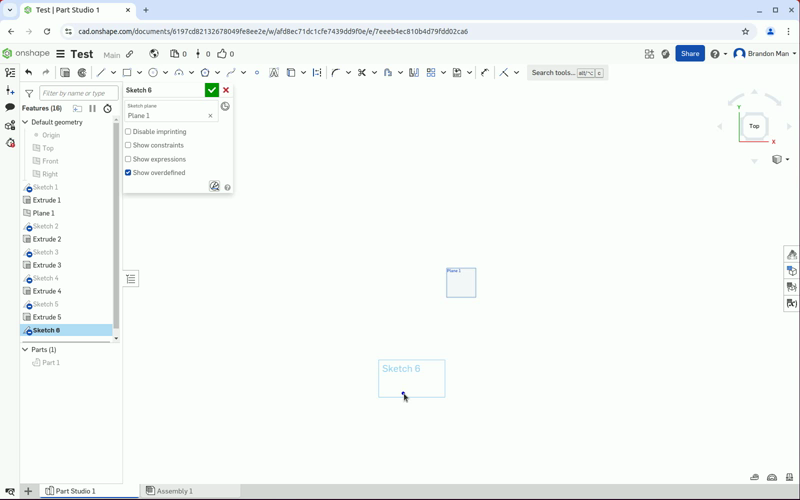
mouse_move(404, 392)
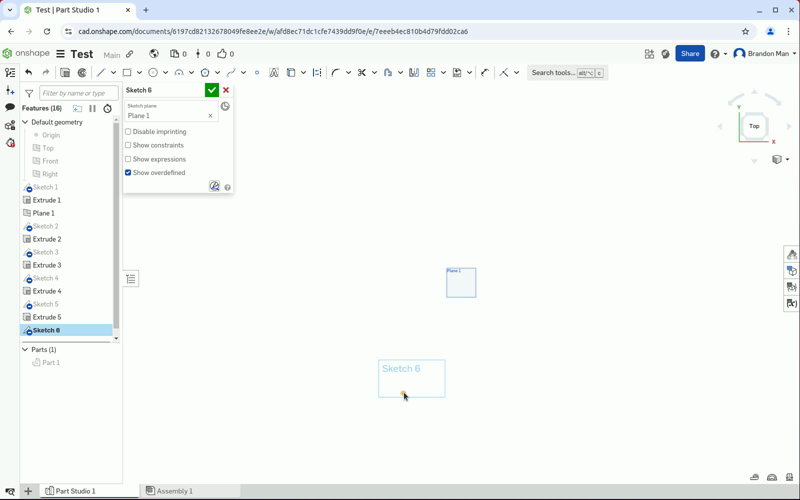
scroll(6)
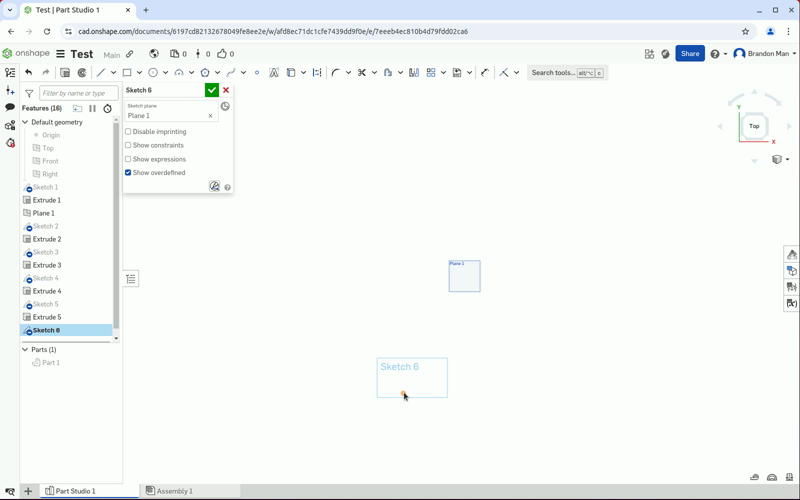
scroll(6)
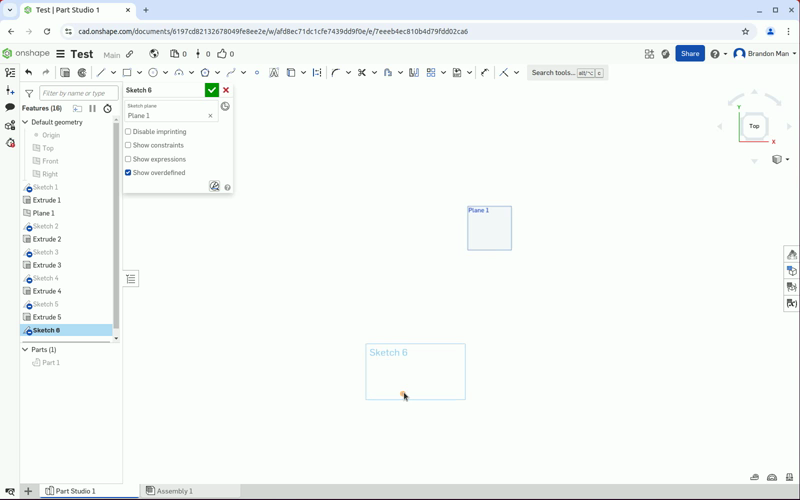
scroll(6)
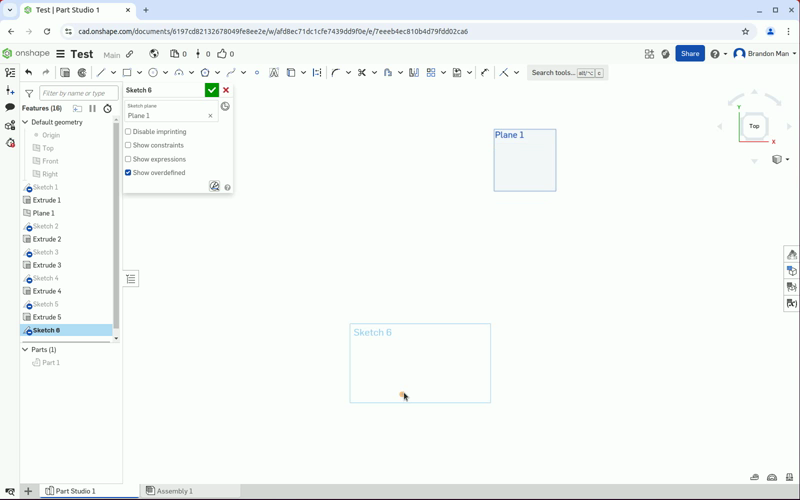
scroll(6)
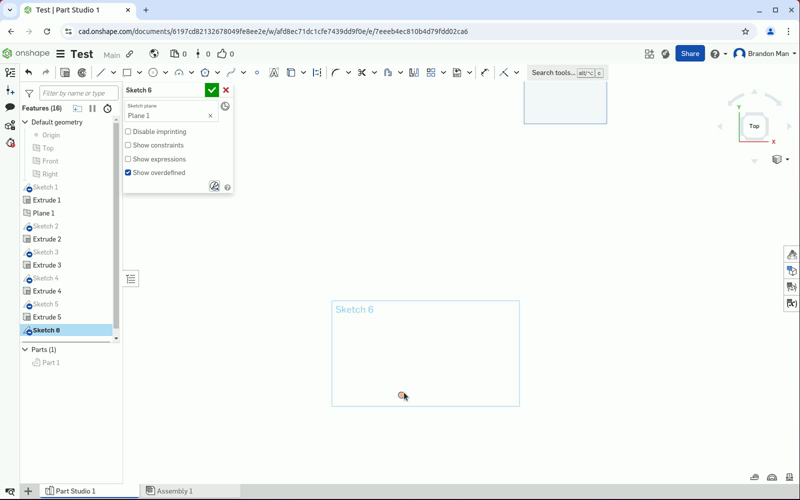
scroll(6)
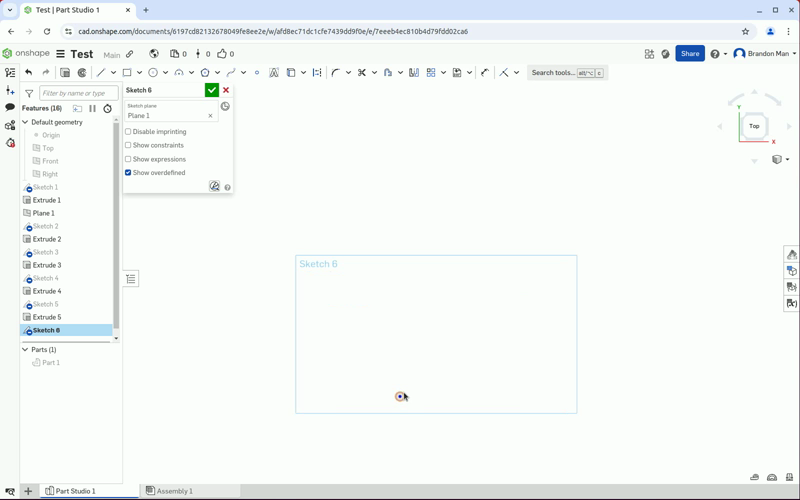
scroll(6)
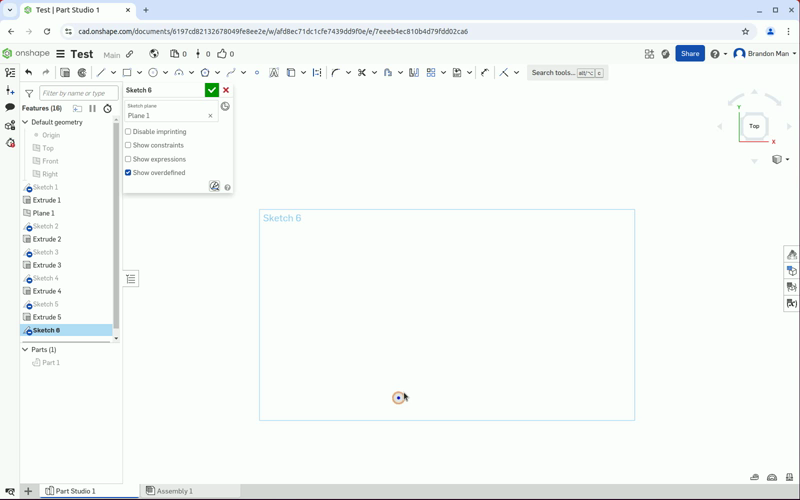
scroll(6)
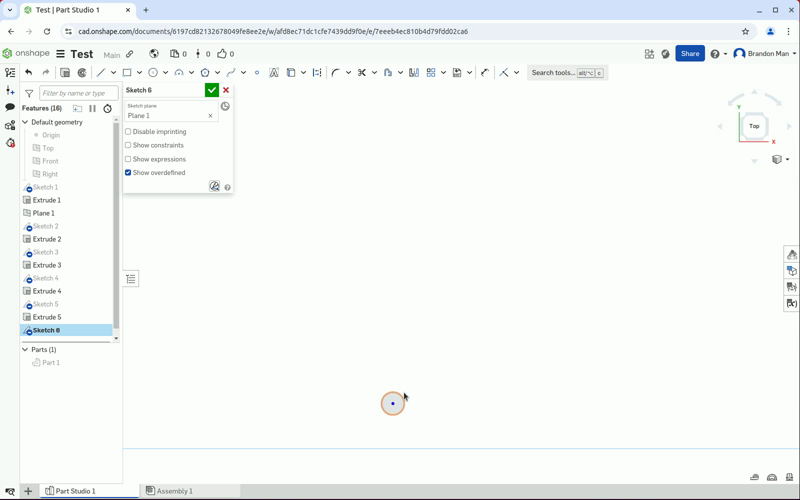
click(404, 392)
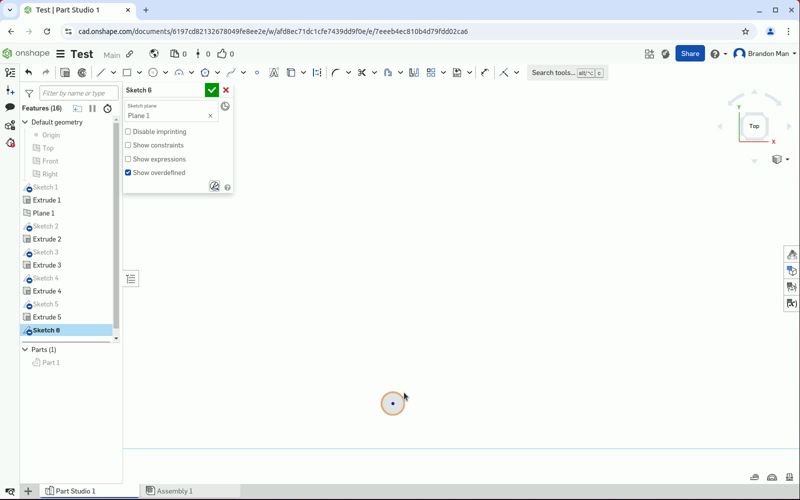
scroll(-6)
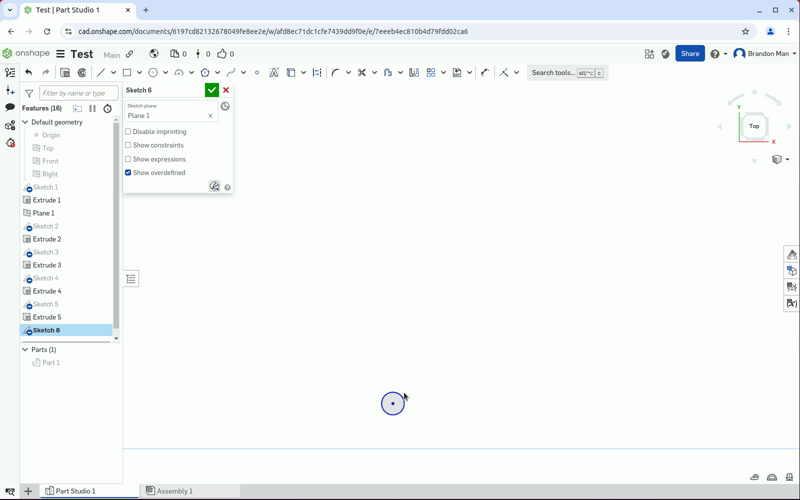
scroll(-6)
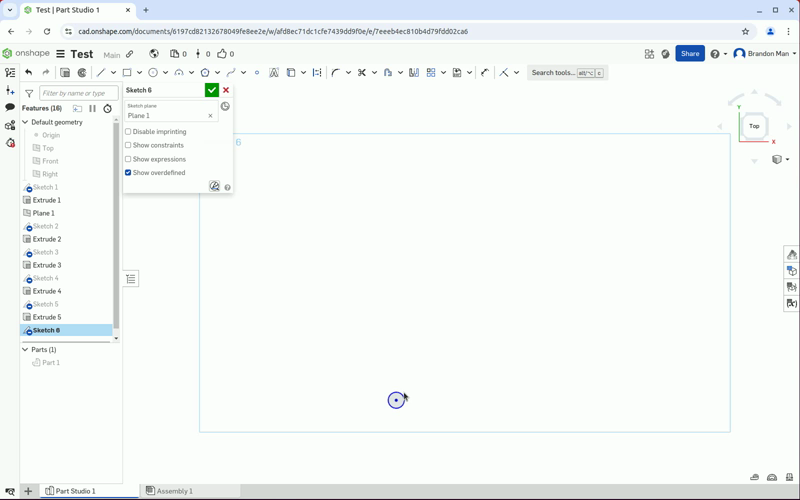
scroll(-6)
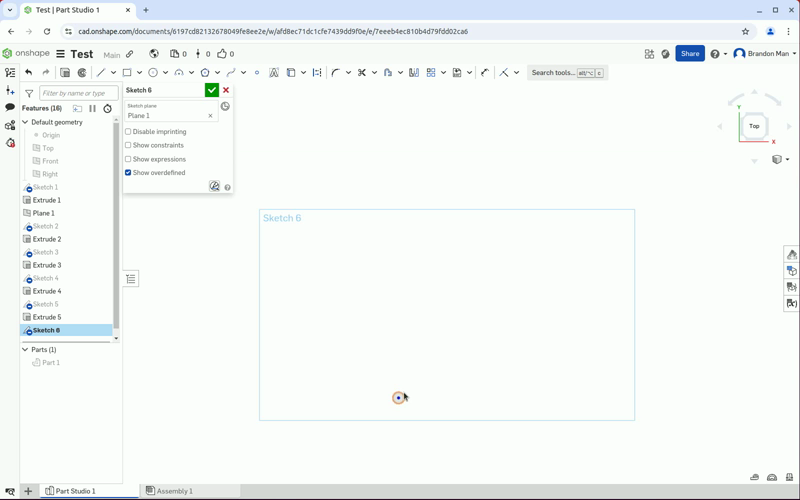
scroll(-6)
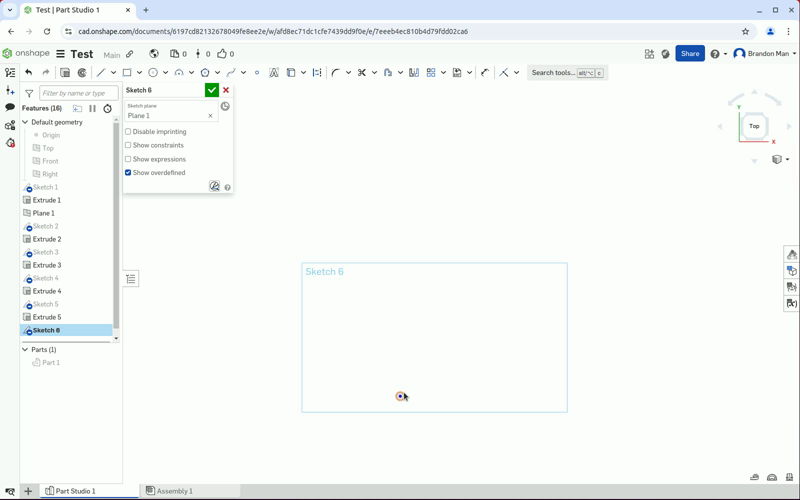
scroll(-6)
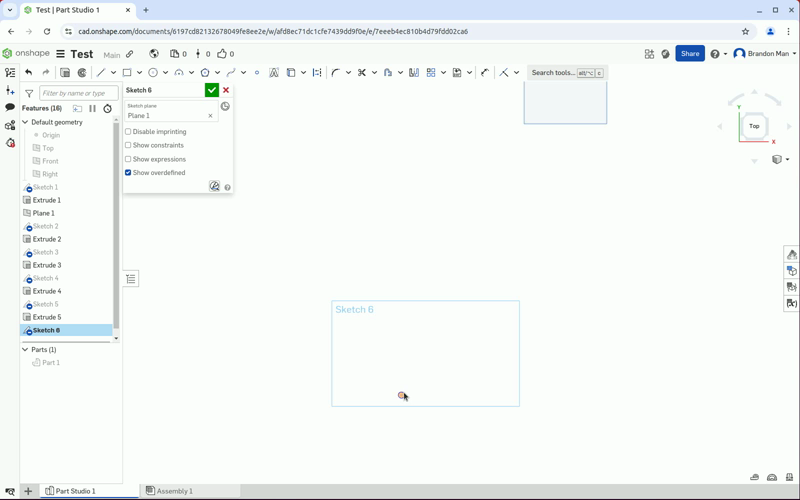
scroll(-6)
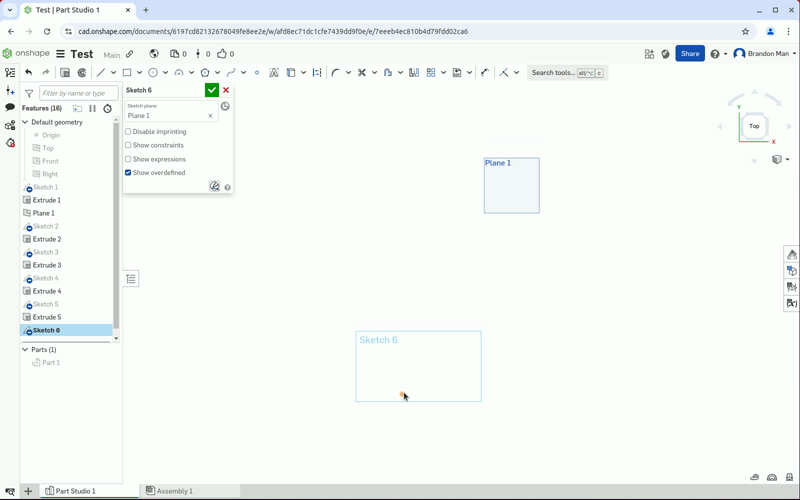
scroll(-6)
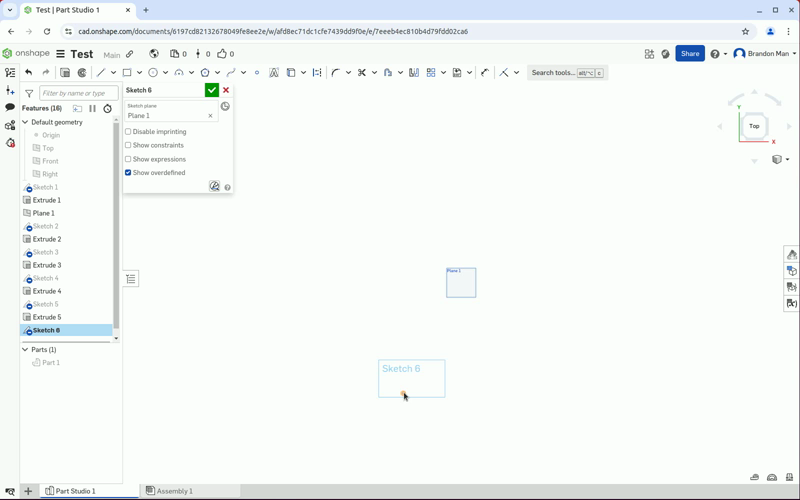
mouse_move(73, 352)
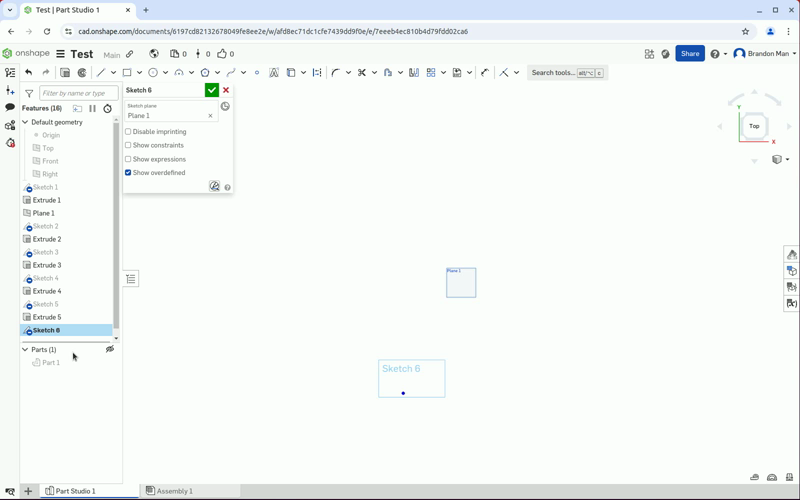
key(shift+y)
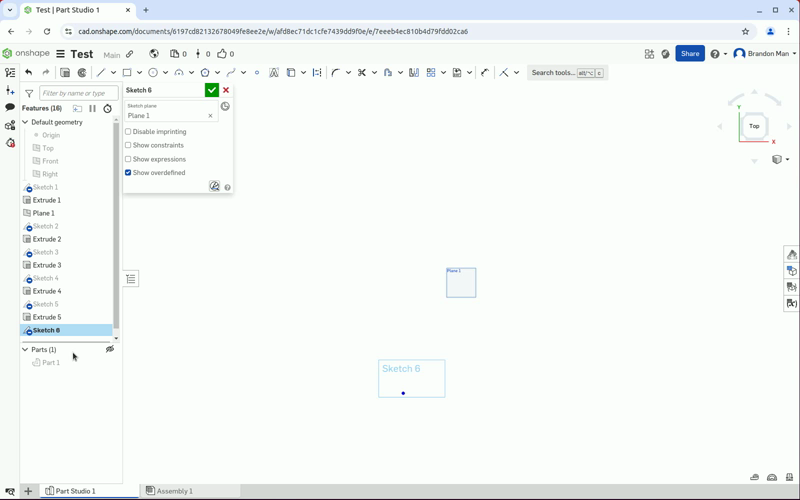
key(shift+e)
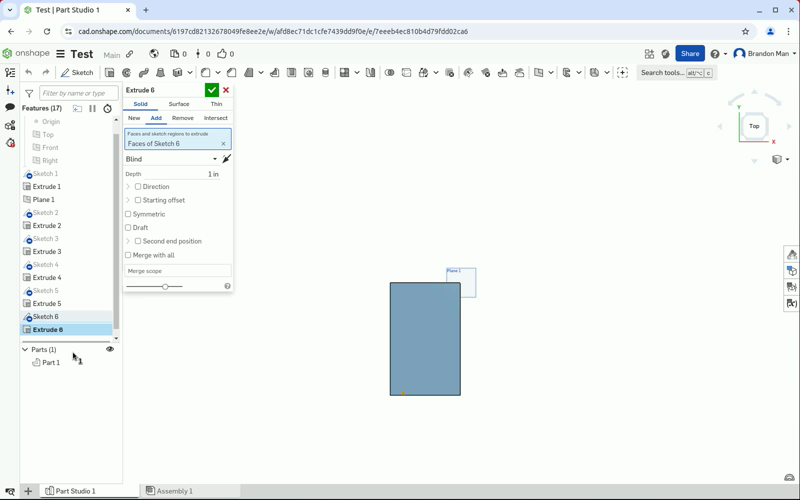
mouse_move(143, 106)
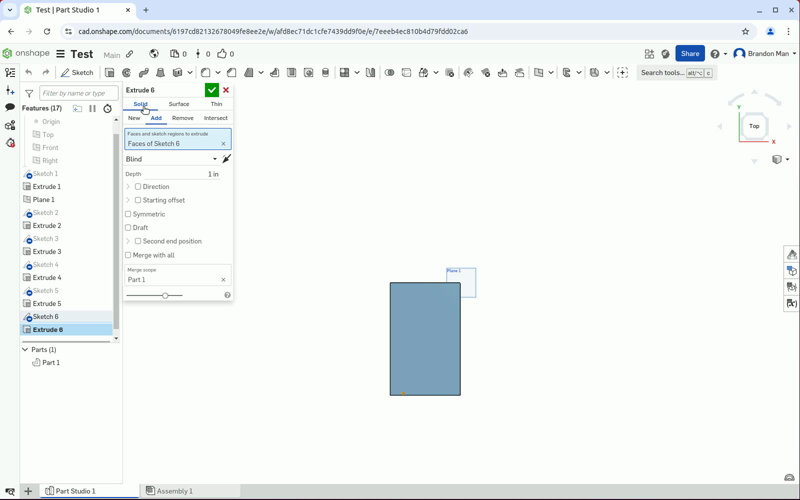
click(143, 106)
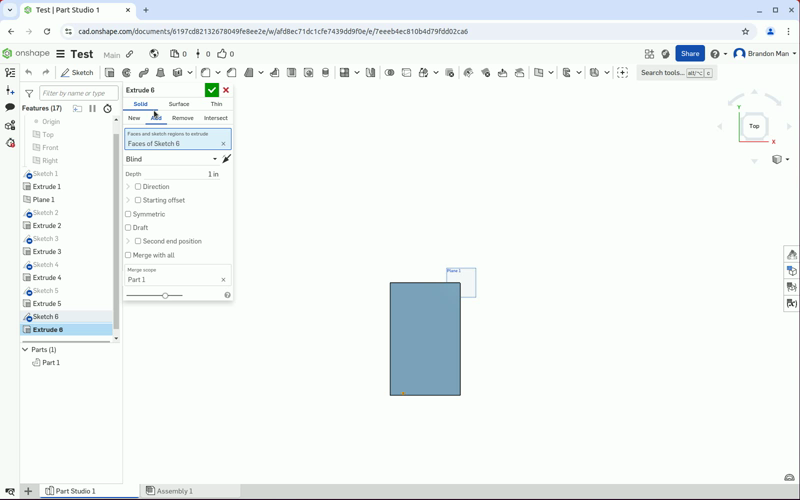
mouse_move(186, 120)
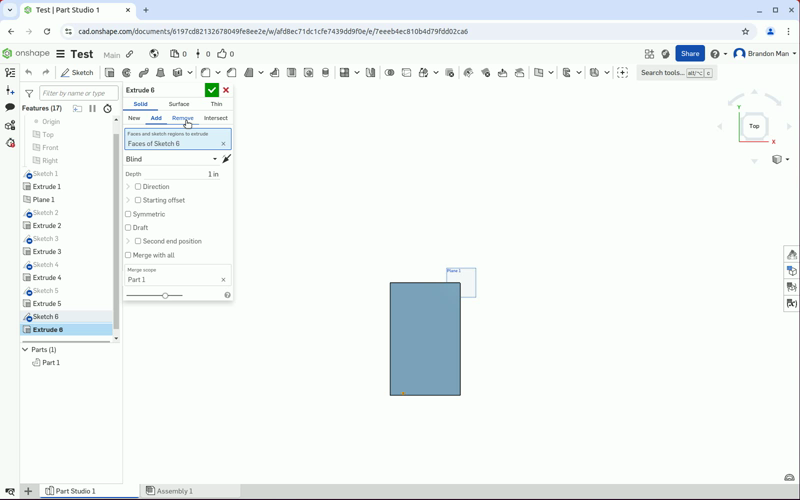
click(186, 120)
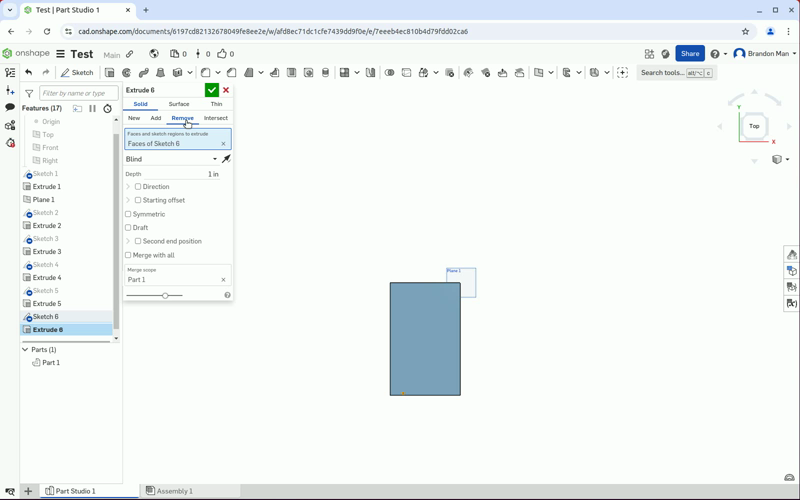
key(tab, 4)
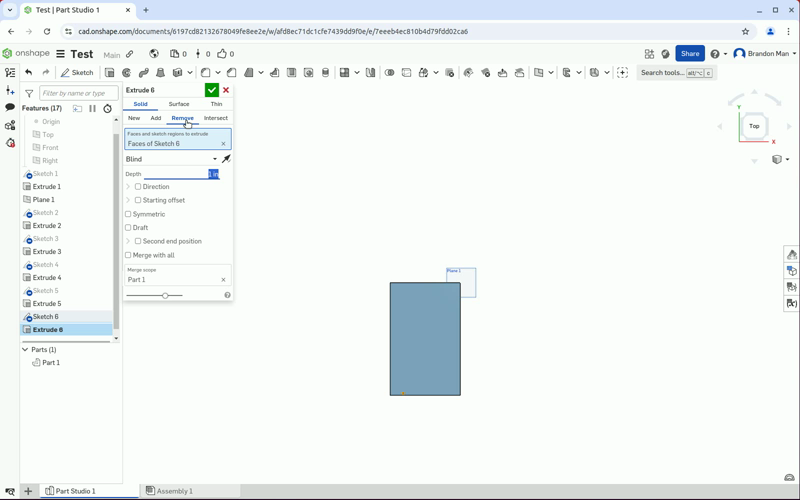
text(0.963)
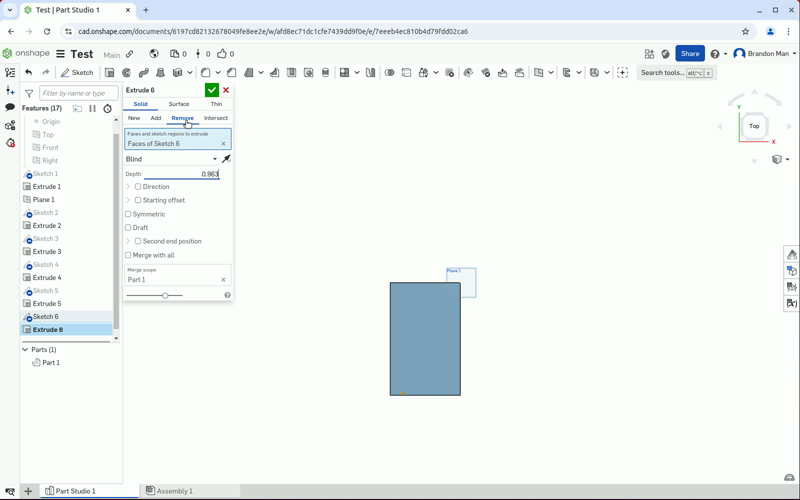
key(tab, 6)
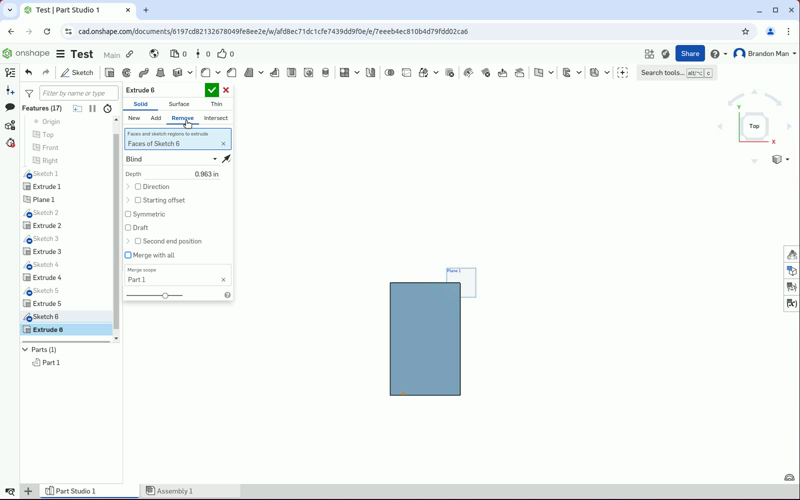
key(space)
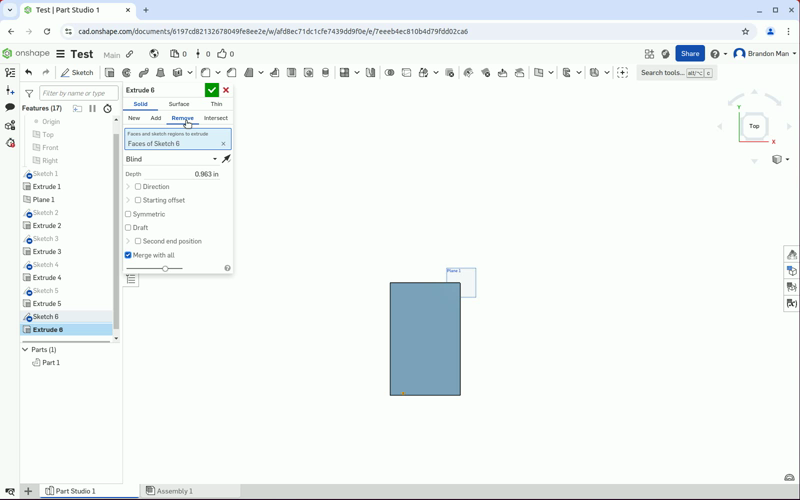
key(enter)
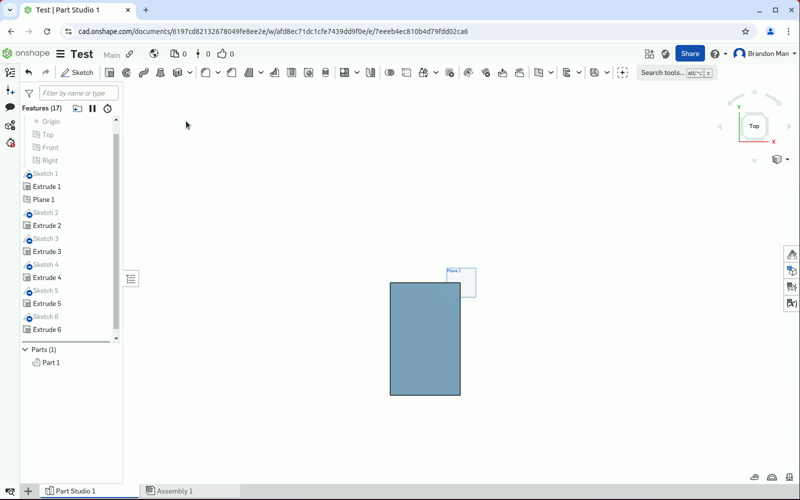
key(shift+h)
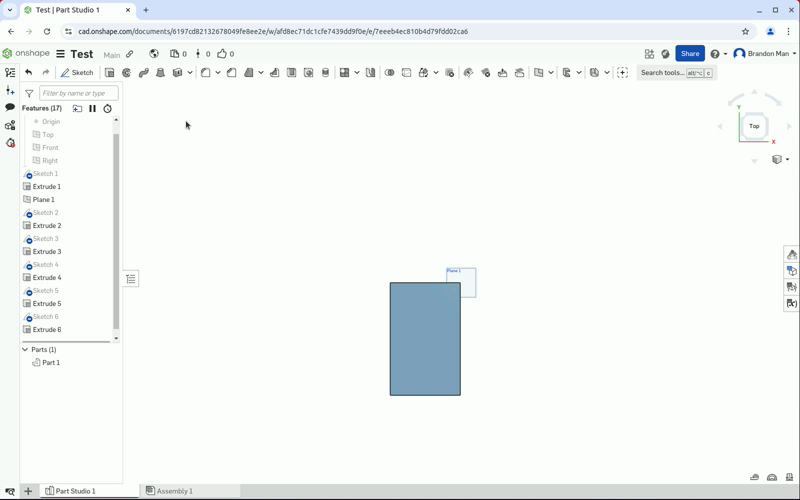
key(shift+h)
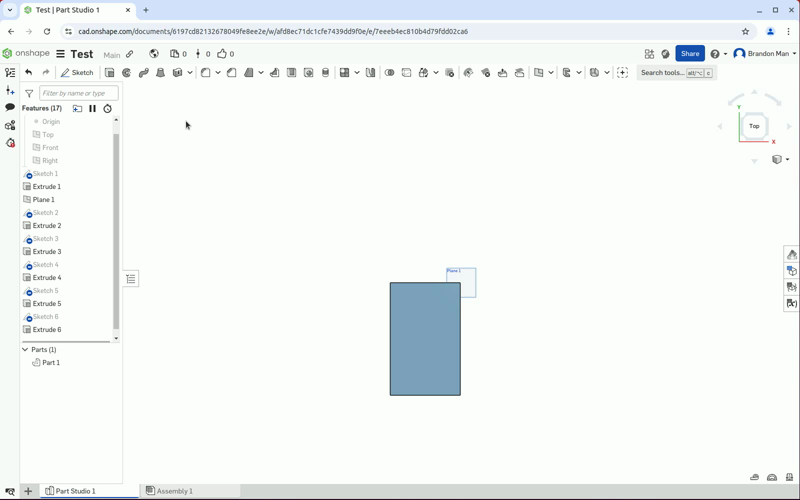
mouse_move(69, 176)
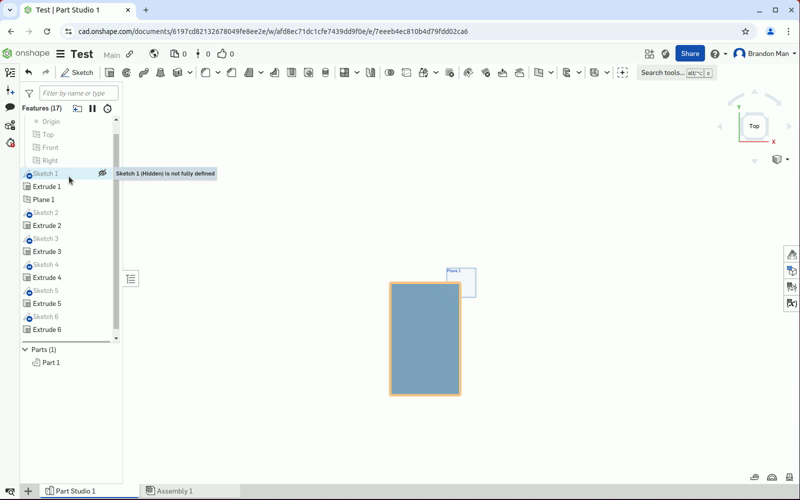
click(69, 176)
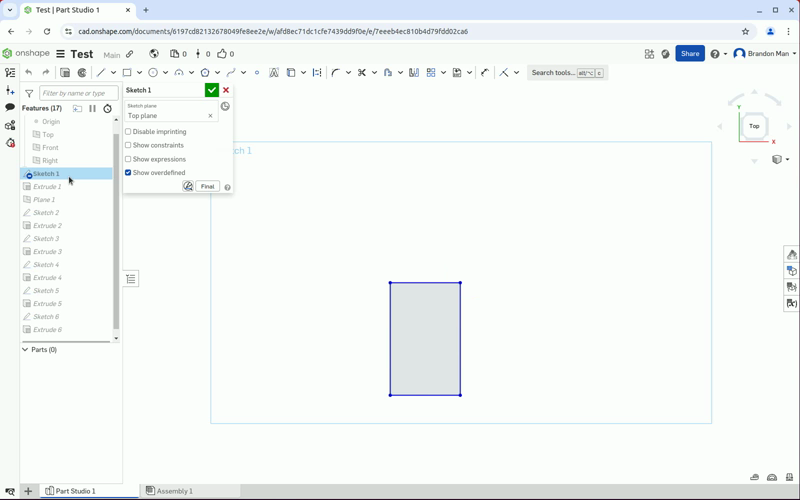
mouse_move(229, 92)
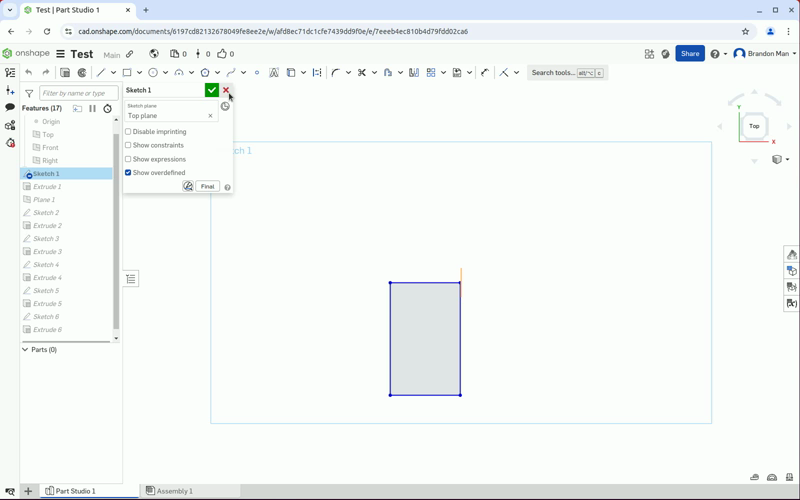
click(229, 92)
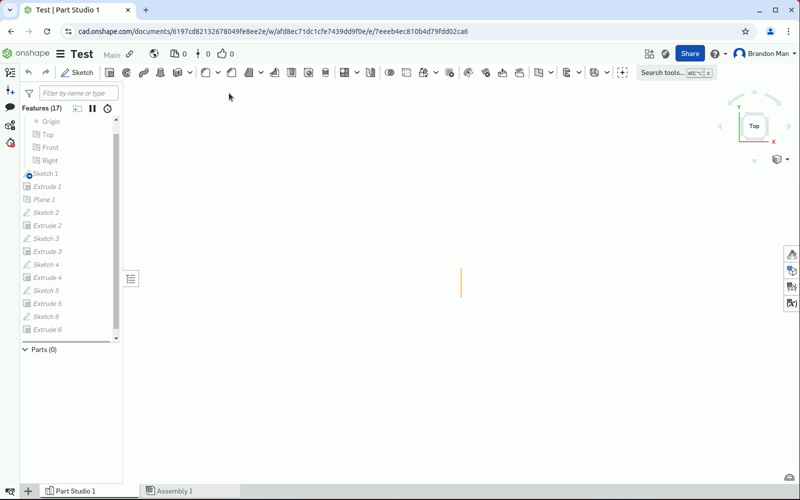
key(shift+s)
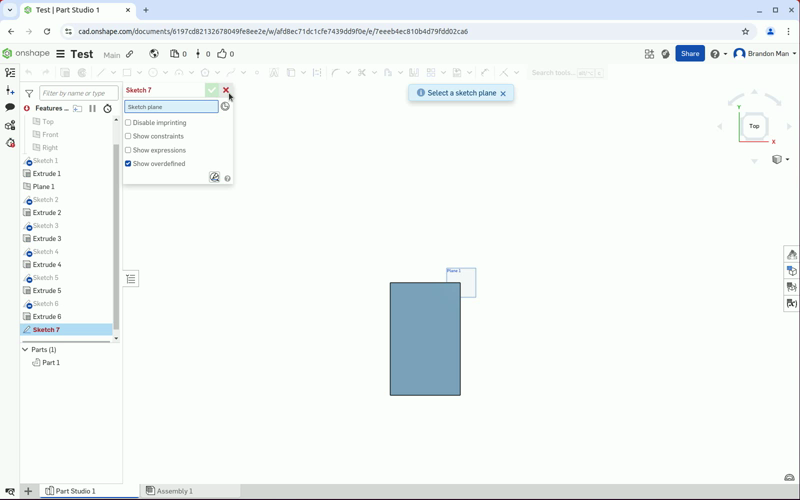
mouse_move(69, 189)
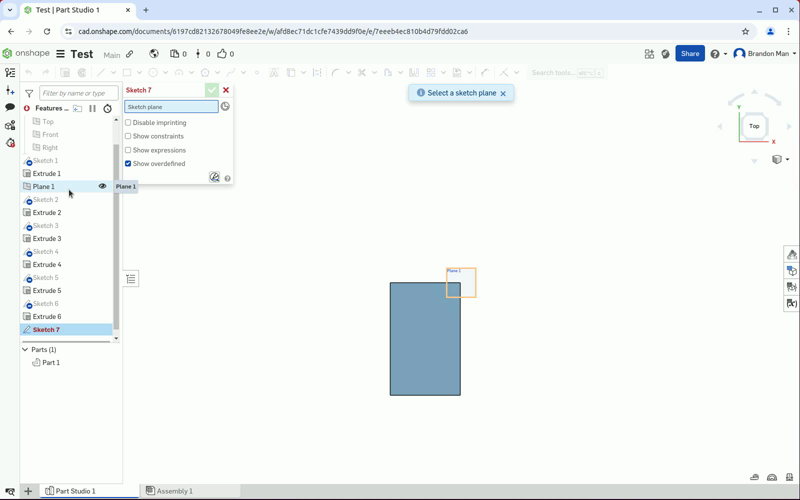
click(69, 189)
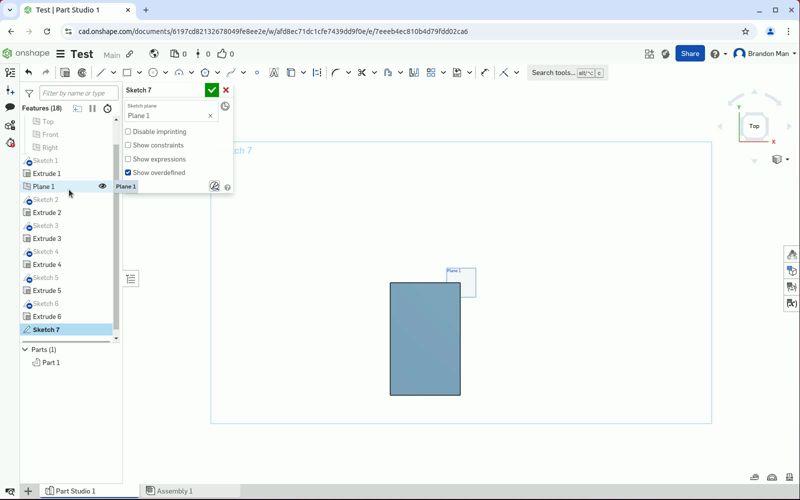
mouse_move(73, 352)
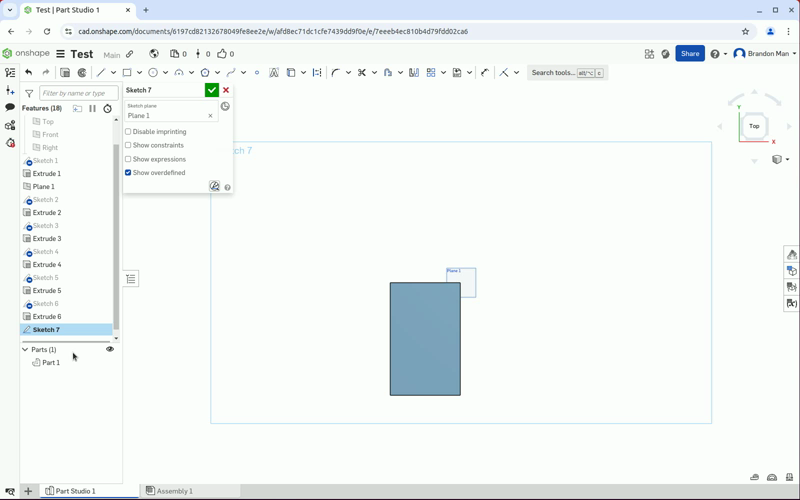
key(y)
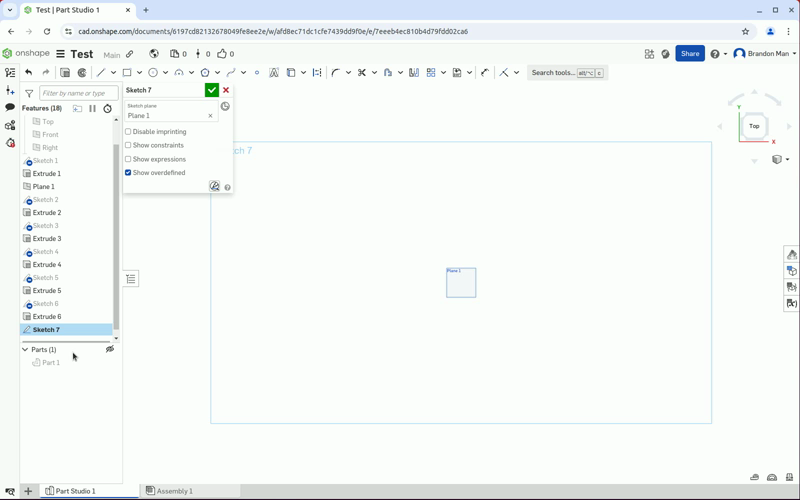
key(c)
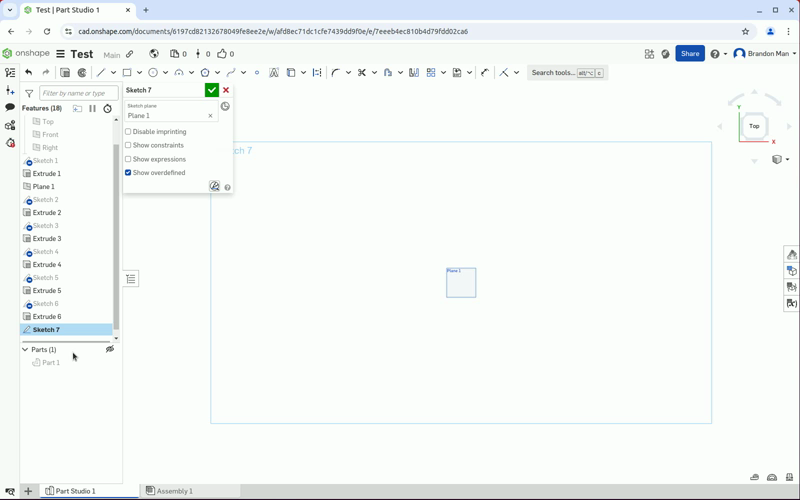
key_down(shift)
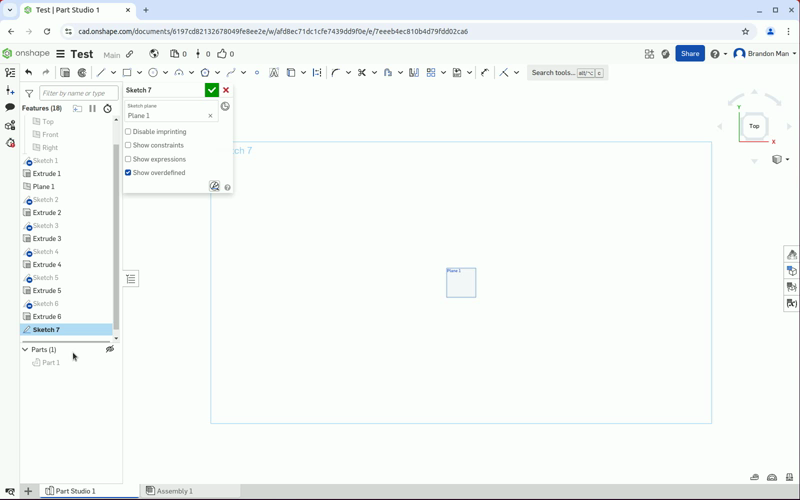
mouse_move(450, 393)
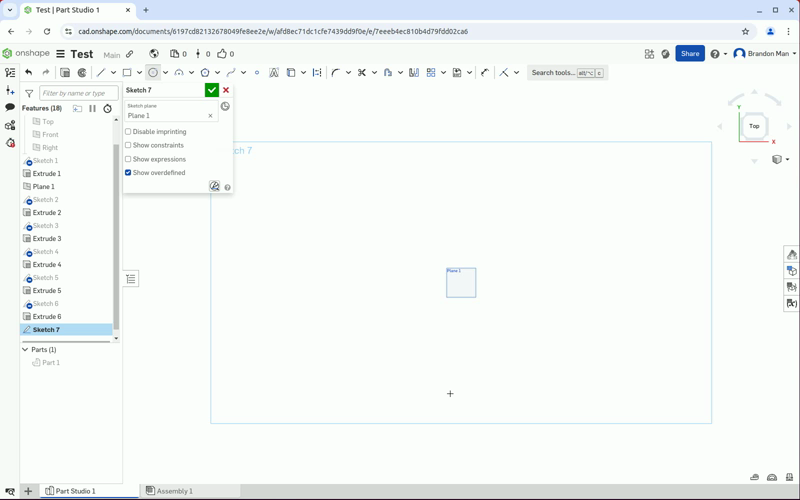
click(450, 393)
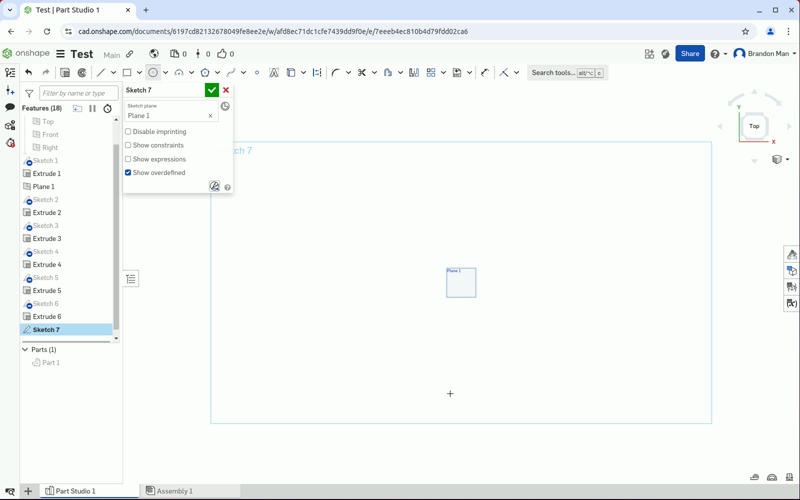
key_up(shift)
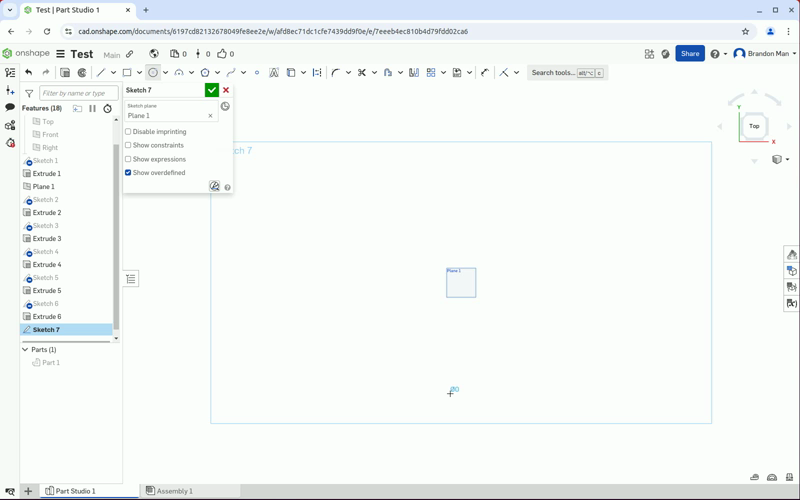
mouse_move(451, 393)
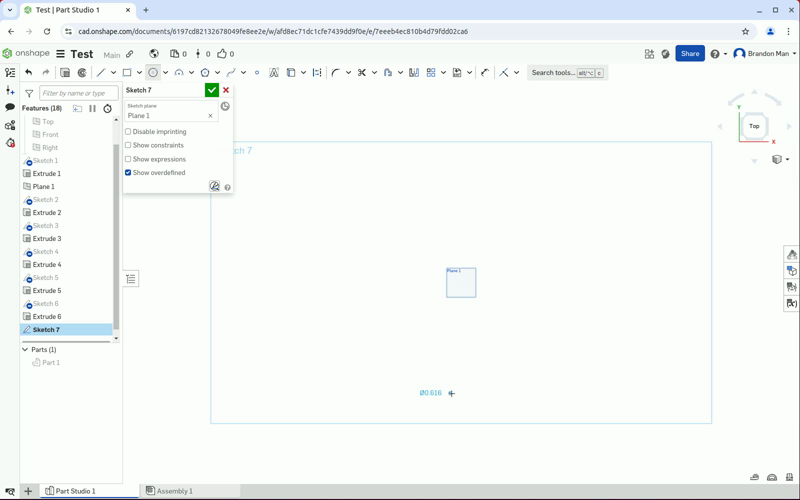
scroll(6)
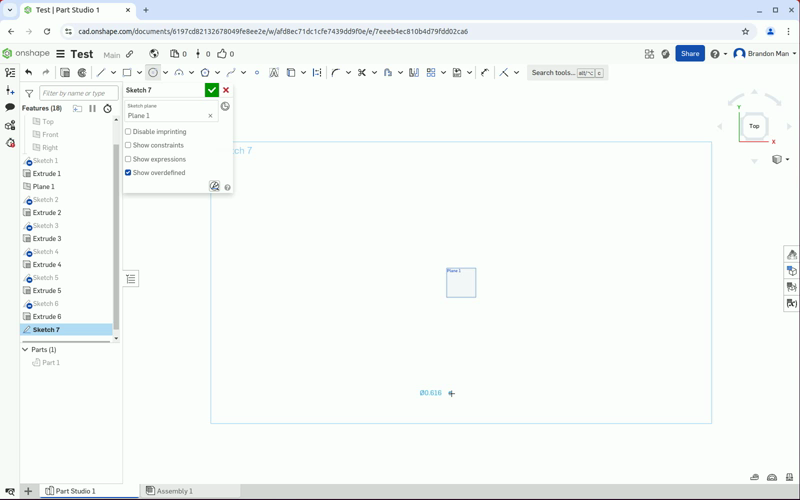
scroll(6)
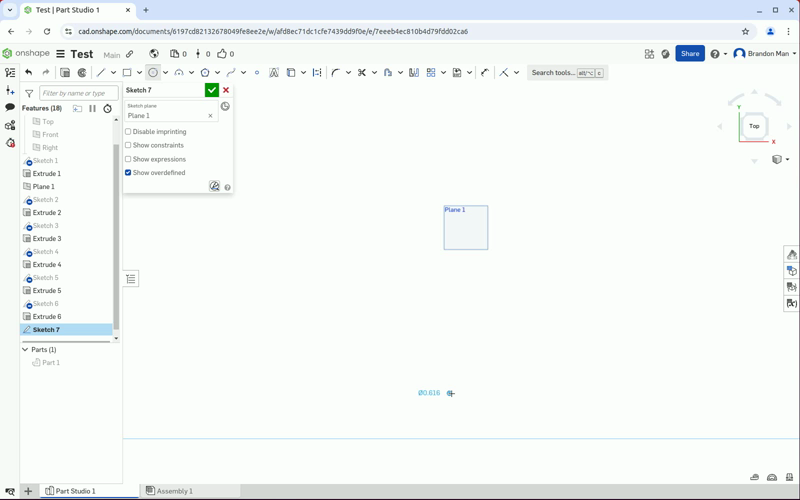
scroll(6)
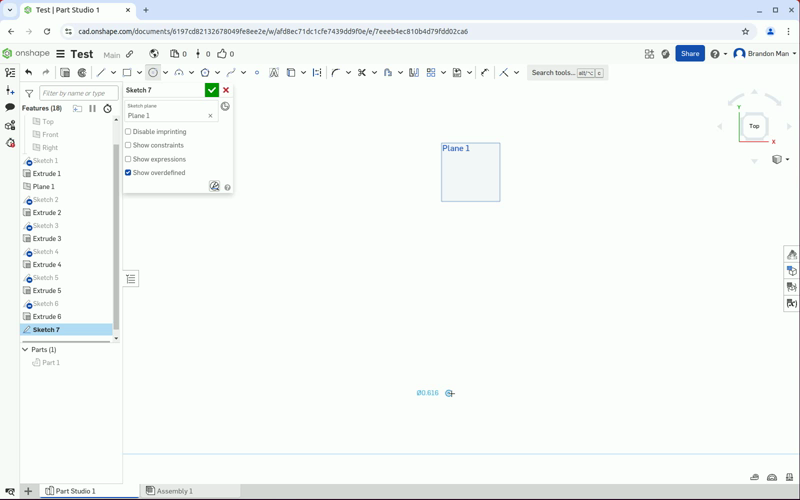
scroll(6)
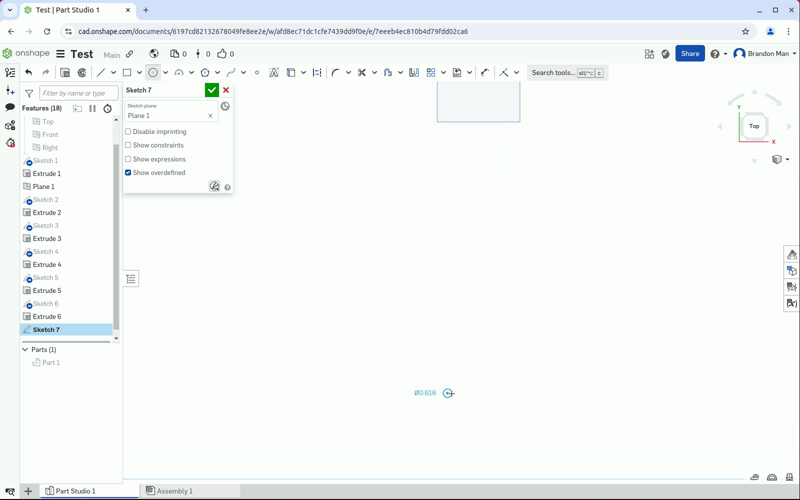
scroll(6)
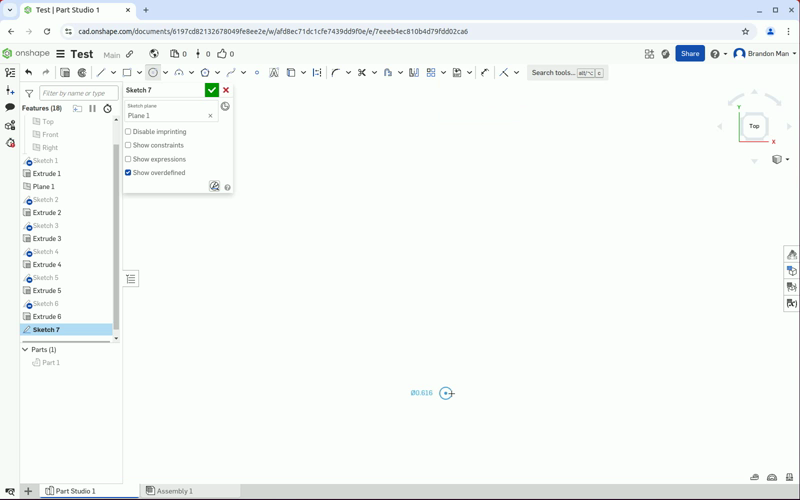
scroll(6)
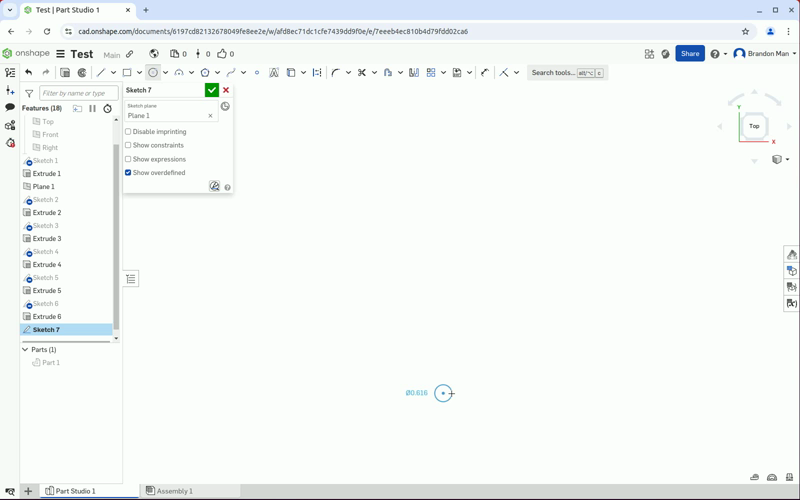
scroll(6)
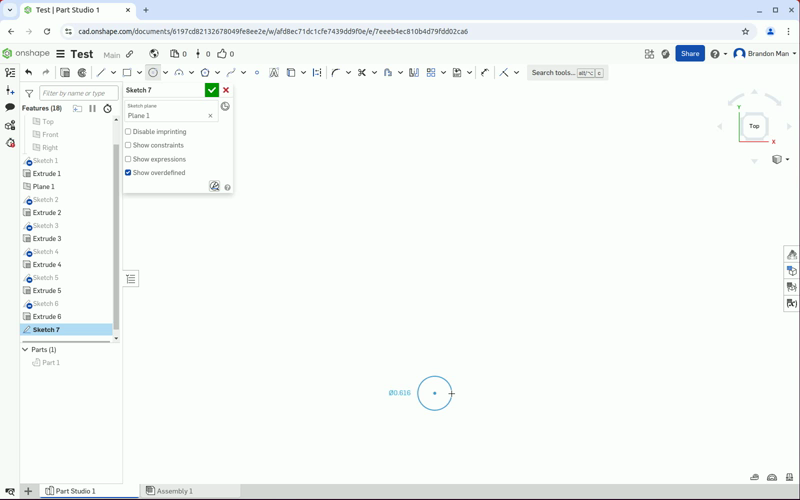
click(451, 393)
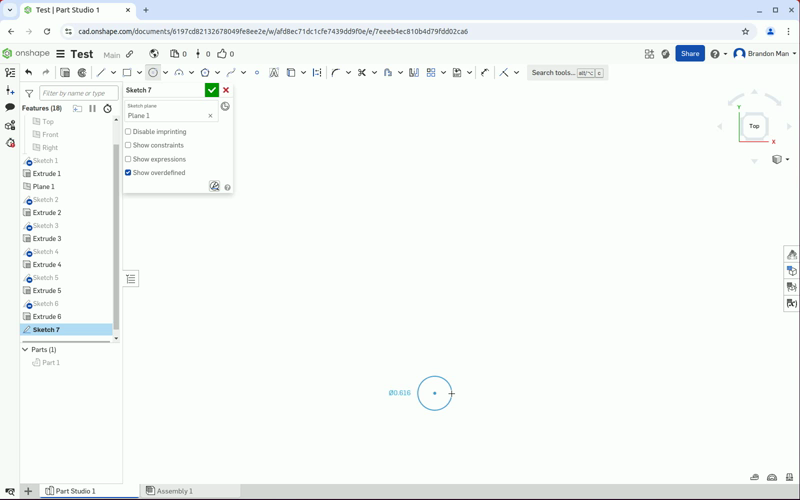
scroll(-6)
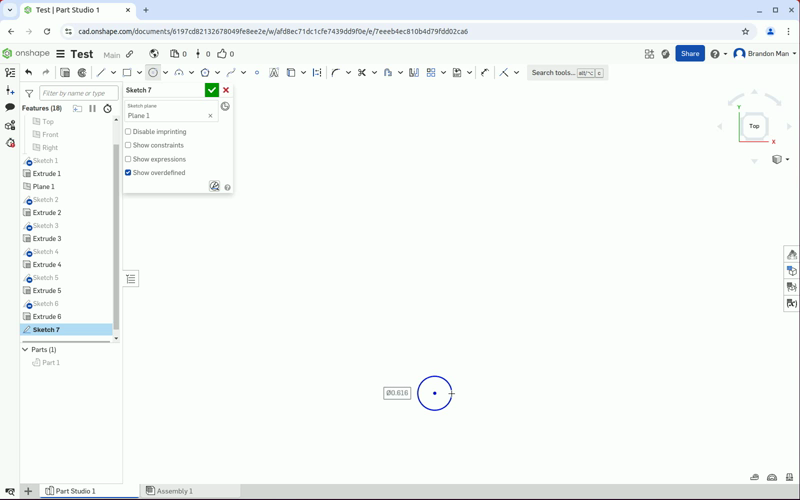
scroll(-6)
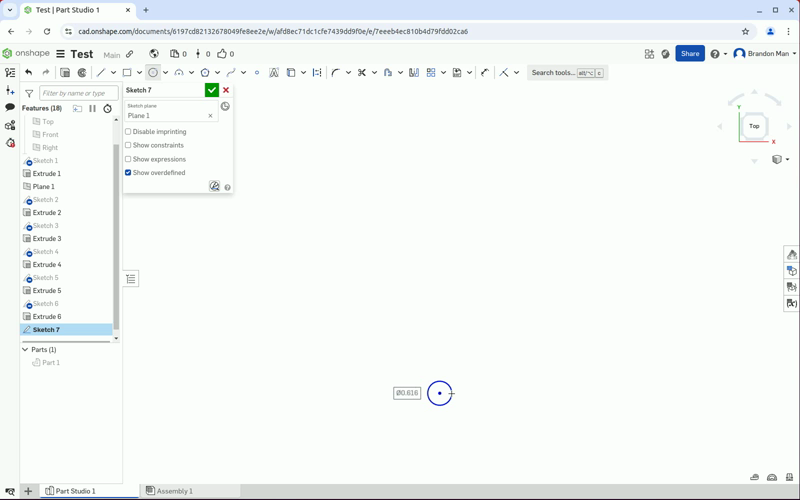
scroll(-6)
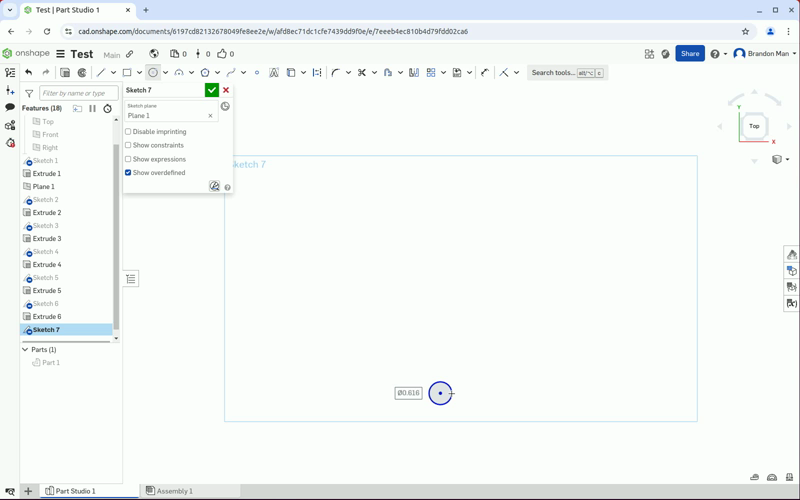
scroll(-6)
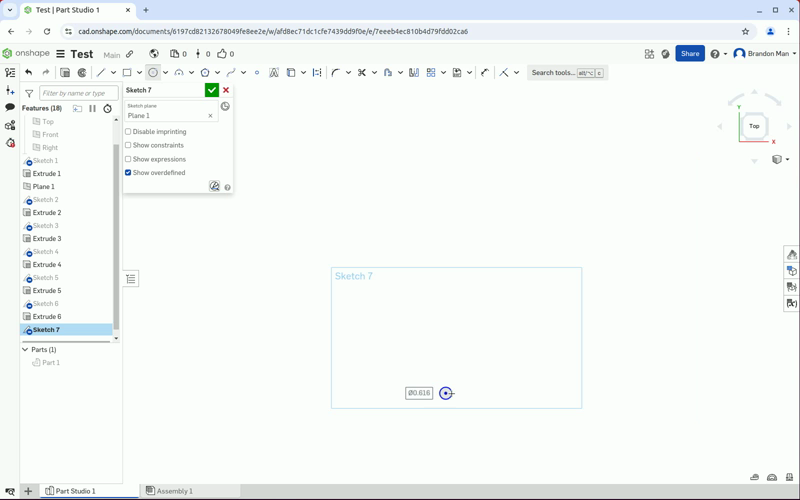
scroll(-6)
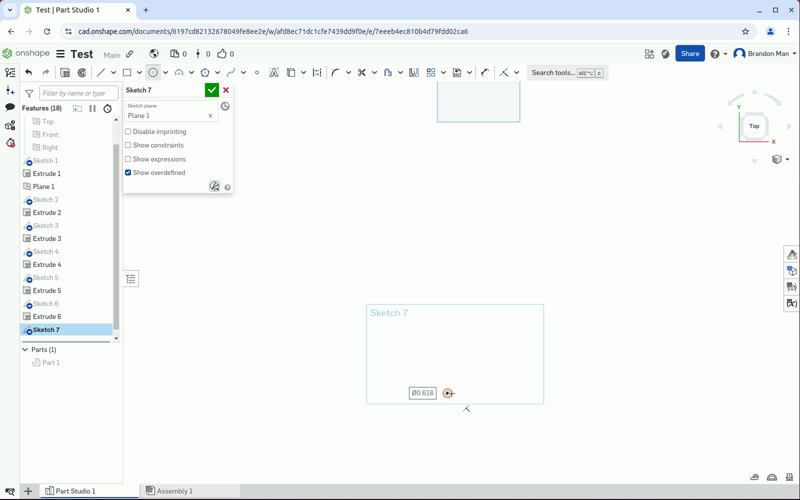
scroll(-6)
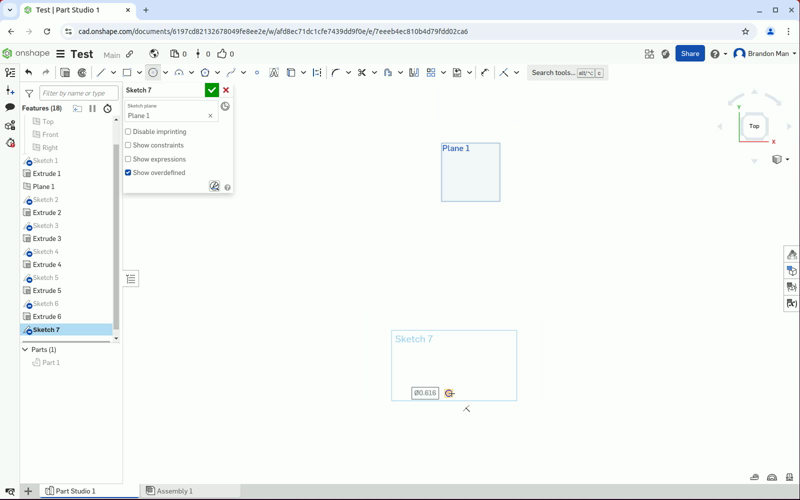
scroll(-6)
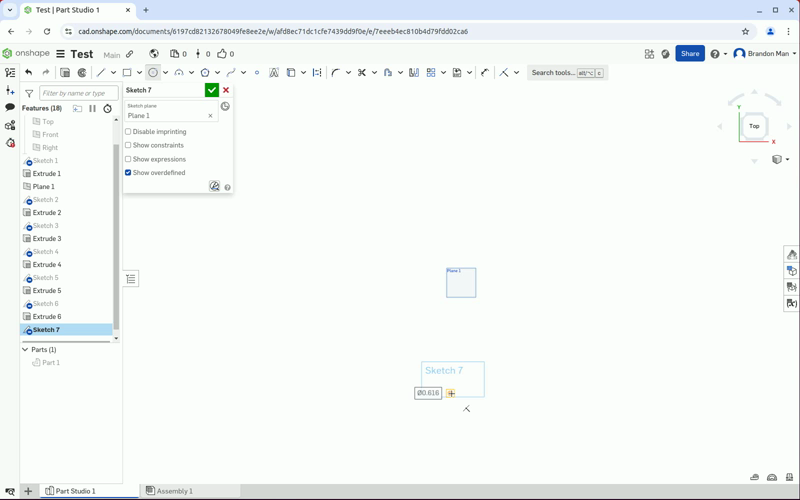
key(esc)
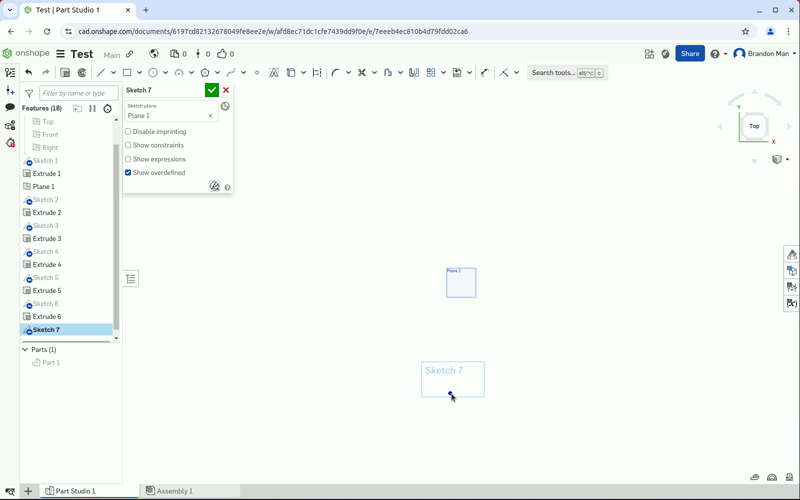
mouse_move(450, 392)
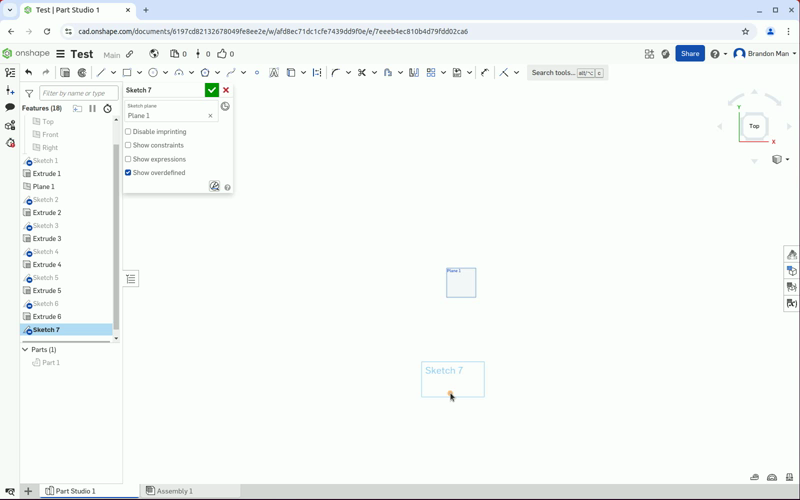
scroll(6)
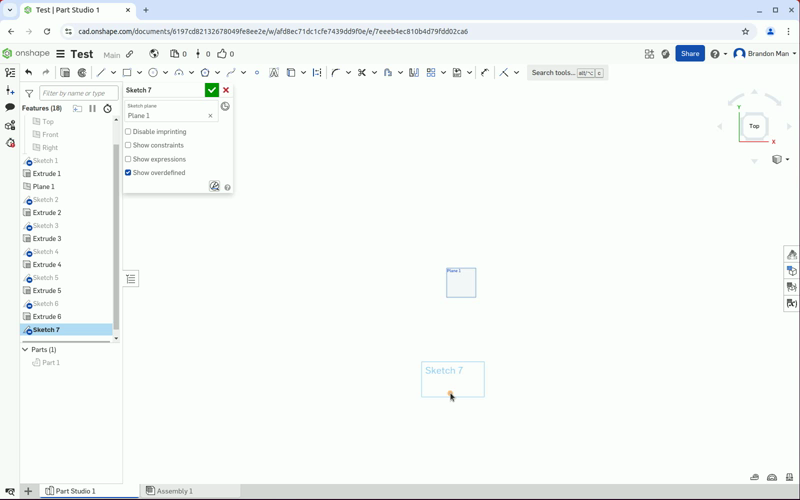
scroll(6)
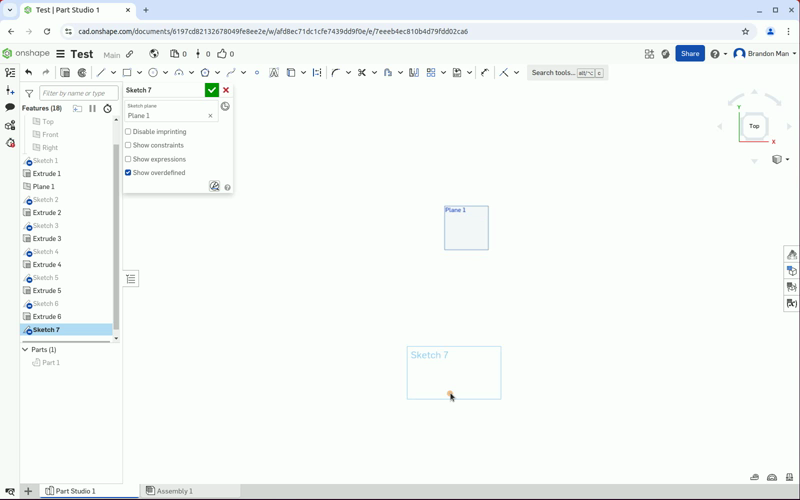
scroll(6)
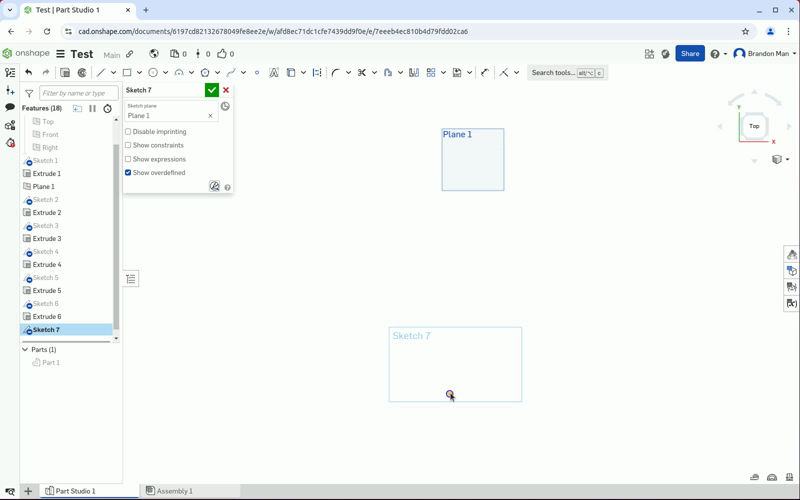
scroll(6)
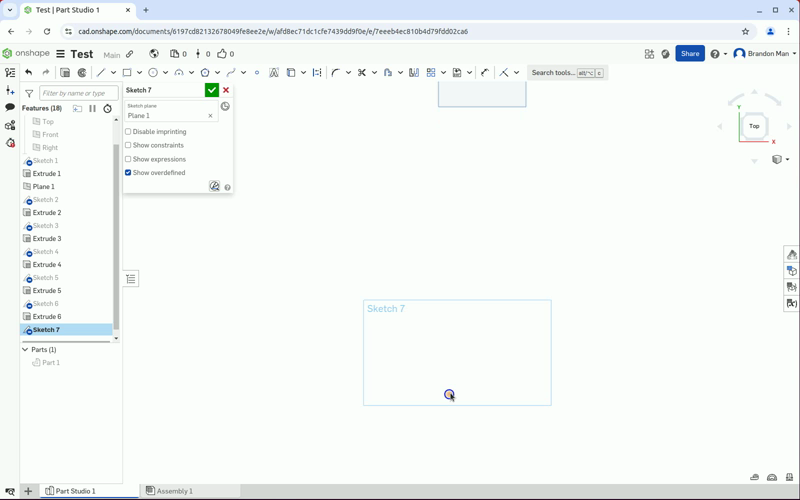
scroll(6)
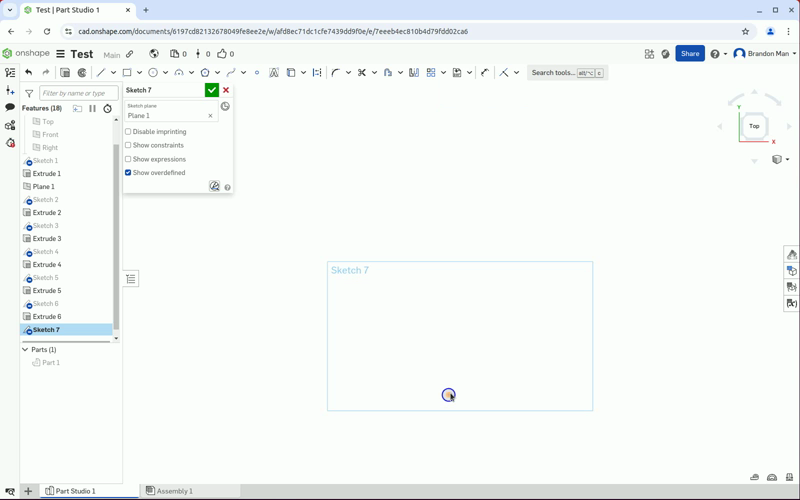
scroll(6)
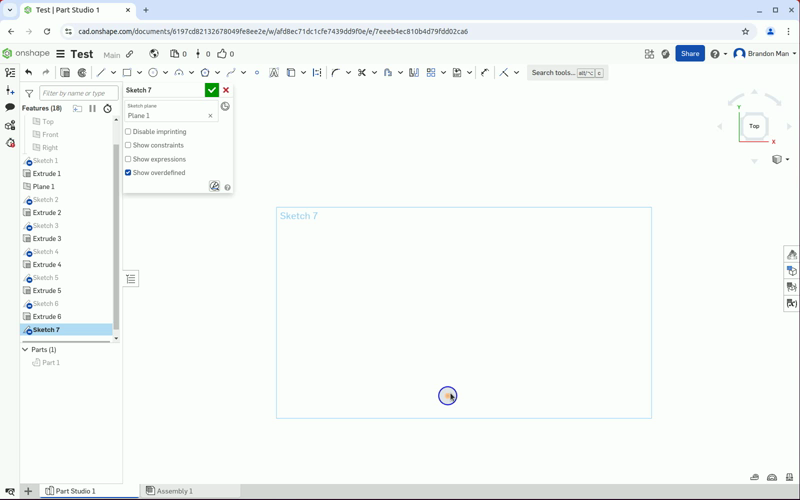
scroll(6)
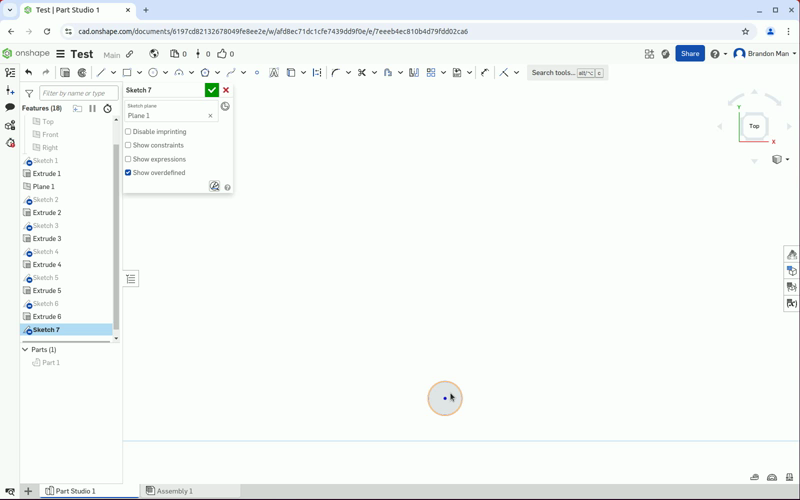
click(450, 392)
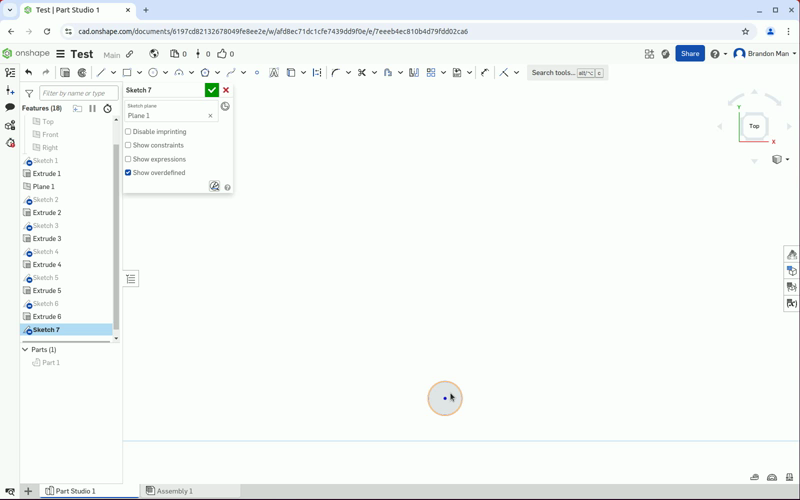
scroll(-6)
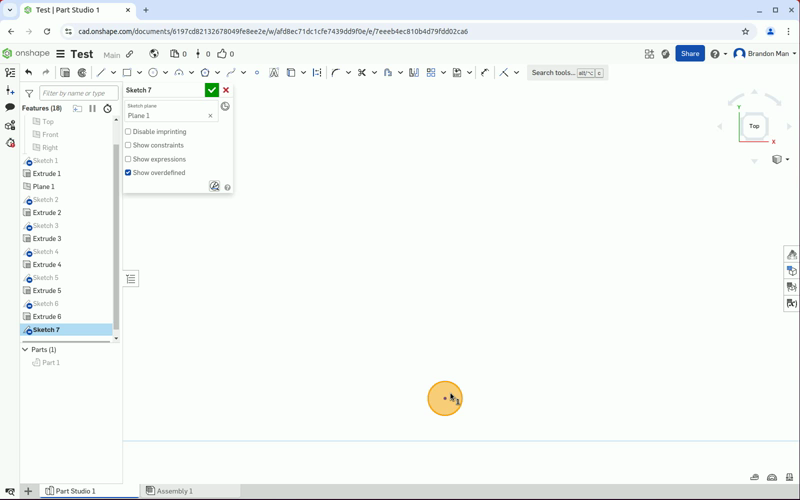
scroll(-6)
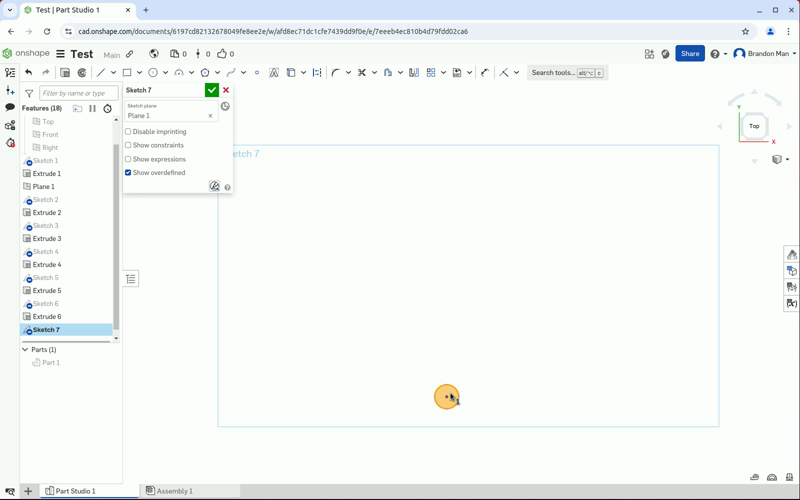
scroll(-6)
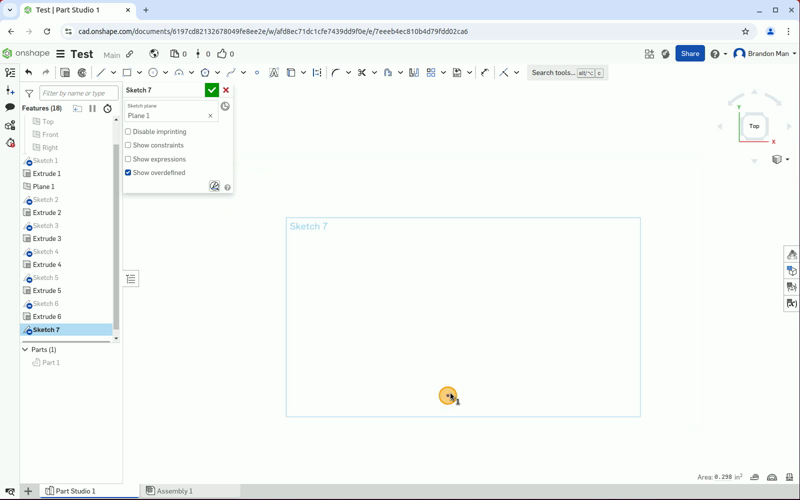
scroll(-6)
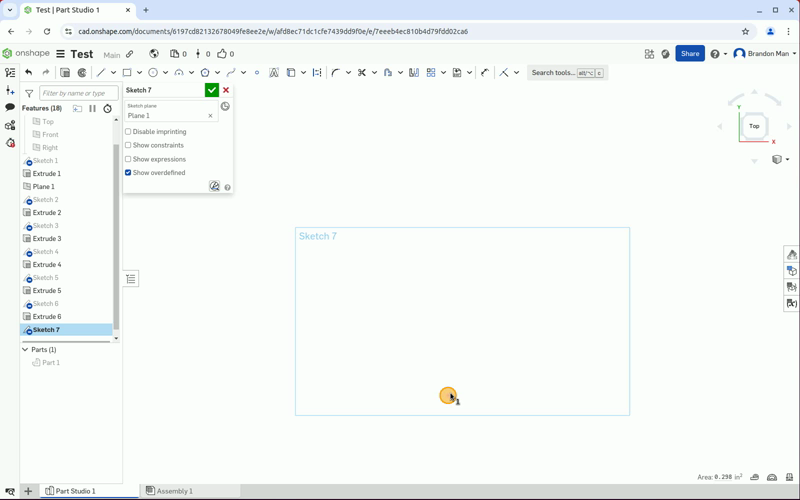
scroll(-6)
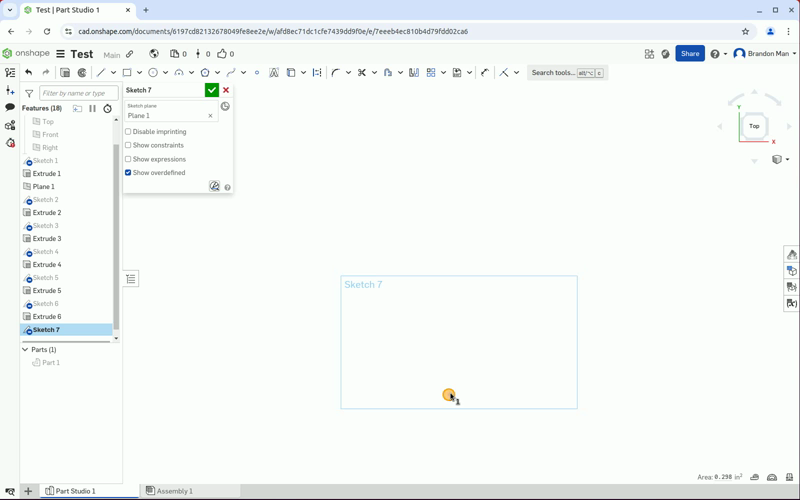
scroll(-6)
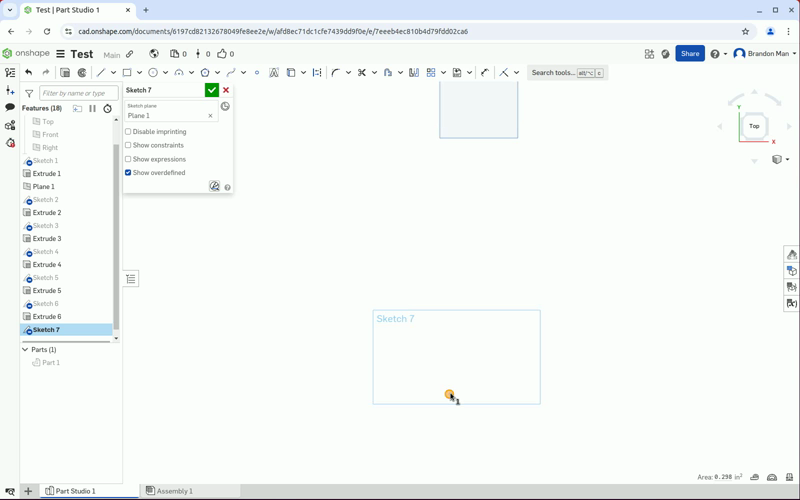
scroll(-6)
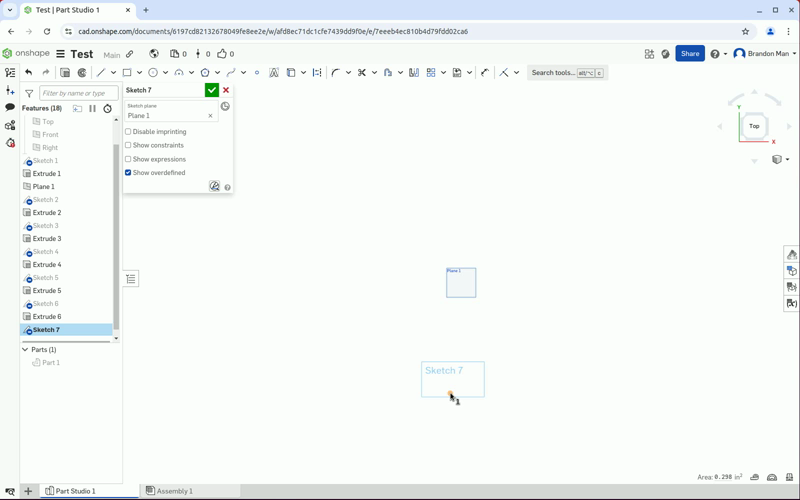
mouse_move(73, 352)
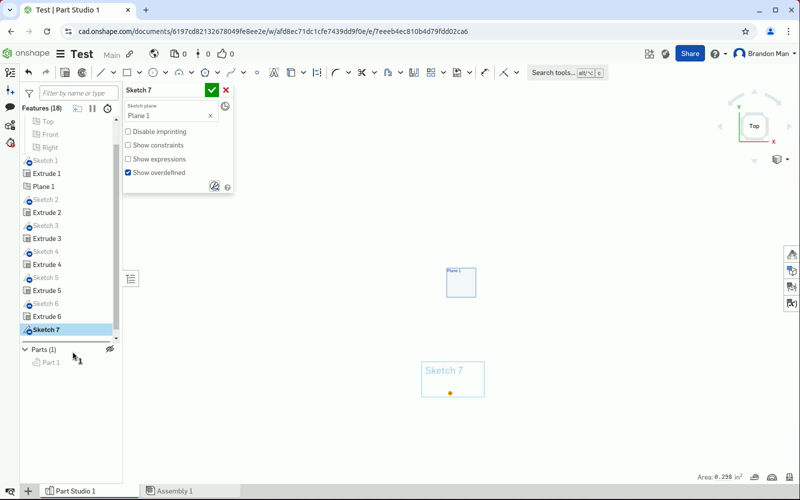
key(shift+y)
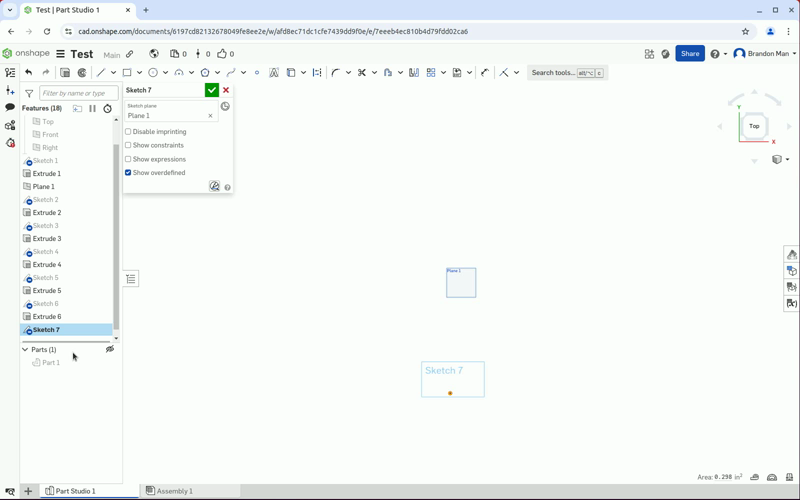
key(shift+e)
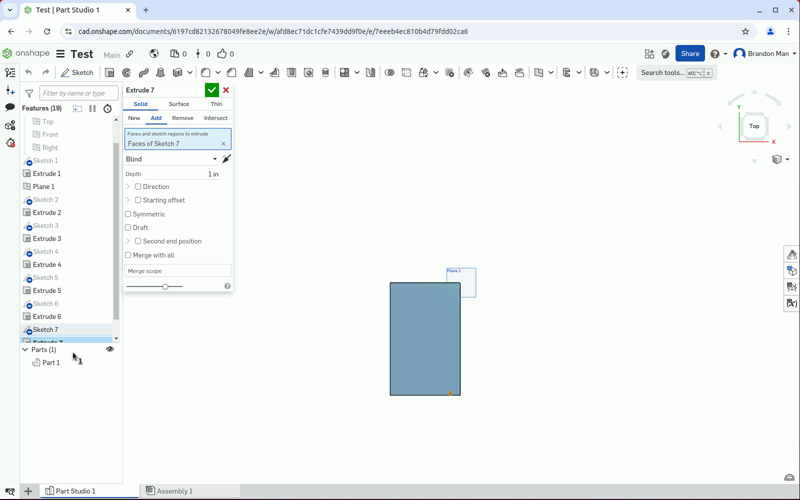
mouse_move(143, 106)
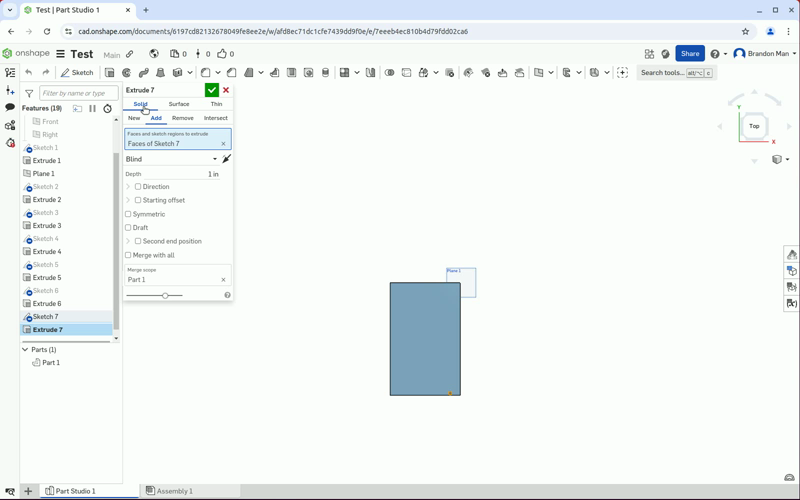
click(143, 106)
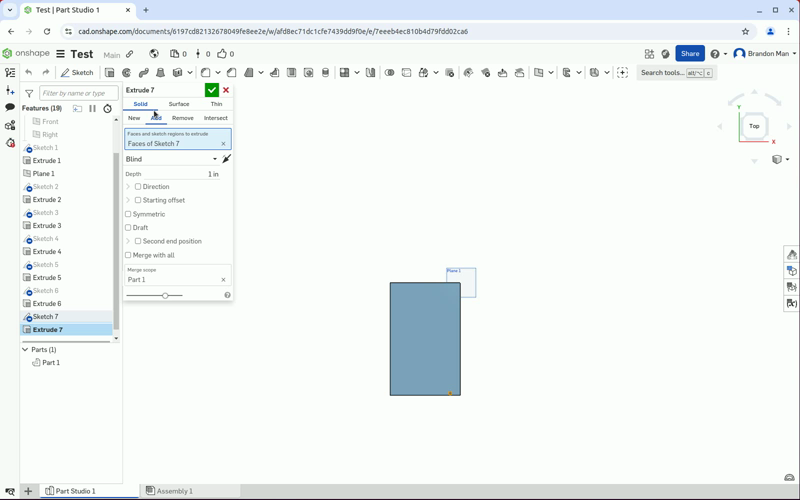
mouse_move(186, 120)
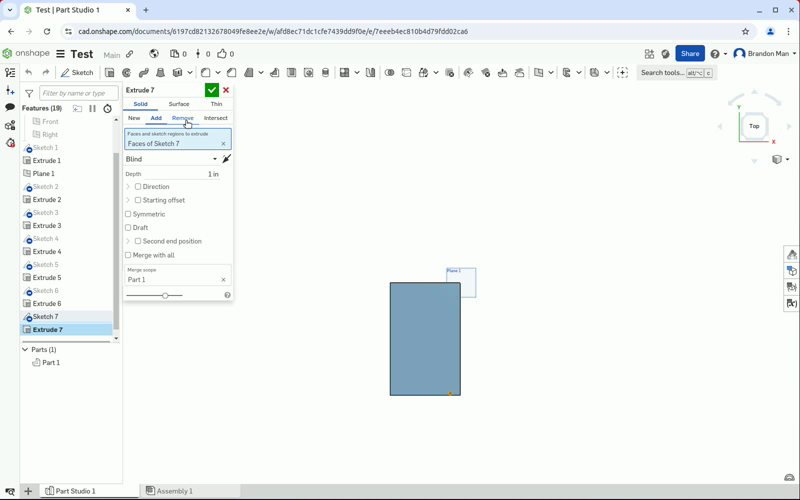
click(186, 120)
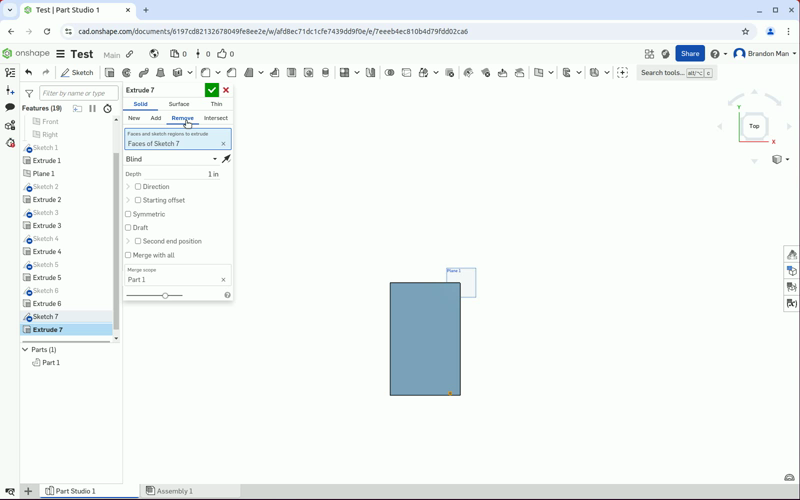
key(tab, 4)
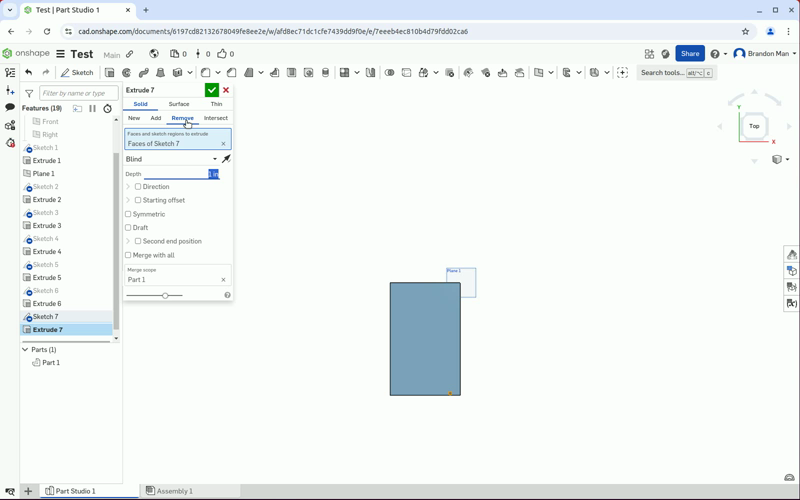
text(0.963)
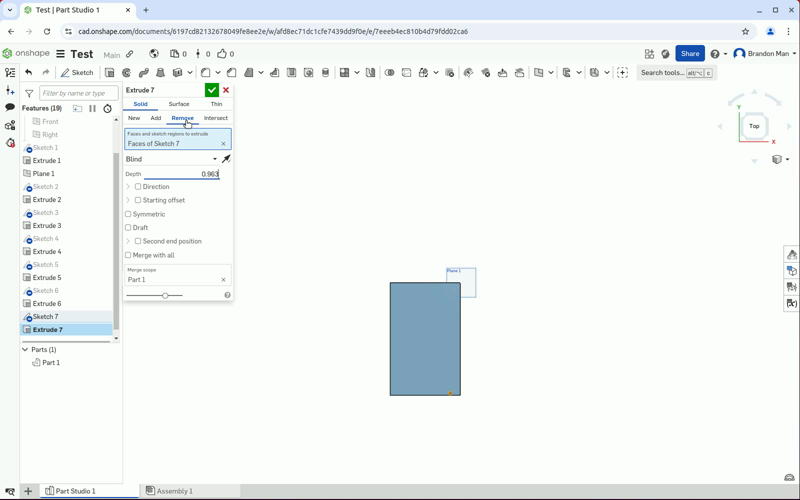
key(tab, 6)
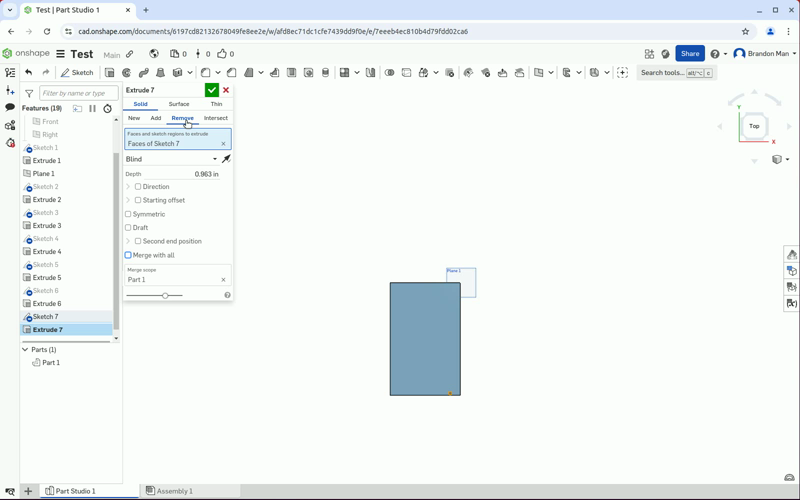
key(space)
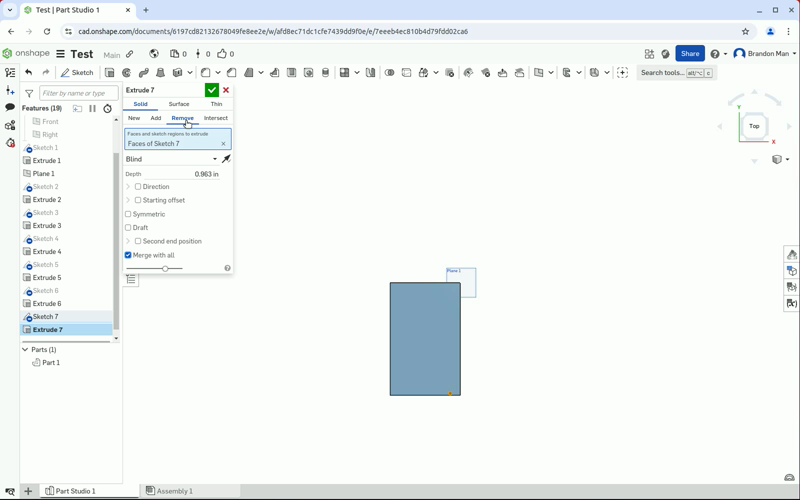
key(enter)
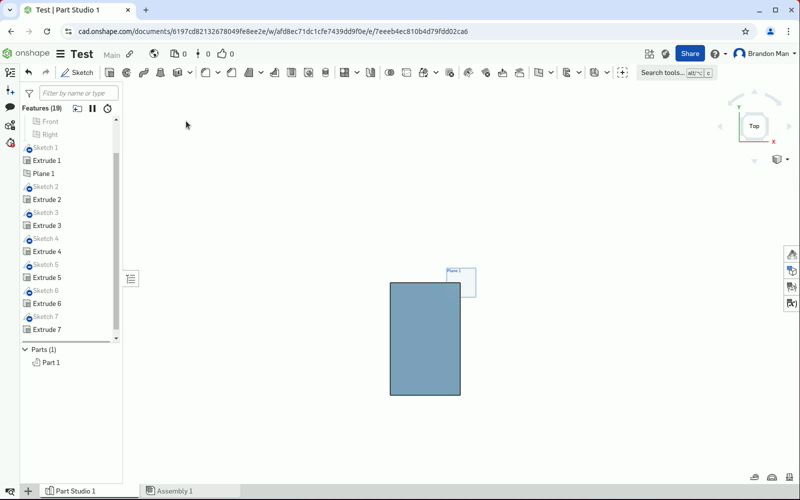
key(shift+h)
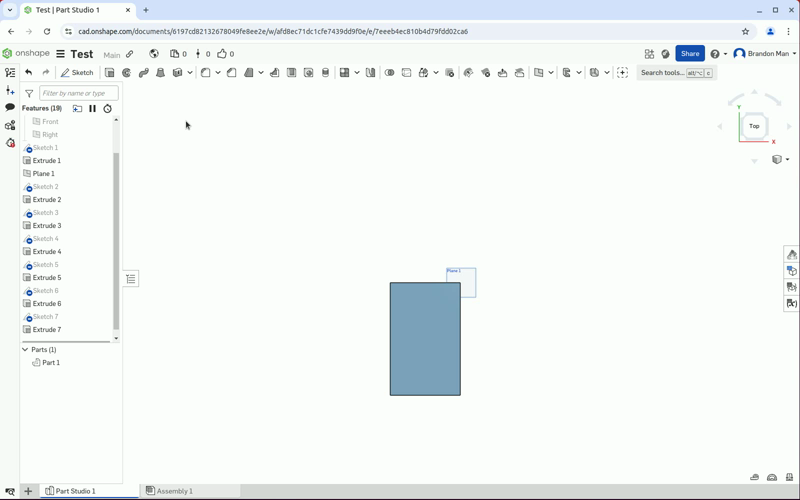
key(shift+h)
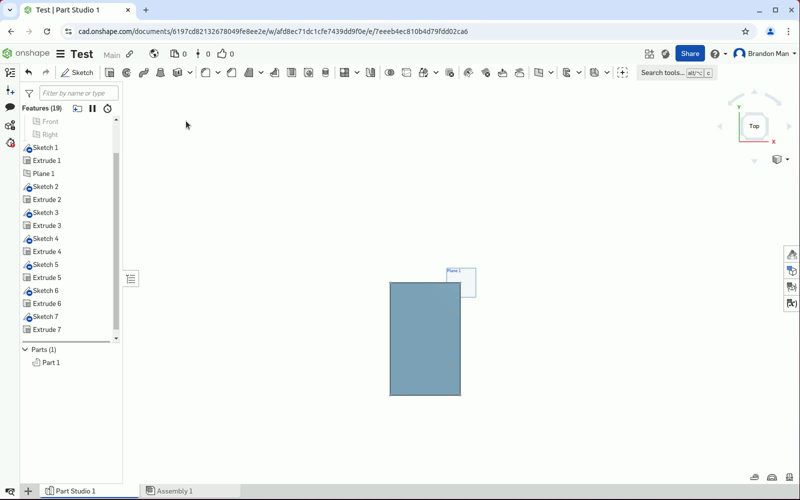
key(shift+7)
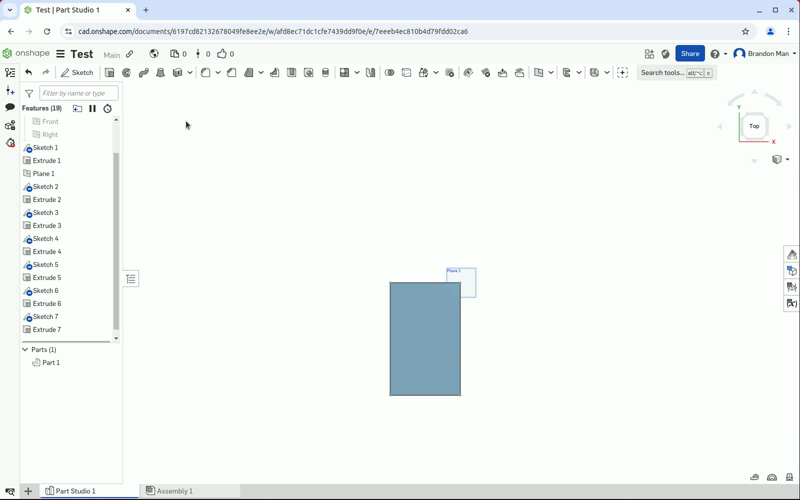
key(up, 3)
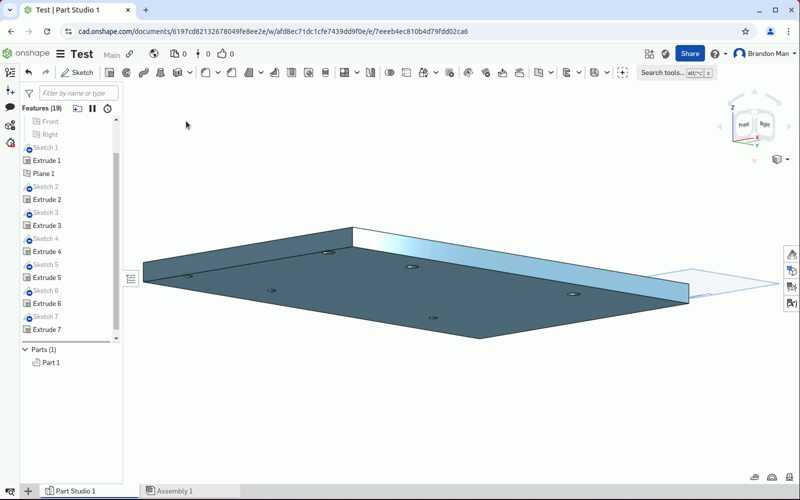
key(left, 3)
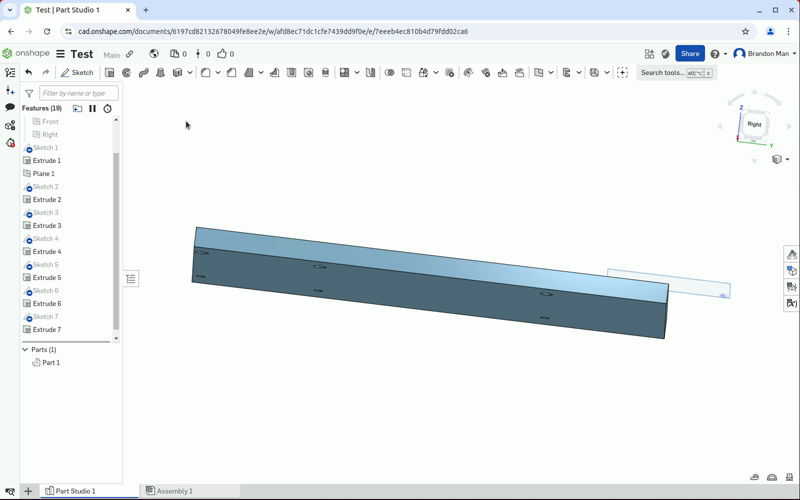
key(right, 3)
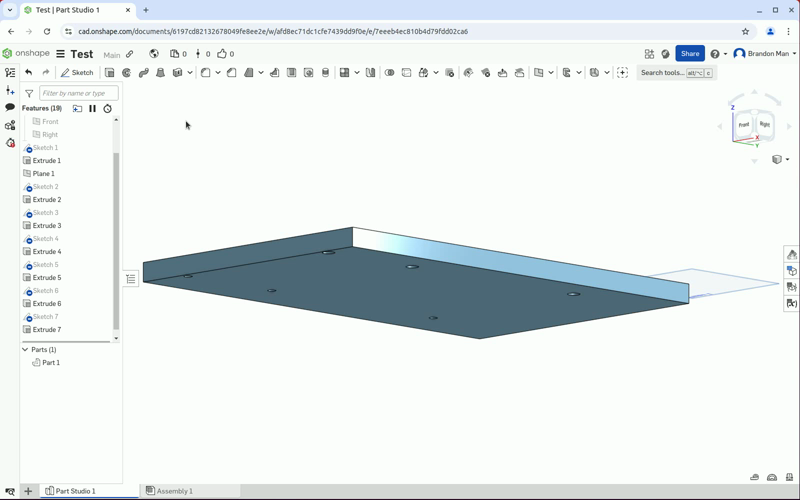
key(down, 3)
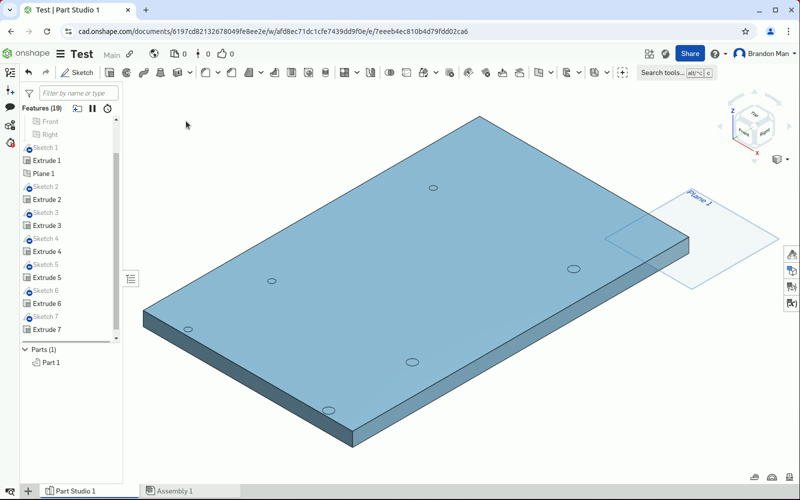
mouse_move(69, 150)
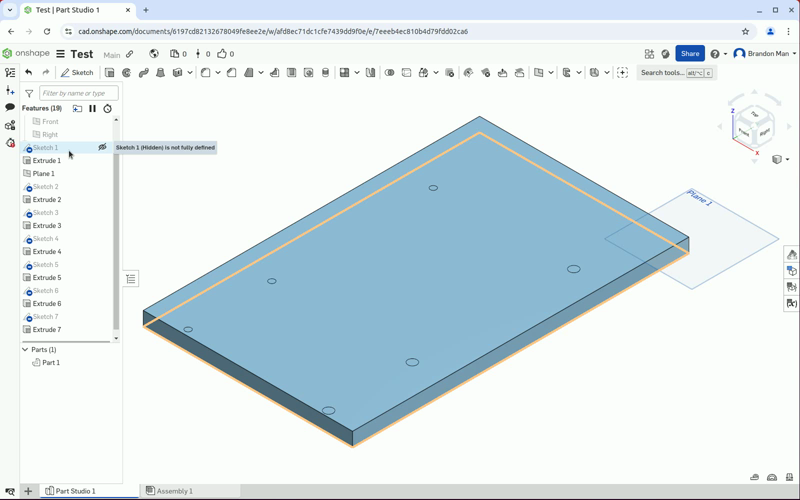
click(69, 150)